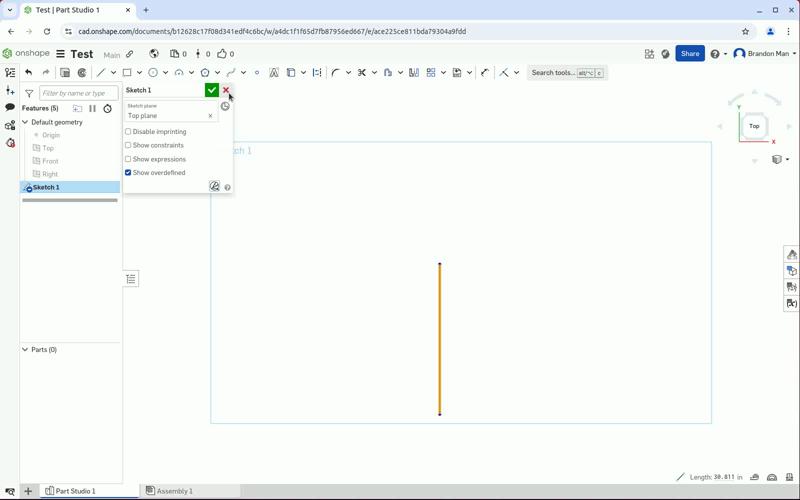
key(shift+h)
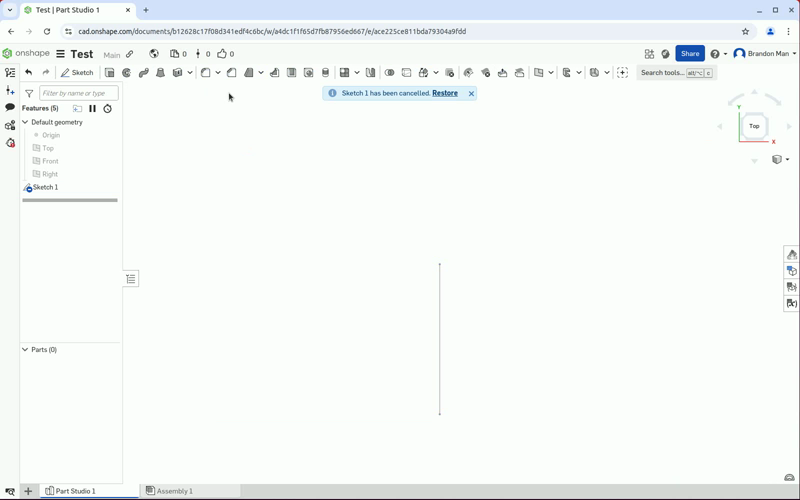
key(shift+s)
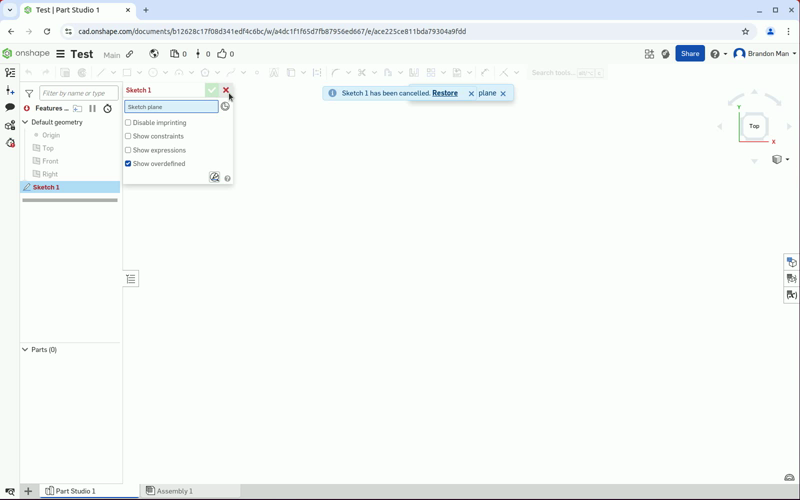
mouse_move(73, 150)
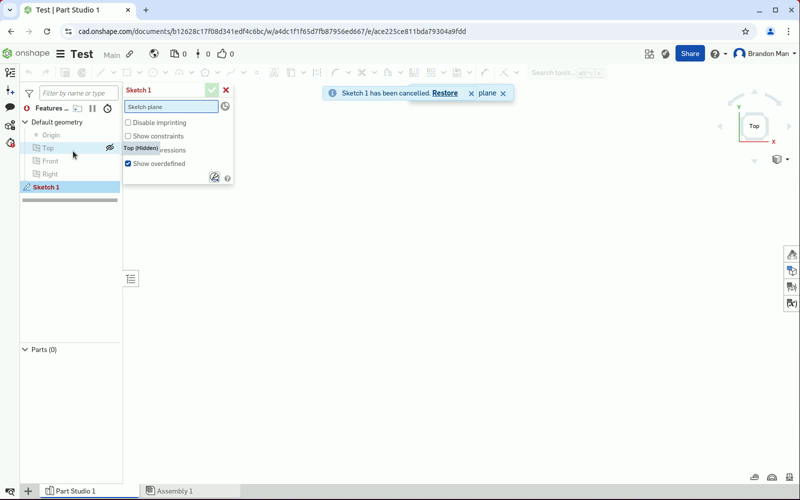
click(73, 150)
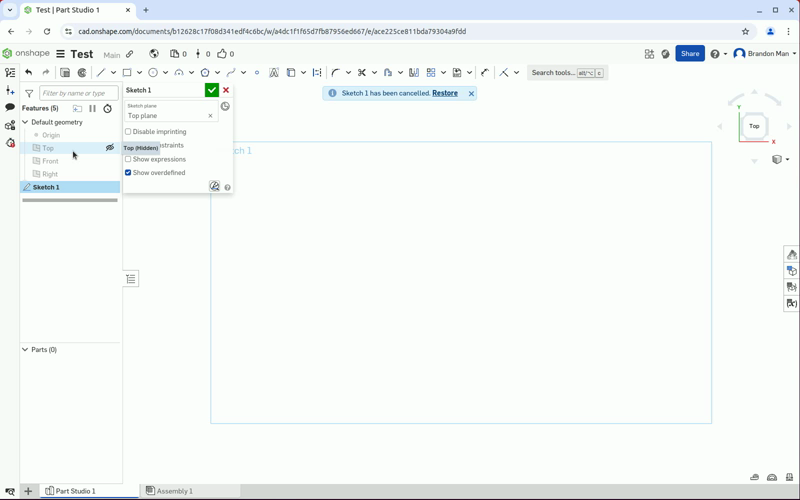
mouse_move(73, 352)
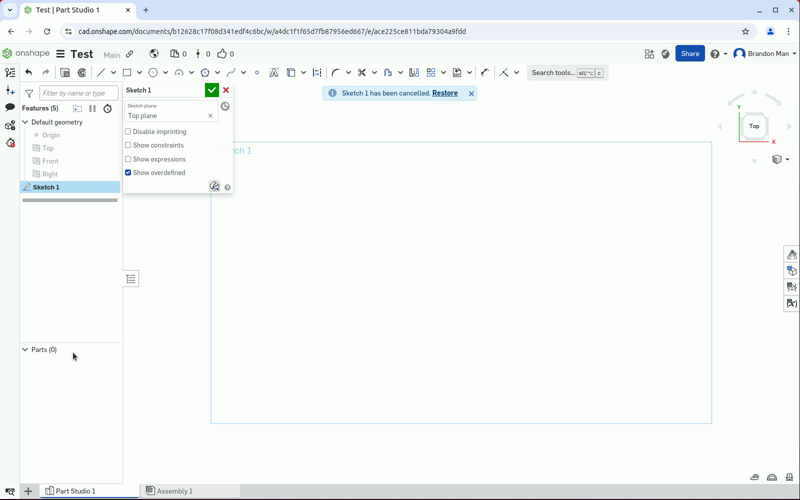
key(y)
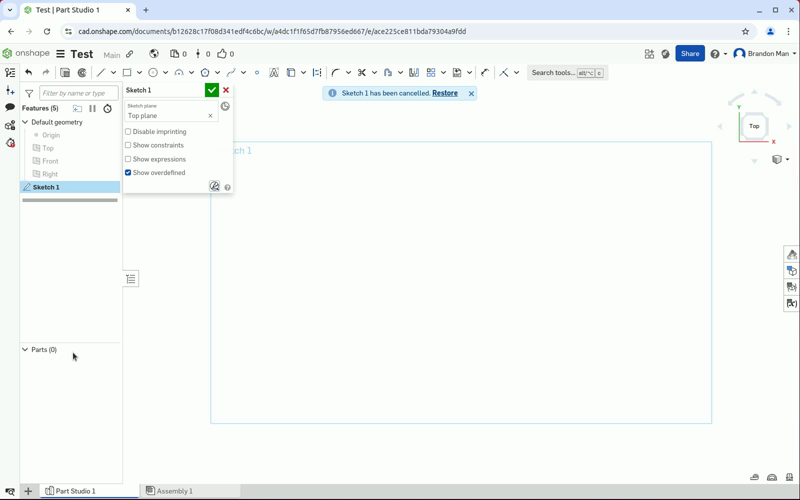
key(l)
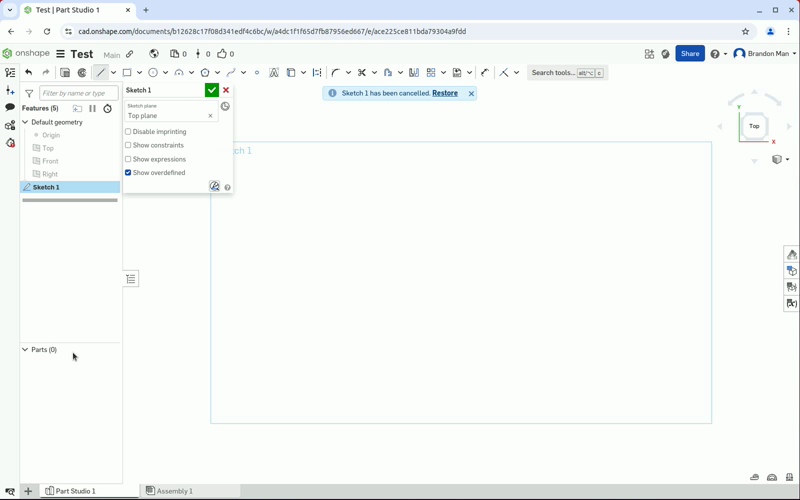
key_down(shift)
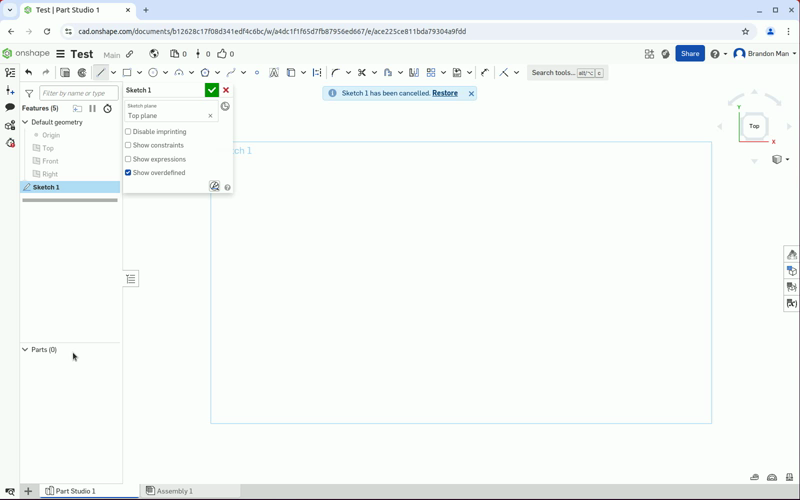
mouse_move(374, 273)
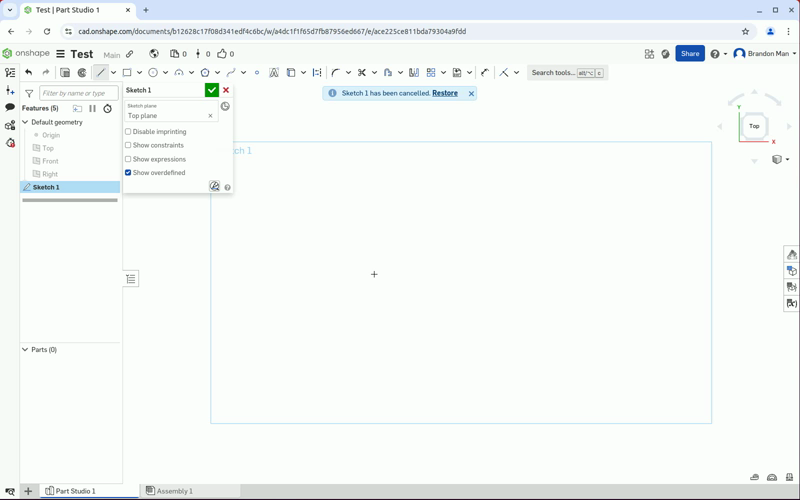
click(374, 273)
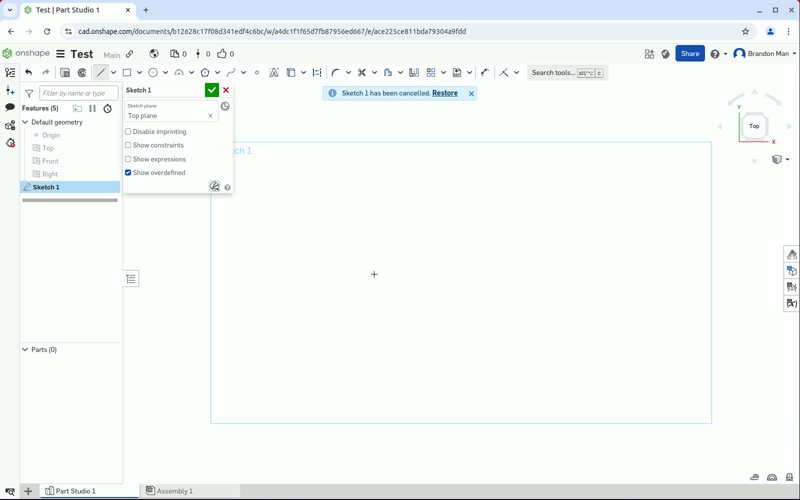
key_up(shift)
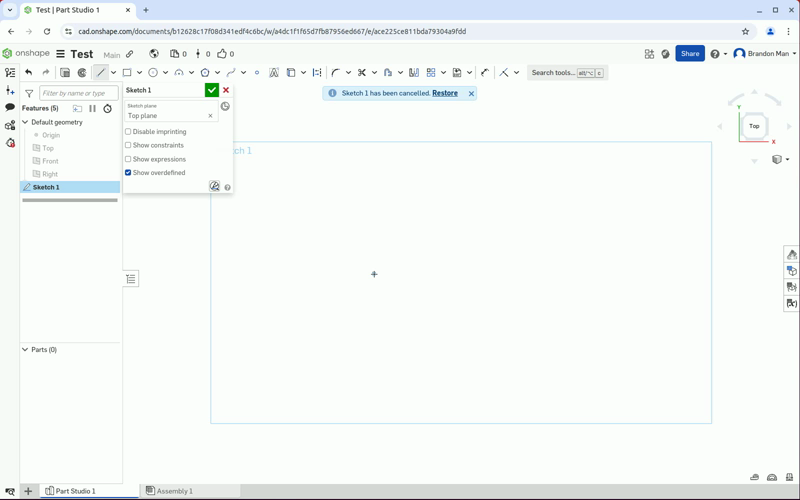
key_down(shift)
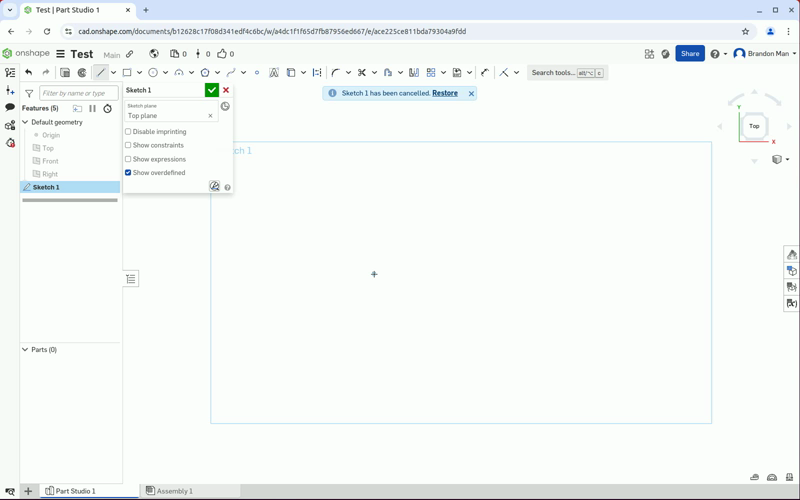
mouse_move(404, 273)
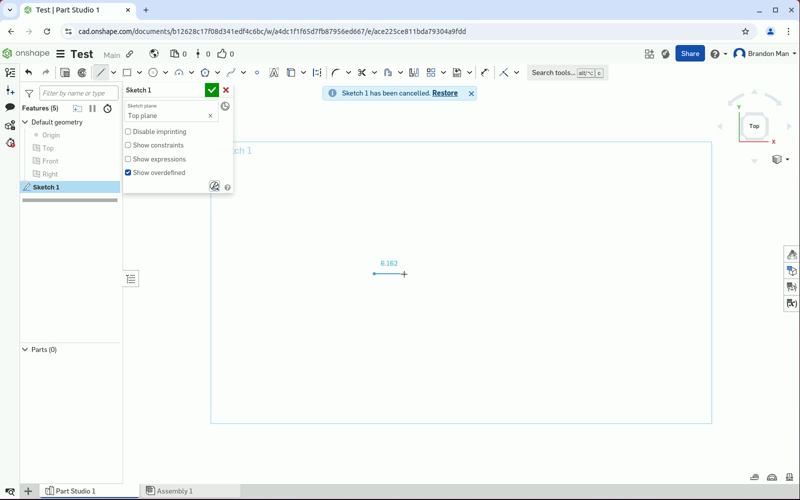
mouse_move(388, 331)
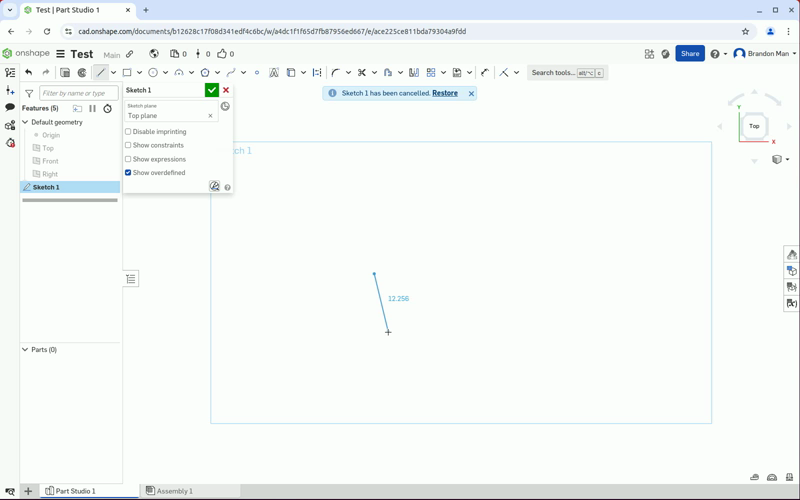
click(388, 331)
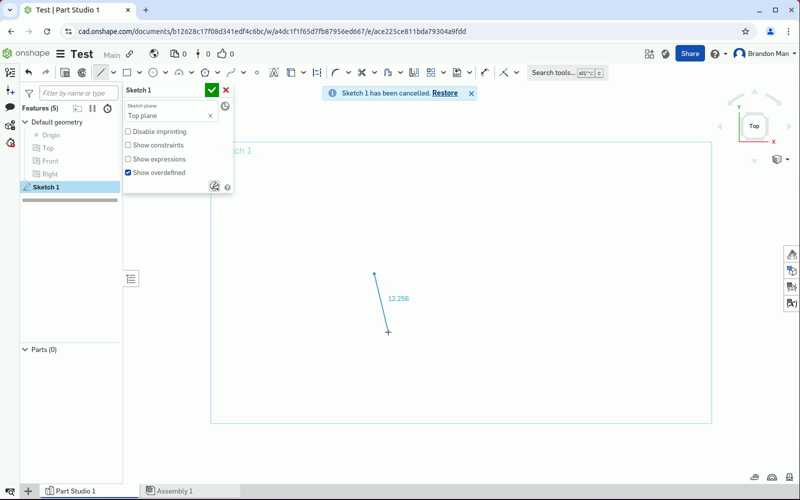
key_up(shift)
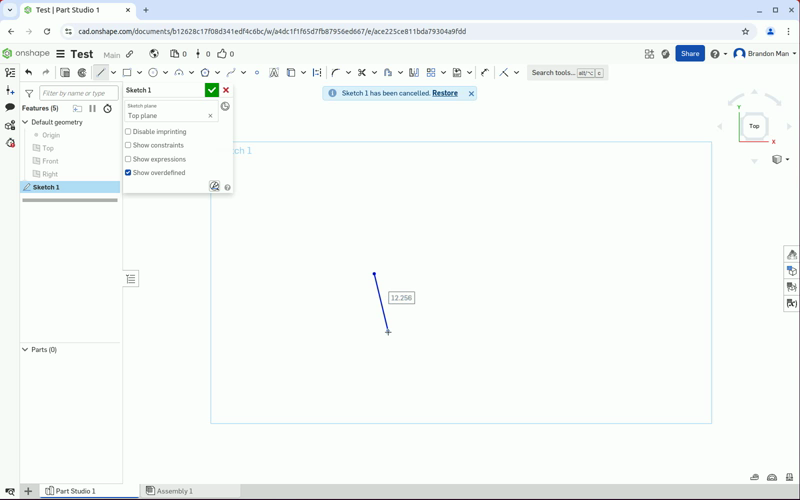
key_down(shift)
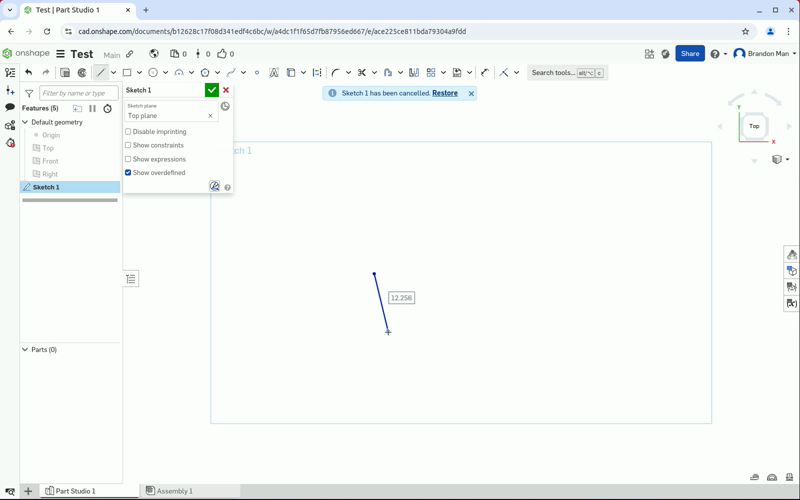
mouse_move(418, 331)
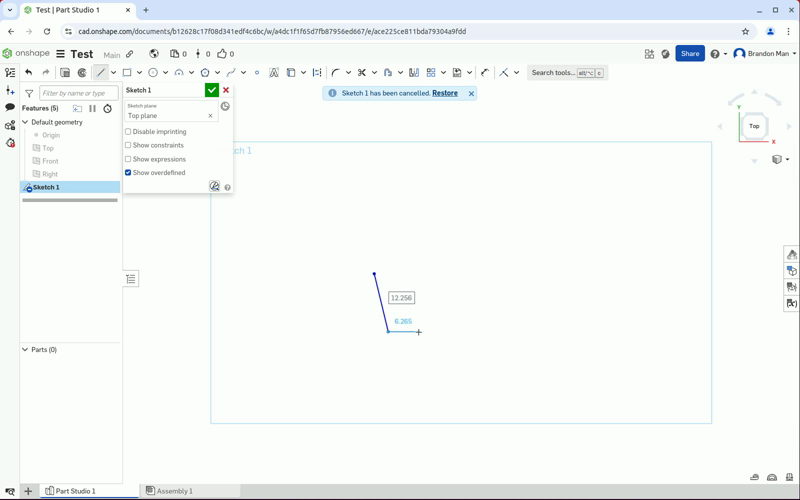
mouse_move(435, 367)
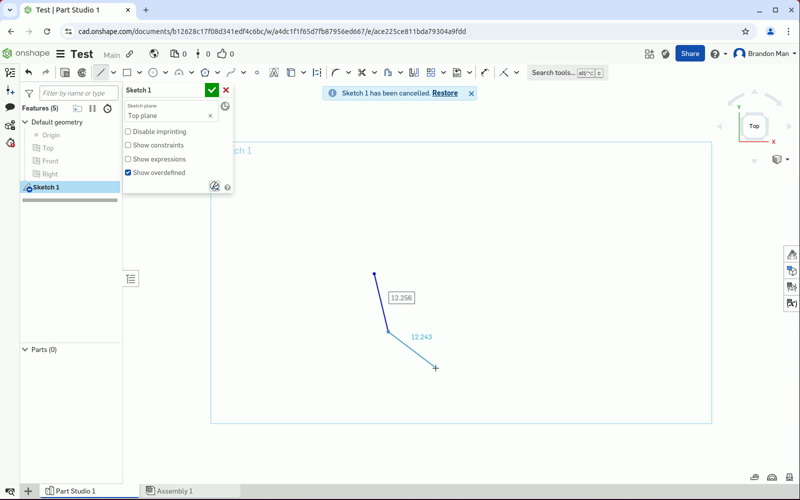
click(435, 367)
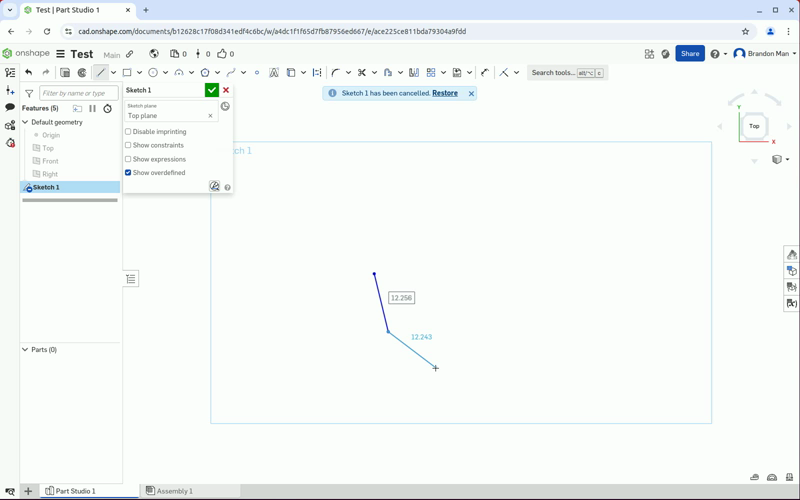
key_up(shift)
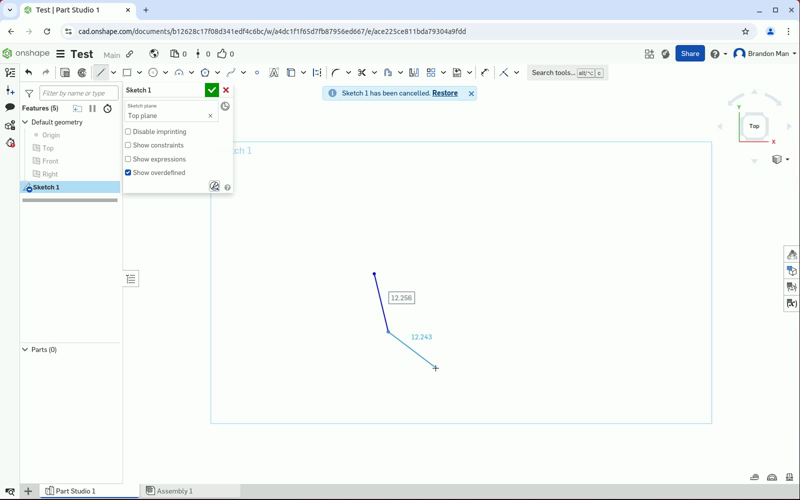
key_down(shift)
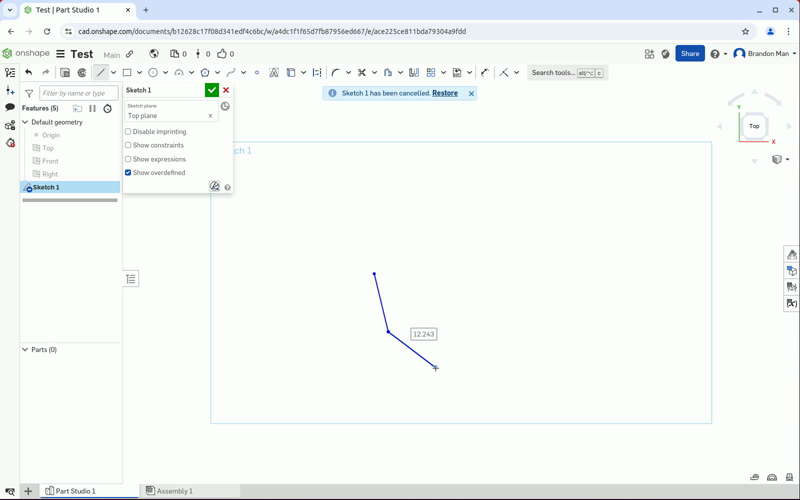
mouse_move(465, 367)
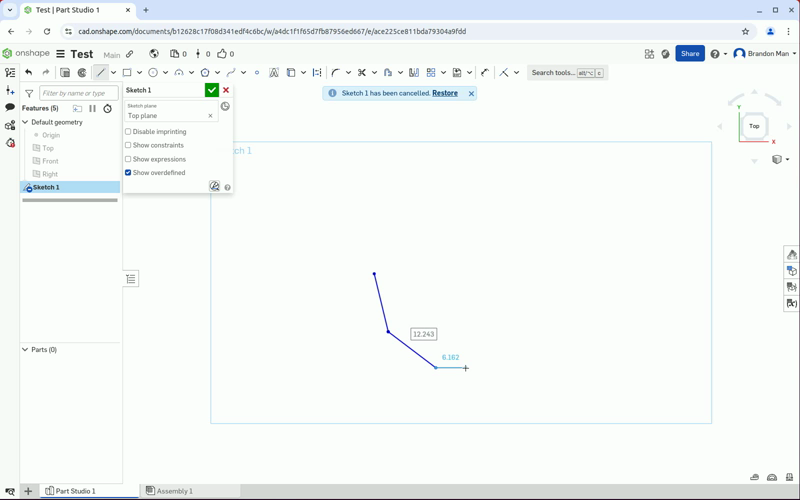
mouse_move(495, 363)
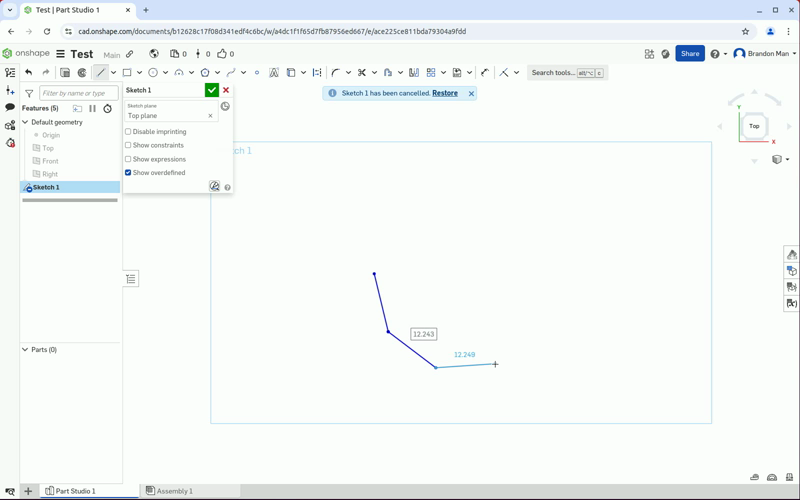
click(495, 363)
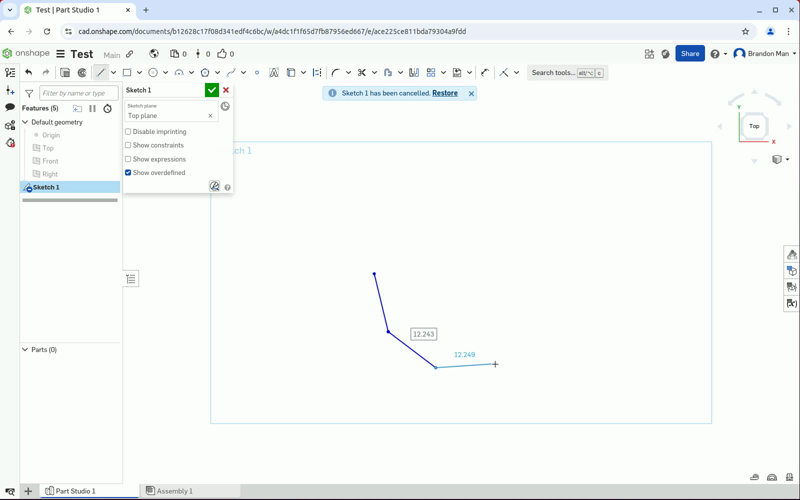
key_up(shift)
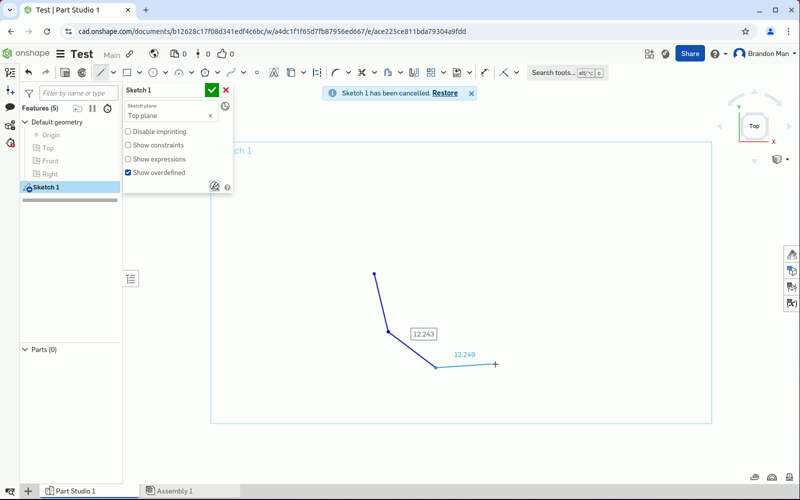
key_down(shift)
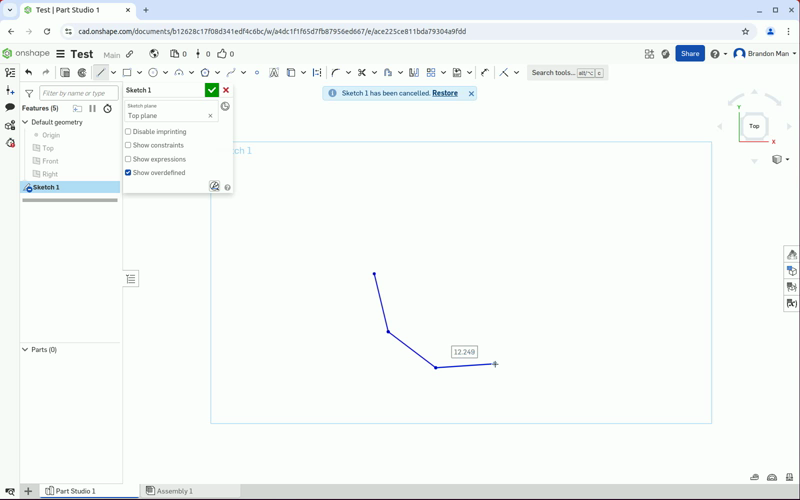
mouse_move(538, 322)
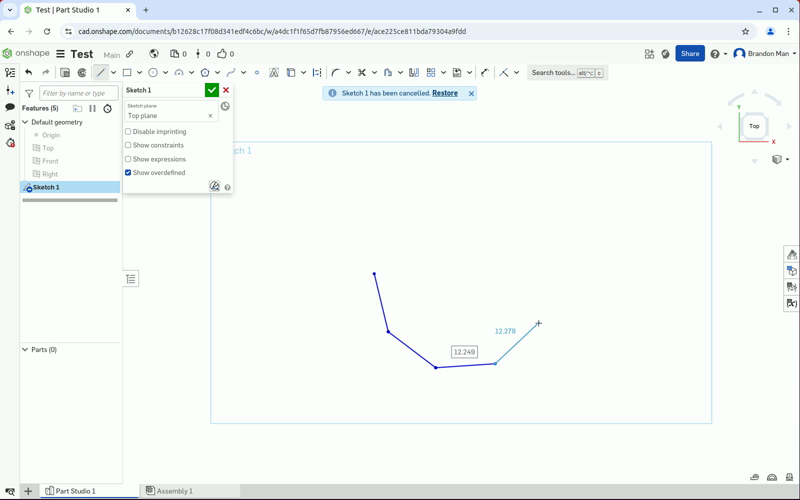
click(538, 322)
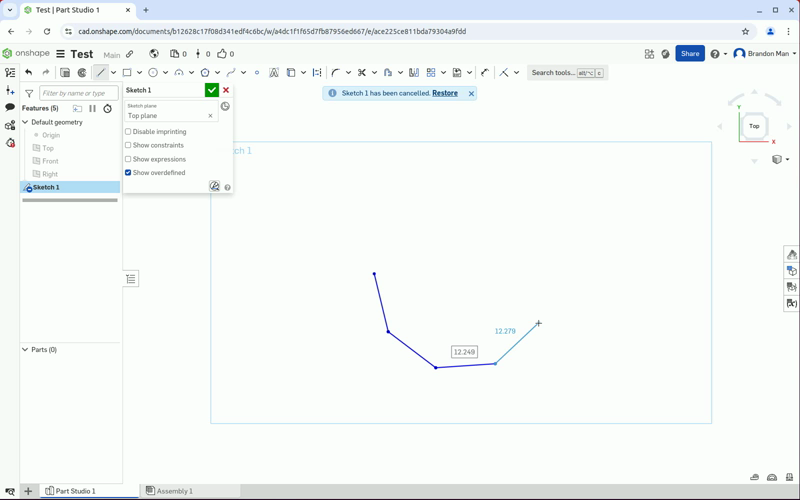
key_up(shift)
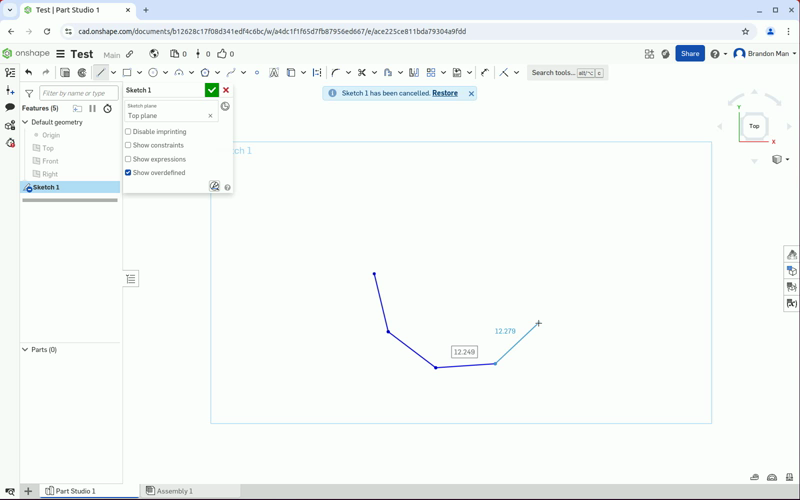
key_down(shift)
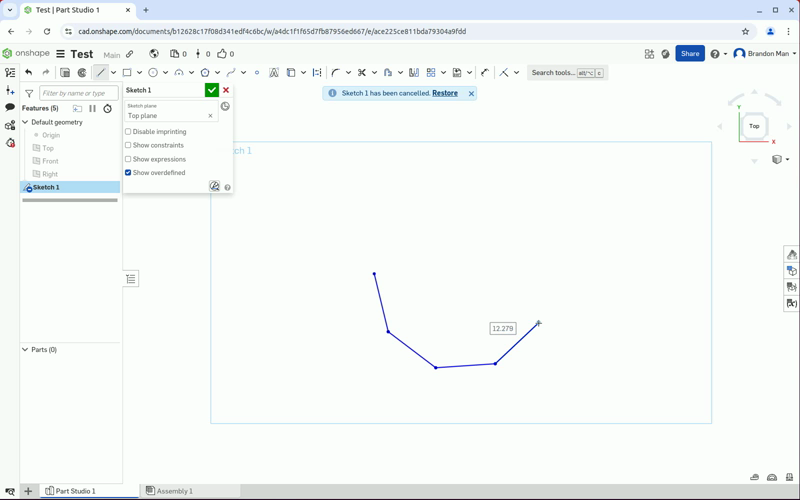
mouse_move(545, 262)
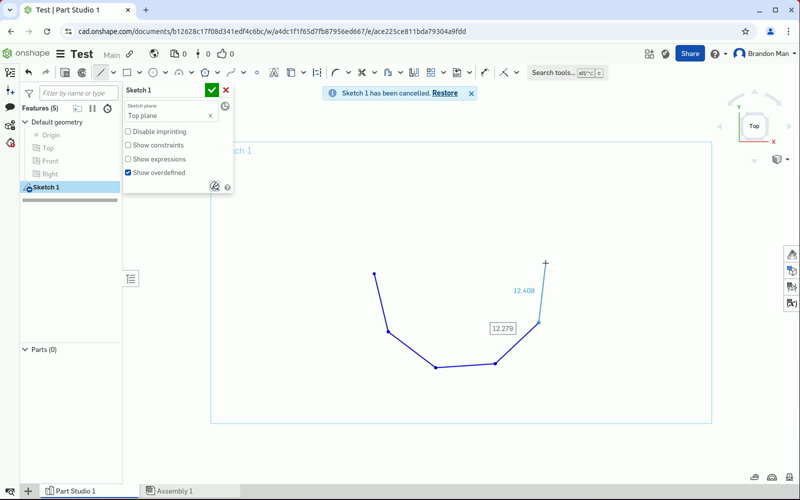
click(545, 262)
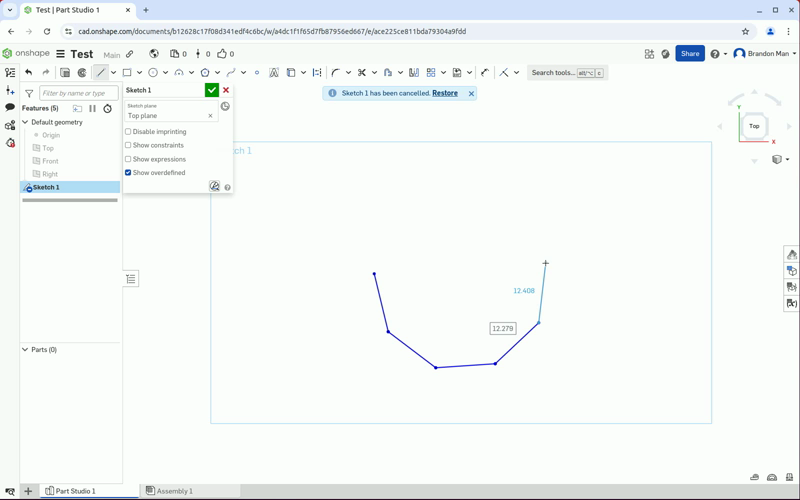
key_up(shift)
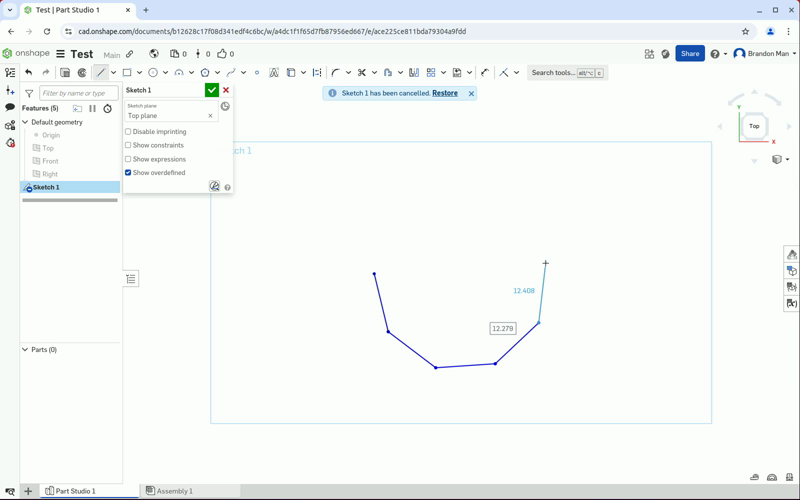
key_down(shift)
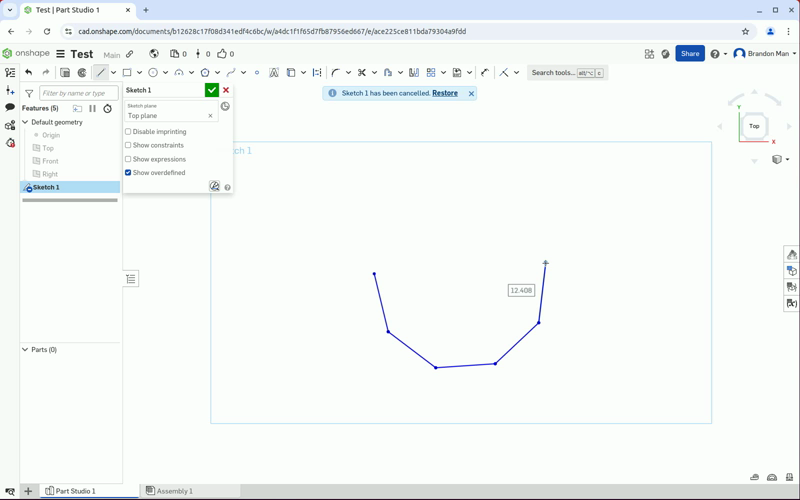
mouse_move(513, 212)
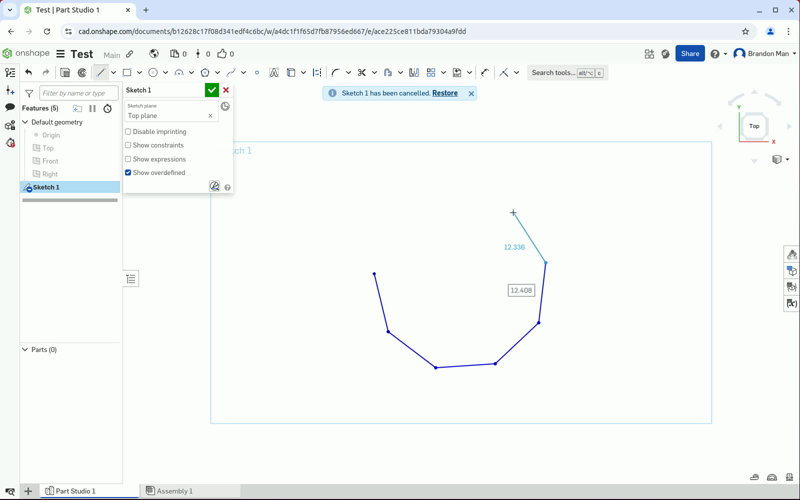
click(513, 212)
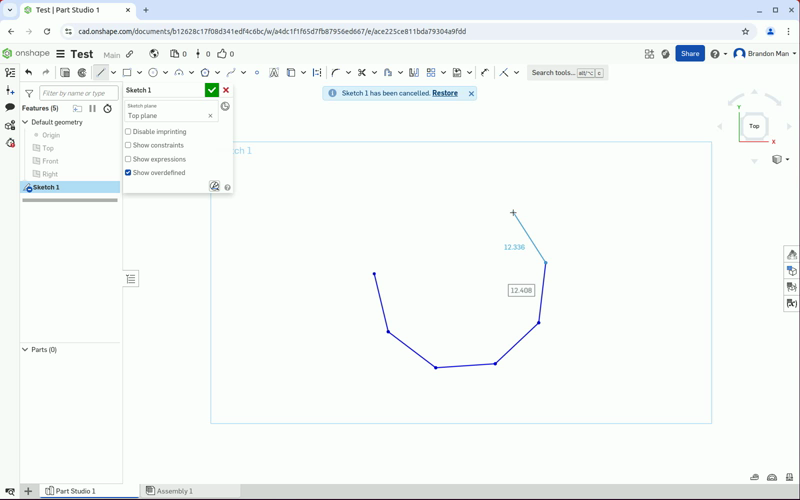
key_up(shift)
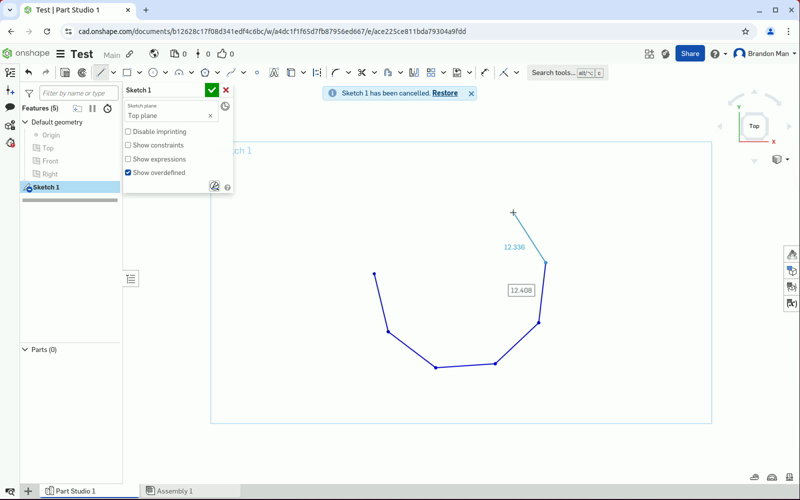
key_down(shift)
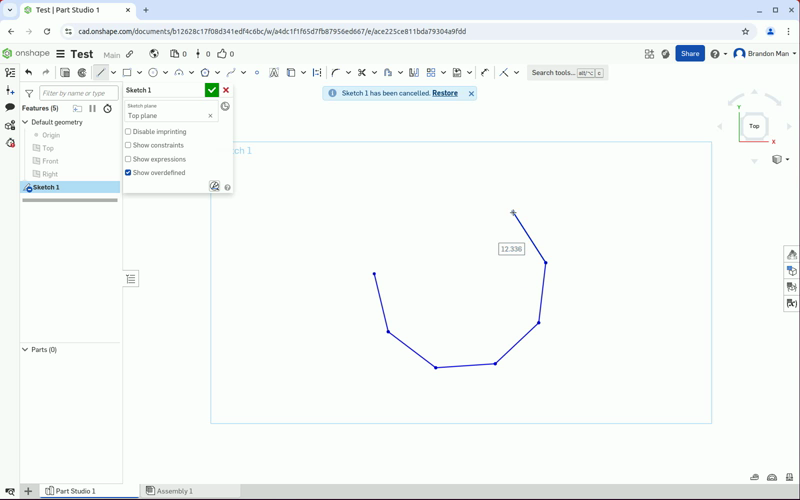
mouse_move(455, 195)
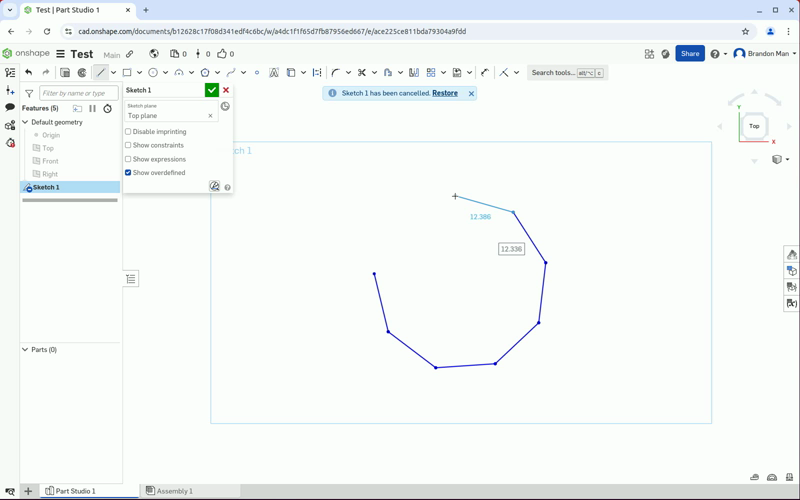
click(455, 195)
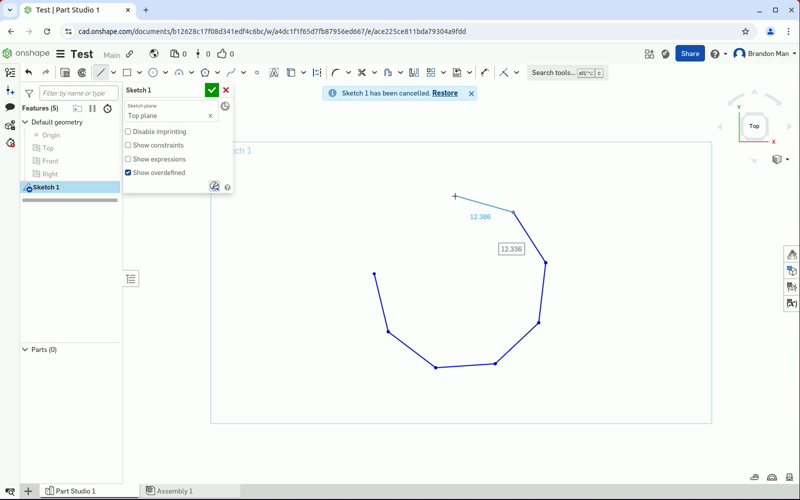
key_up(shift)
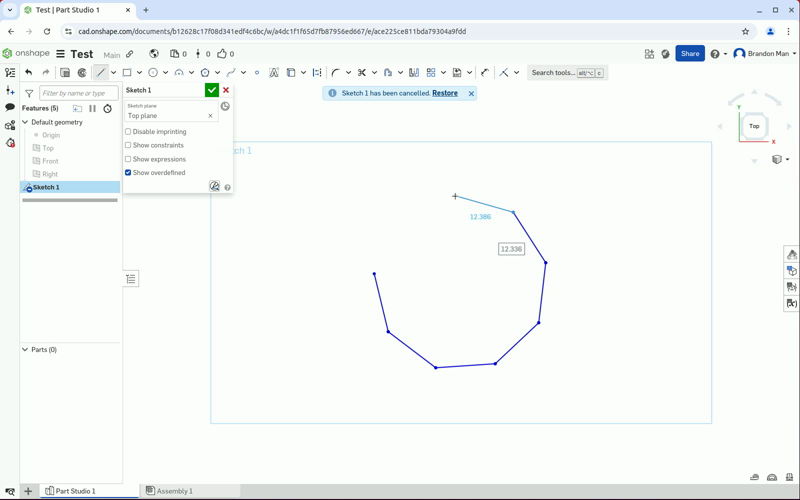
key_down(shift)
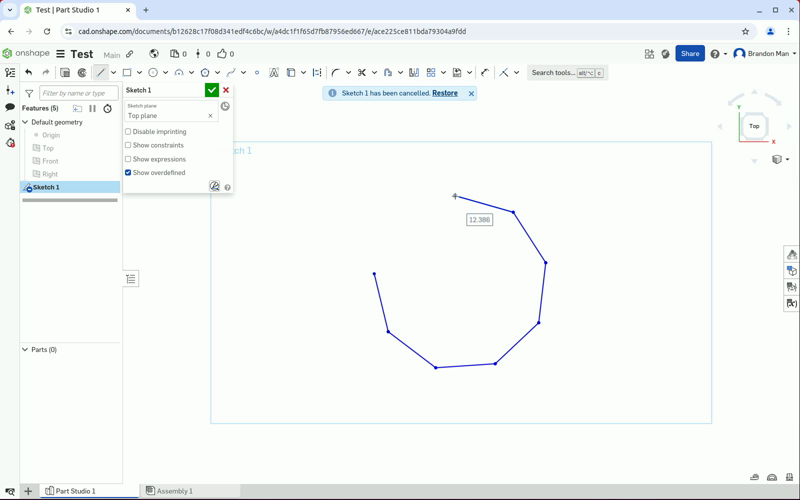
mouse_move(485, 195)
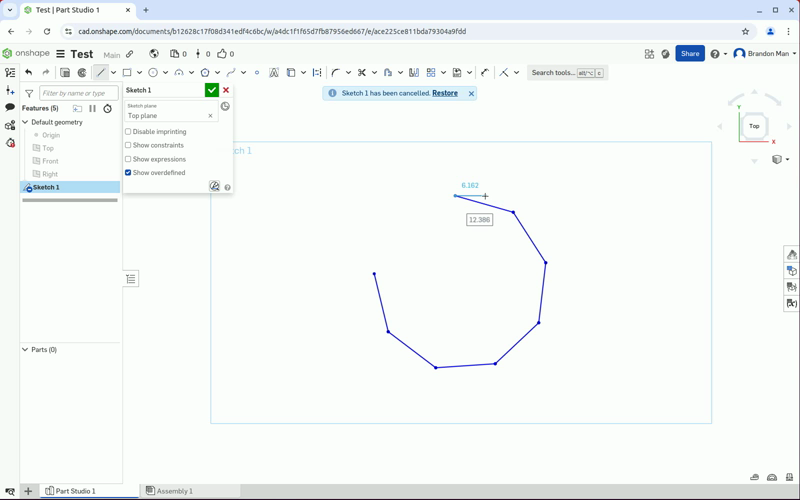
mouse_move(401, 219)
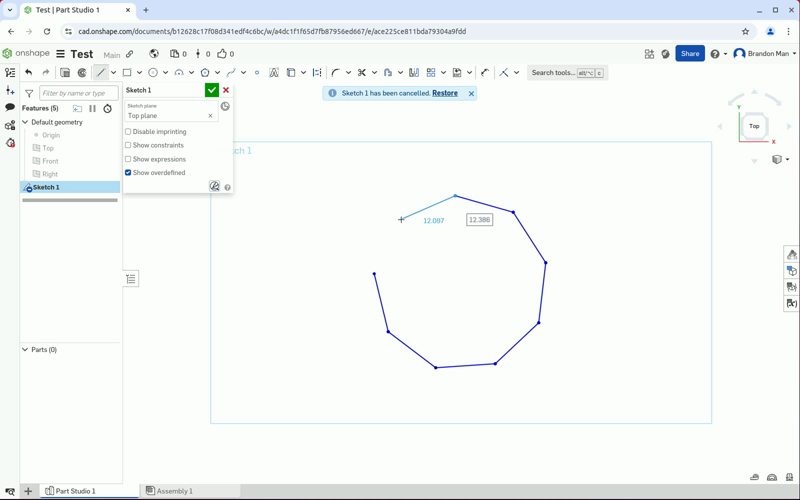
click(401, 219)
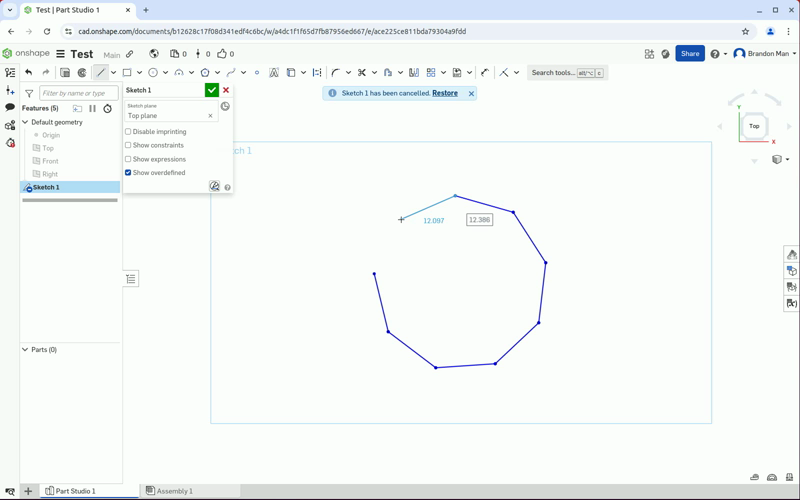
key_up(shift)
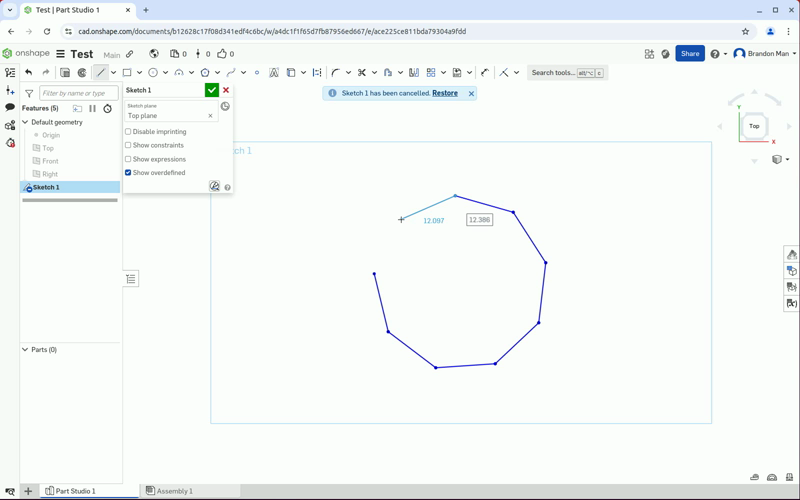
key_down(shift)
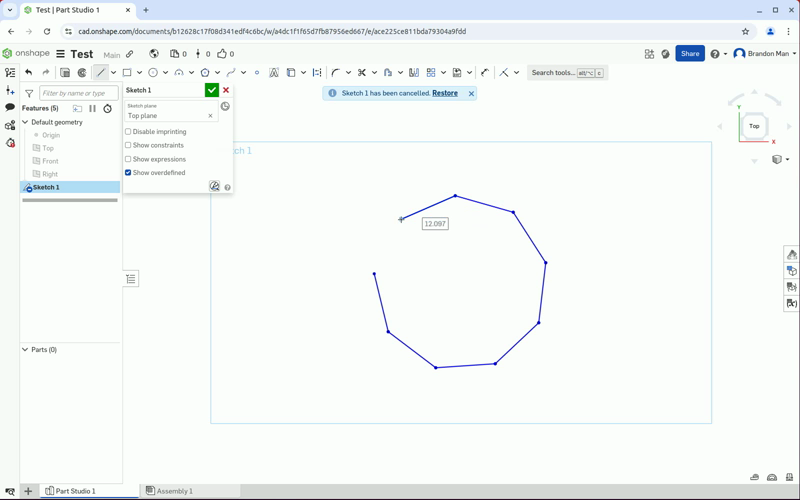
mouse_move(374, 273)
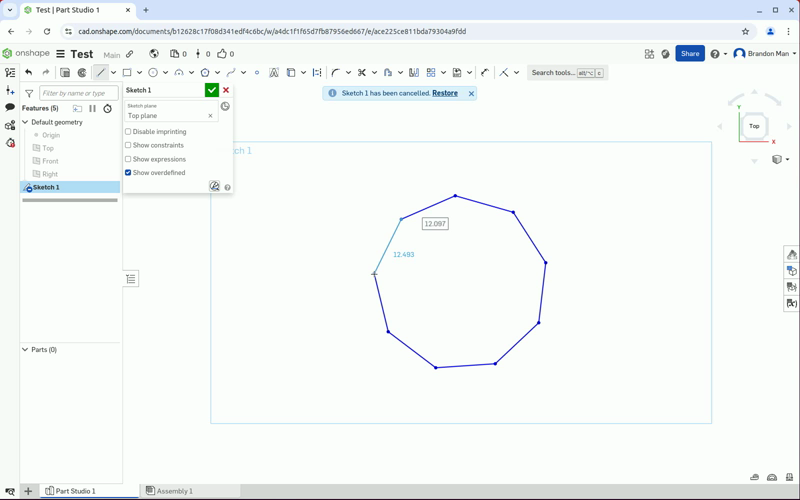
key_up(shift)
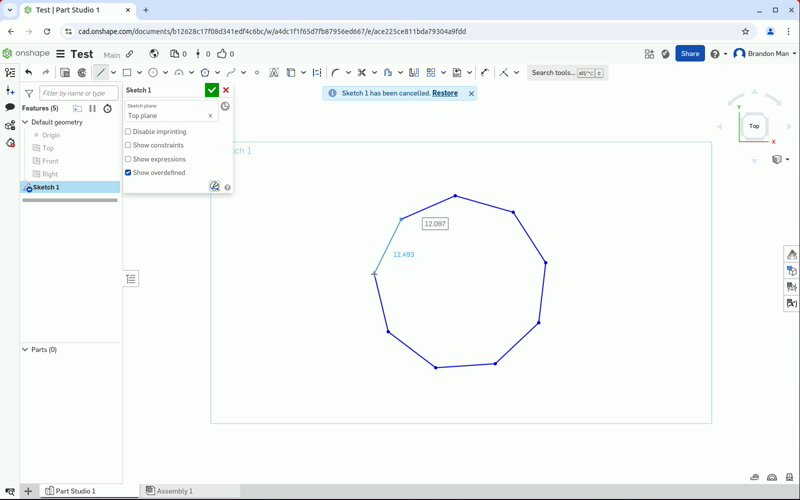
click(374, 273)
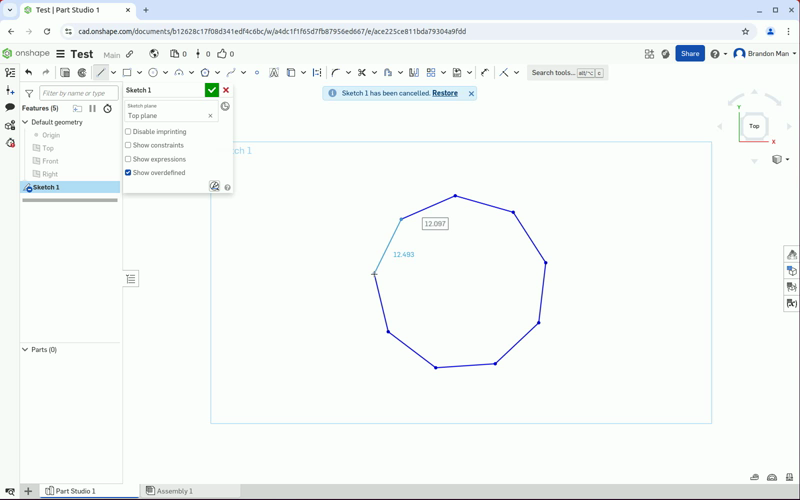
key(esc)
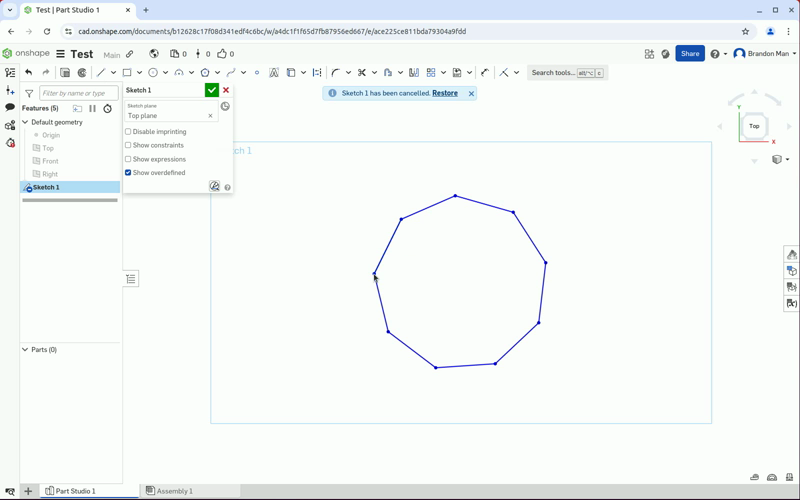
key(c)
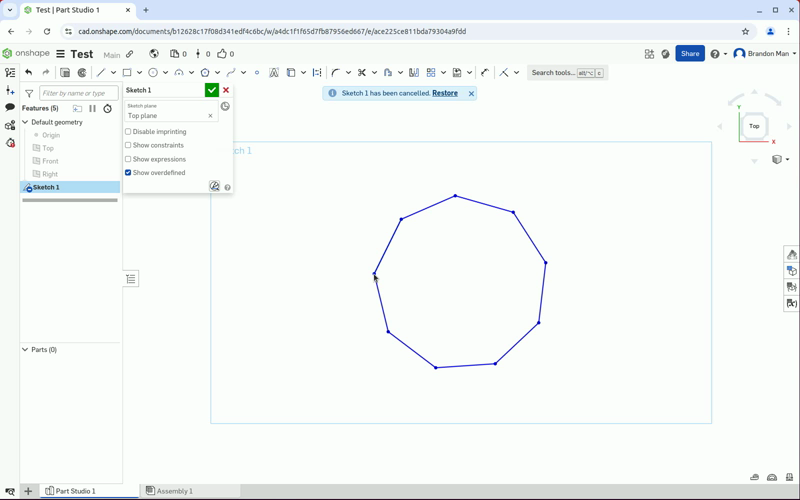
key_down(shift)
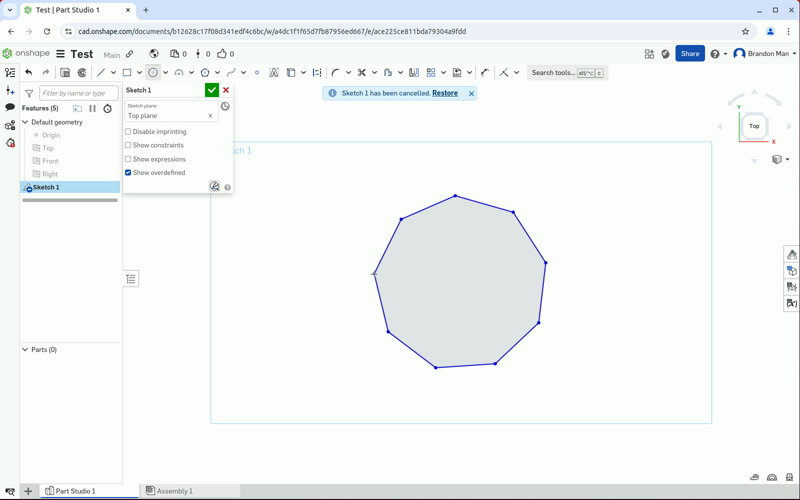
mouse_move(460, 282)
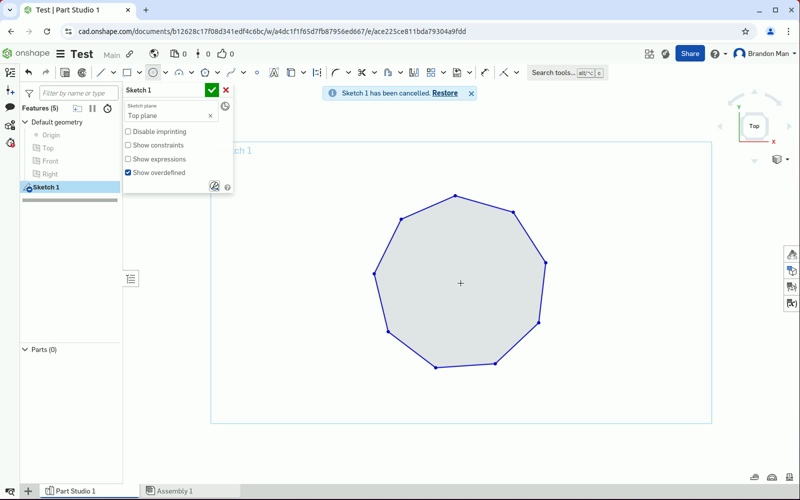
click(460, 282)
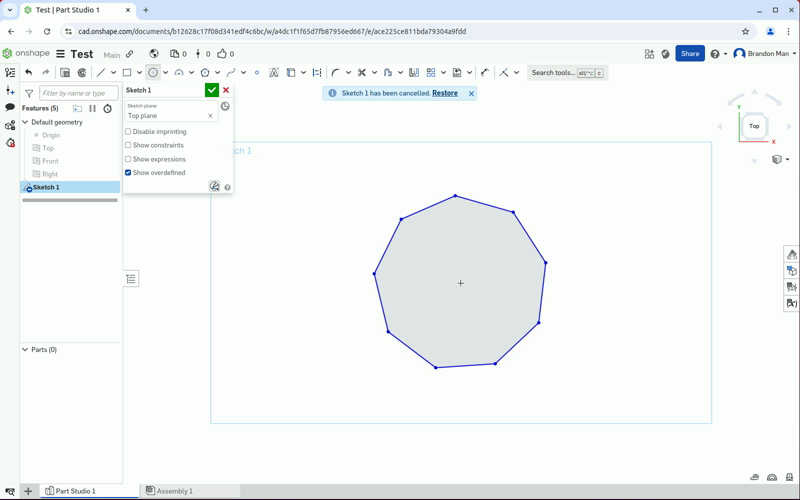
key_up(shift)
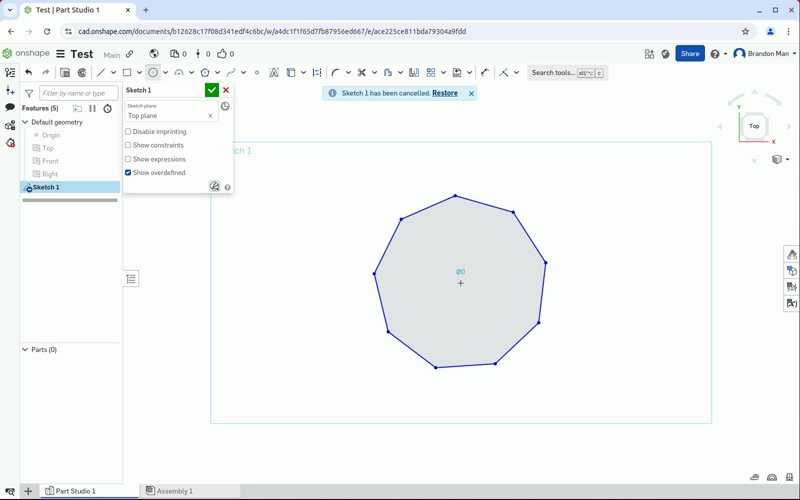
mouse_move(515, 282)
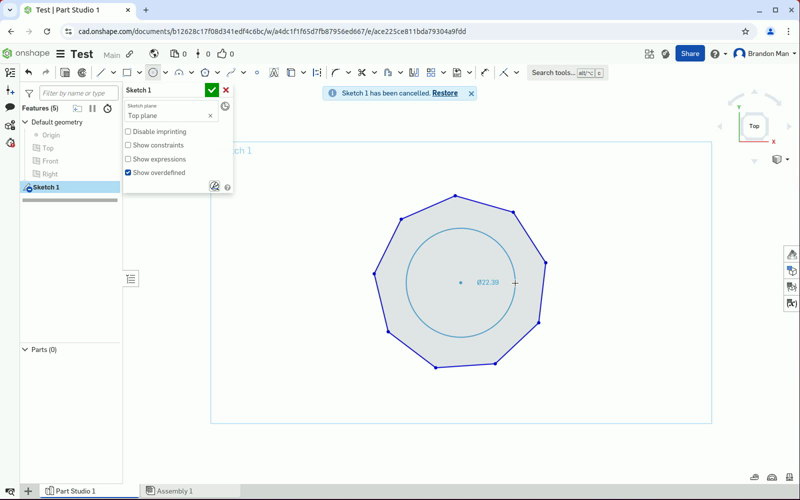
click(515, 282)
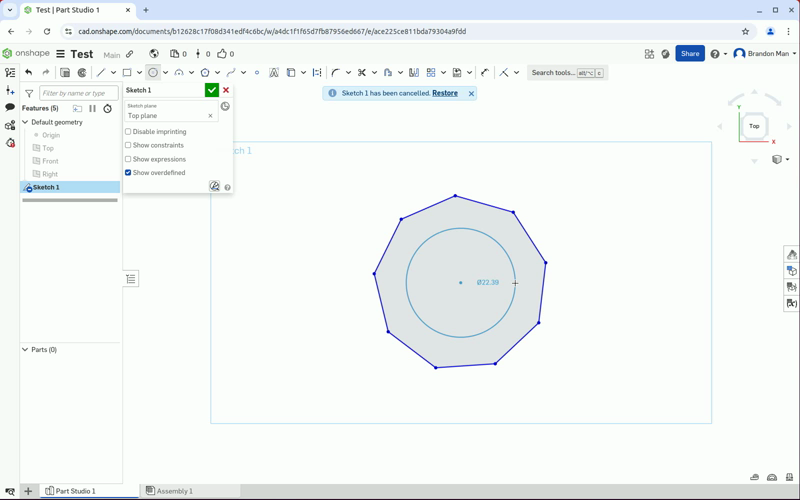
key(esc)
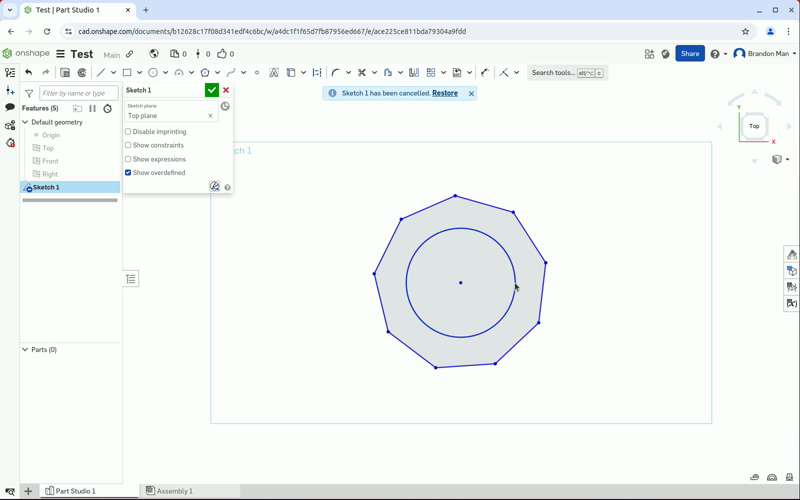
mouse_move(461, 214)
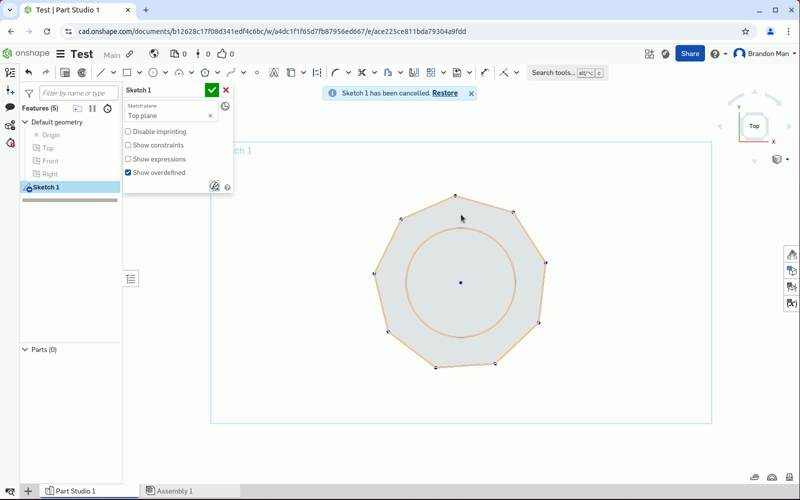
click(461, 214)
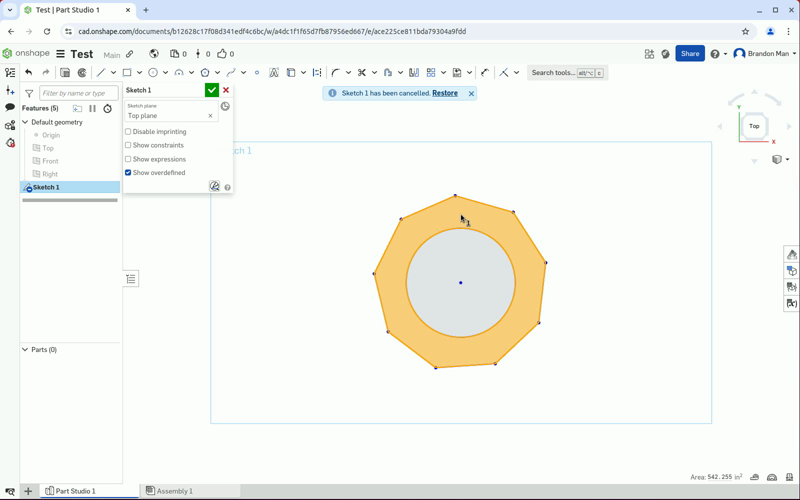
mouse_move(73, 352)
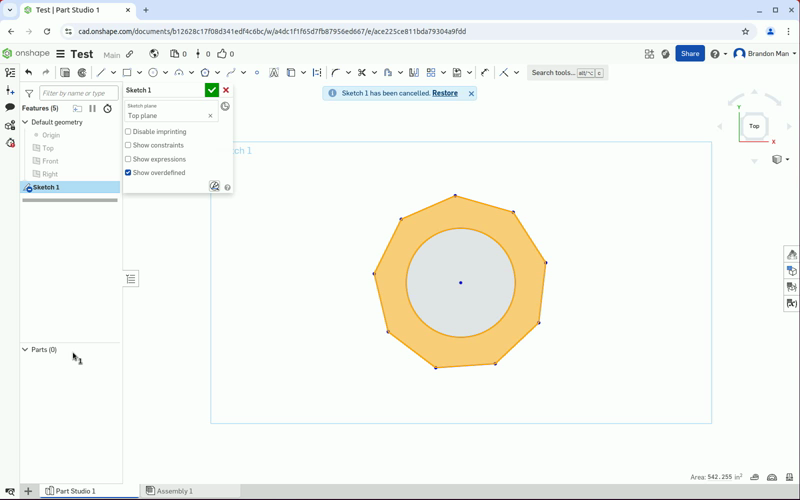
key(shift+y)
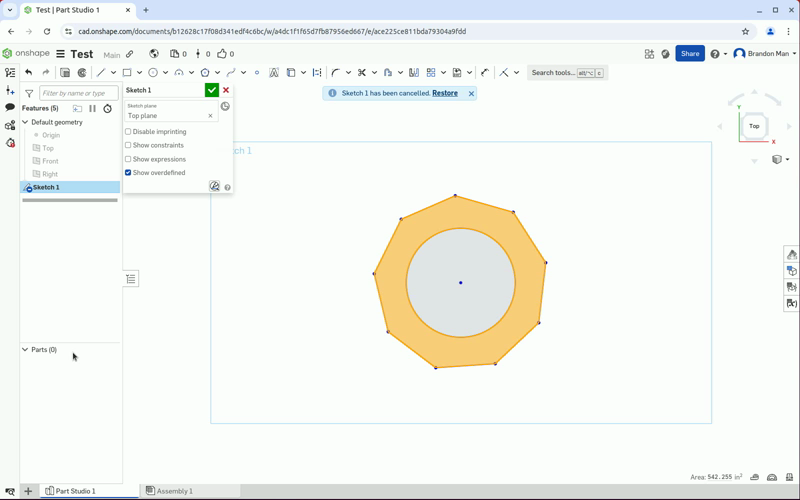
key(shift+e)
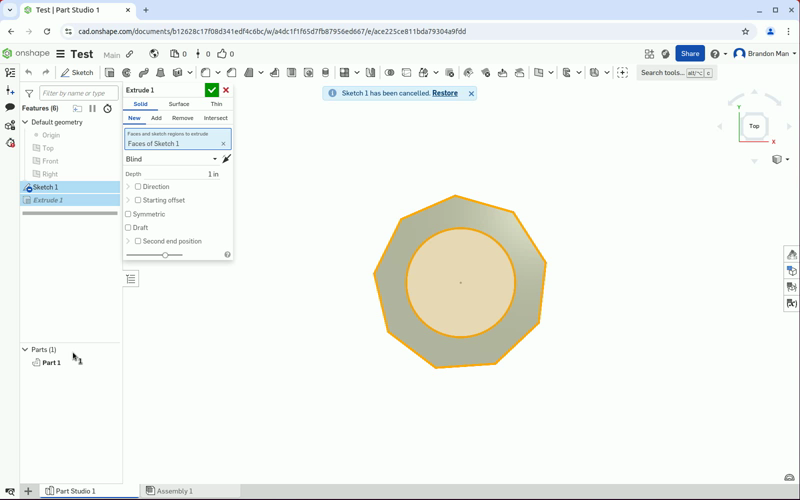
mouse_move(143, 106)
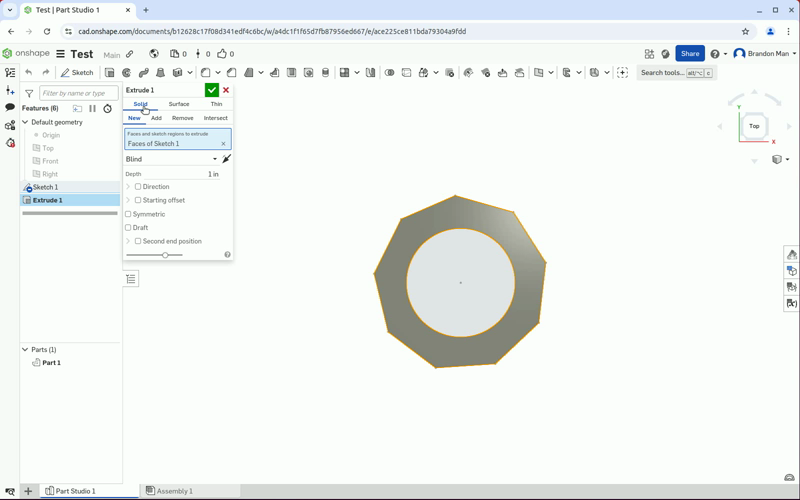
click(143, 106)
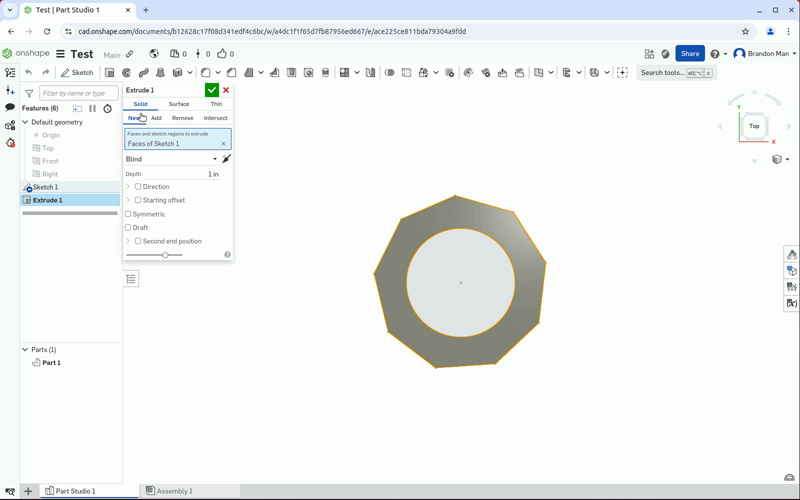
mouse_move(137, 120)
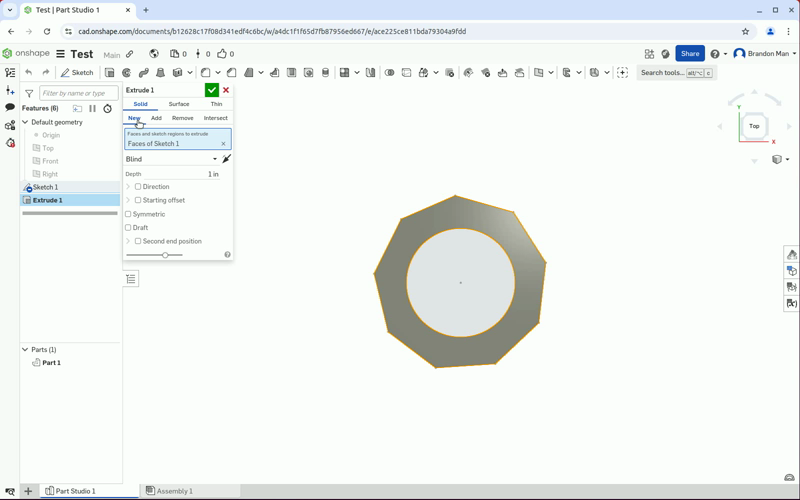
click(137, 120)
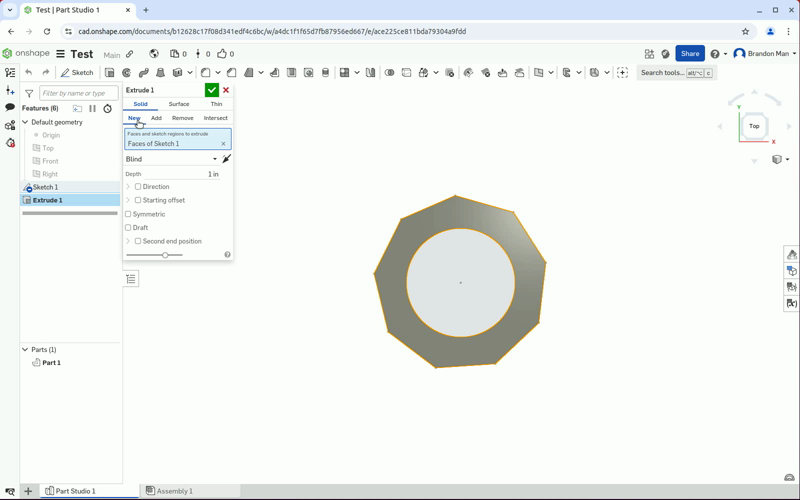
key(tab, 4)
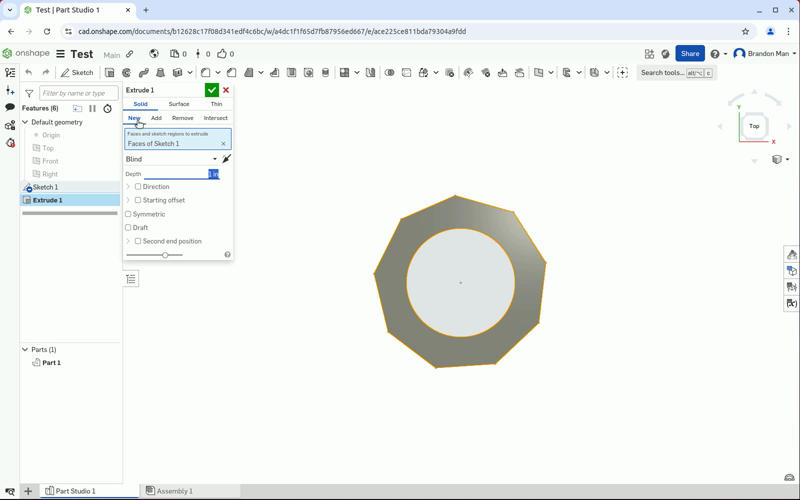
text(6.018)
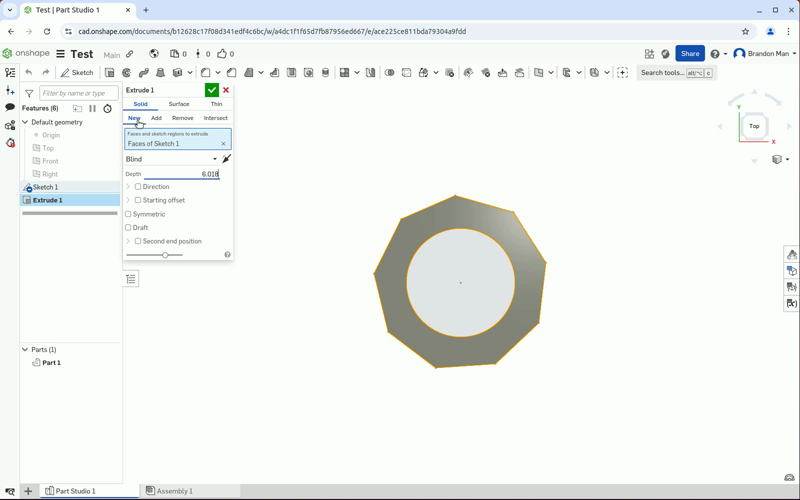
key(enter)
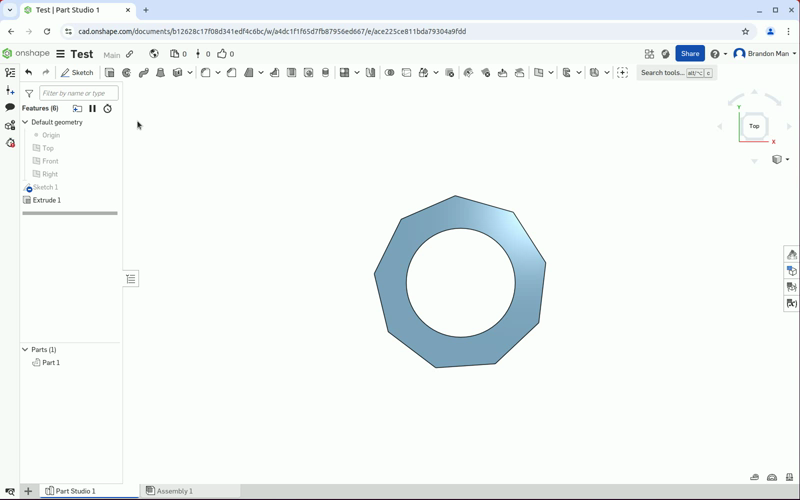
key(shift+h)
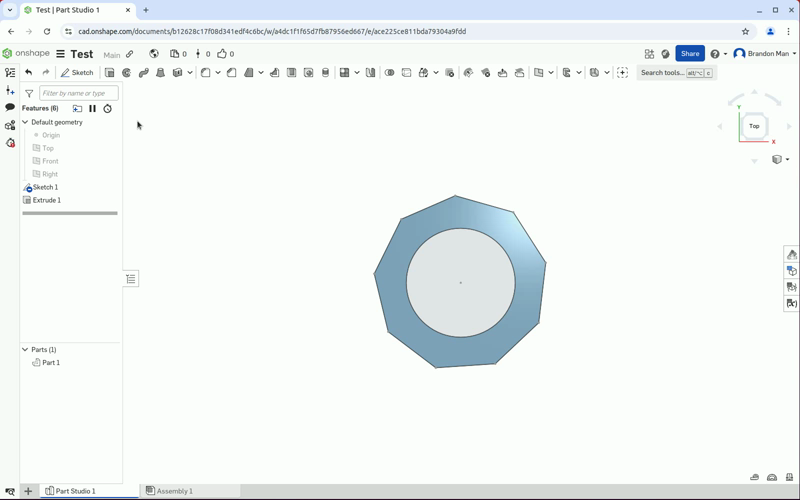
key(shift+h)
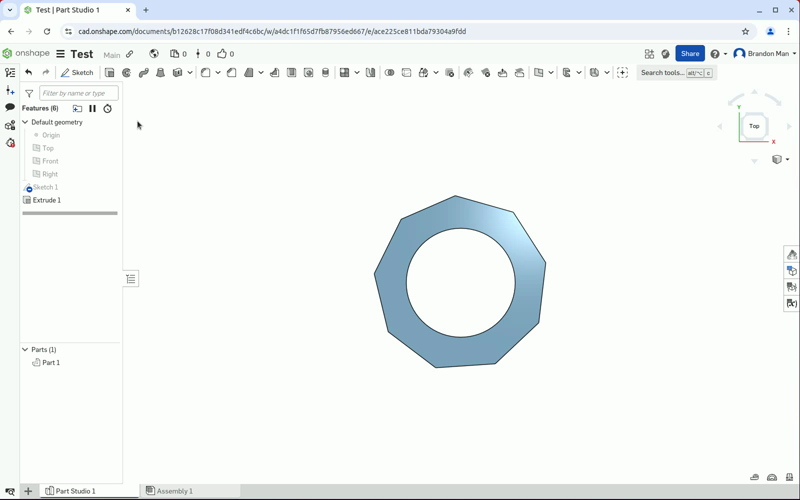
mouse_move(73, 189)
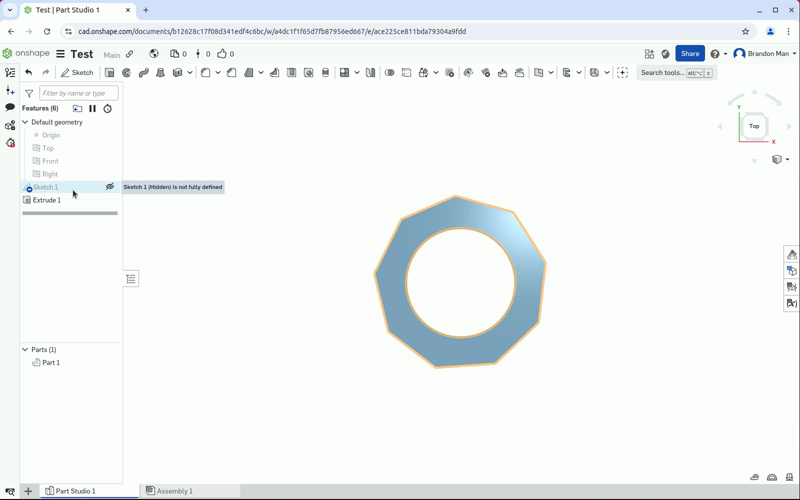
click(73, 189)
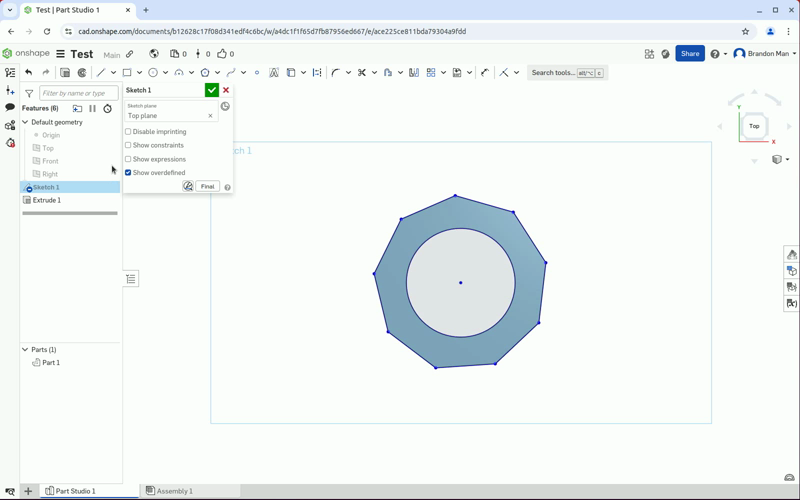
mouse_move(229, 92)
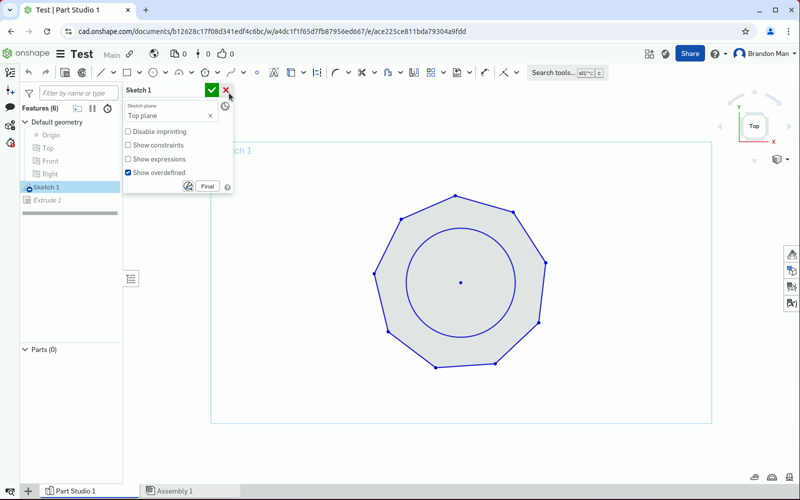
click(229, 92)
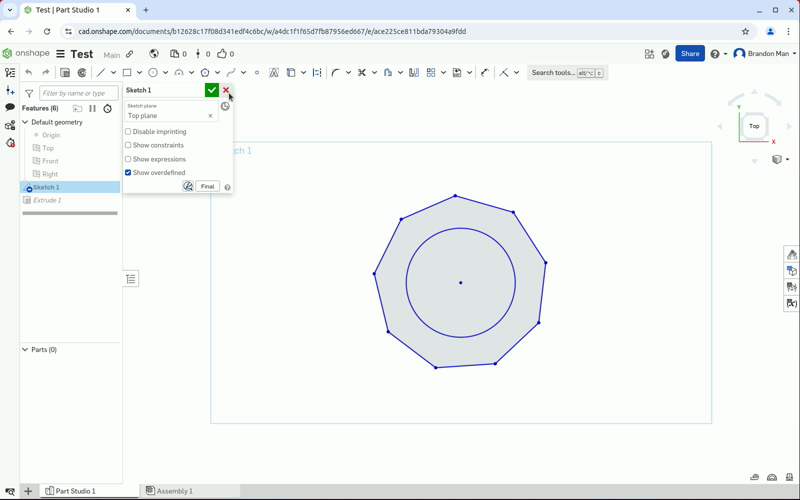
key(shift+s)
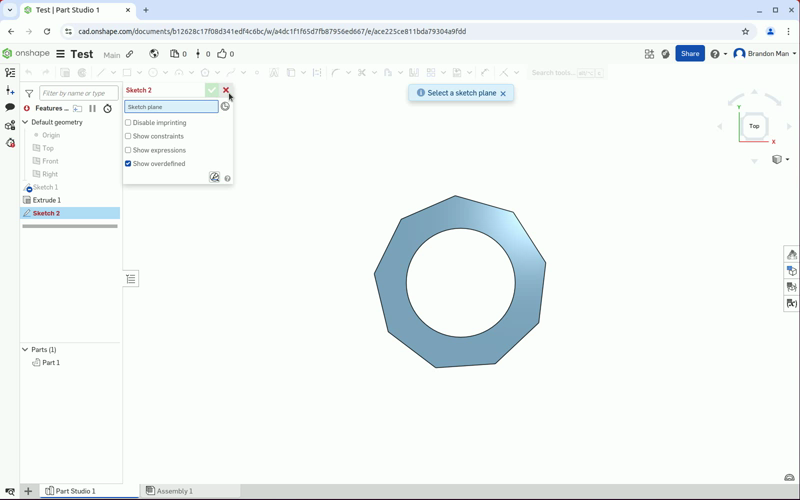
mouse_move(73, 150)
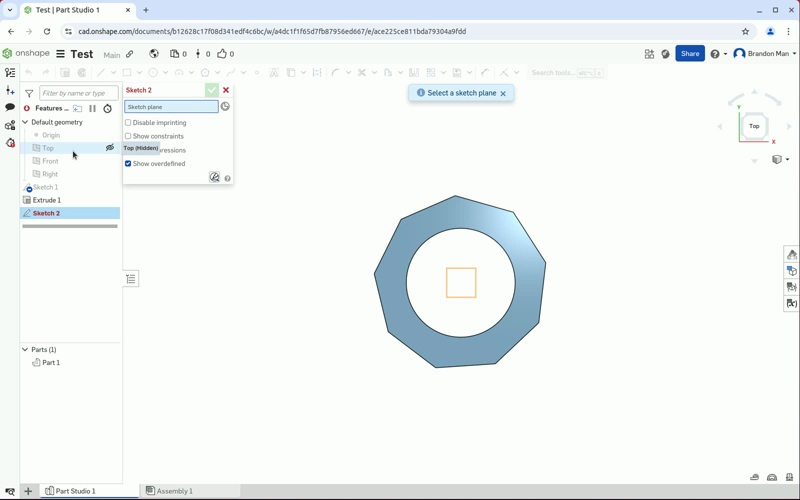
click(73, 150)
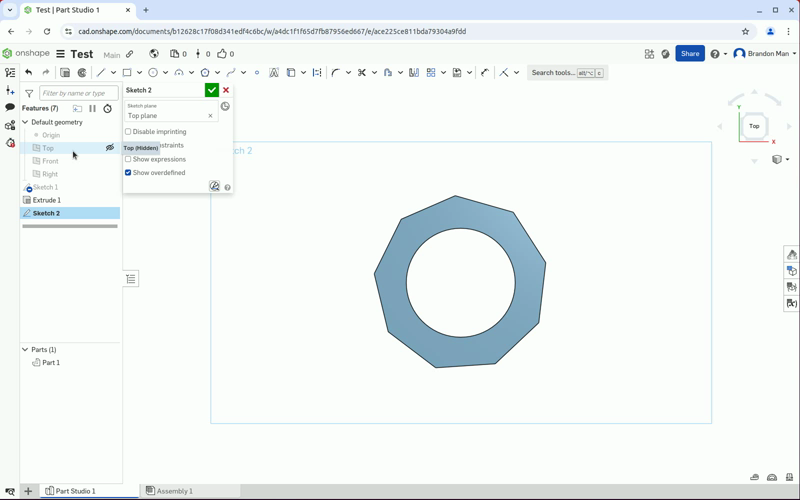
mouse_move(73, 352)
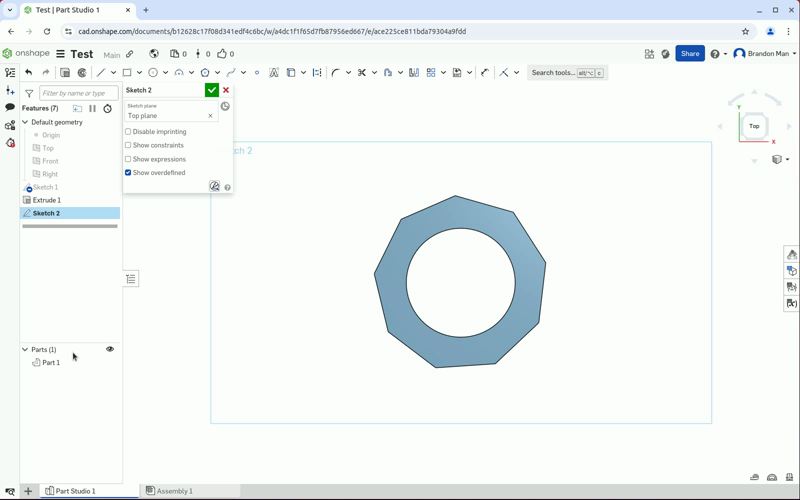
key(y)
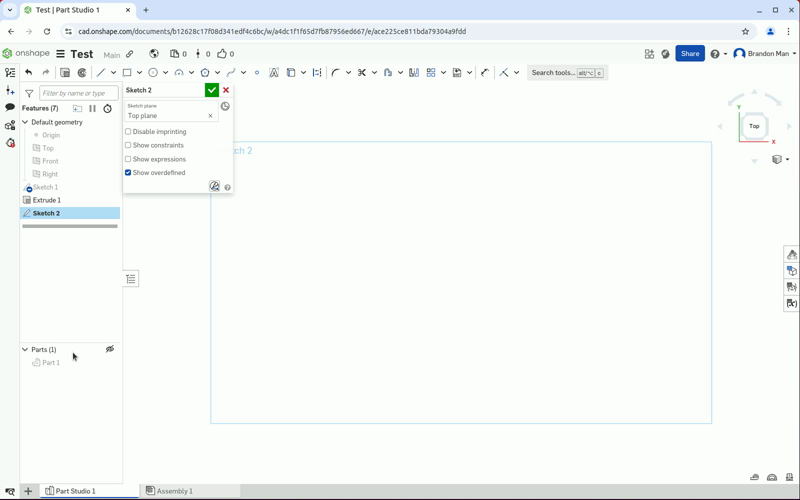
key(l)
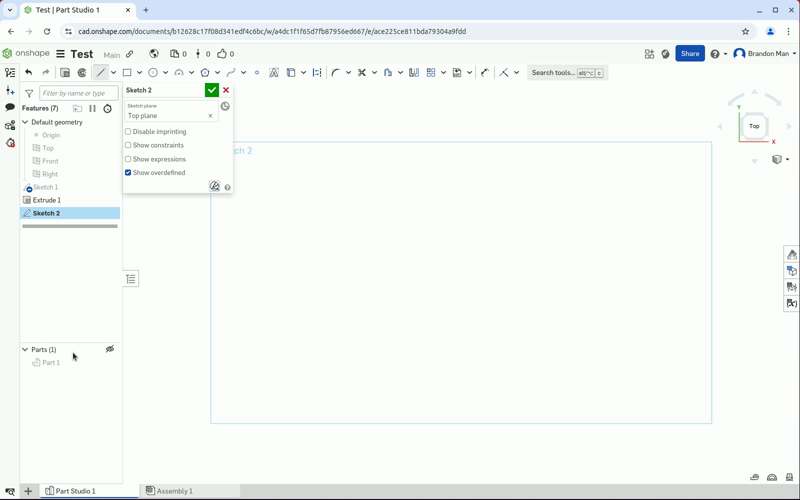
key_down(shift)
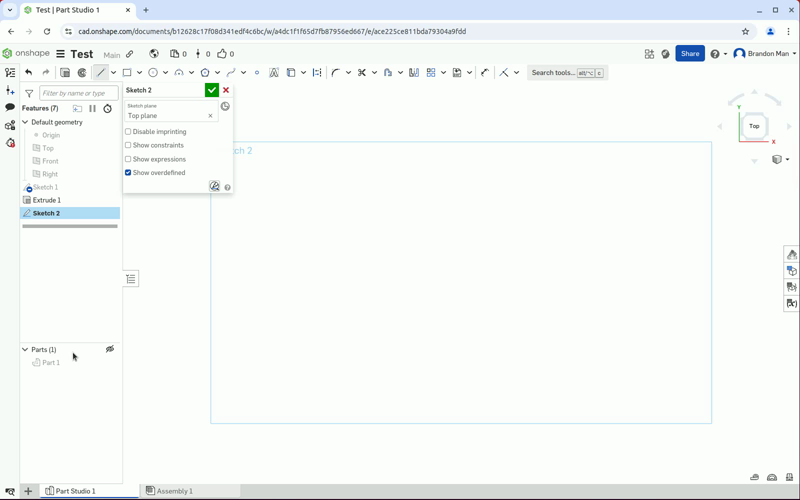
mouse_move(454, 195)
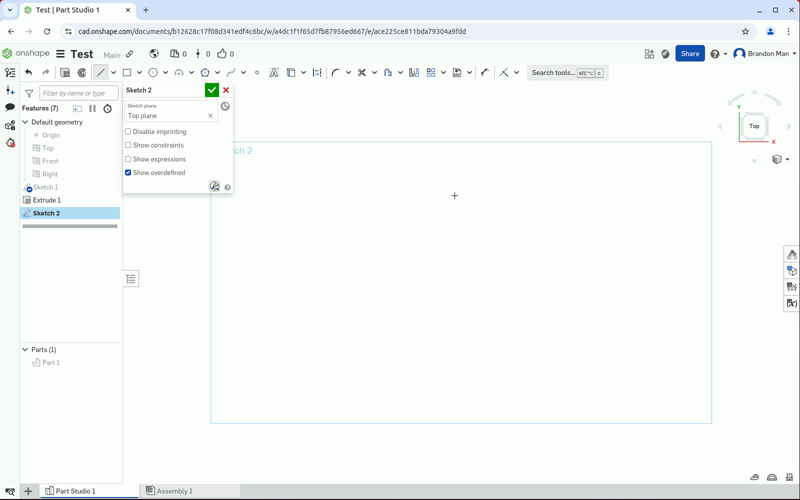
click(454, 195)
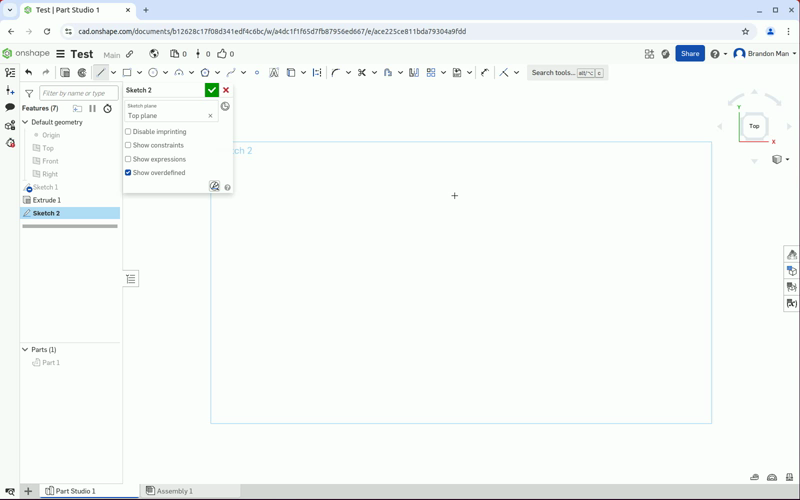
key_up(shift)
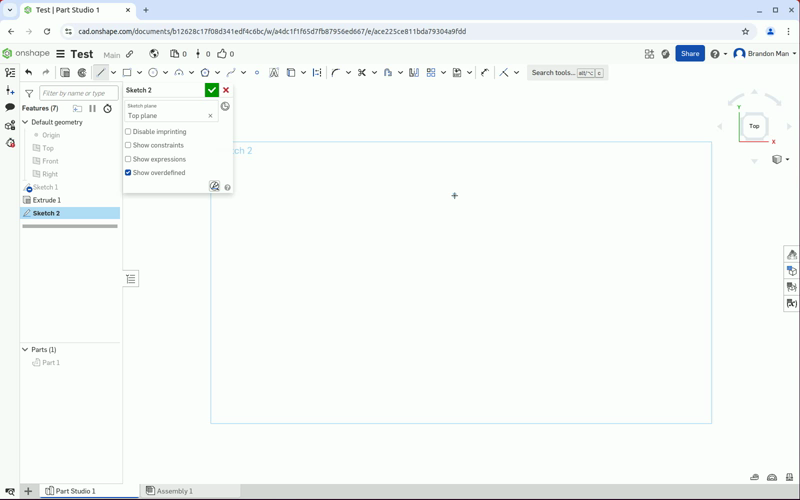
key_down(shift)
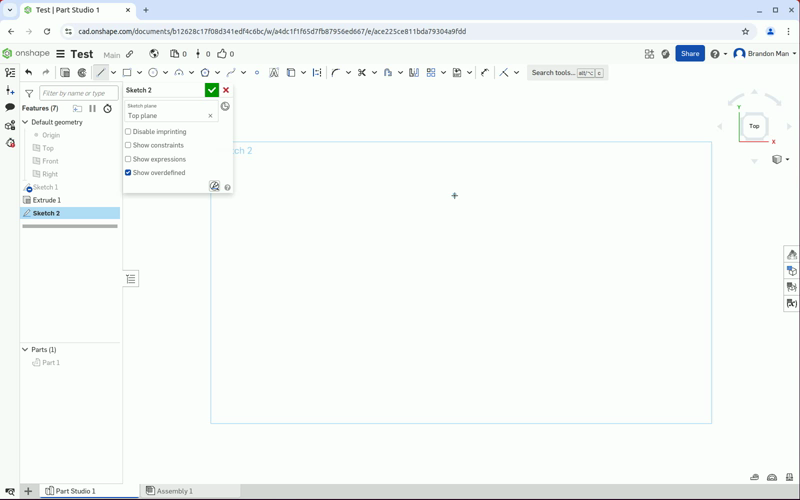
mouse_move(512, 211)
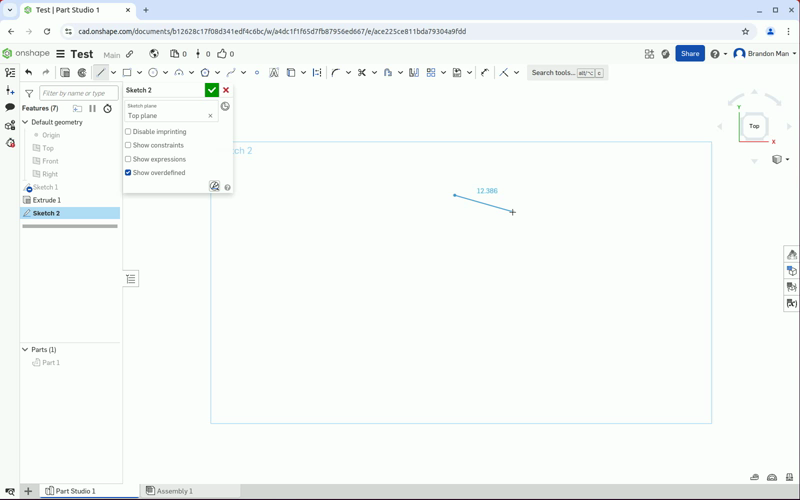
click(512, 211)
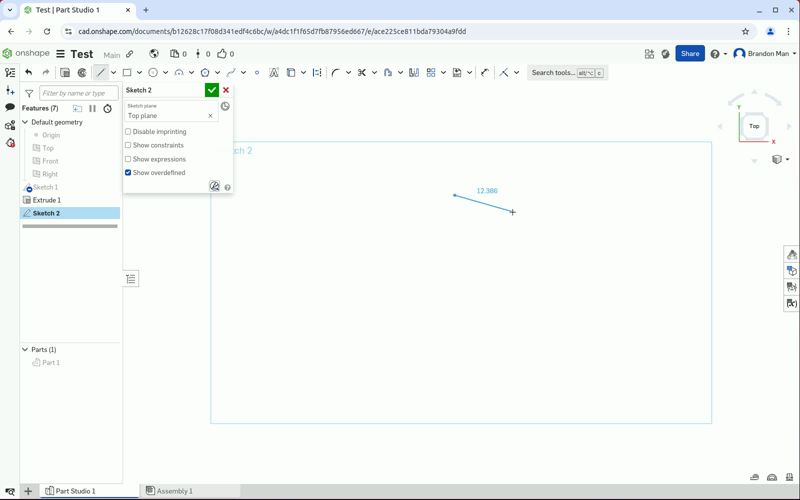
key_up(shift)
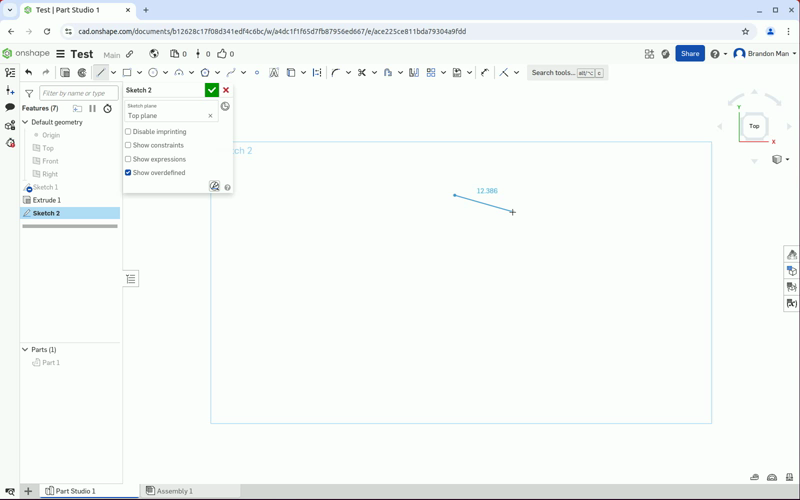
key(esc)
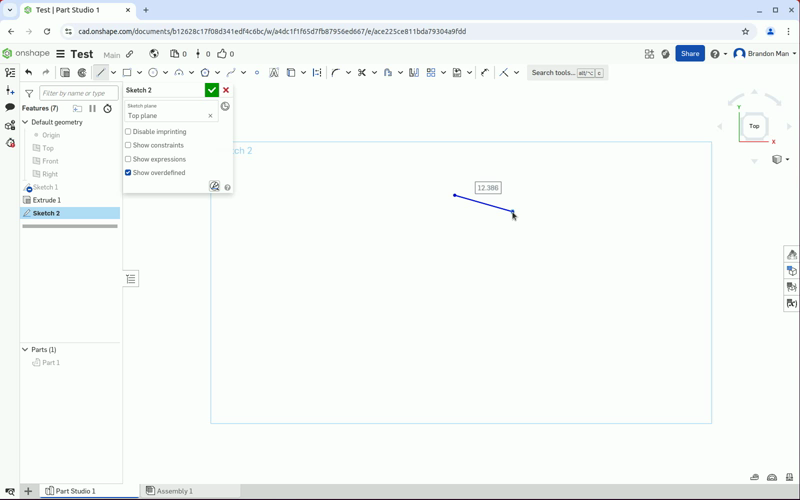
key(a)
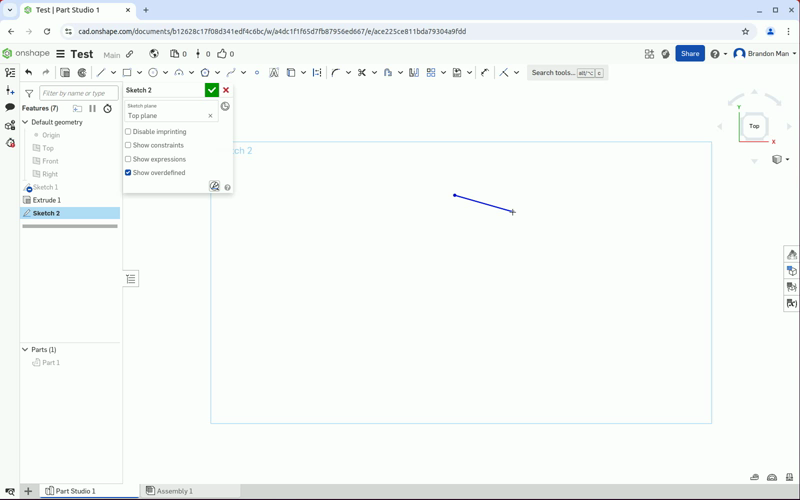
mouse_move(512, 211)
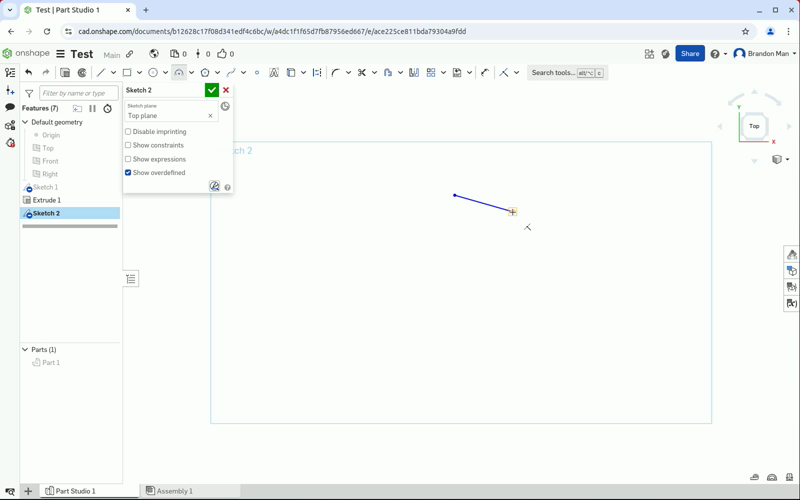
click(512, 211)
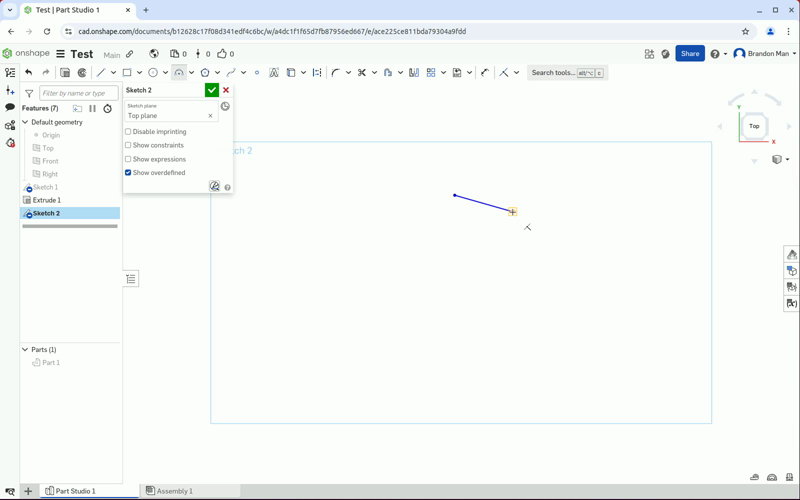
mouse_move(454, 195)
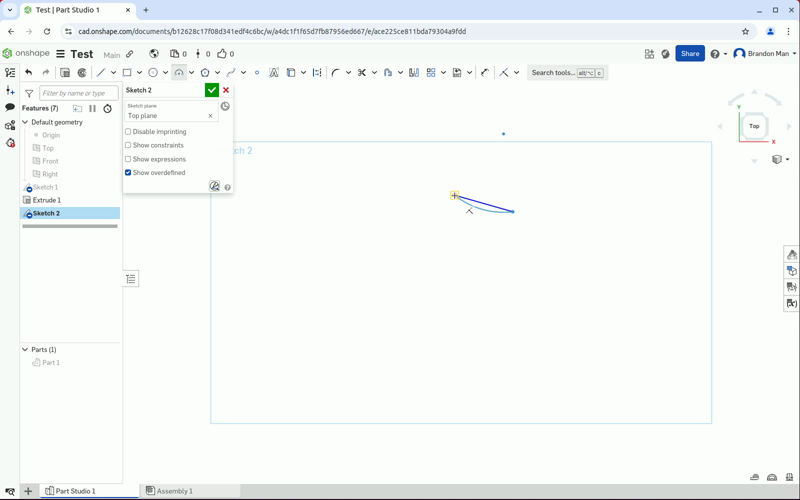
click(454, 195)
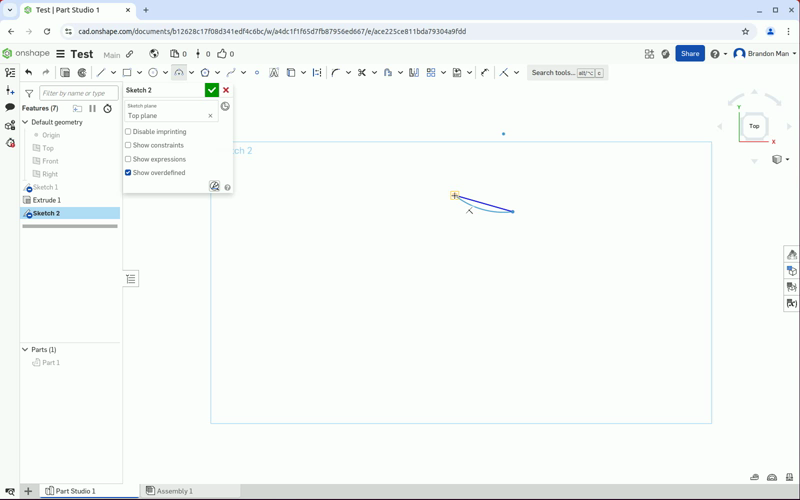
key_down(shift)
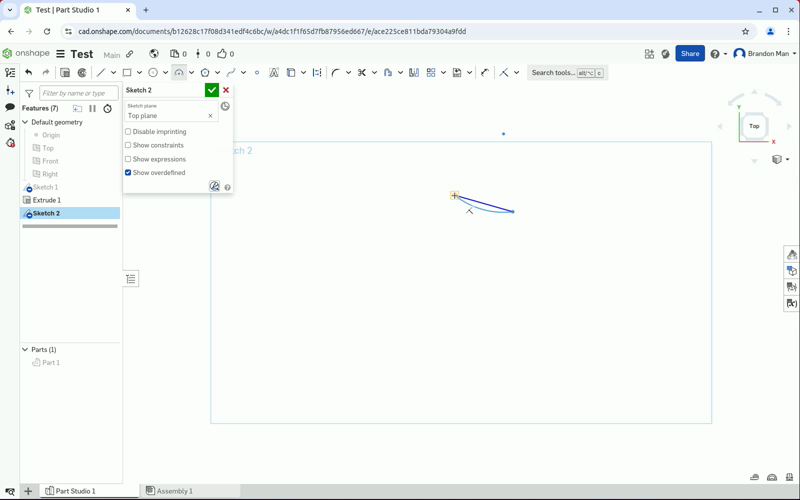
mouse_move(492, 174)
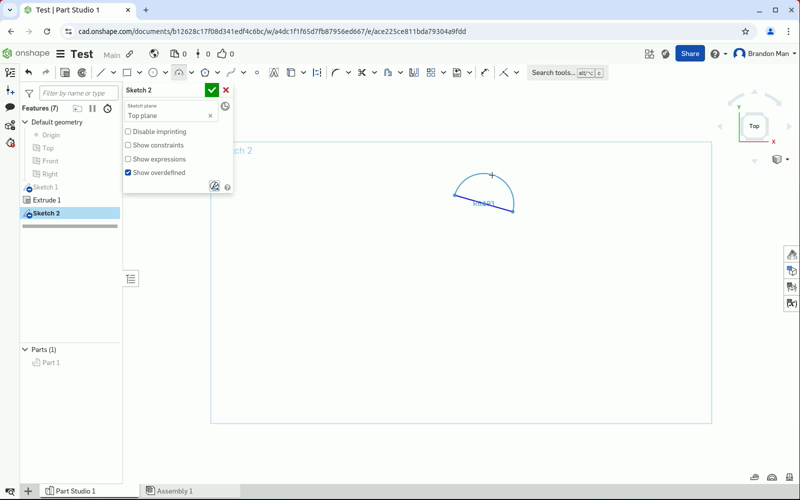
click(492, 174)
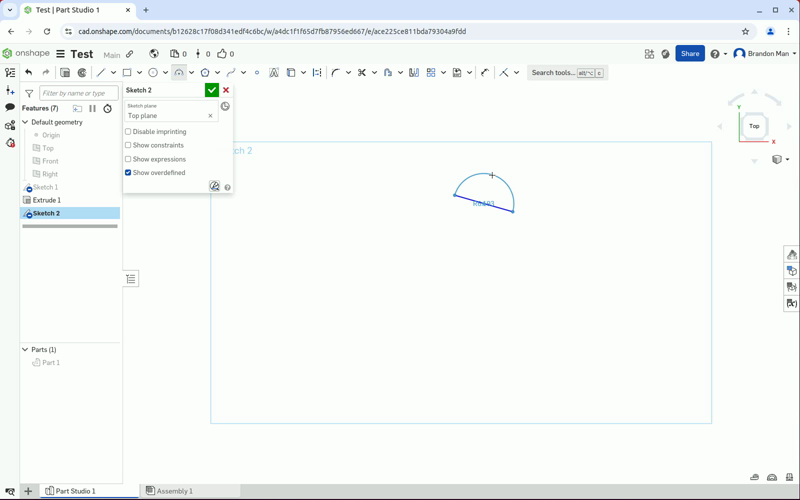
key_up(shift)
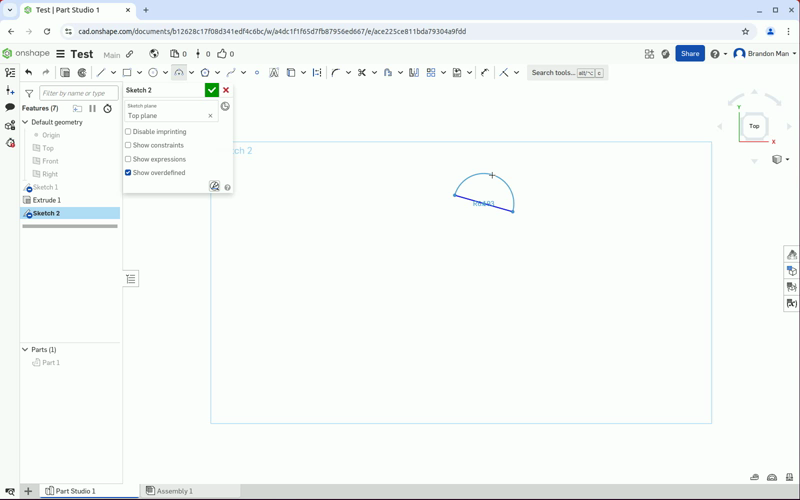
key(esc)
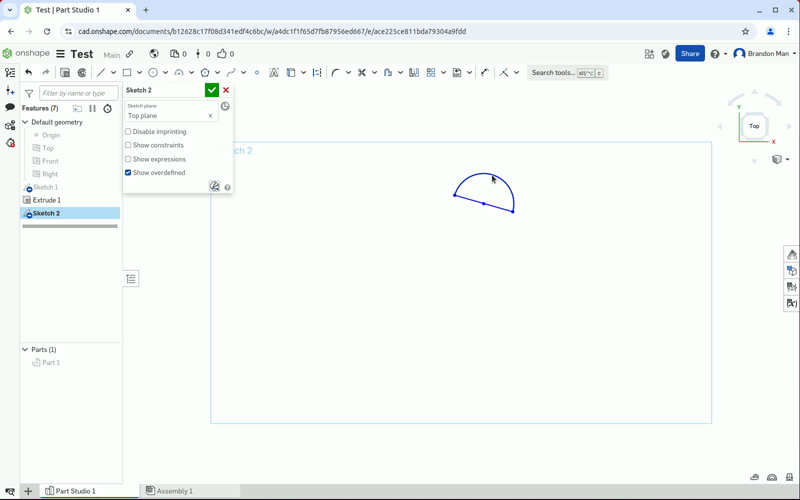
mouse_move(499, 193)
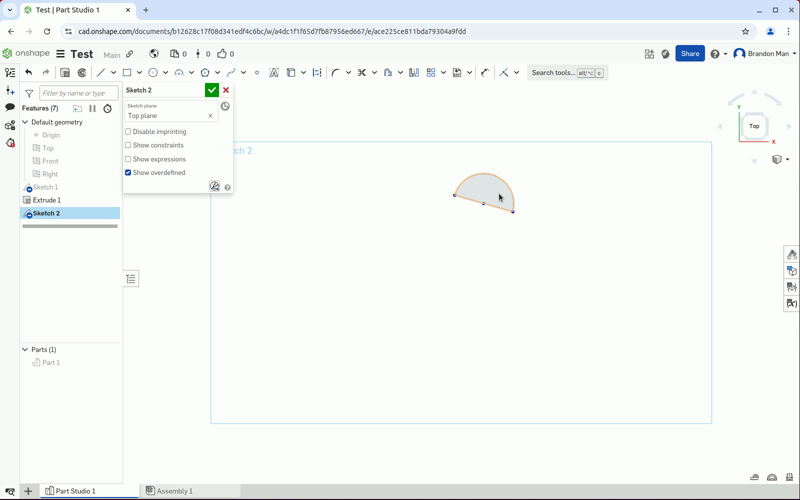
scroll(6)
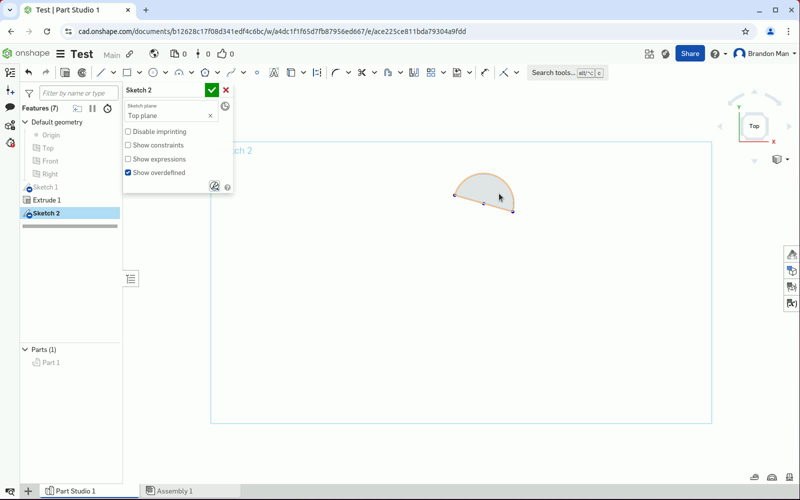
scroll(6)
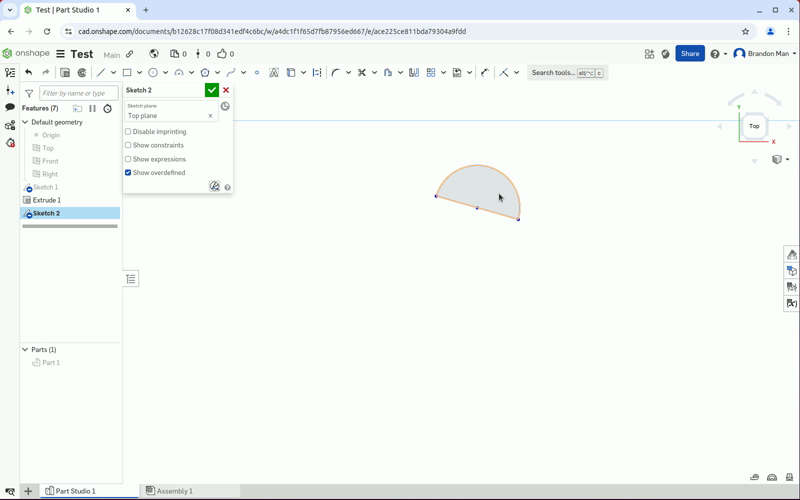
scroll(6)
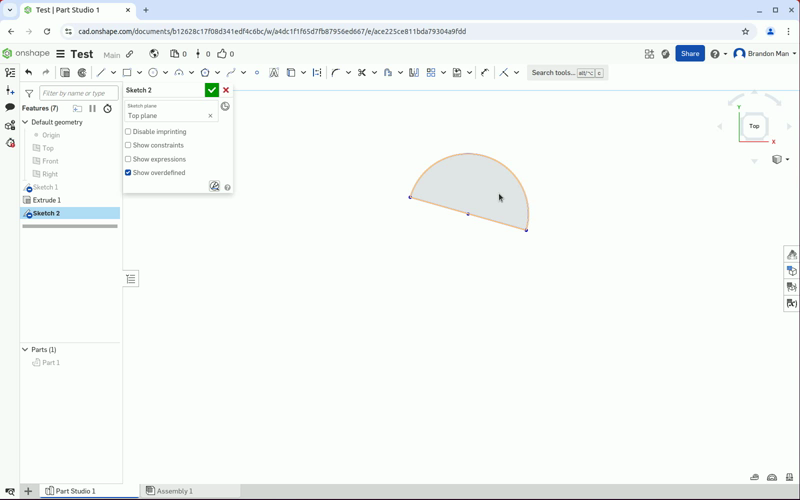
scroll(6)
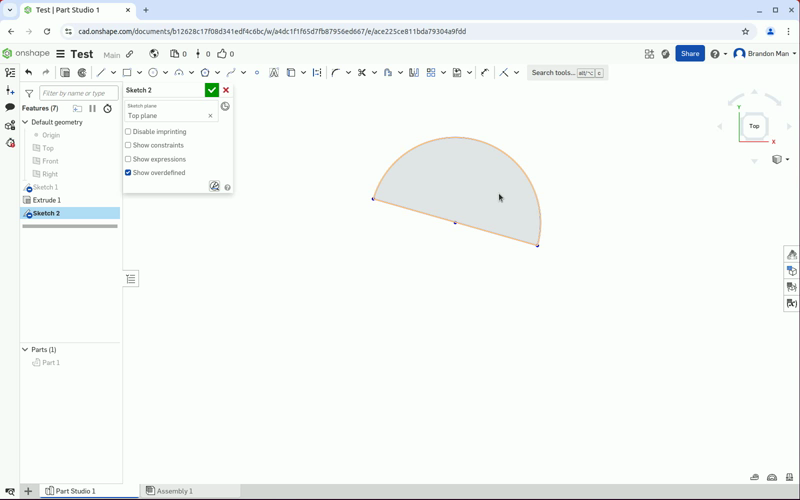
scroll(6)
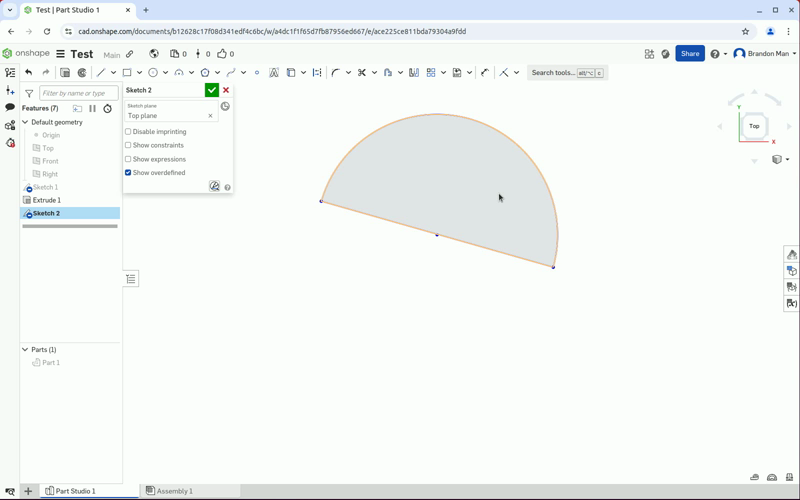
scroll(6)
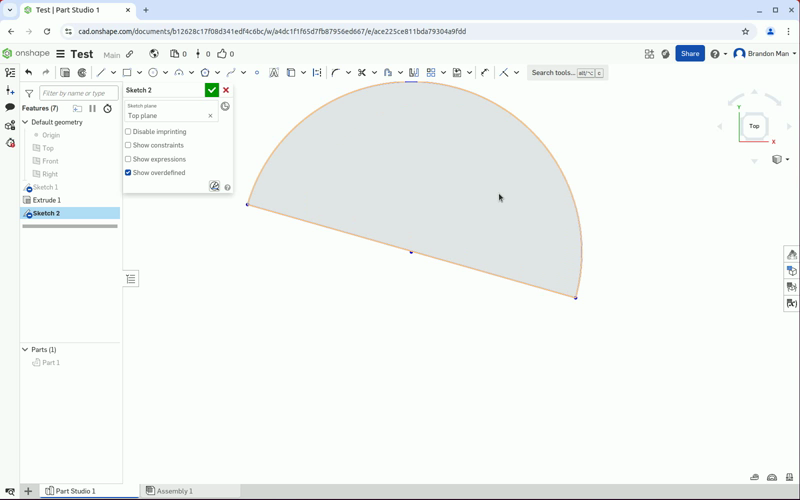
scroll(6)
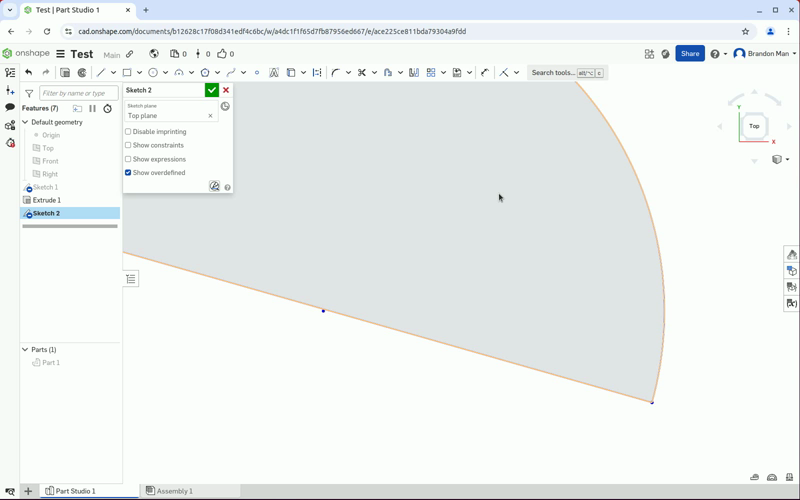
click(499, 193)
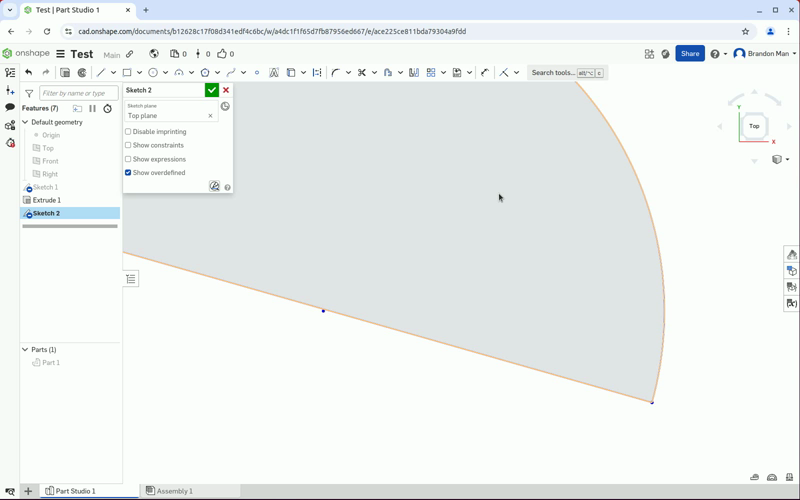
scroll(-6)
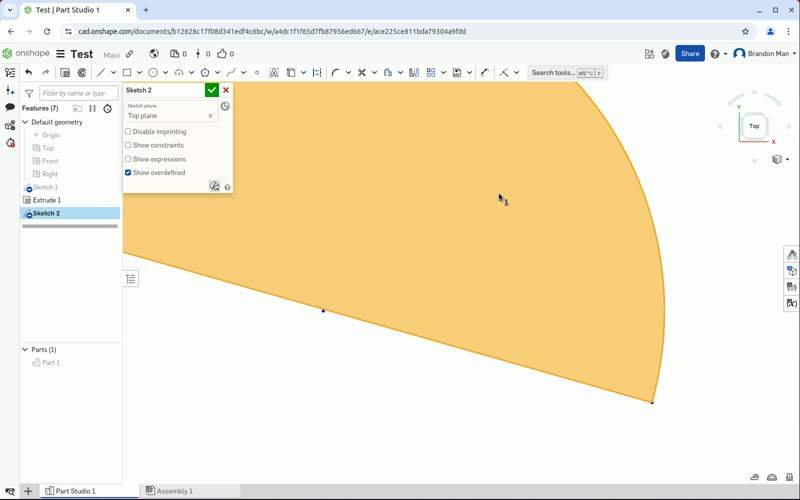
scroll(-6)
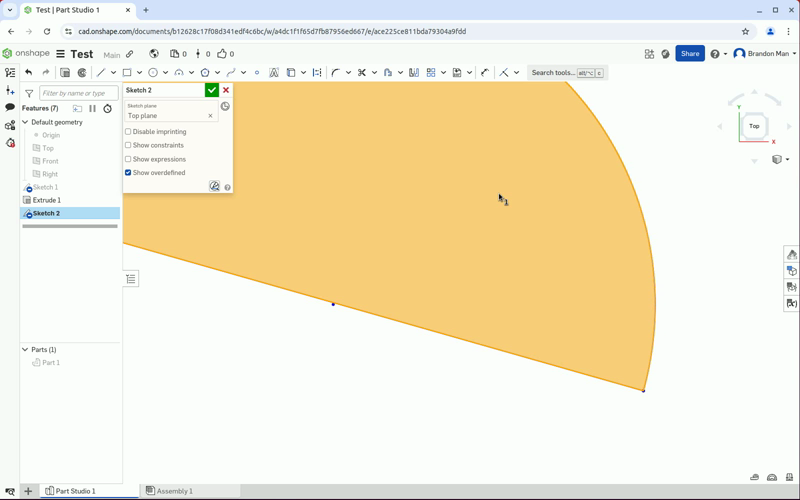
scroll(-6)
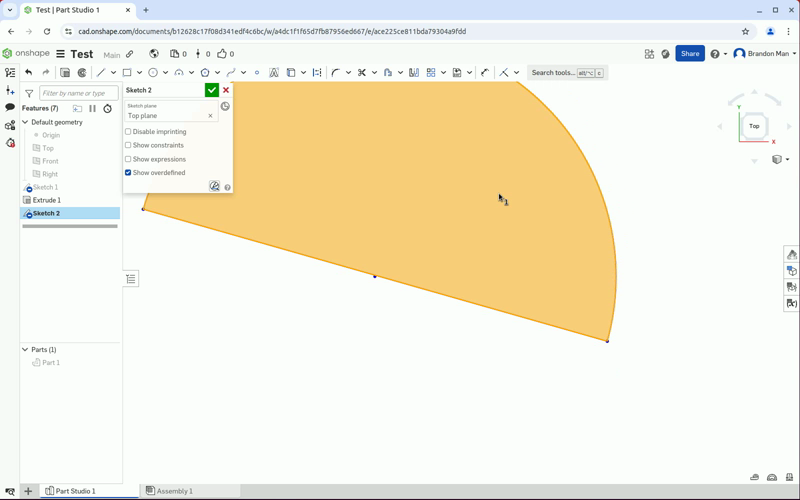
scroll(-6)
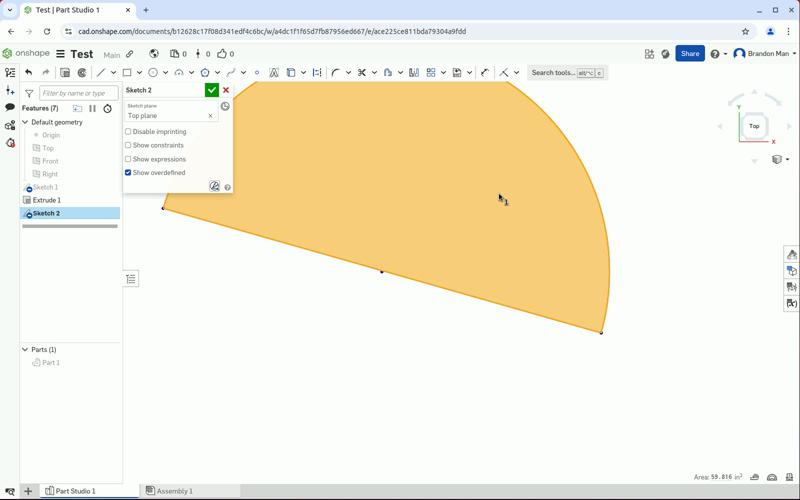
scroll(-6)
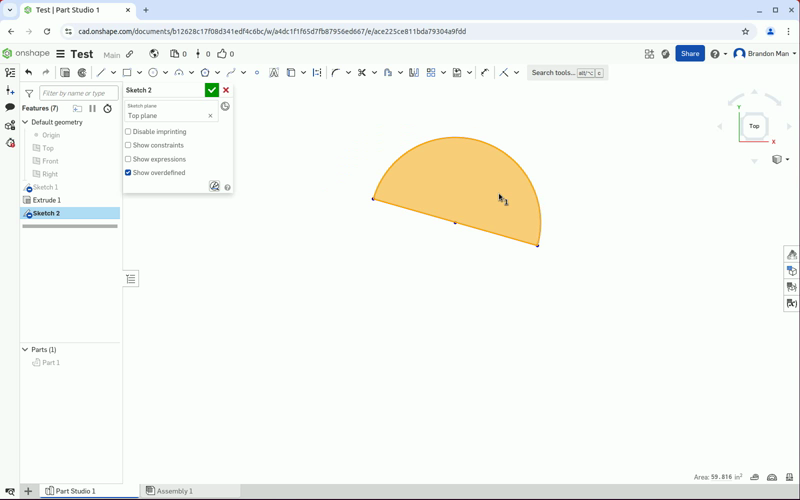
scroll(-6)
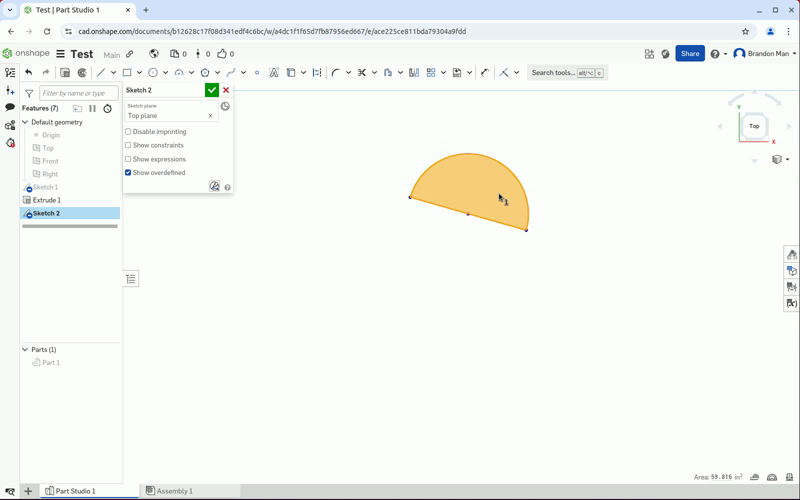
scroll(-6)
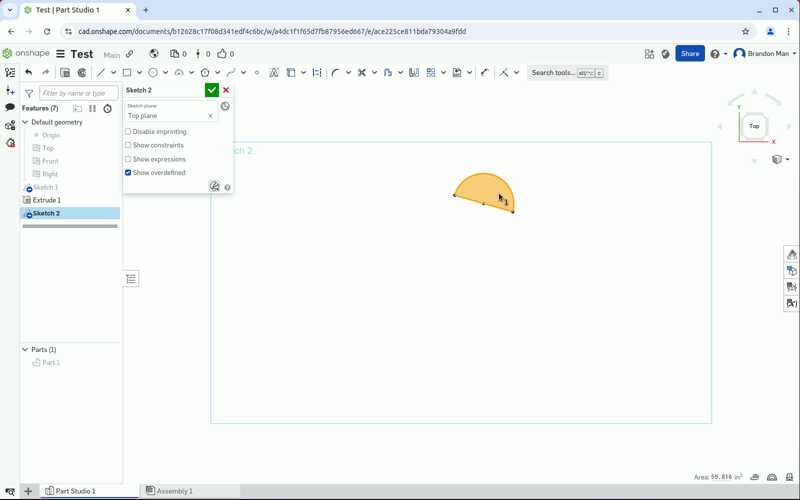
mouse_move(73, 352)
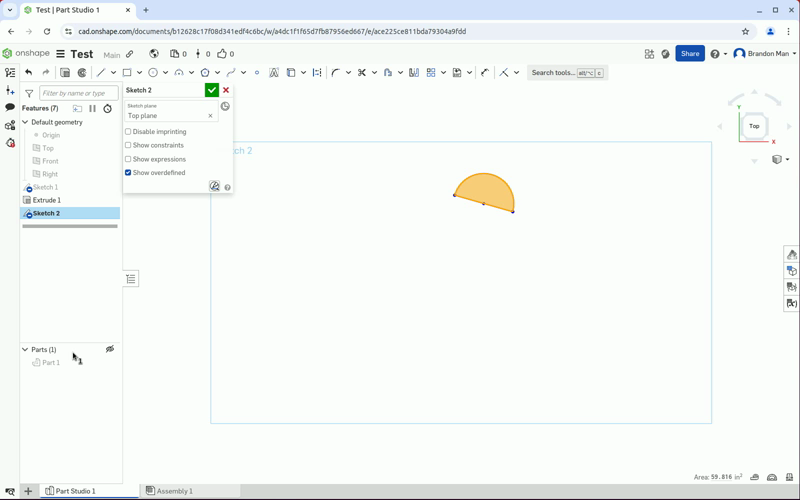
key(shift+y)
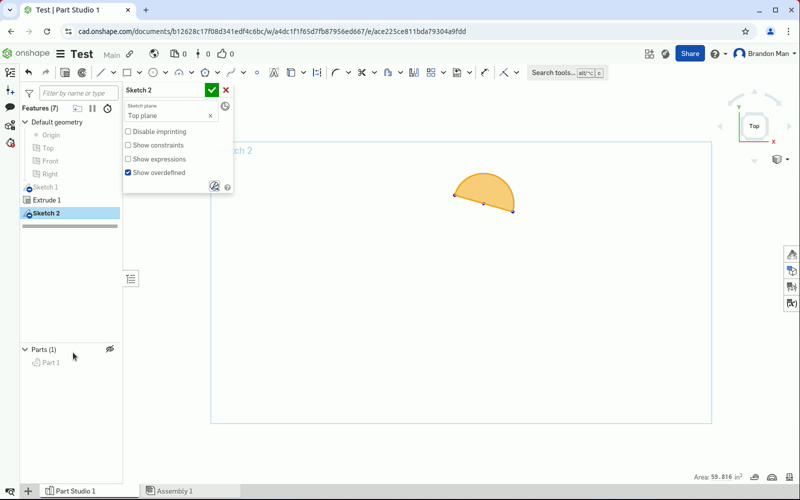
key(shift+e)
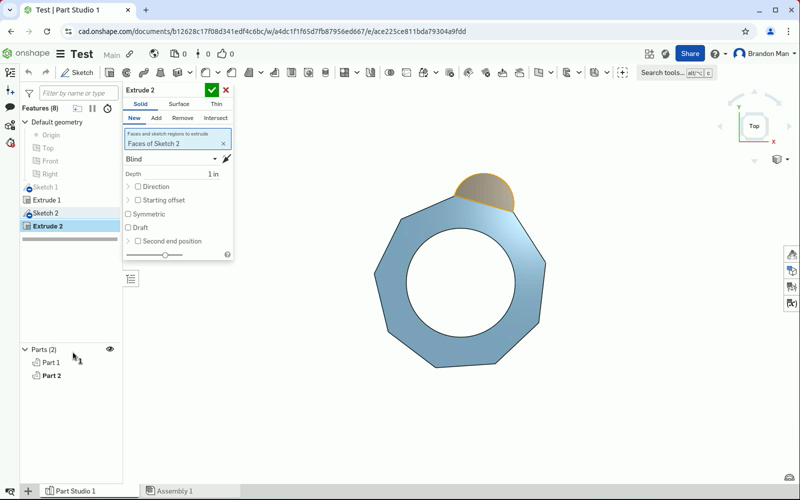
mouse_move(143, 106)
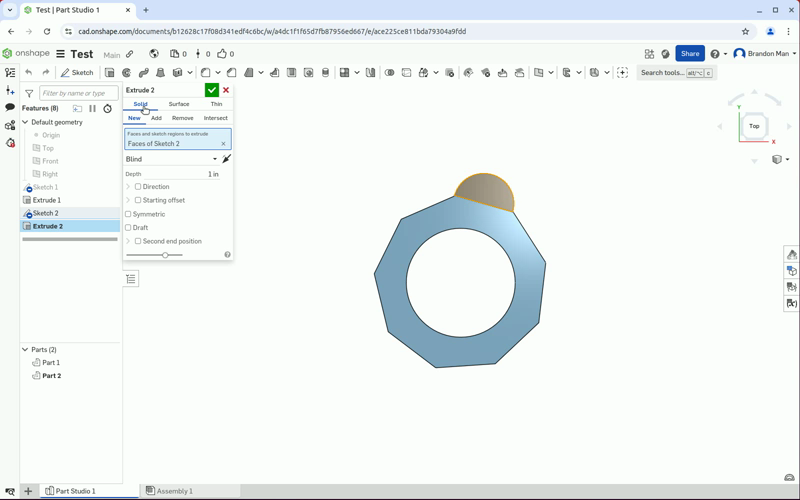
click(143, 106)
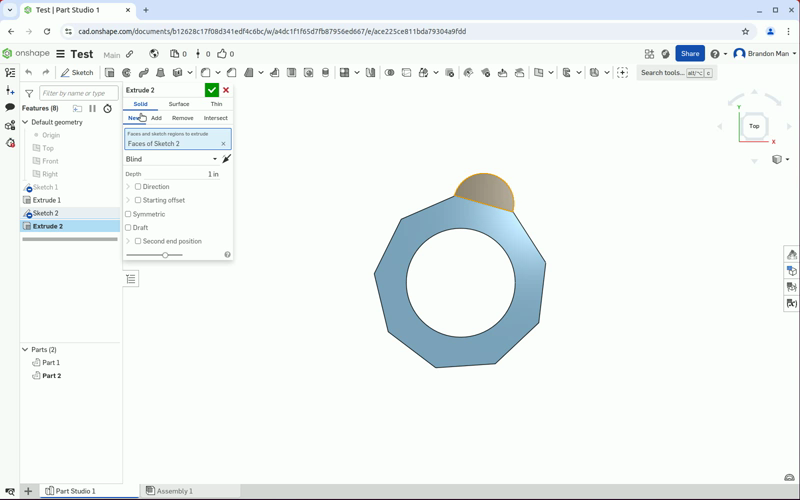
mouse_move(137, 120)
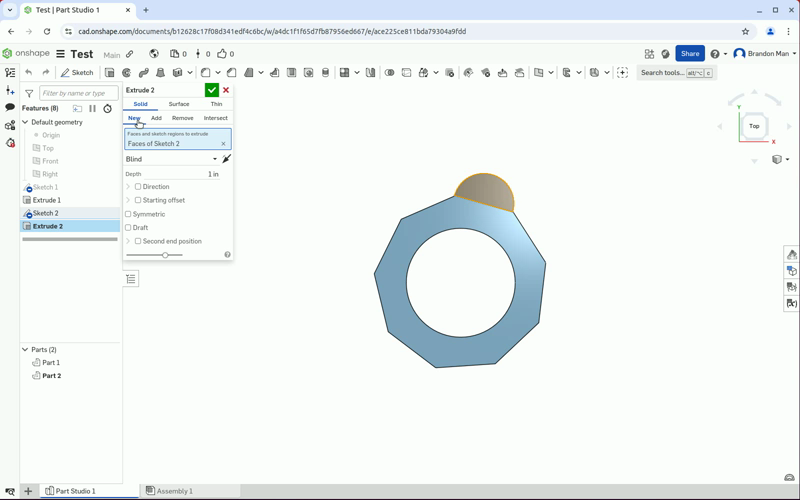
click(137, 120)
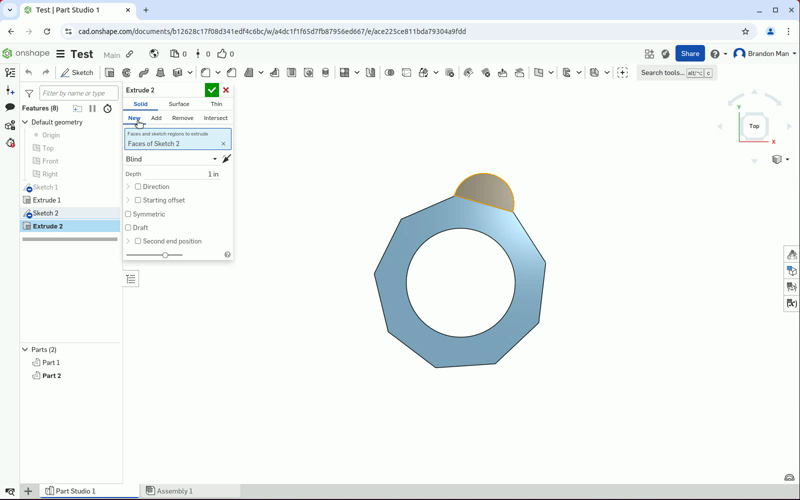
key(tab, 4)
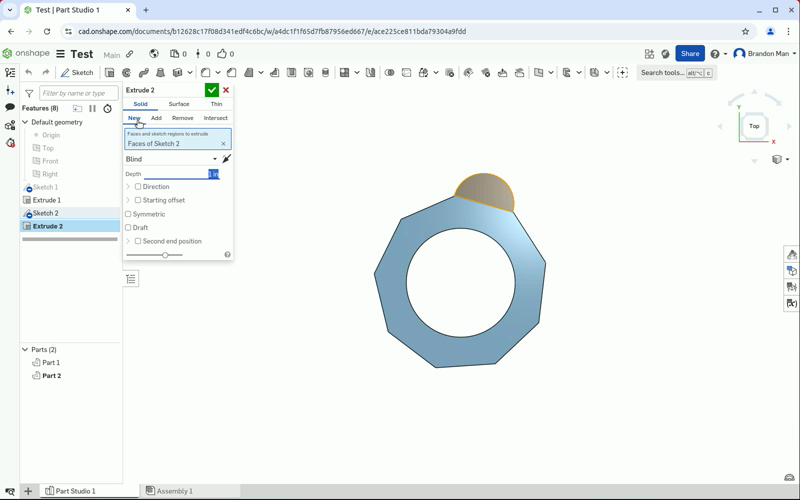
text(6.018)
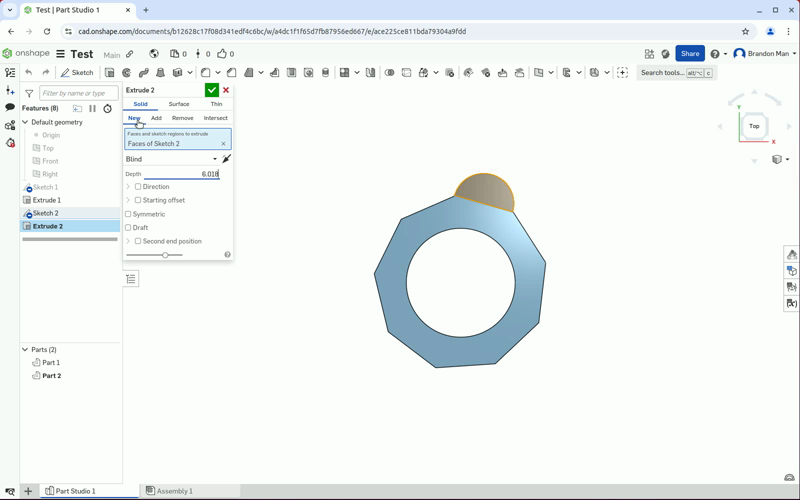
key(enter)
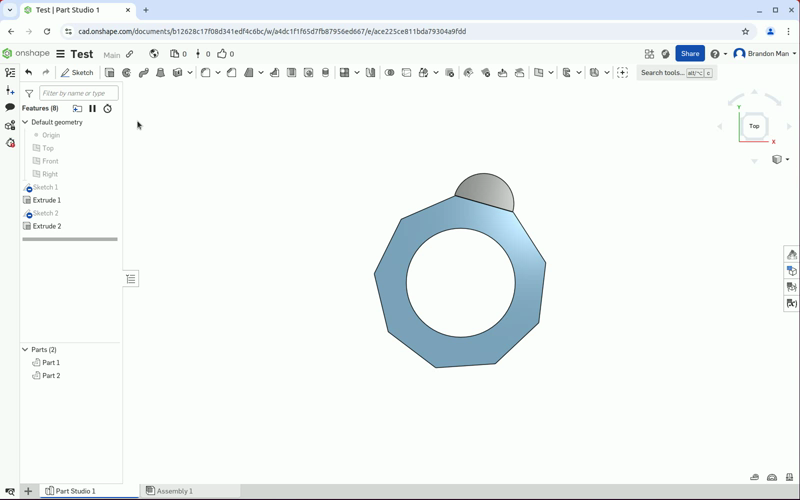
key(shift+h)
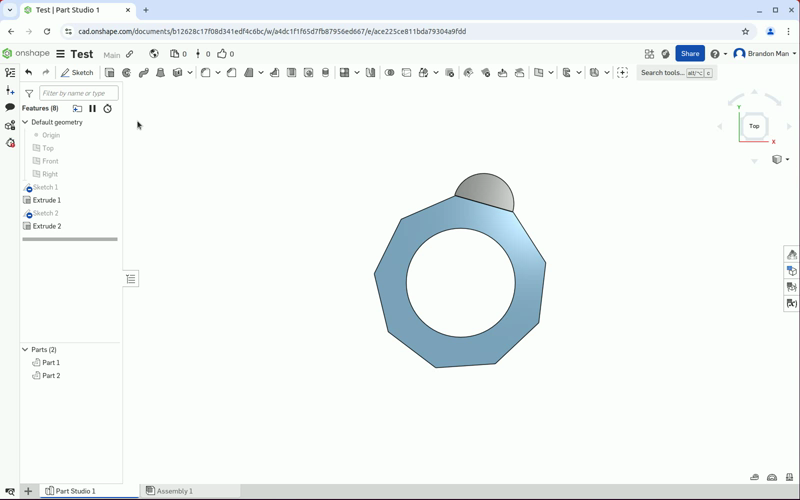
key(shift+h)
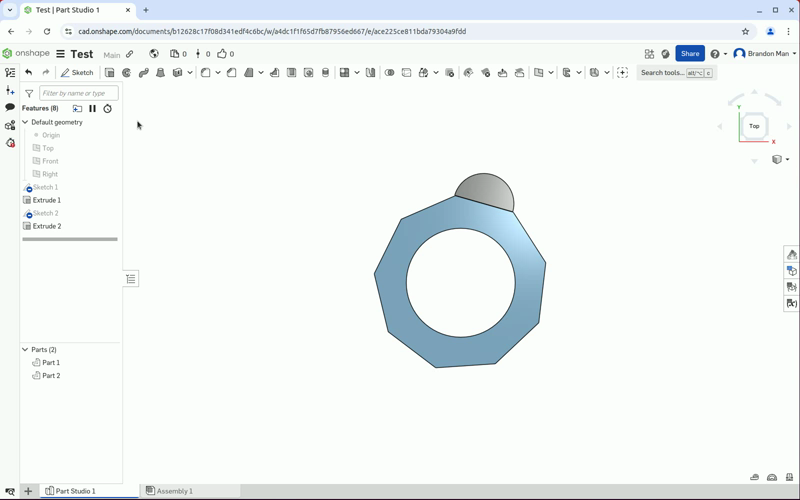
mouse_move(73, 189)
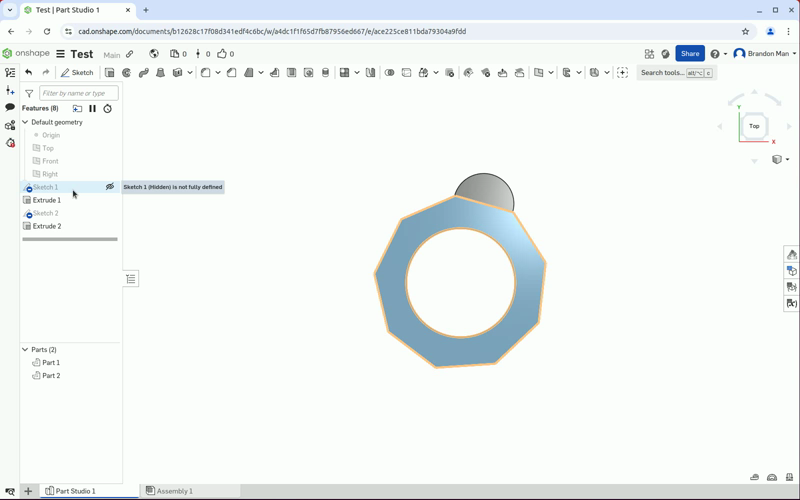
click(73, 189)
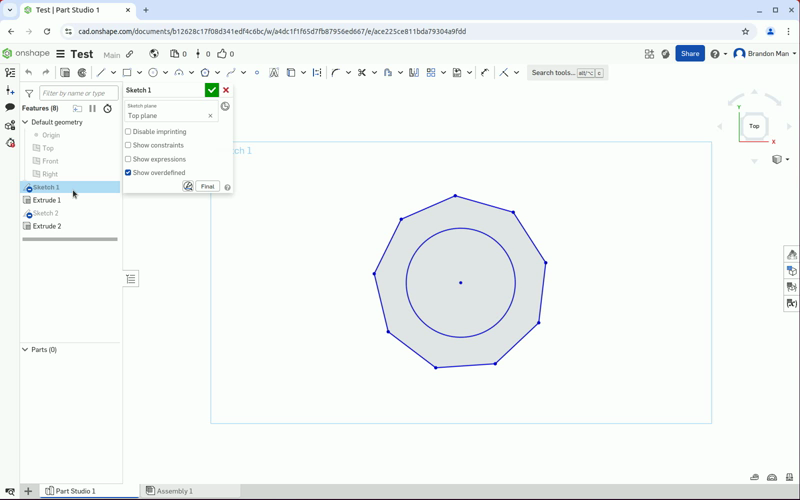
mouse_move(229, 92)
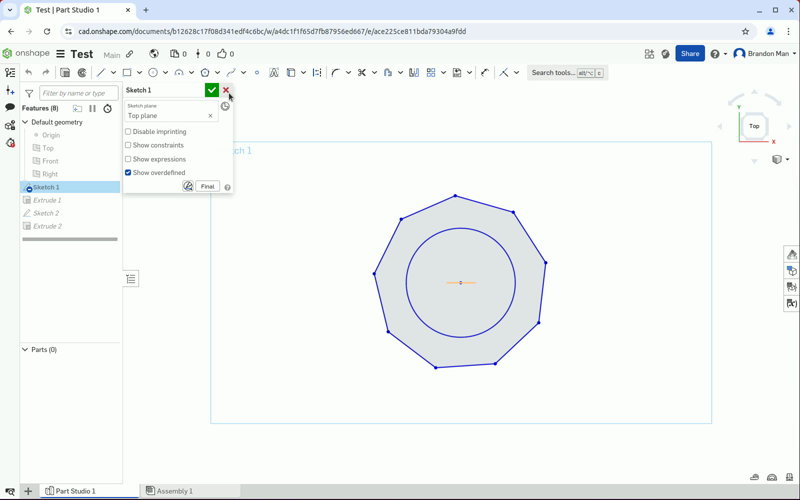
click(229, 92)
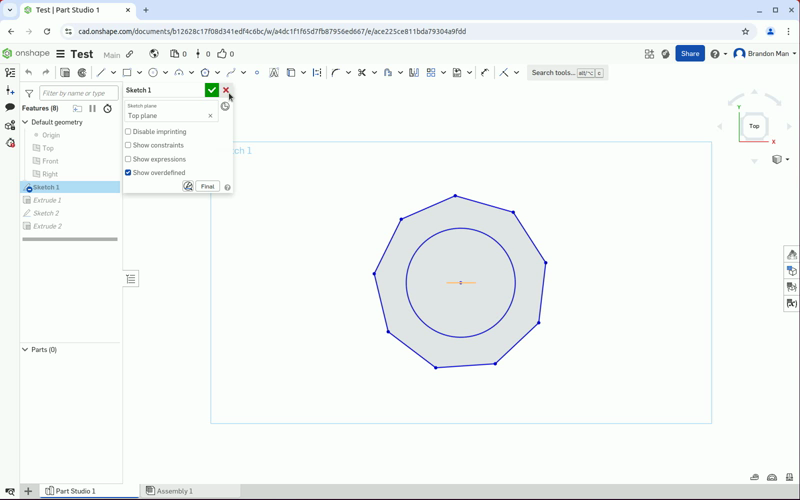
key(shift+s)
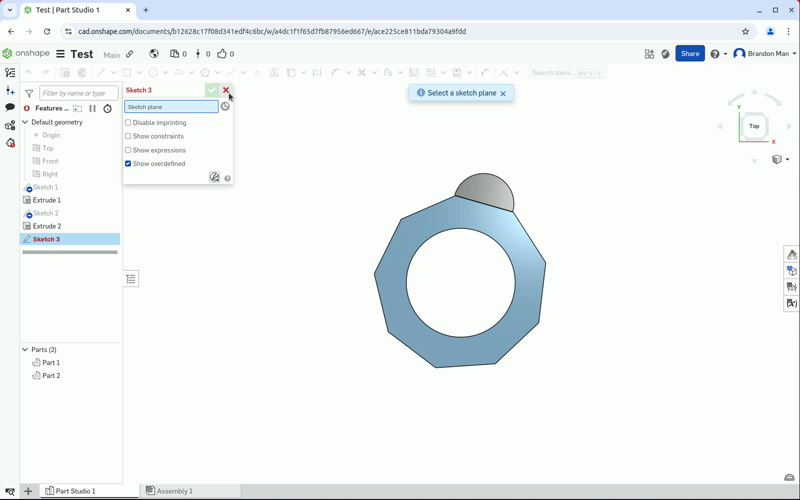
mouse_move(73, 150)
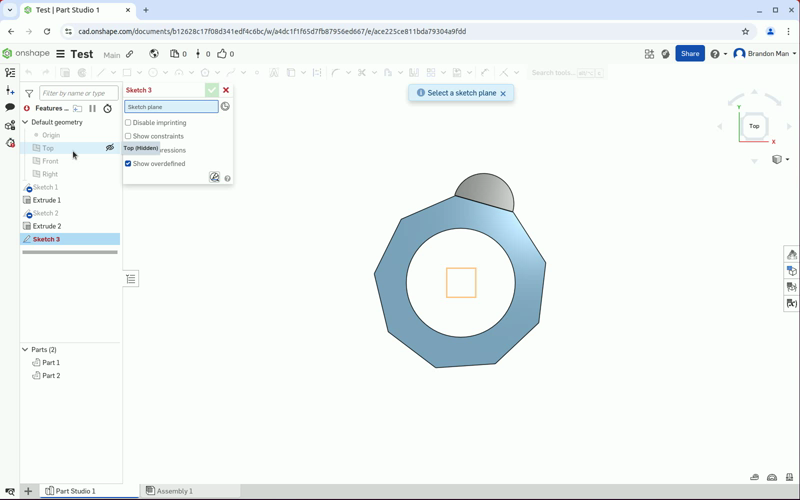
click(73, 150)
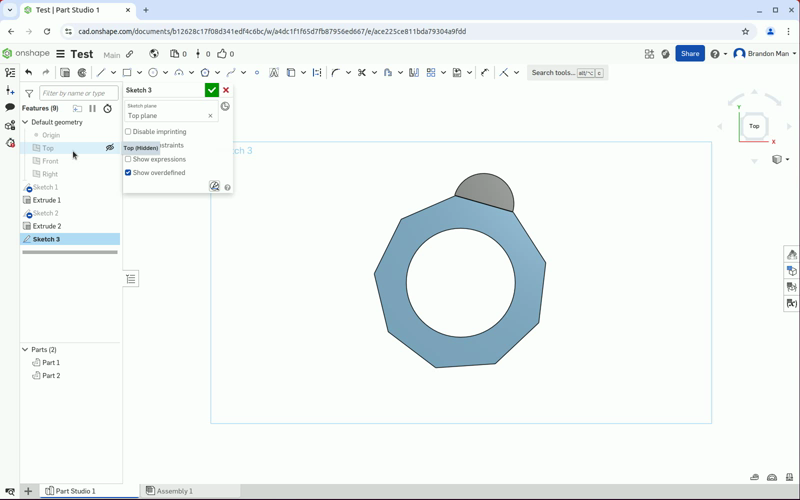
mouse_move(73, 352)
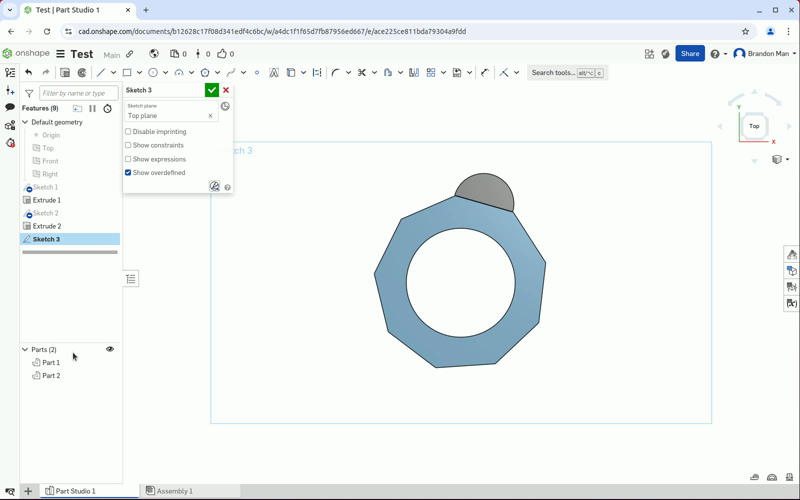
key(y)
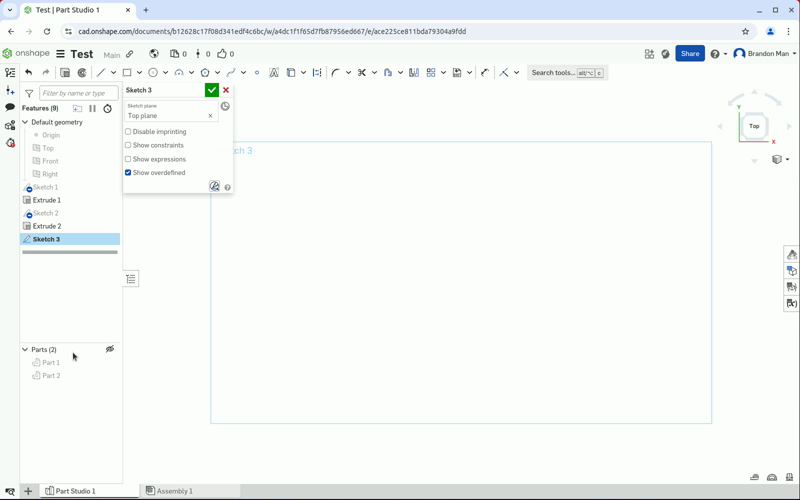
key(l)
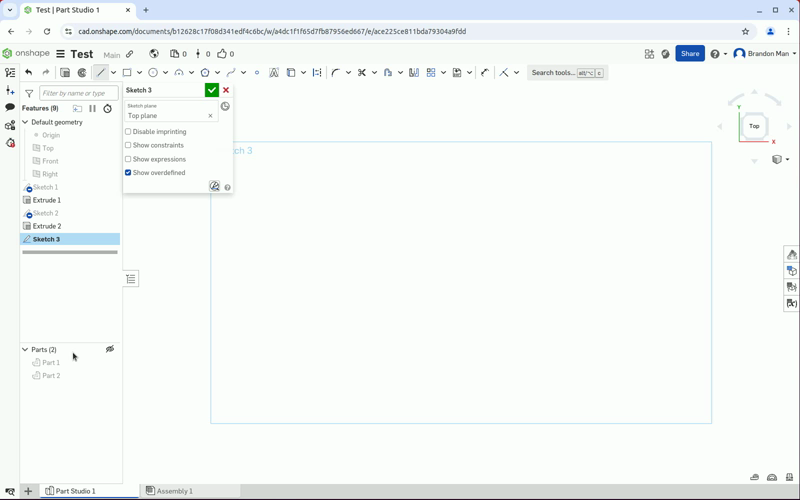
key_down(shift)
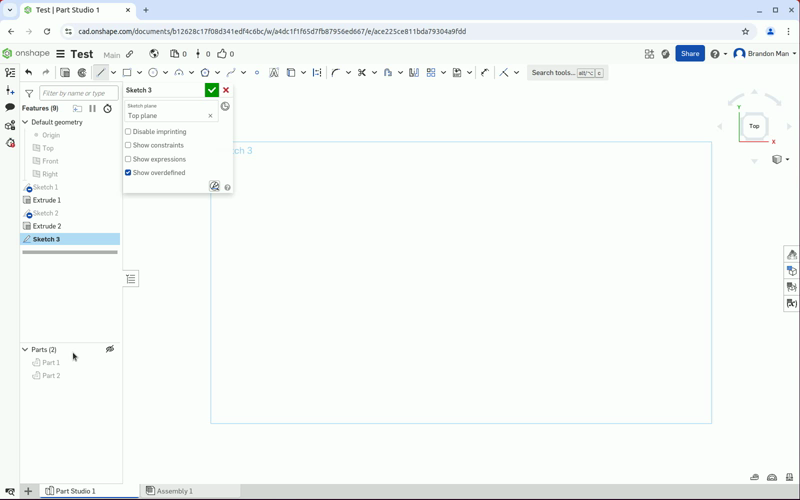
mouse_move(399, 219)
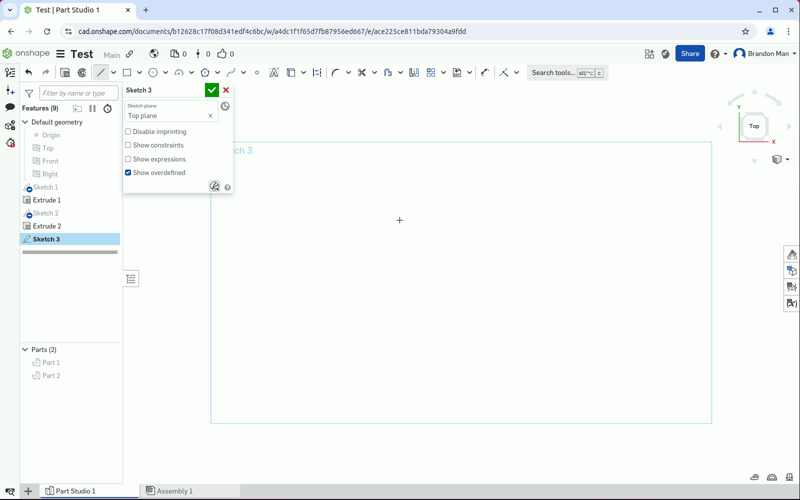
click(399, 219)
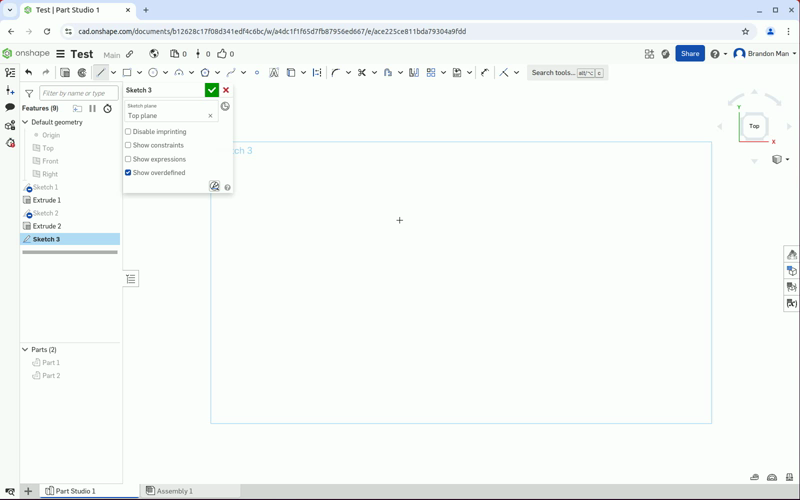
key_up(shift)
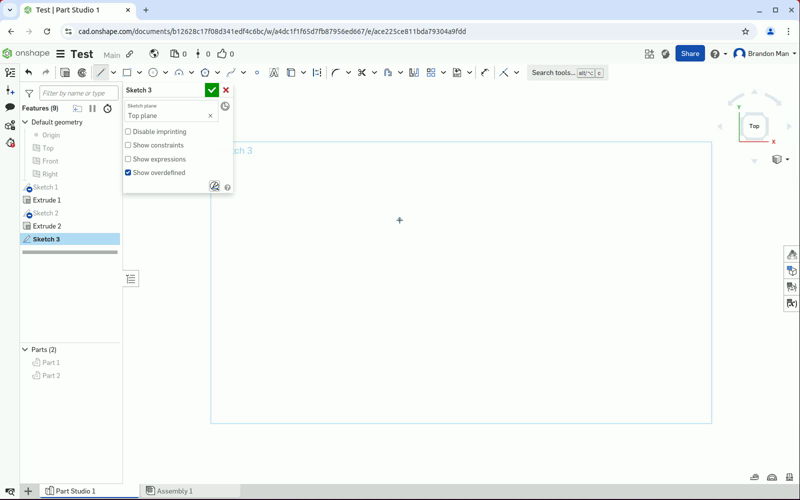
key_down(shift)
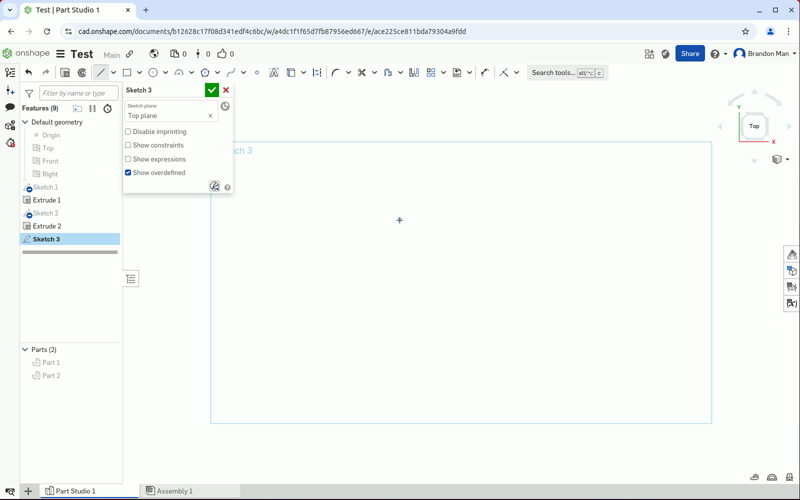
mouse_move(455, 195)
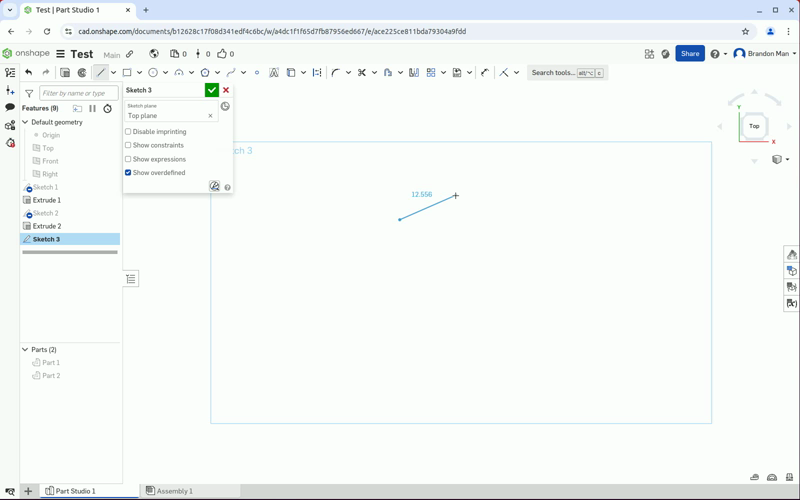
click(455, 195)
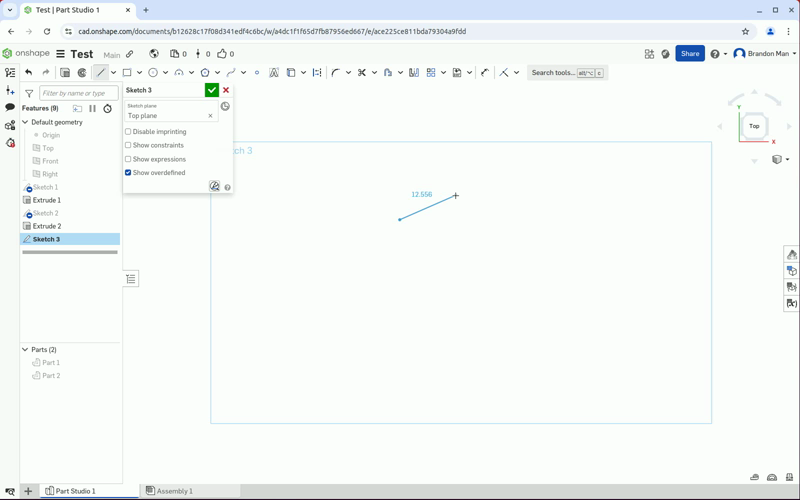
key_up(shift)
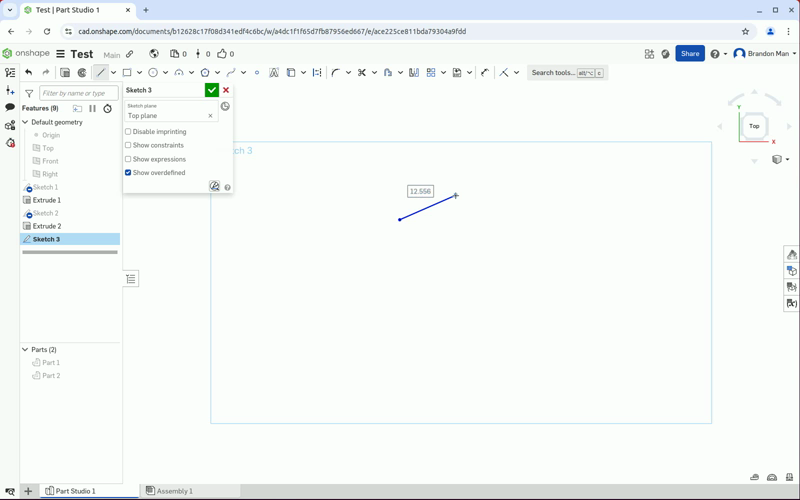
key(esc)
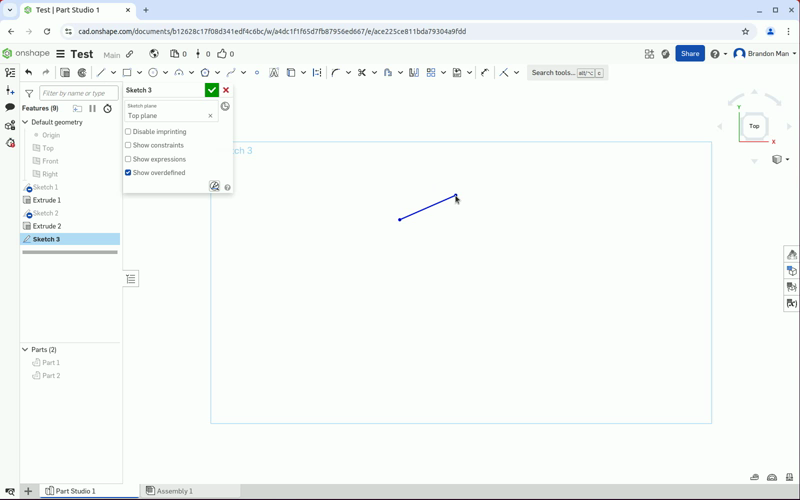
key(a)
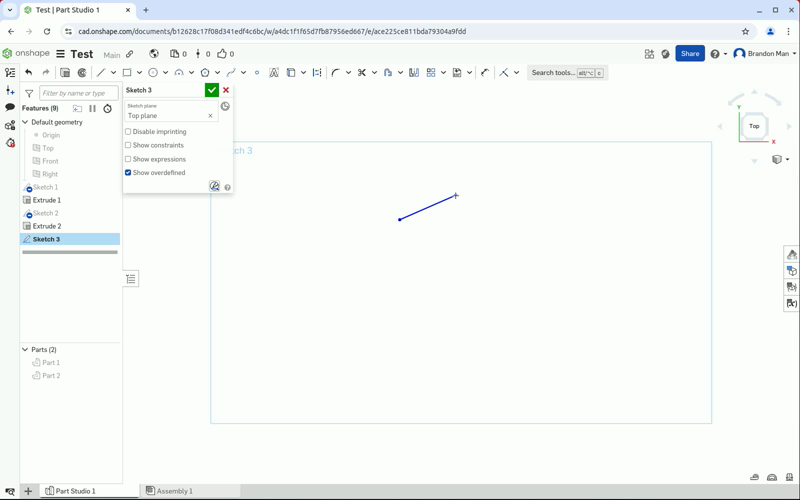
mouse_move(455, 195)
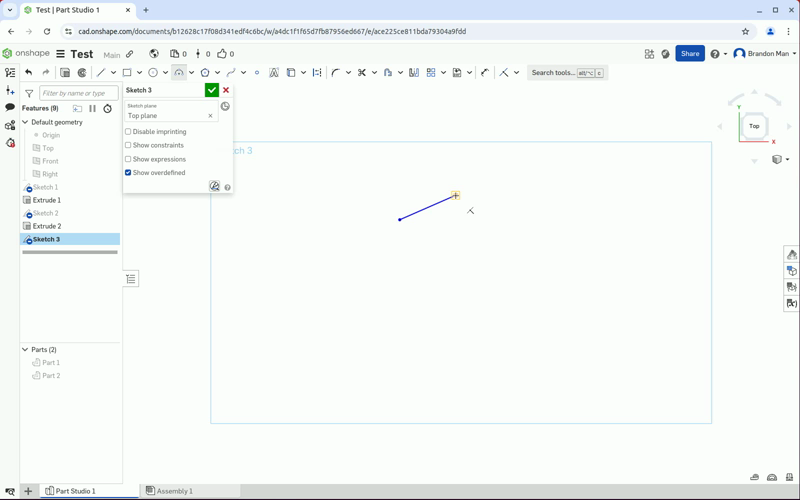
click(455, 195)
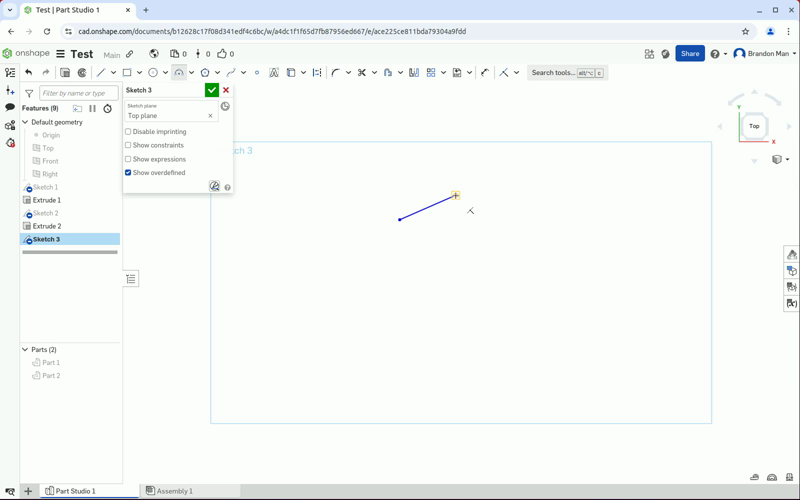
mouse_move(399, 219)
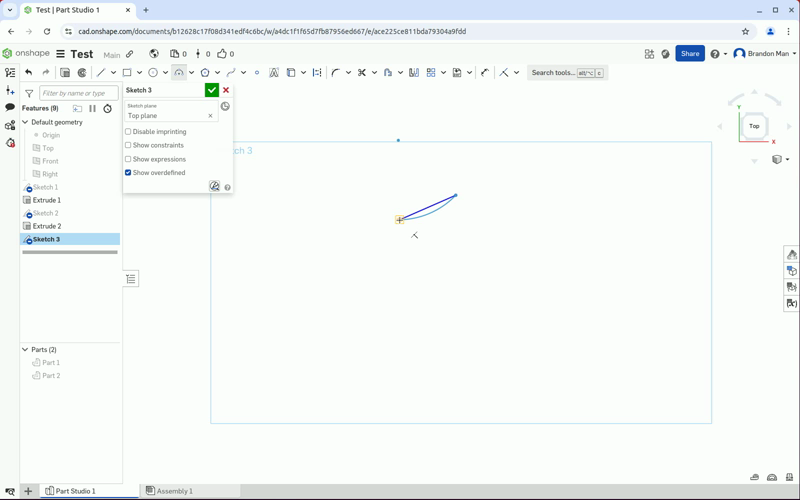
click(399, 219)
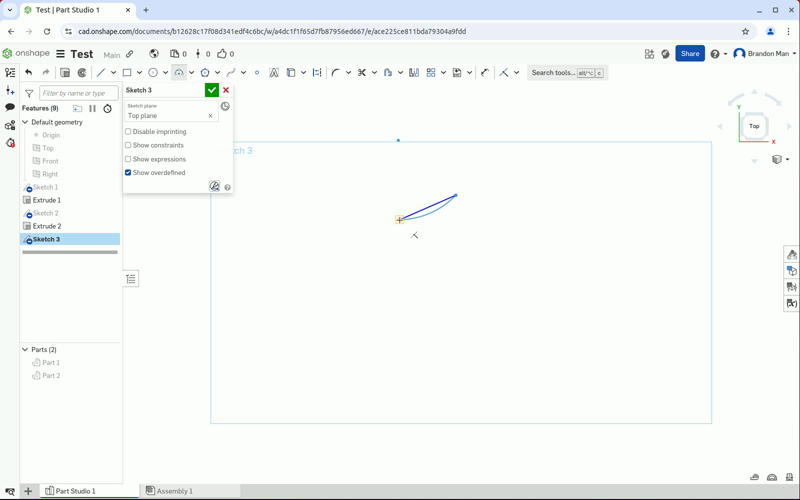
key_down(shift)
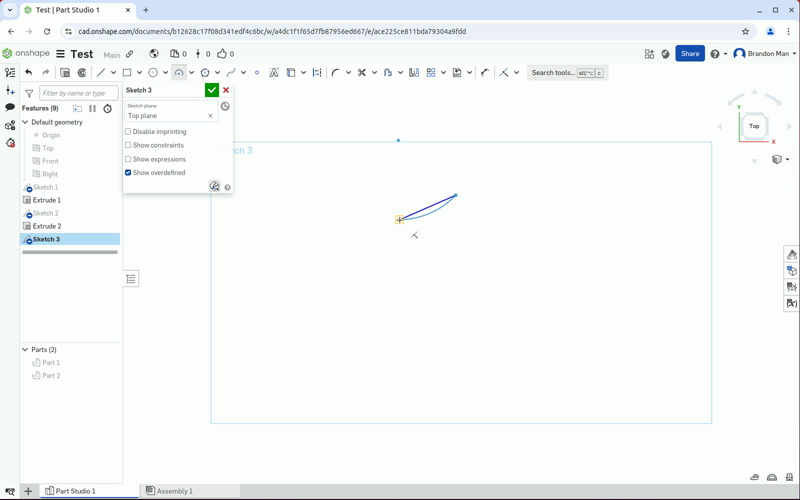
mouse_move(415, 179)
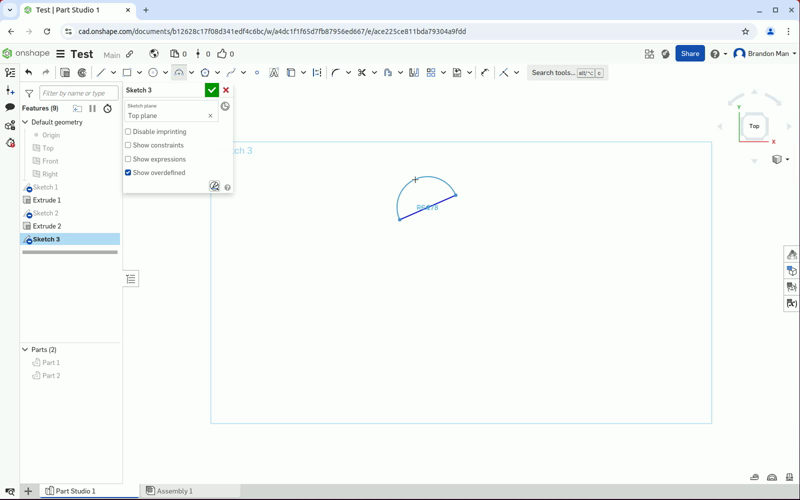
click(415, 179)
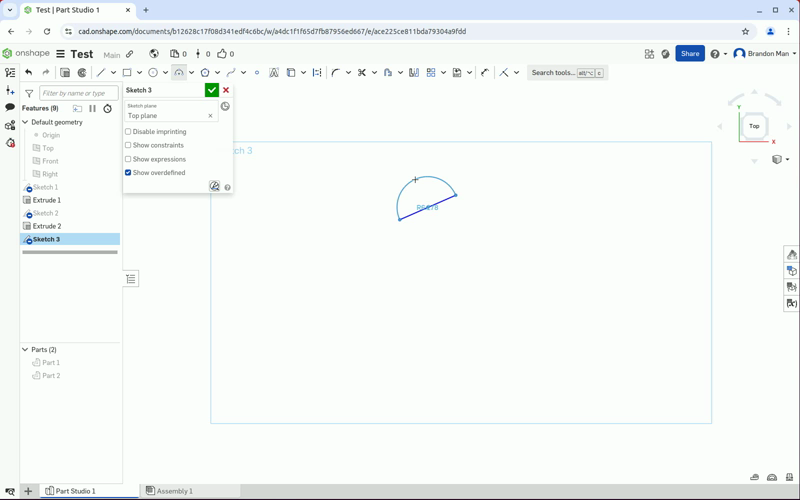
key_up(shift)
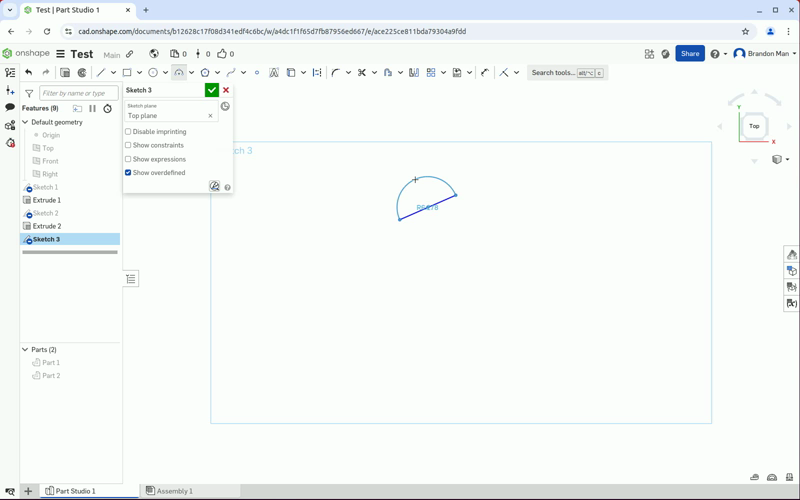
key(esc)
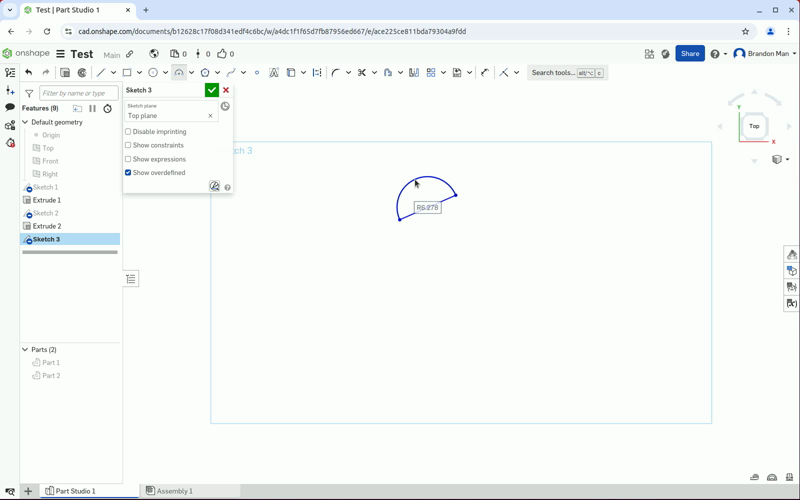
mouse_move(426, 183)
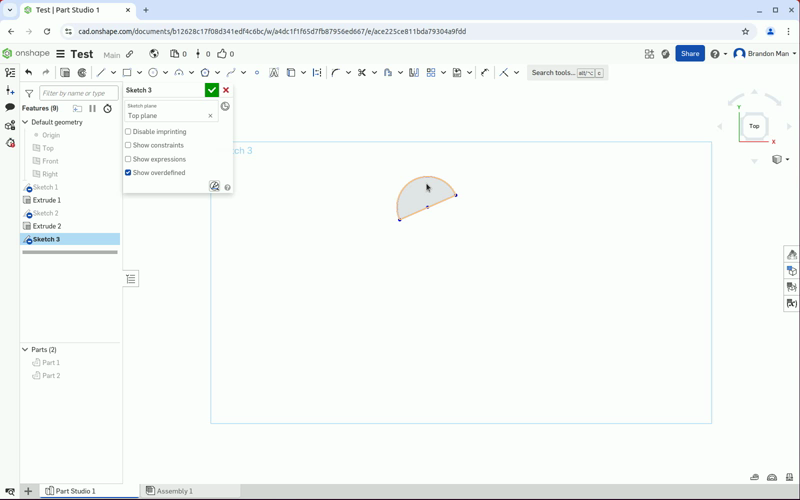
scroll(6)
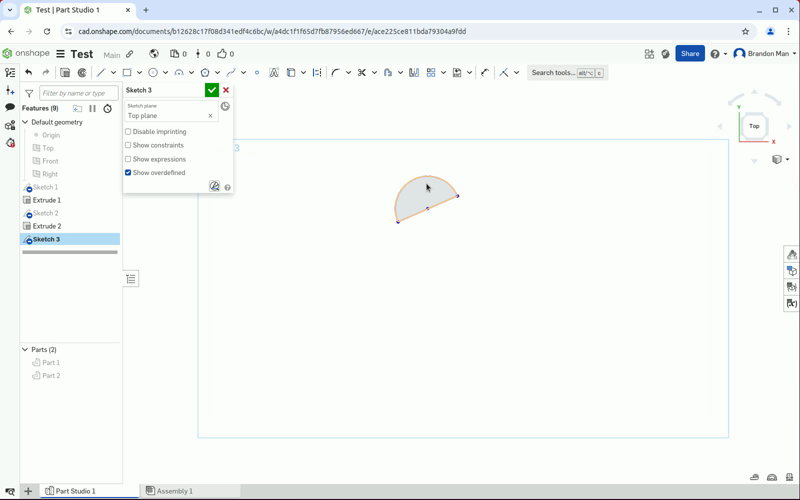
scroll(6)
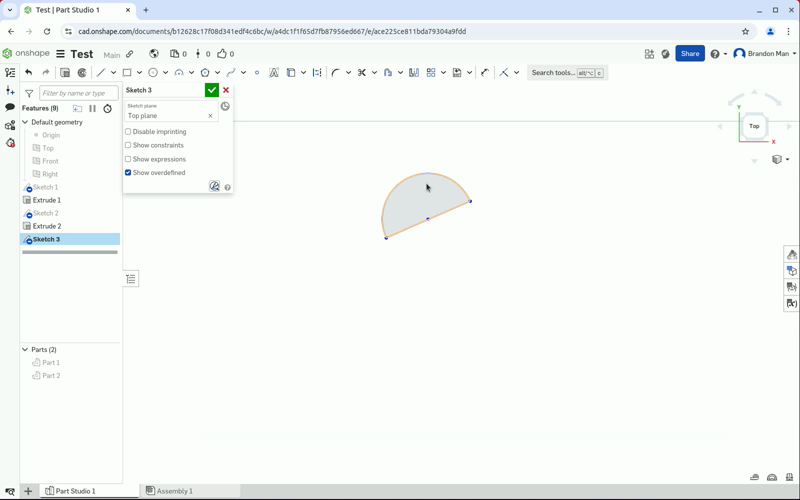
scroll(6)
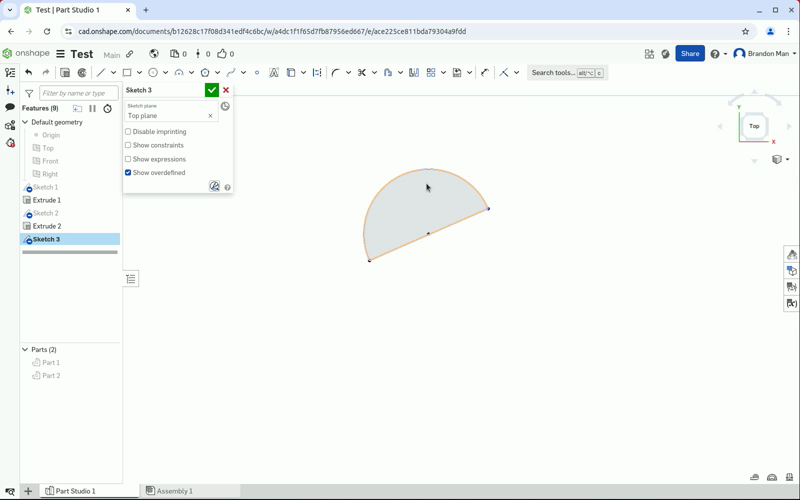
scroll(6)
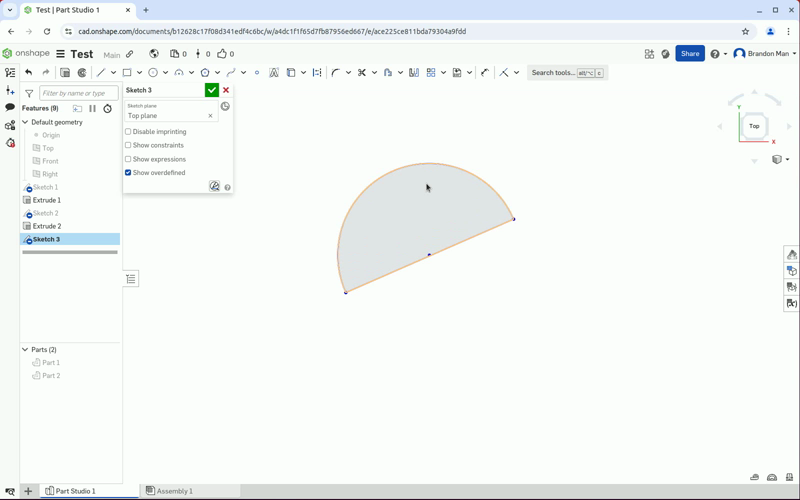
scroll(6)
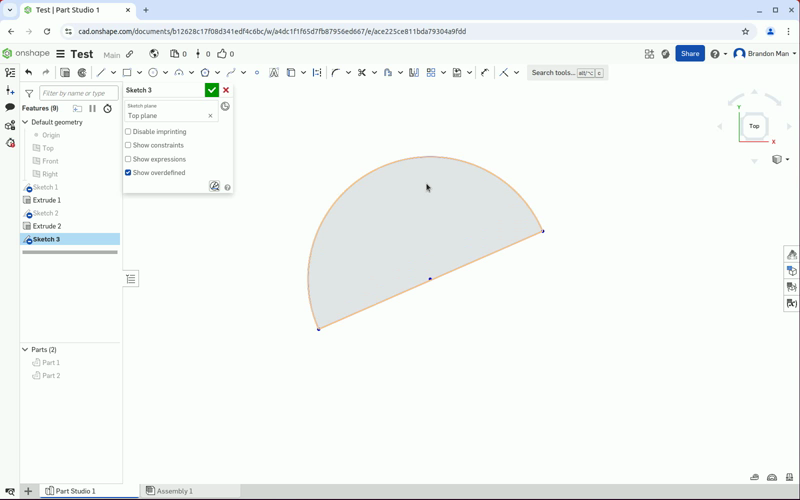
scroll(6)
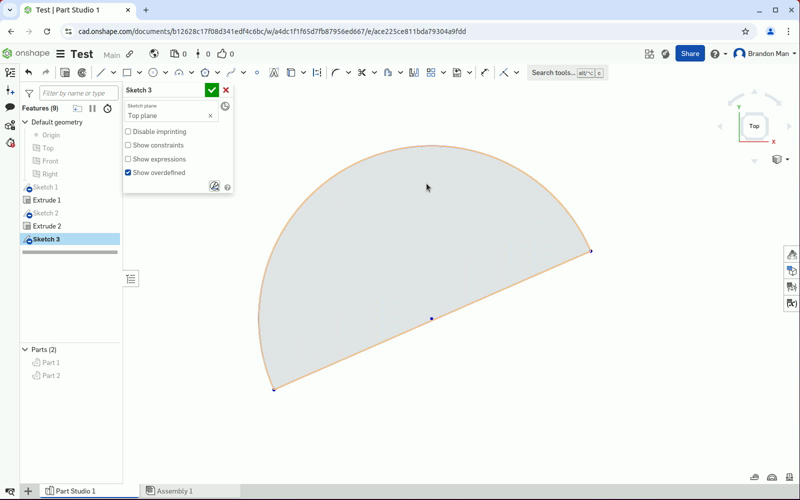
scroll(6)
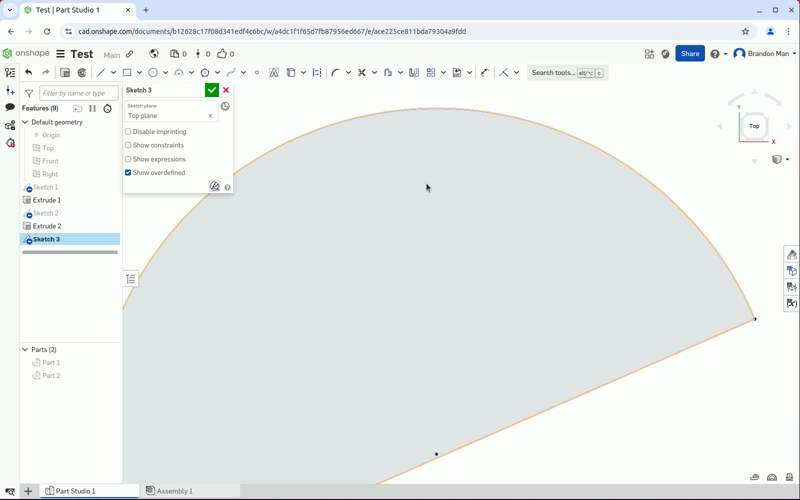
click(426, 183)
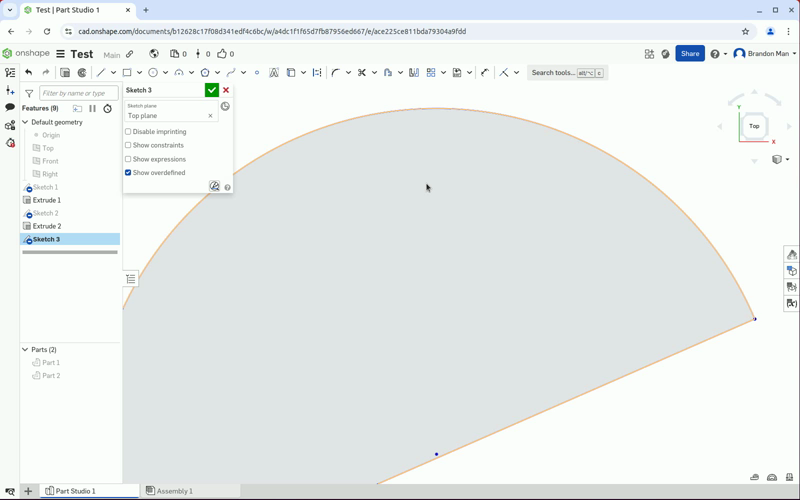
scroll(-6)
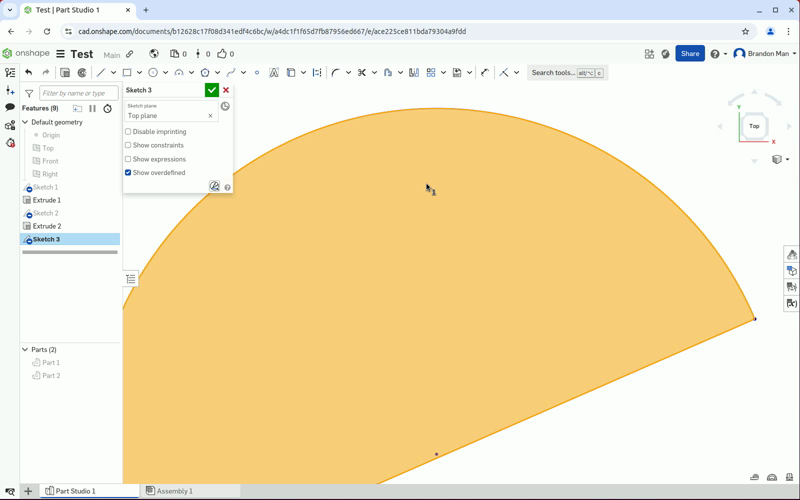
scroll(-6)
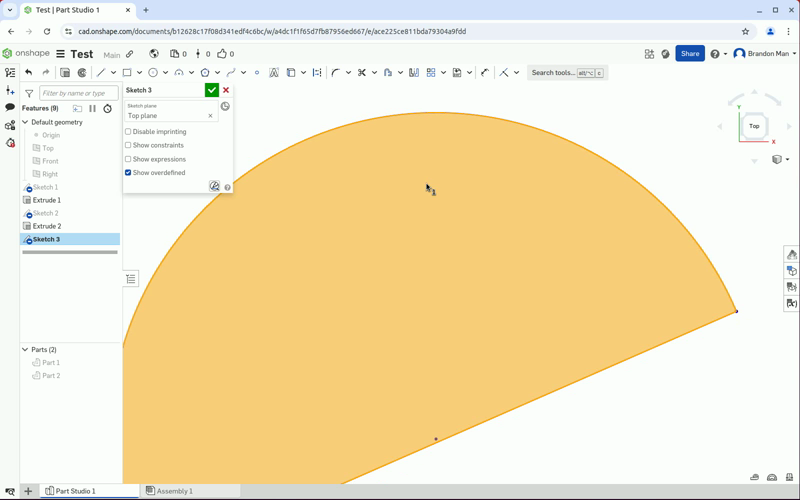
scroll(-6)
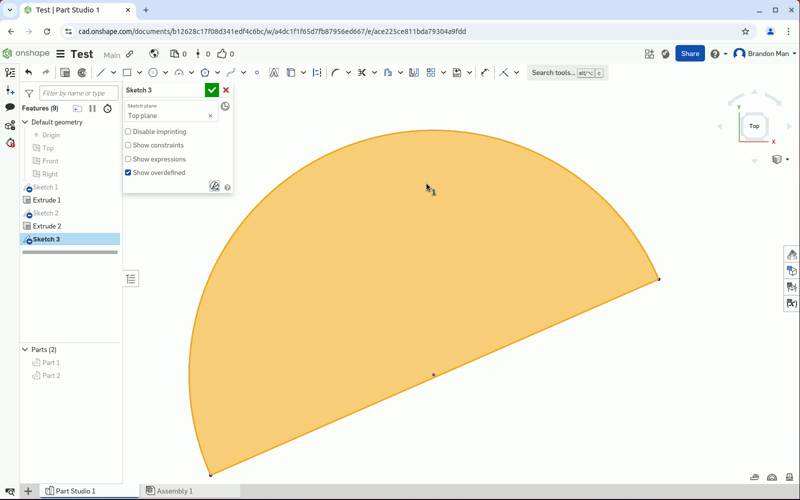
scroll(-6)
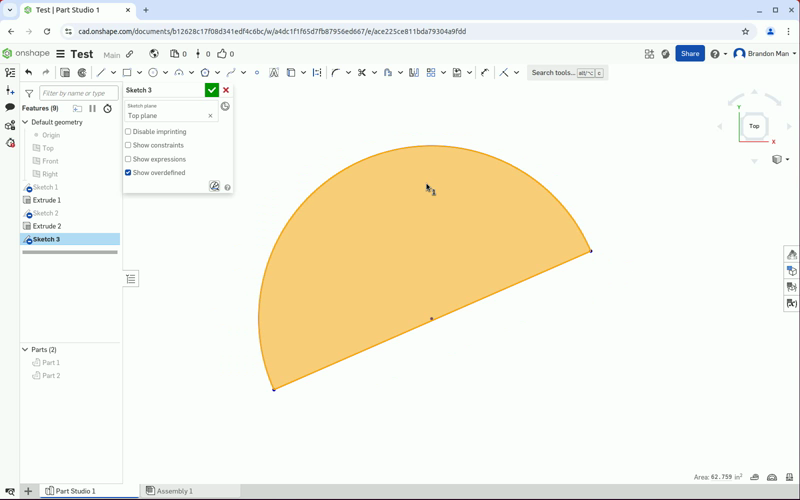
scroll(-6)
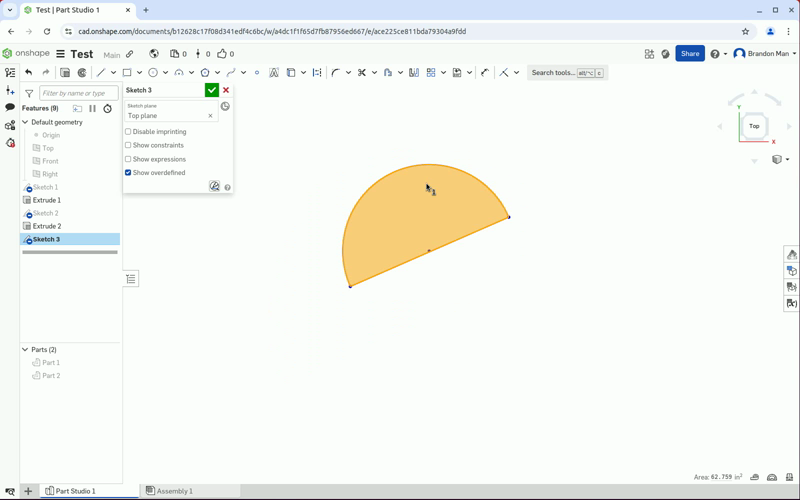
scroll(-6)
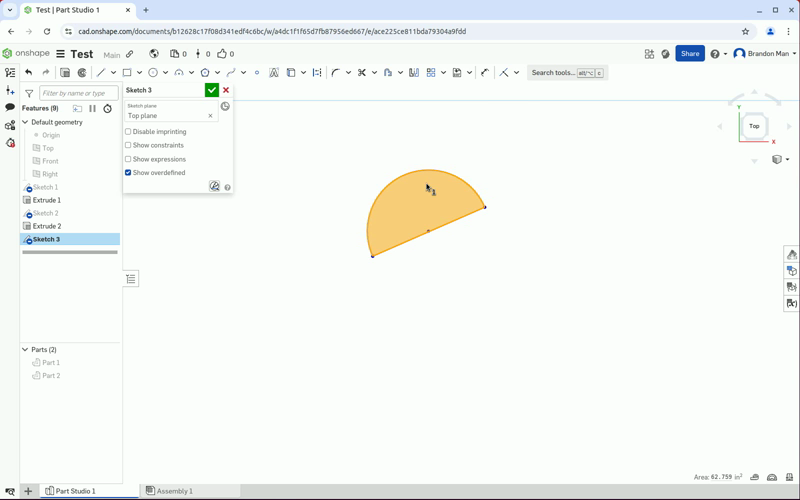
scroll(-6)
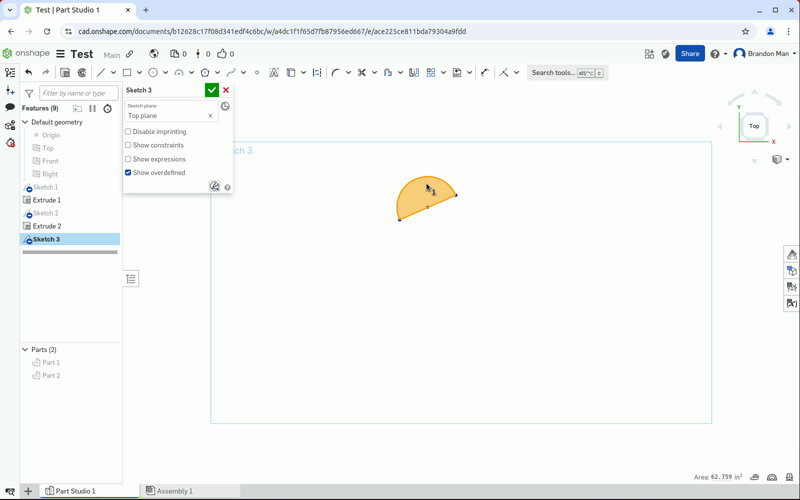
mouse_move(73, 352)
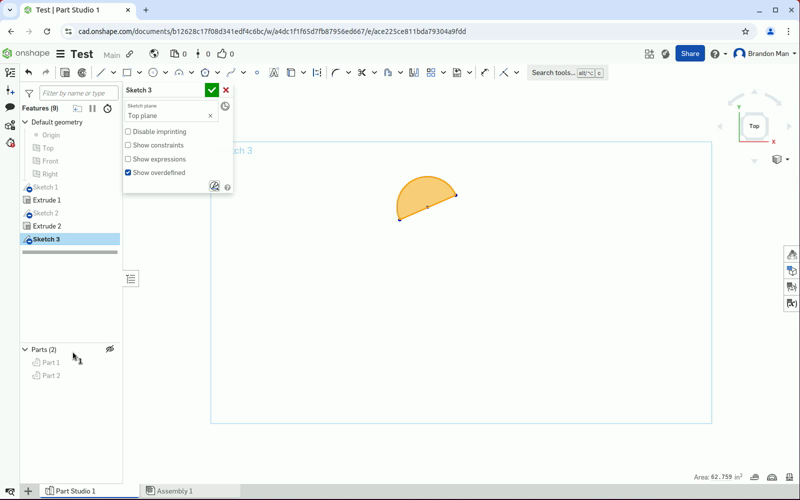
key(shift+y)
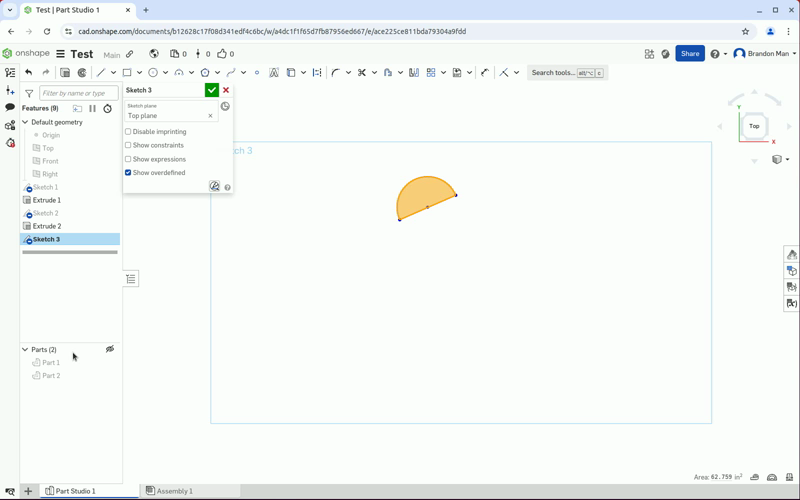
key(shift+e)
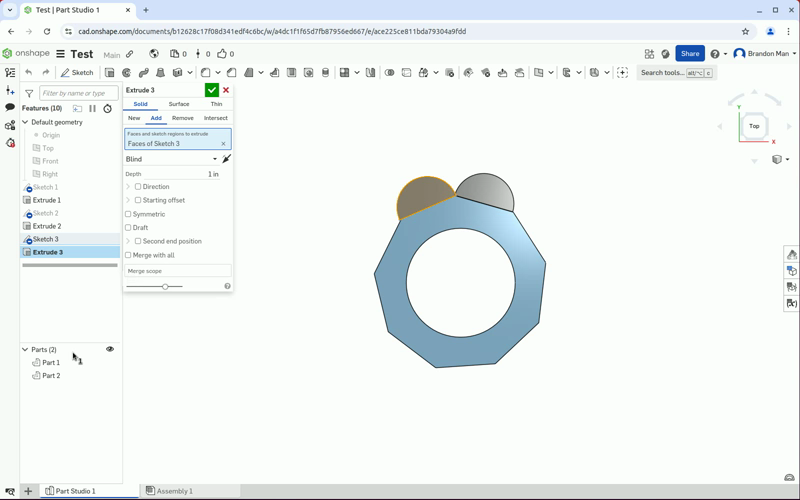
mouse_move(143, 106)
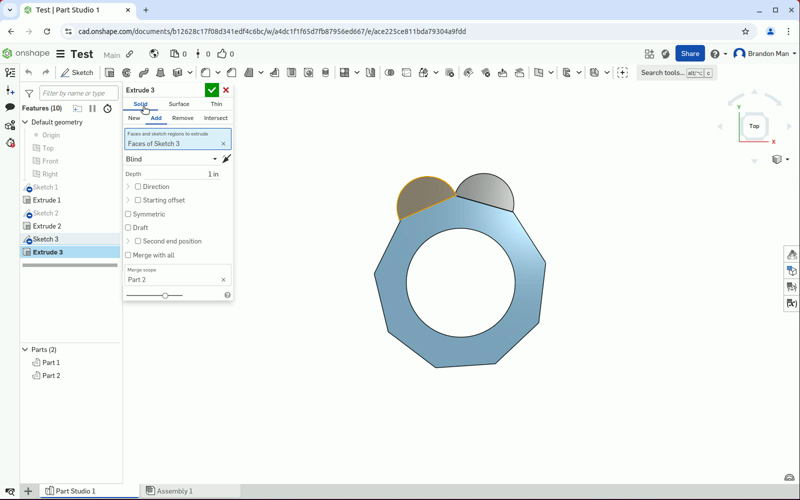
click(143, 106)
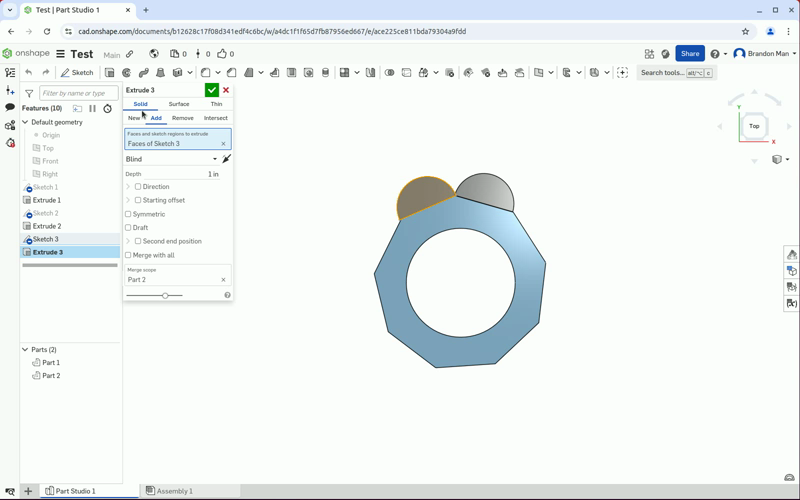
mouse_move(137, 120)
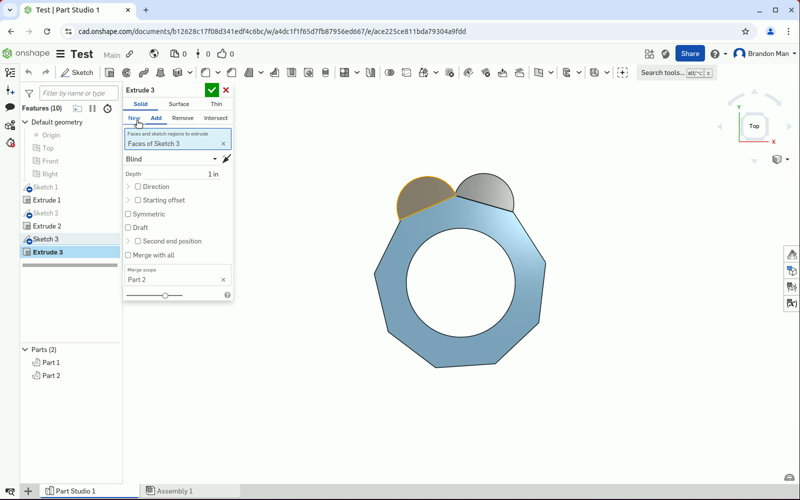
click(137, 120)
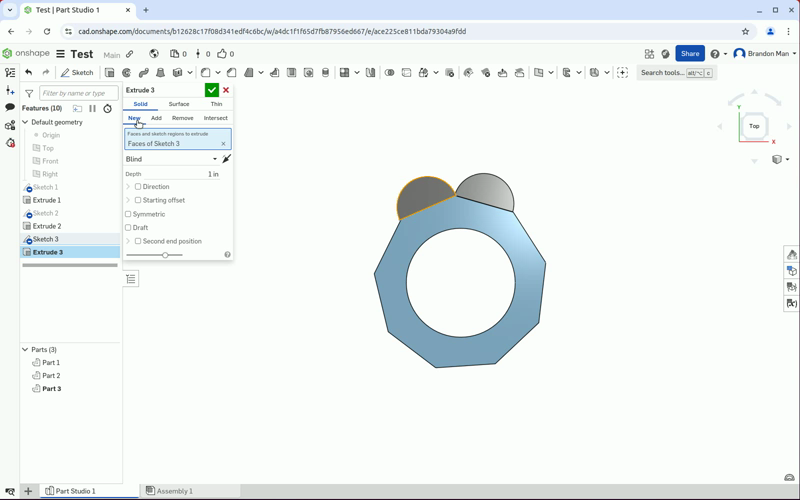
key(tab, 4)
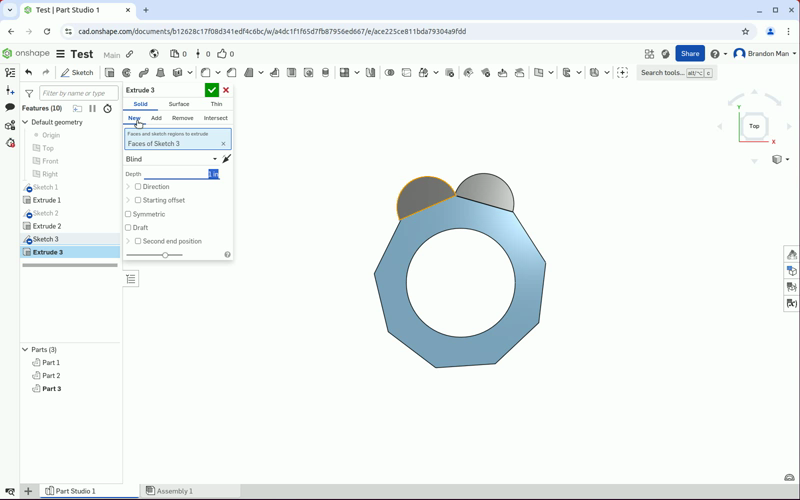
text(6.018)
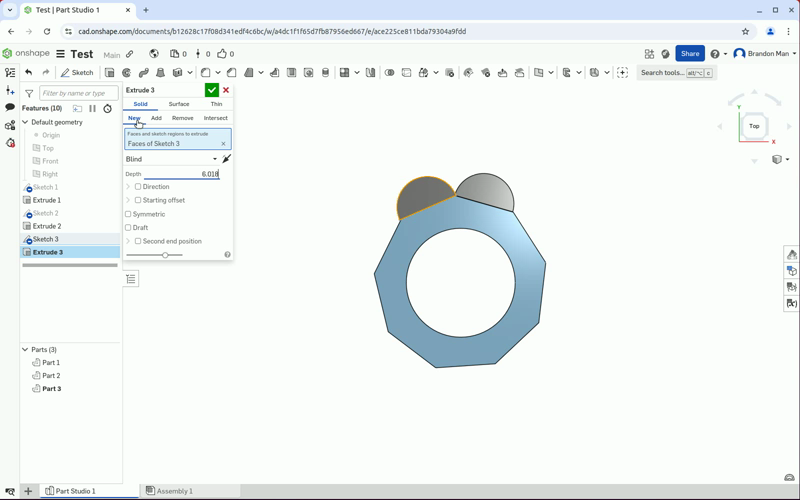
key(enter)
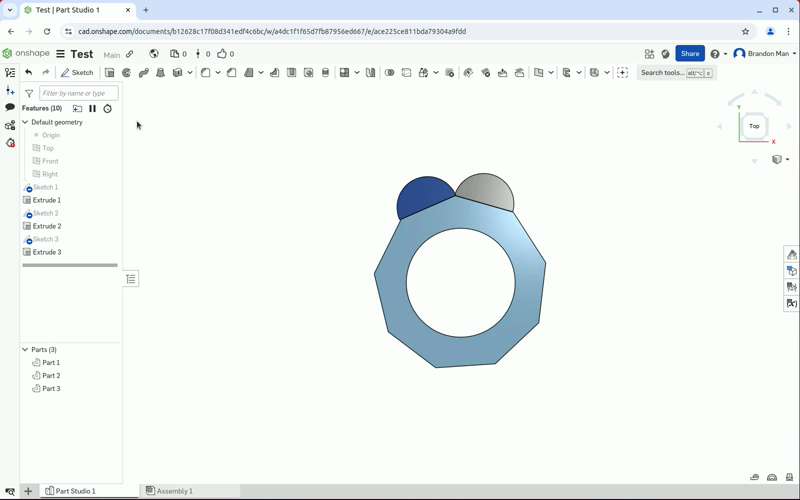
key(shift+h)
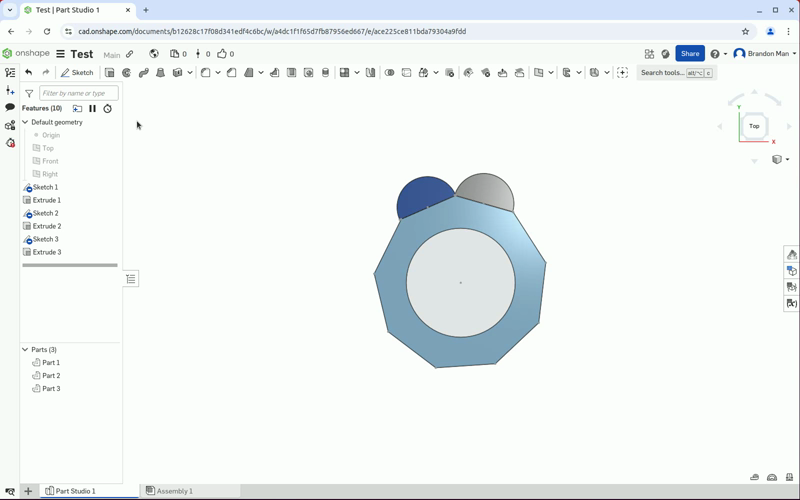
key(shift+h)
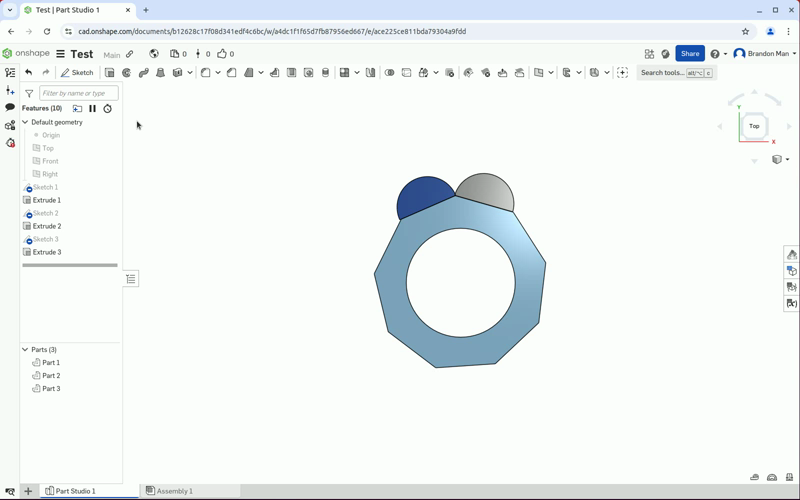
mouse_move(73, 189)
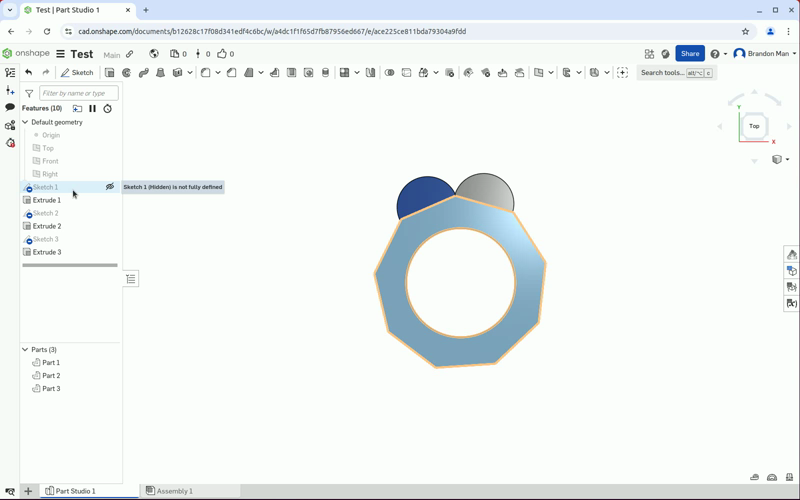
click(73, 189)
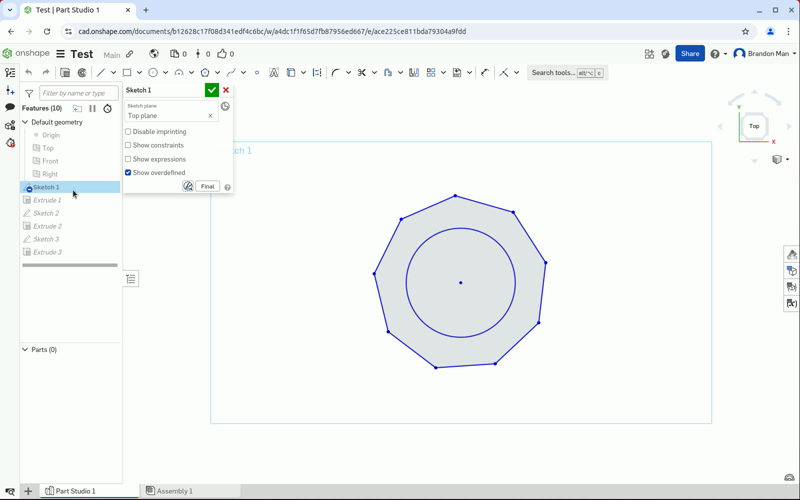
mouse_move(229, 92)
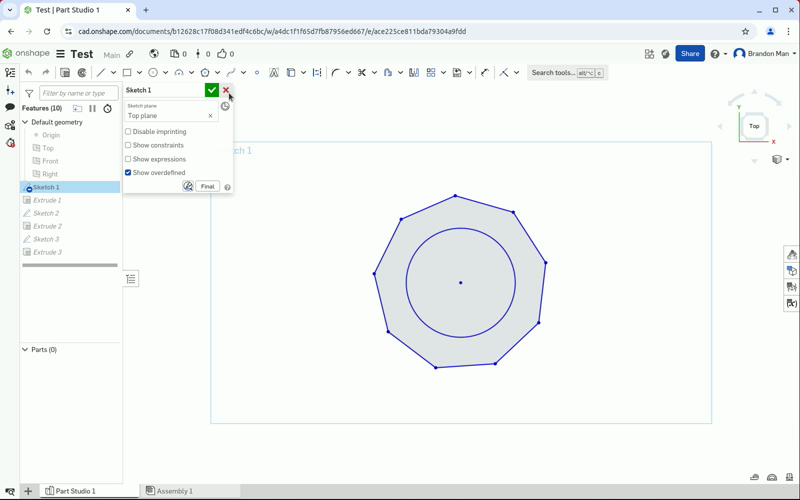
click(229, 92)
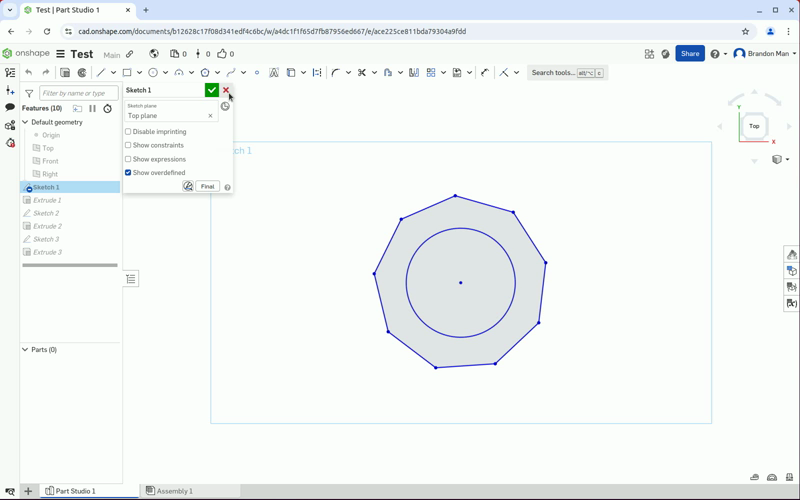
key(shift+s)
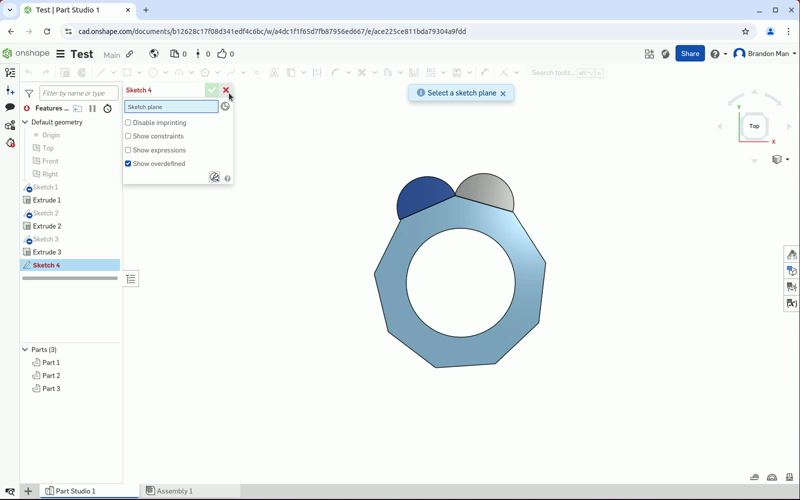
mouse_move(73, 150)
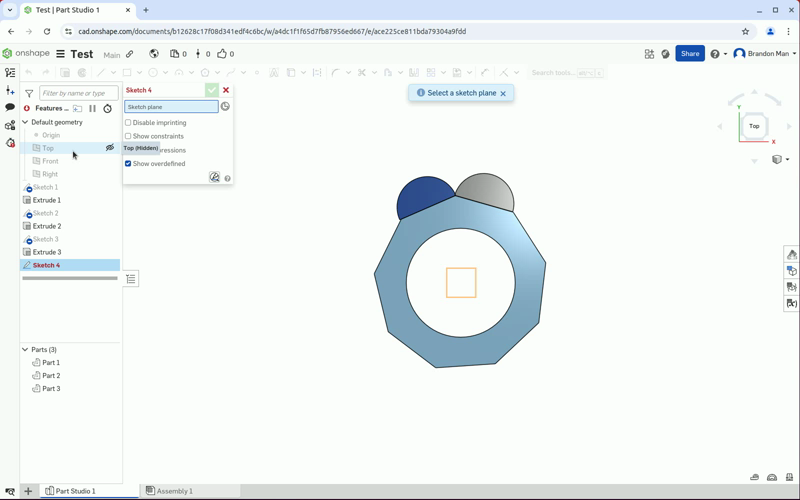
click(73, 150)
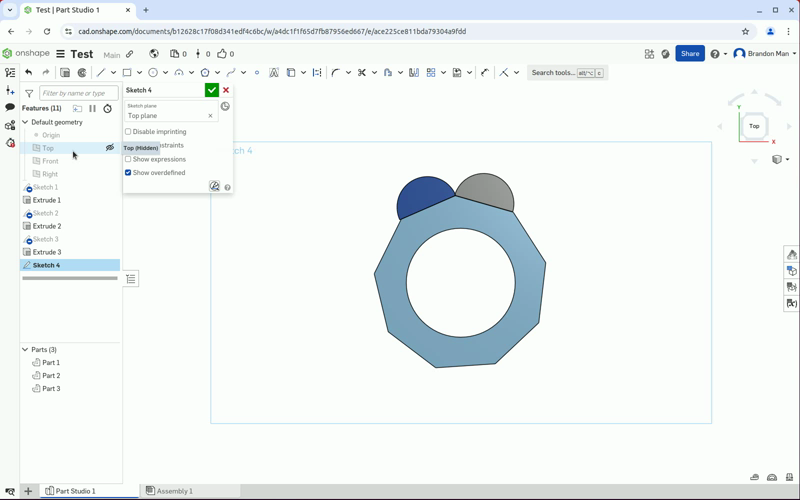
mouse_move(73, 352)
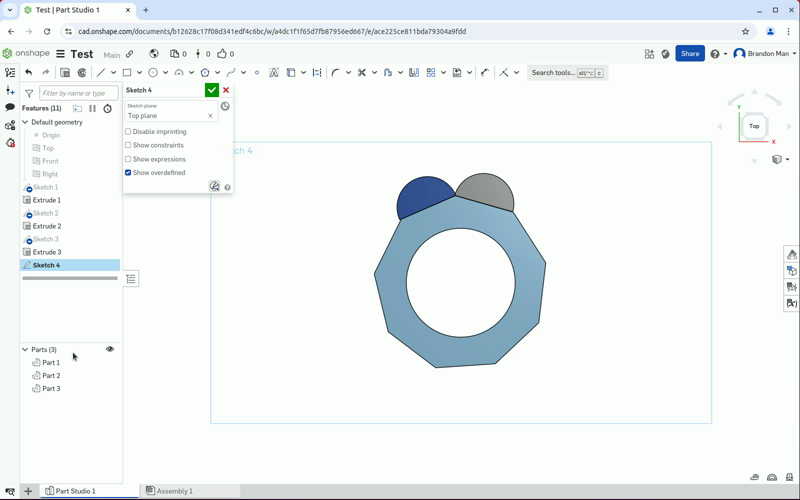
key(y)
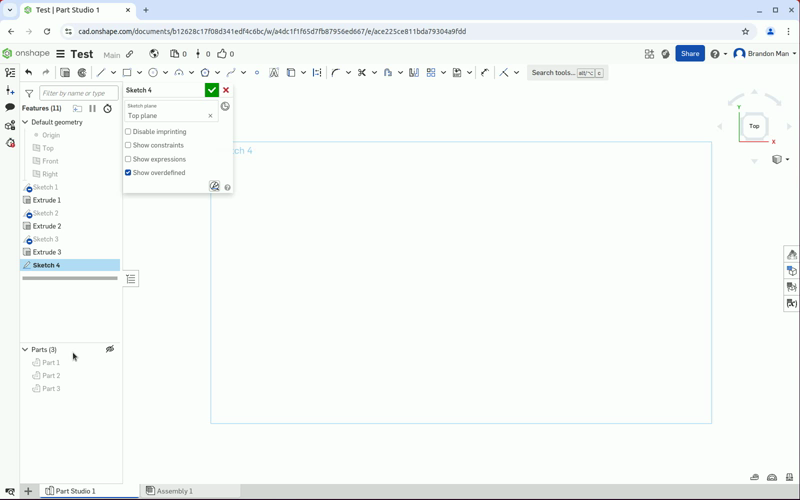
key(l)
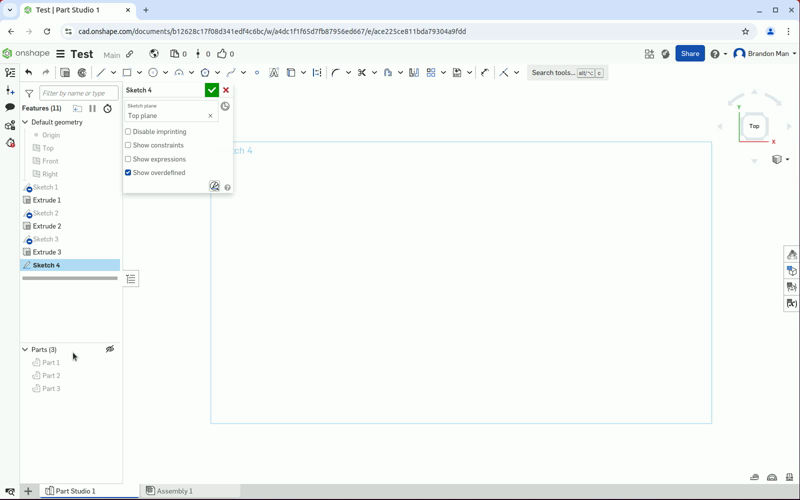
key_down(shift)
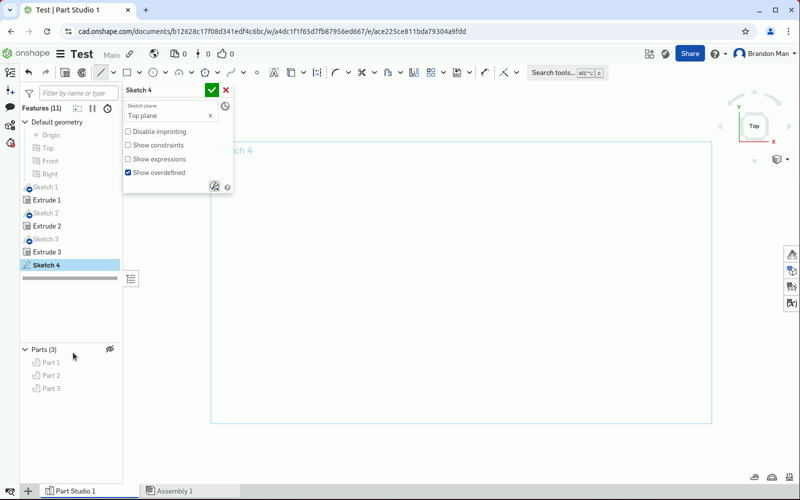
mouse_move(374, 273)
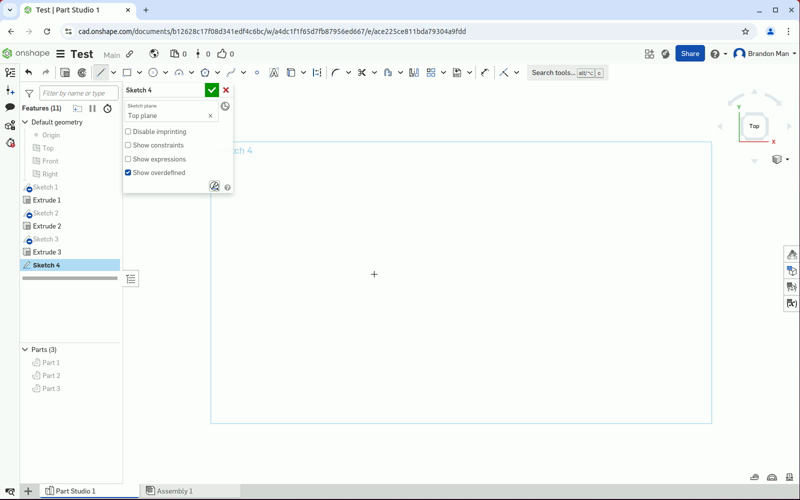
click(374, 273)
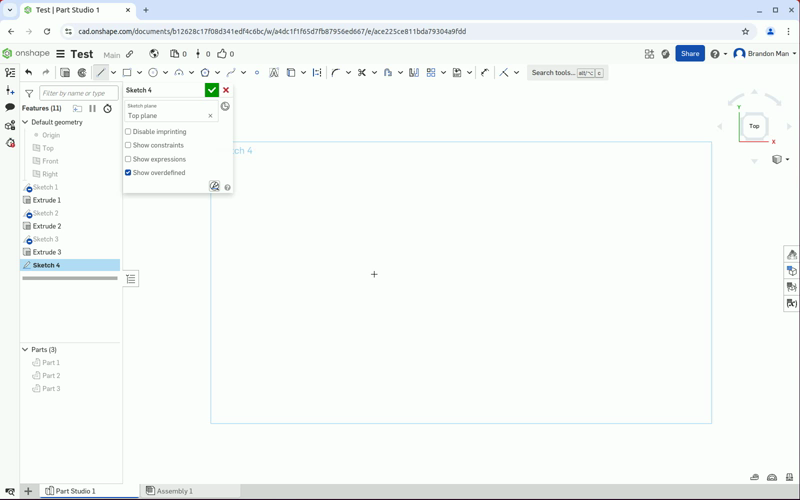
key_up(shift)
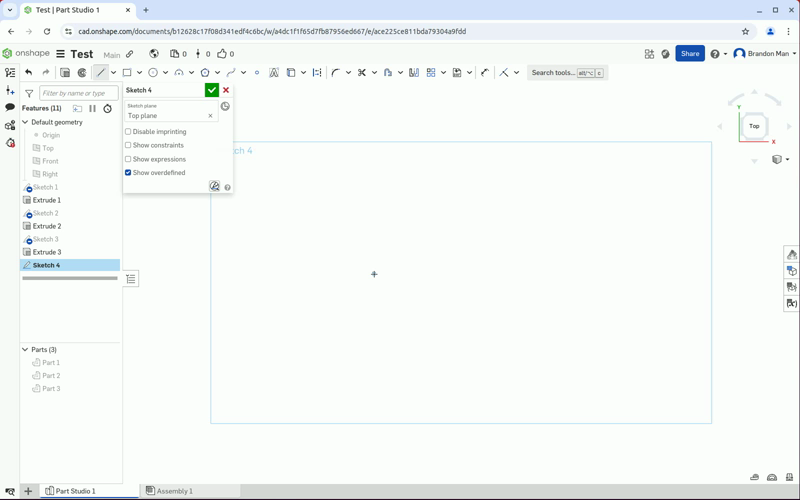
key_down(shift)
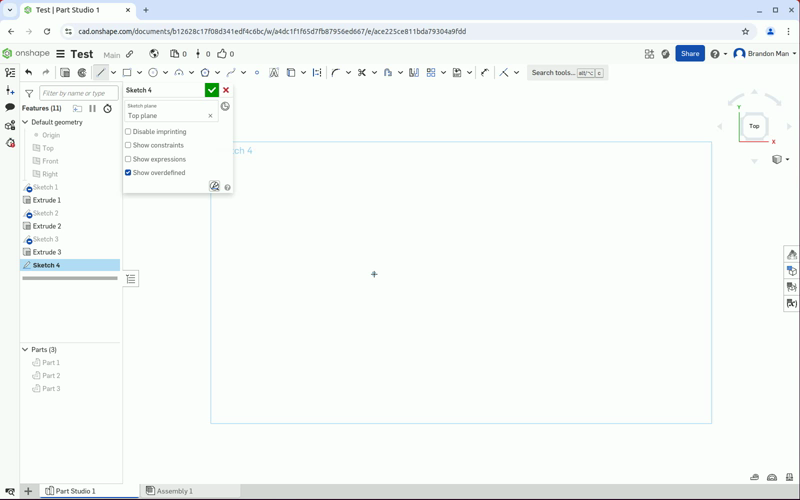
mouse_move(401, 219)
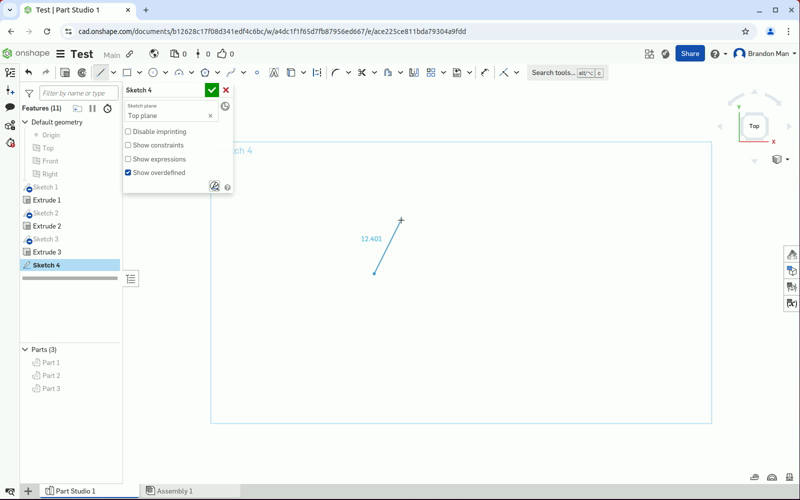
click(401, 219)
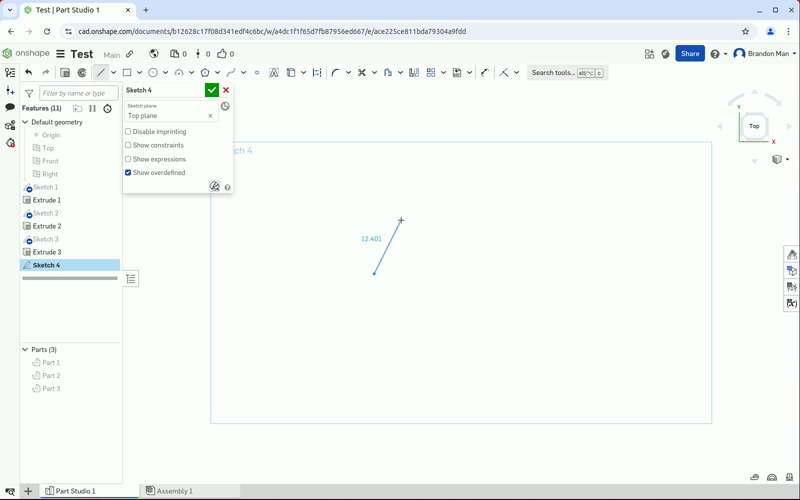
key_up(shift)
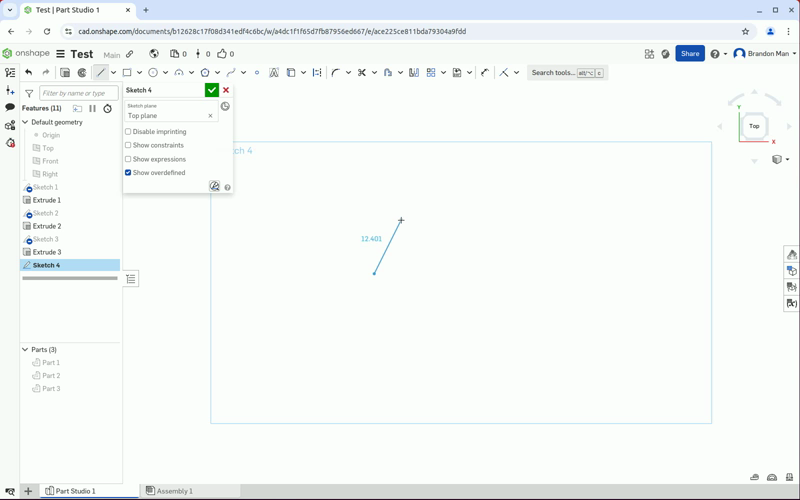
key(esc)
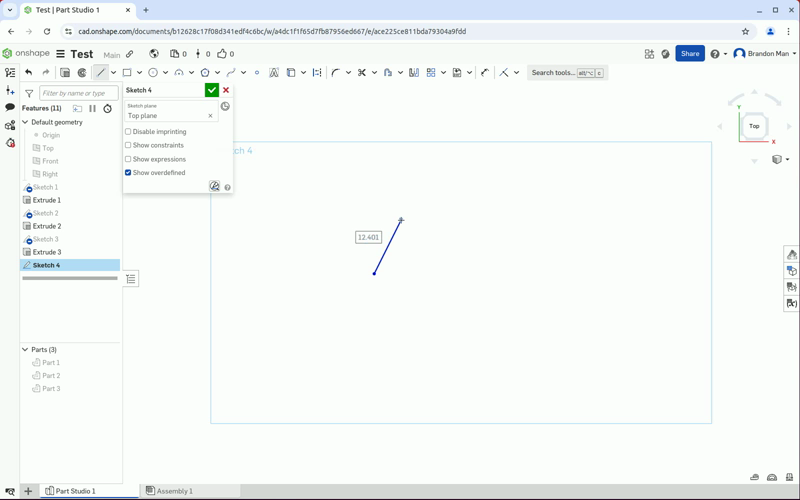
key(a)
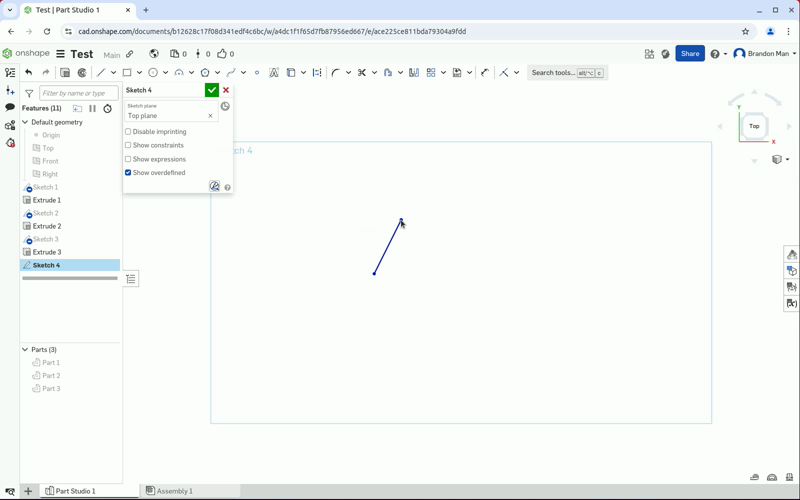
mouse_move(401, 219)
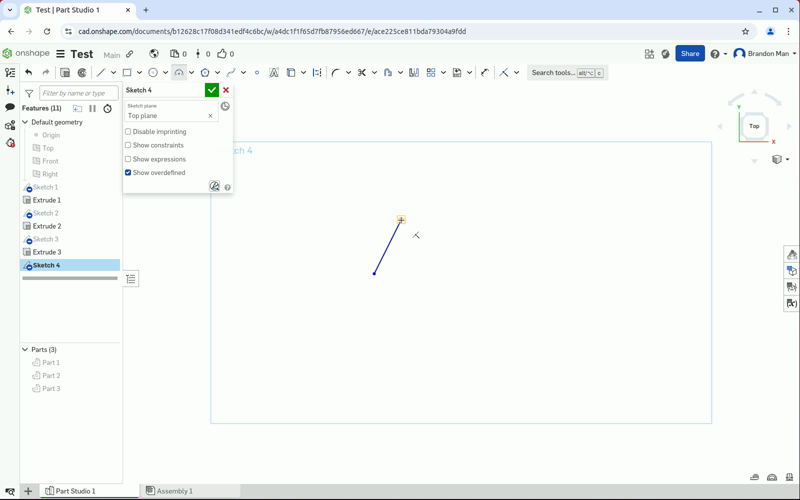
click(401, 219)
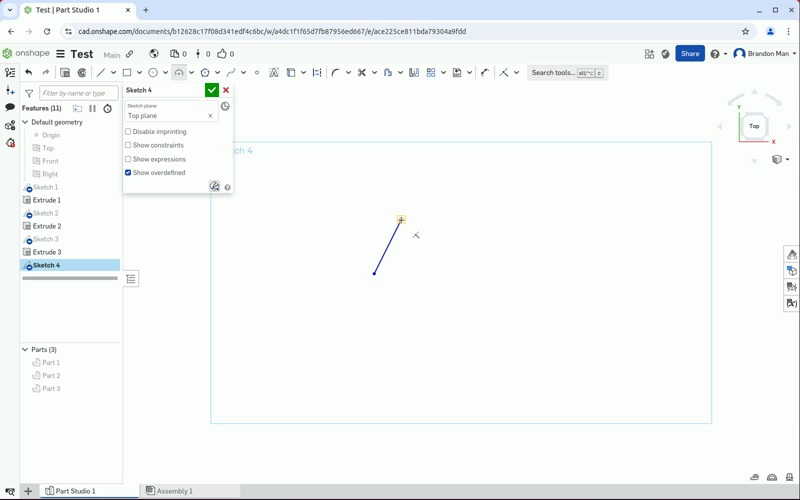
mouse_move(374, 273)
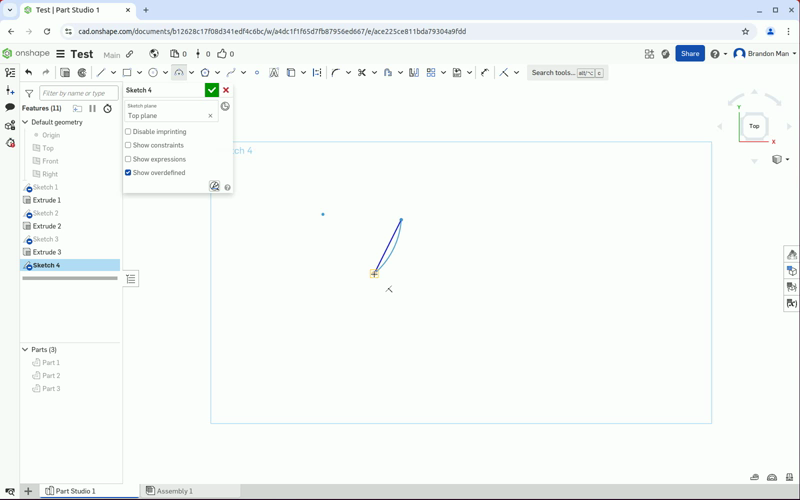
click(374, 273)
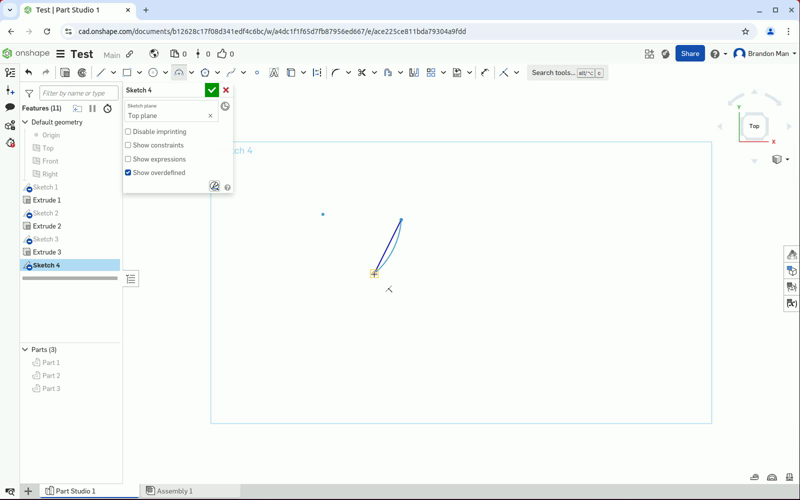
key_down(shift)
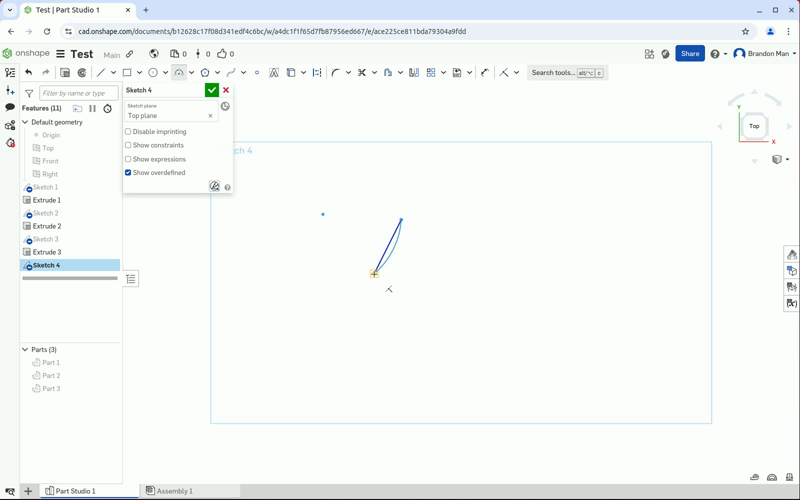
mouse_move(360, 233)
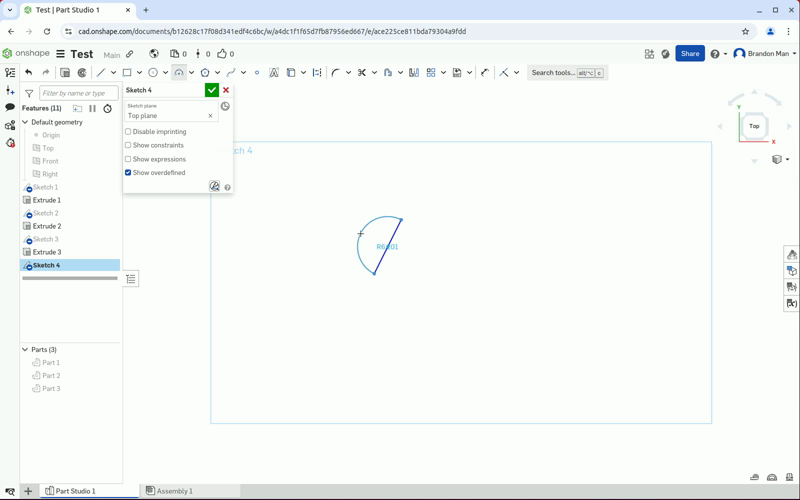
click(360, 233)
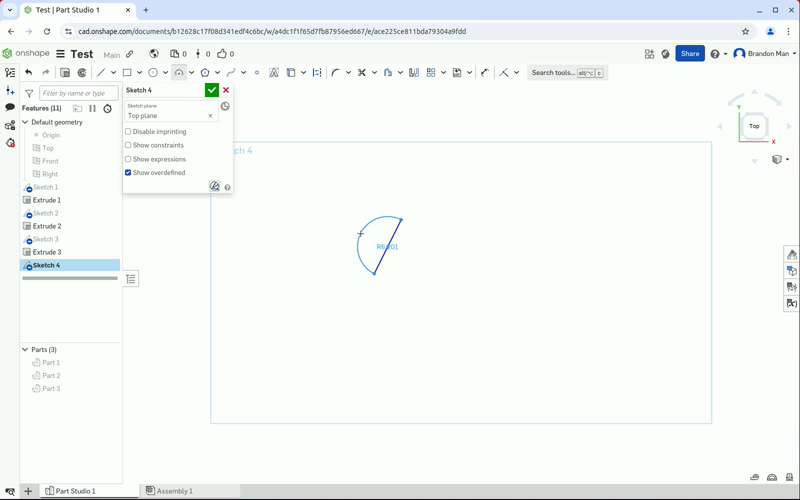
key_up(shift)
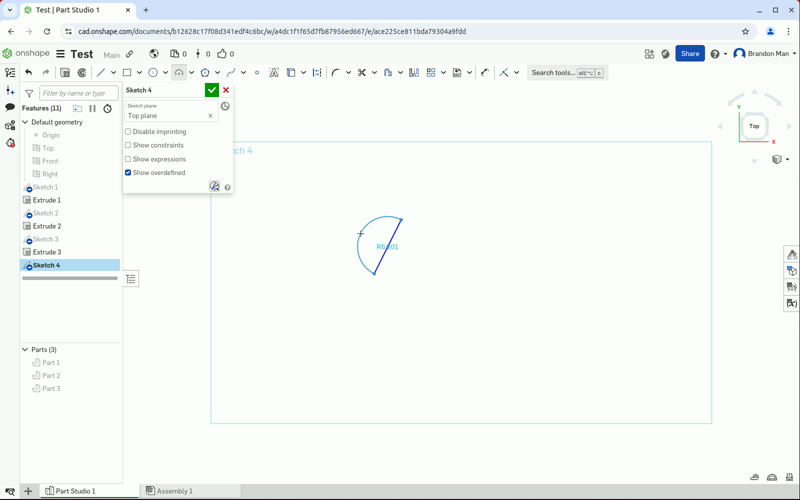
key(esc)
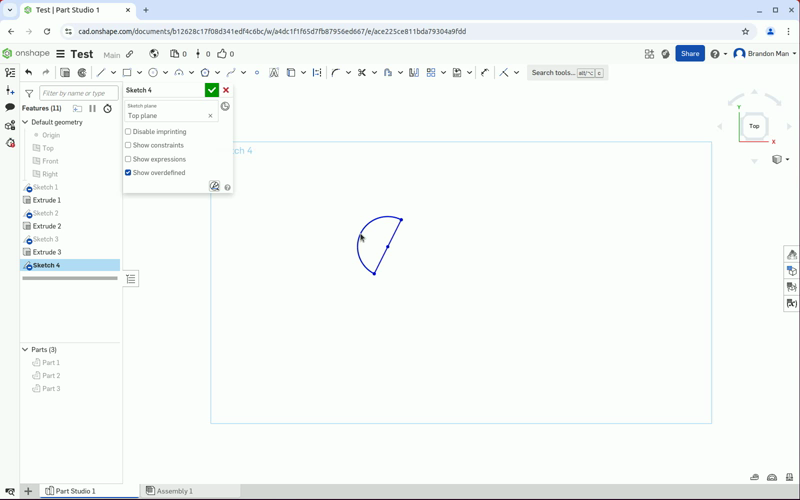
mouse_move(376, 244)
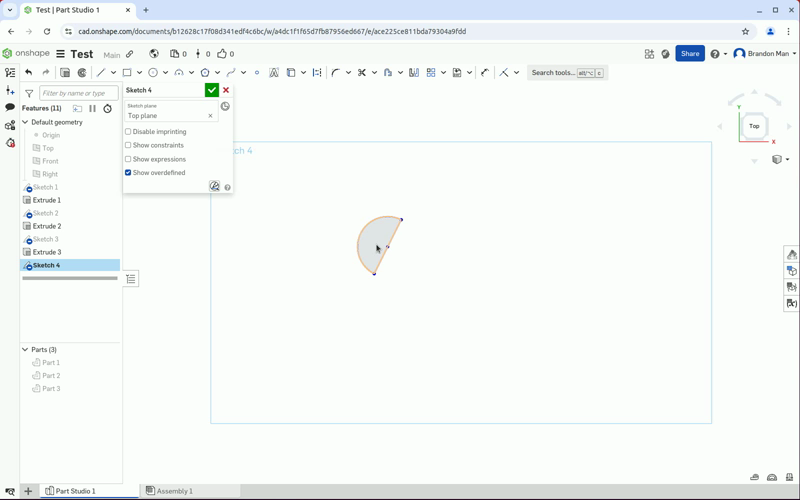
scroll(6)
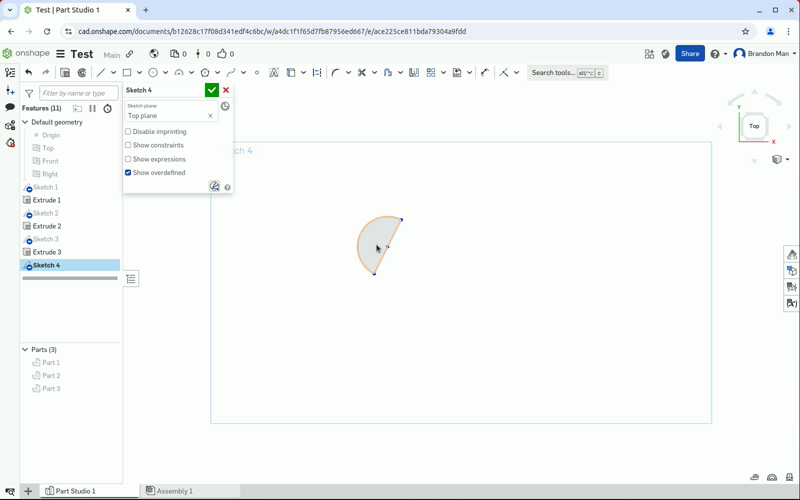
scroll(6)
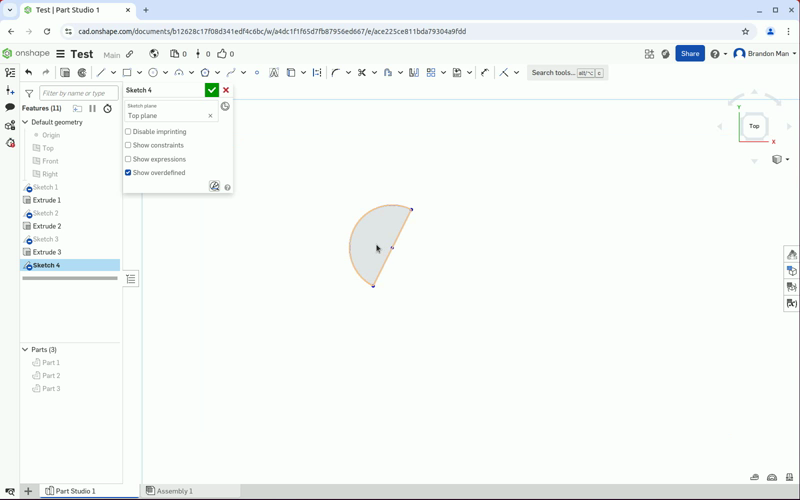
scroll(6)
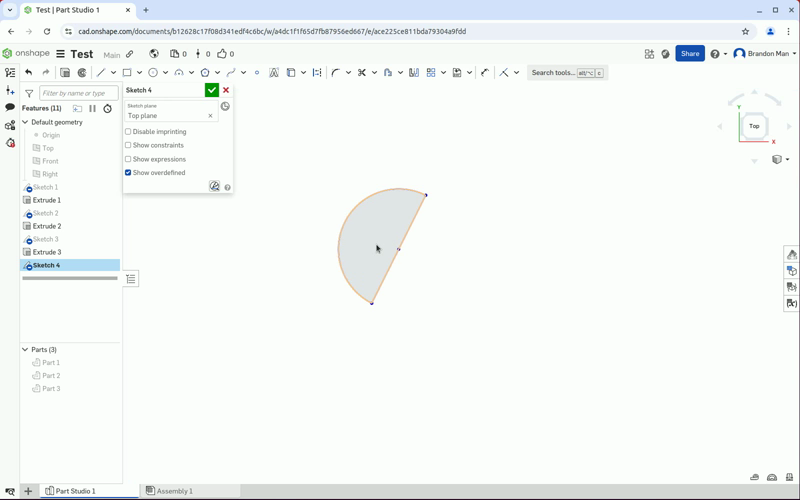
scroll(6)
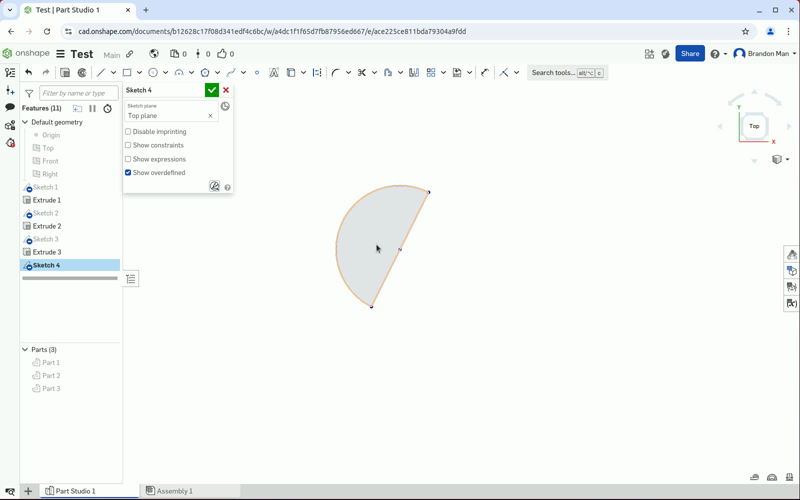
scroll(6)
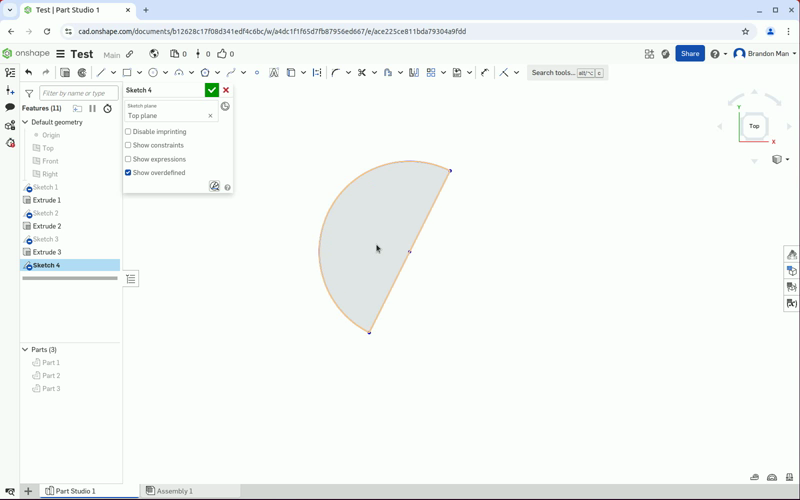
scroll(6)
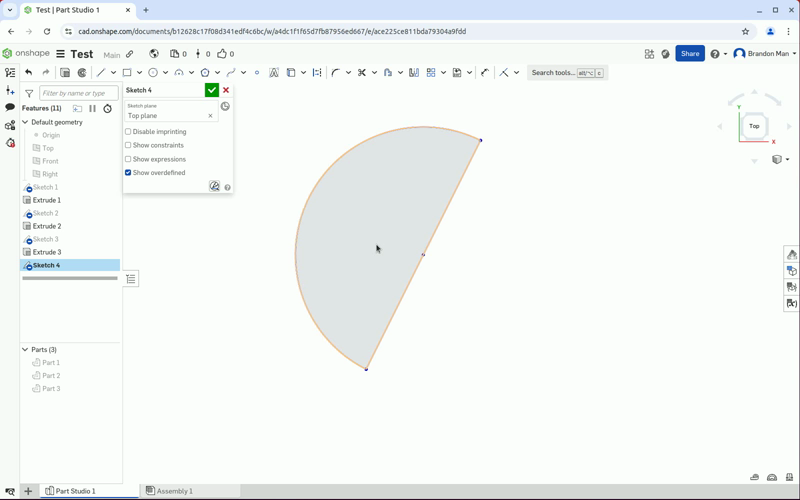
scroll(6)
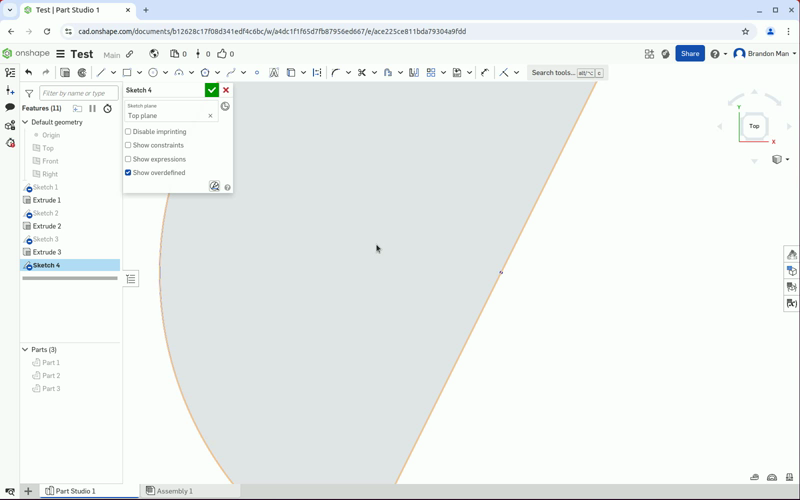
click(376, 244)
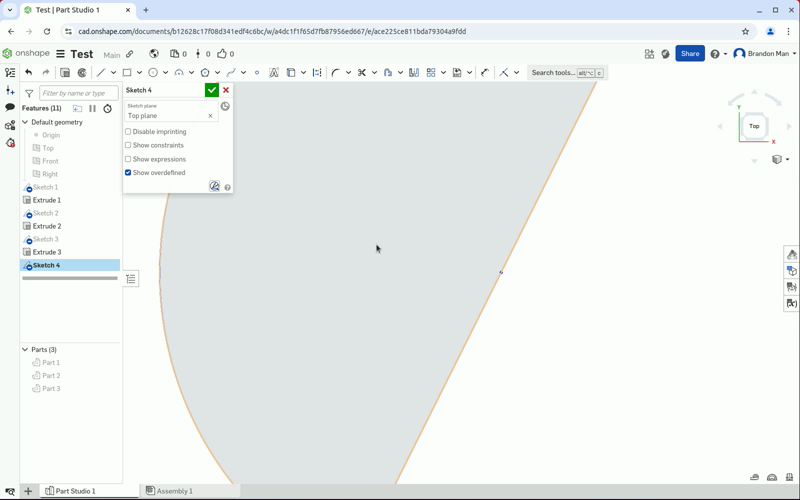
scroll(-6)
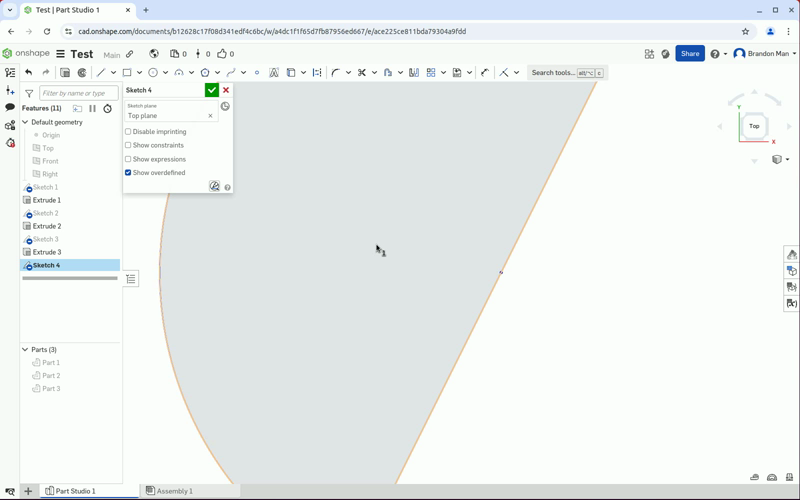
scroll(-6)
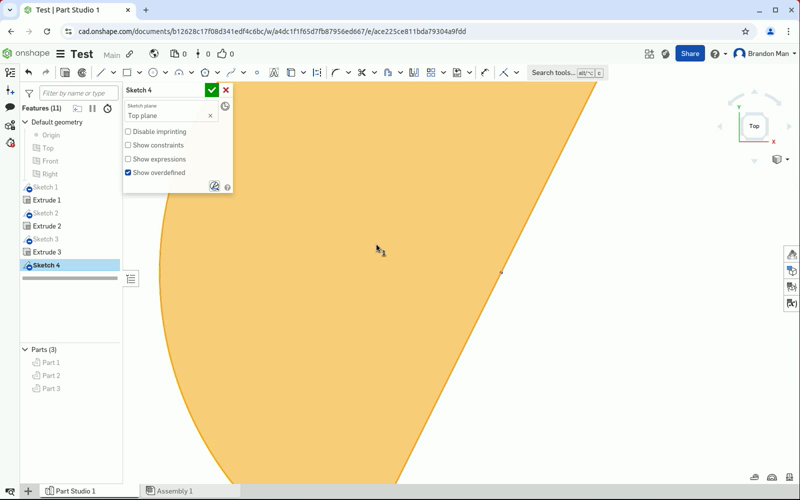
scroll(-6)
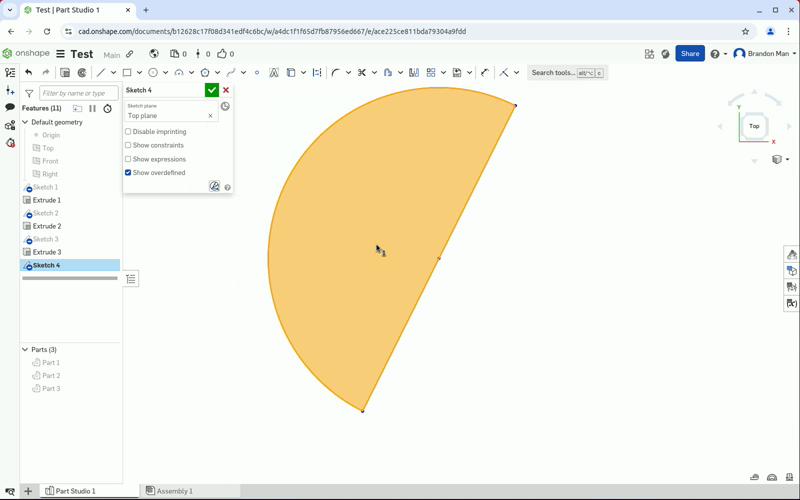
scroll(-6)
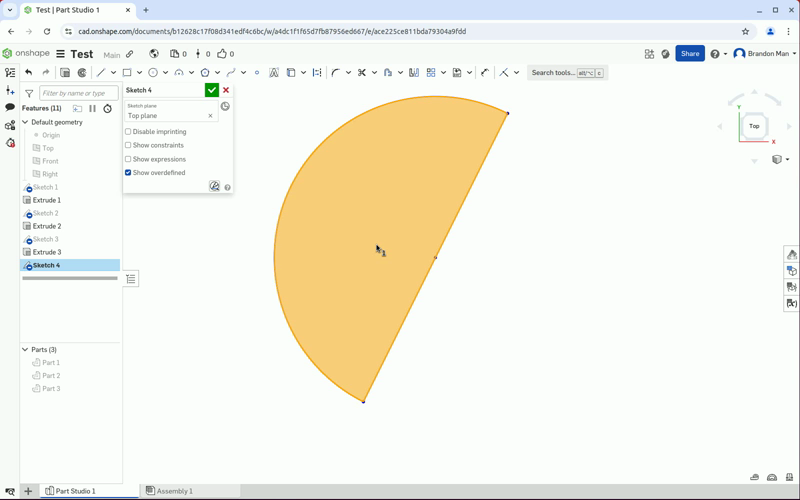
scroll(-6)
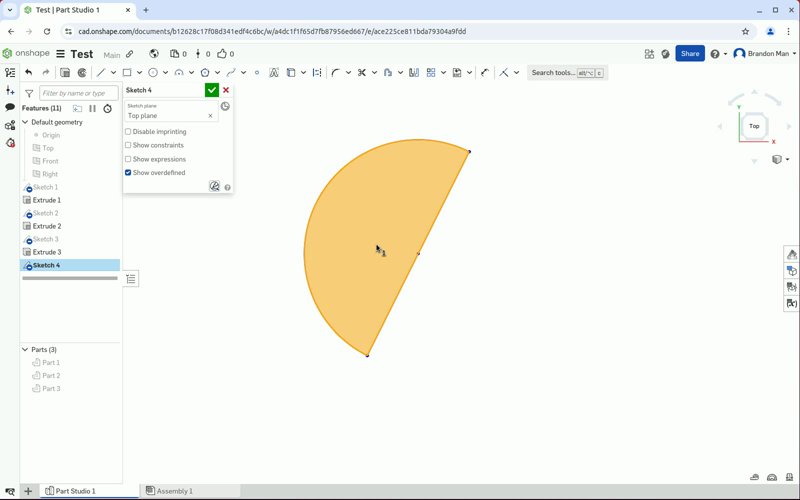
scroll(-6)
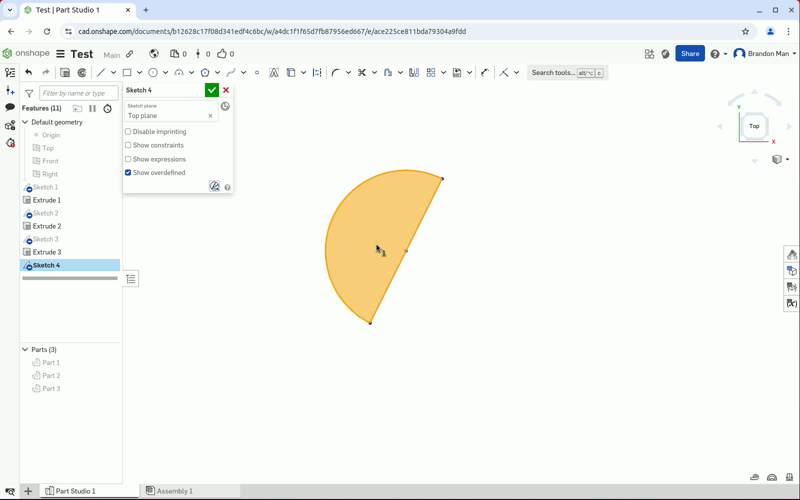
scroll(-6)
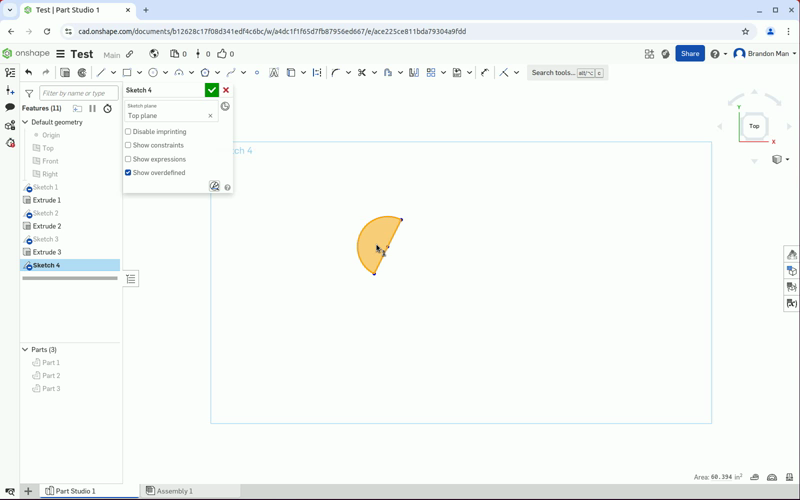
mouse_move(73, 352)
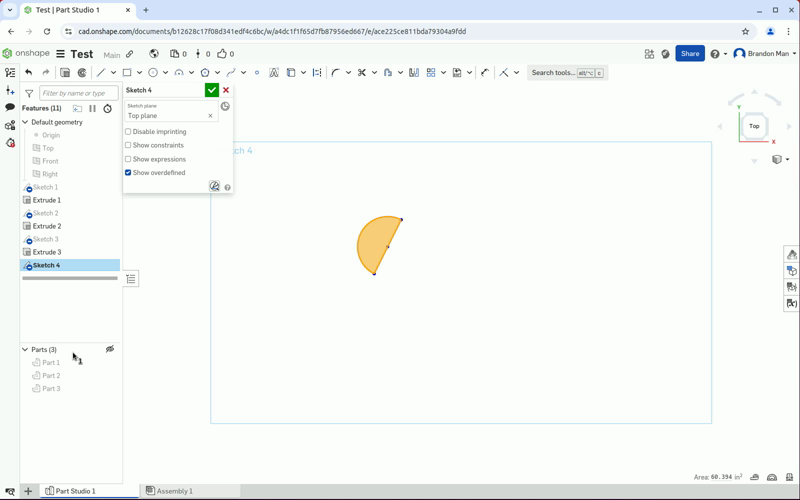
key(shift+y)
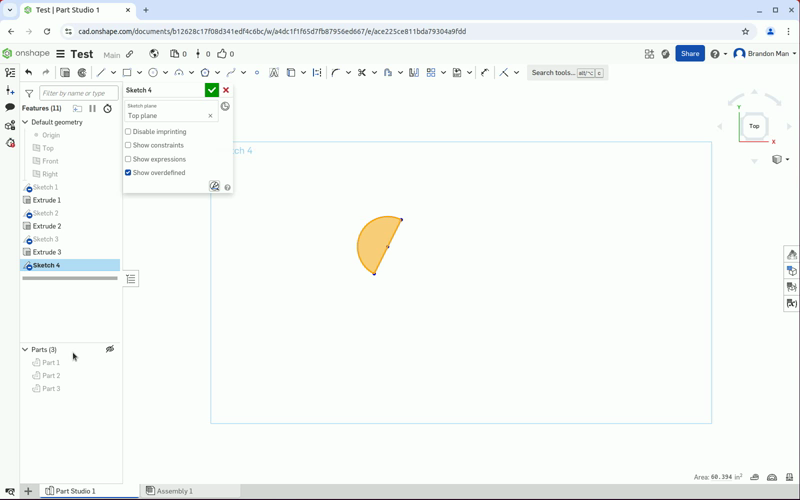
key(shift+e)
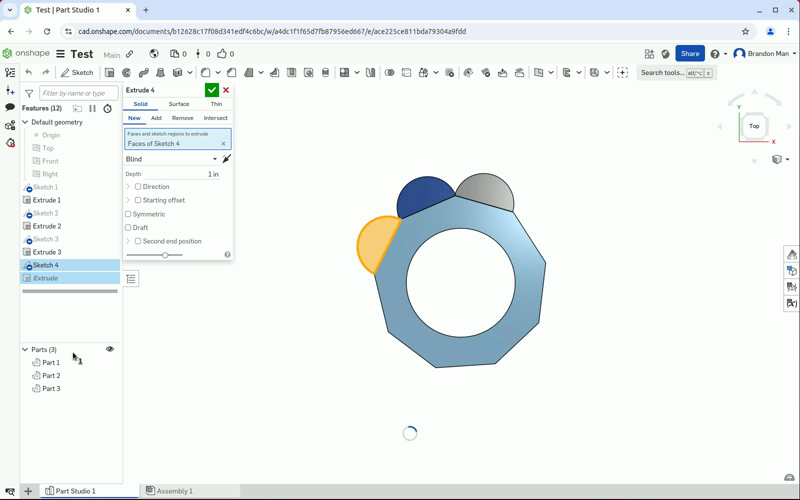
mouse_move(143, 106)
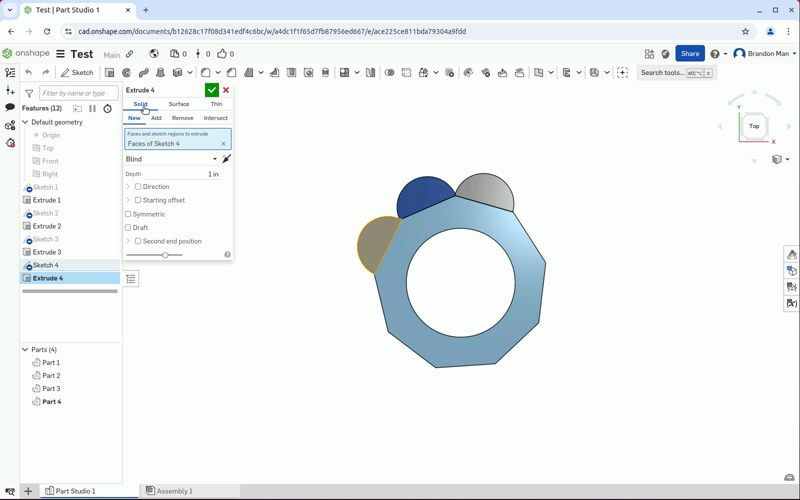
click(143, 106)
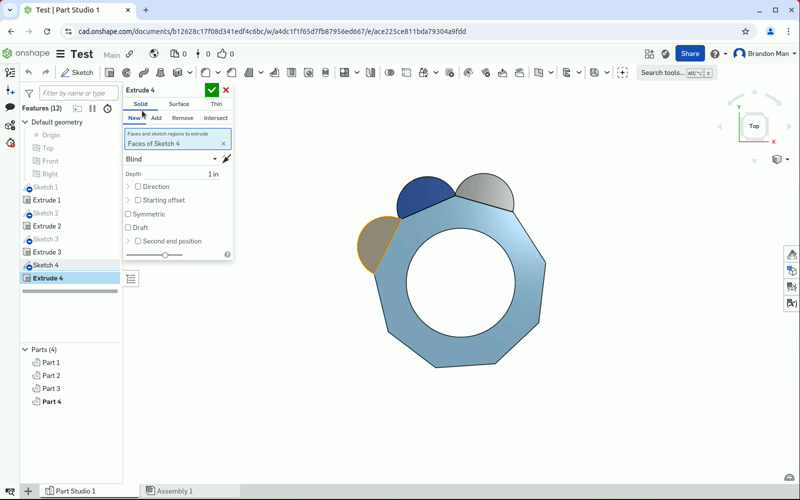
mouse_move(137, 120)
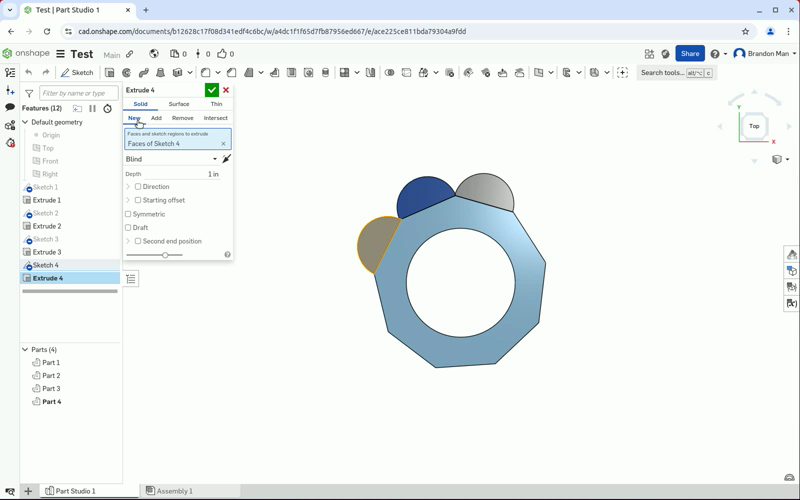
click(137, 120)
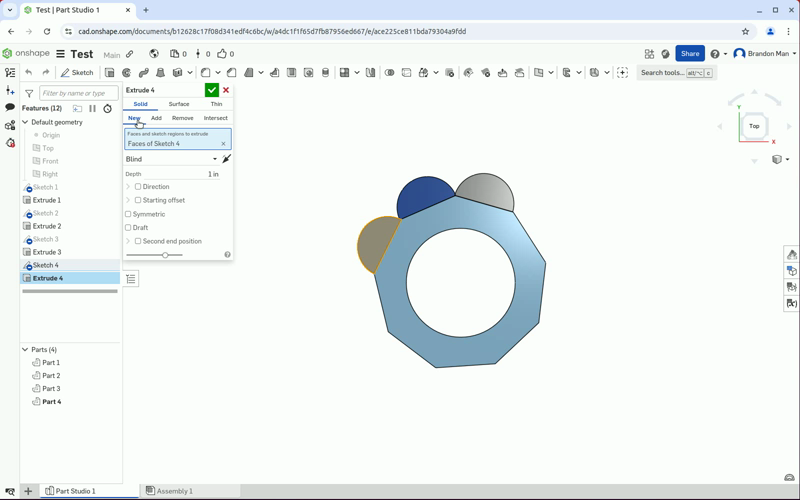
key(tab, 4)
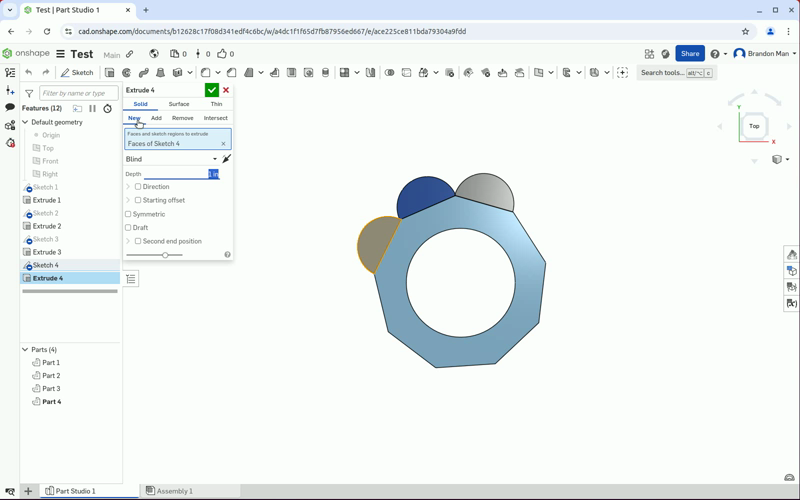
text(6.018)
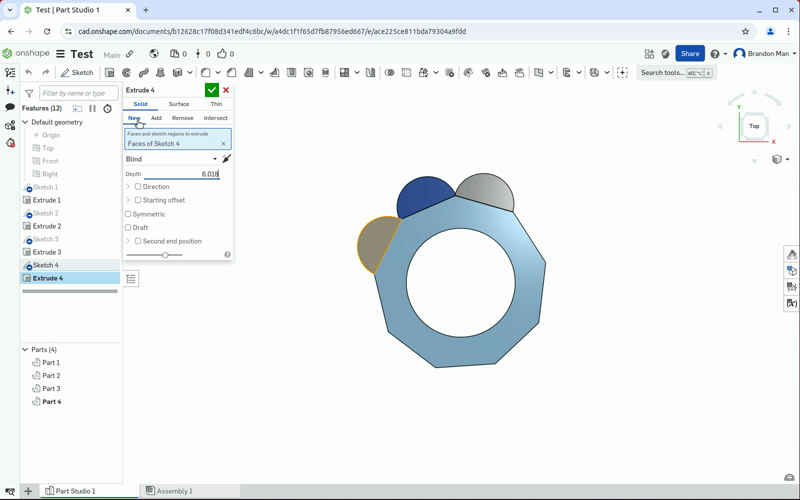
key(enter)
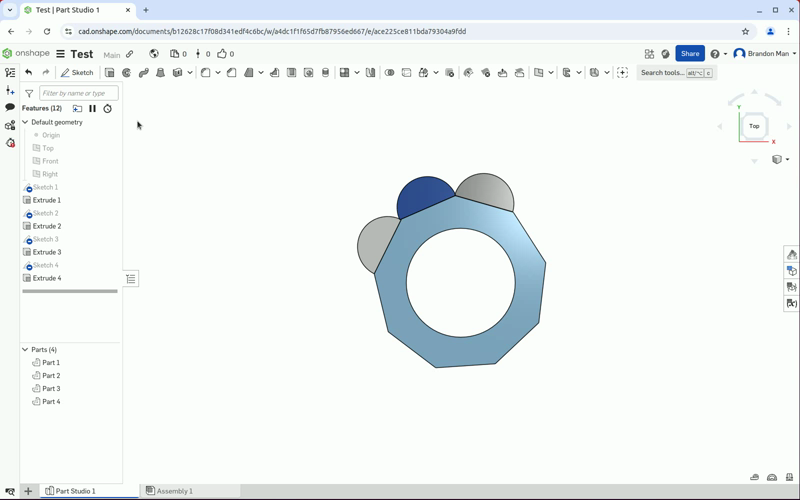
key(shift+h)
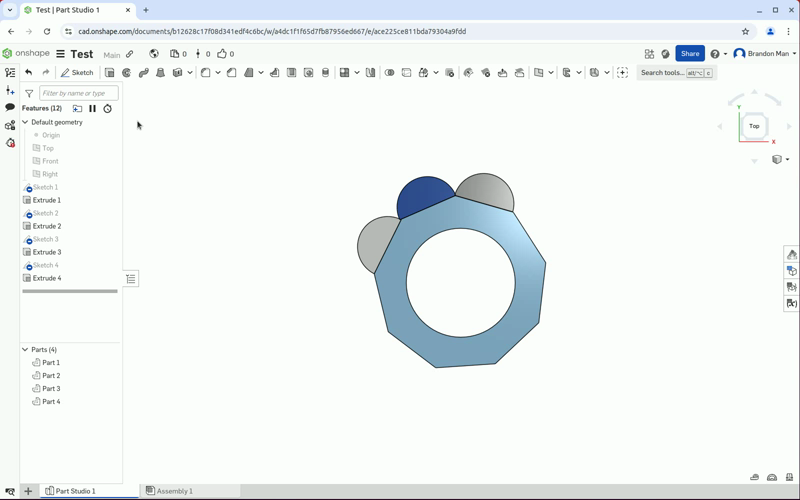
key(shift+h)
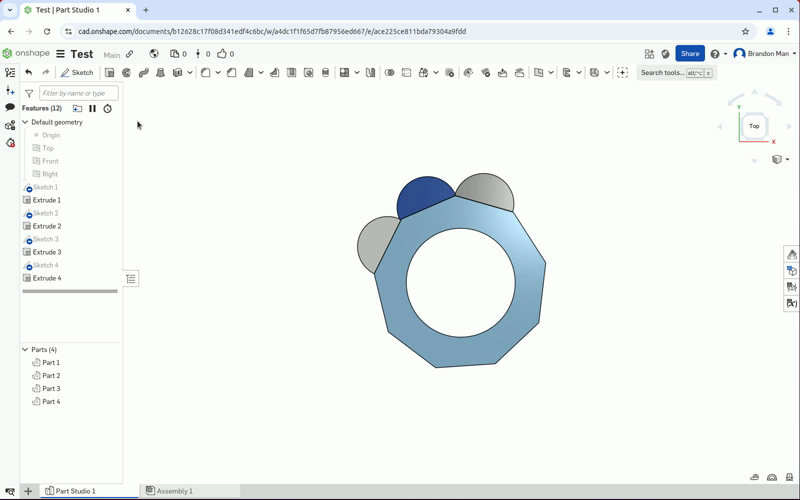
mouse_move(73, 189)
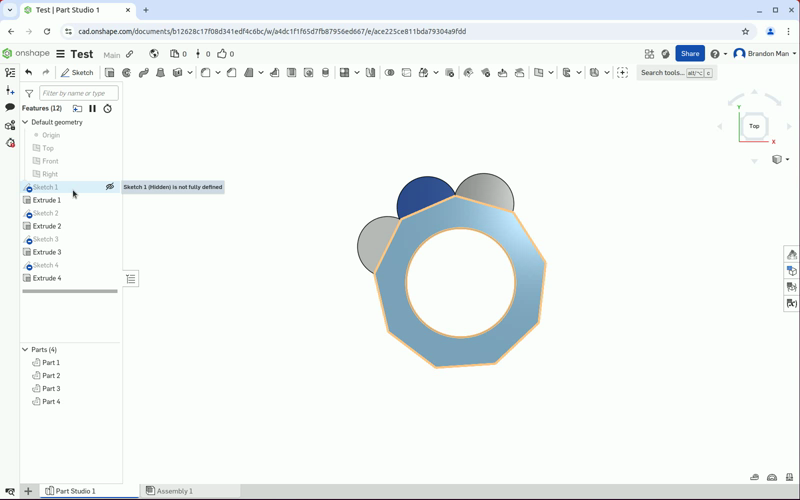
click(73, 189)
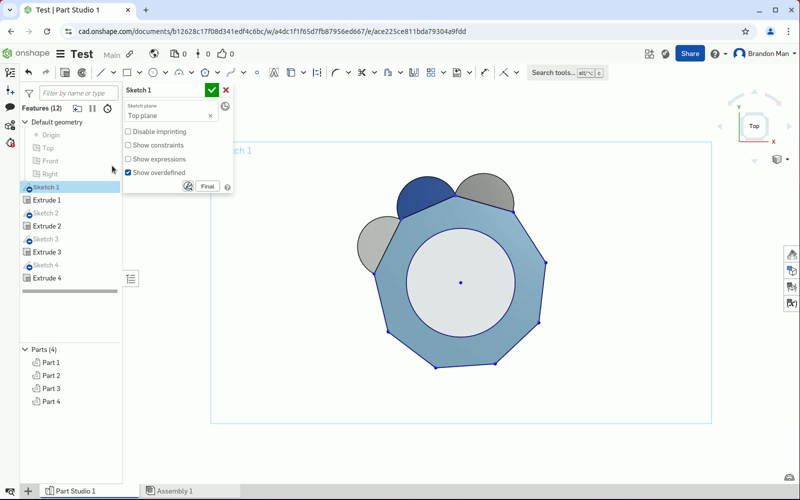
mouse_move(229, 92)
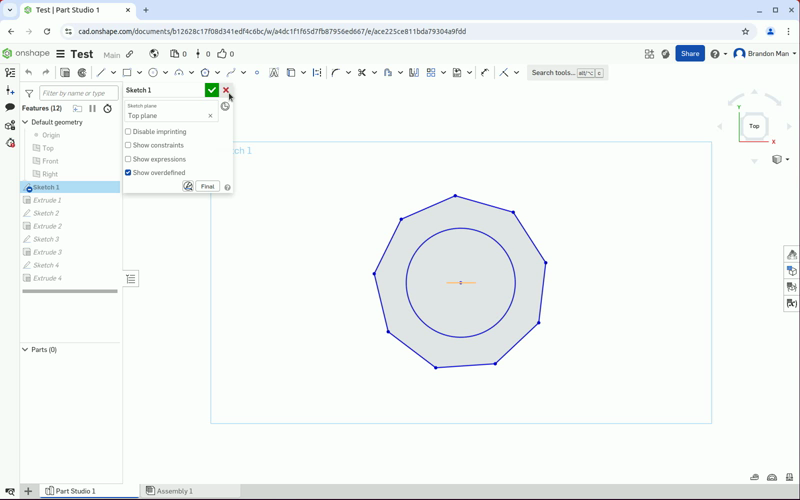
click(229, 92)
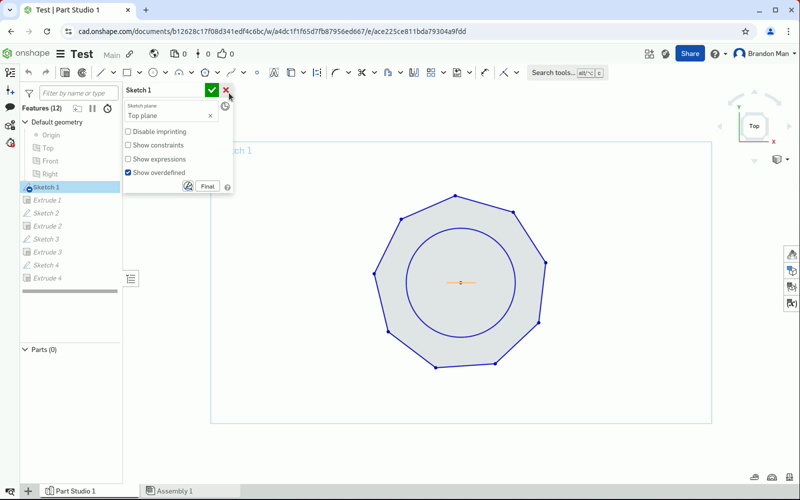
key(shift+s)
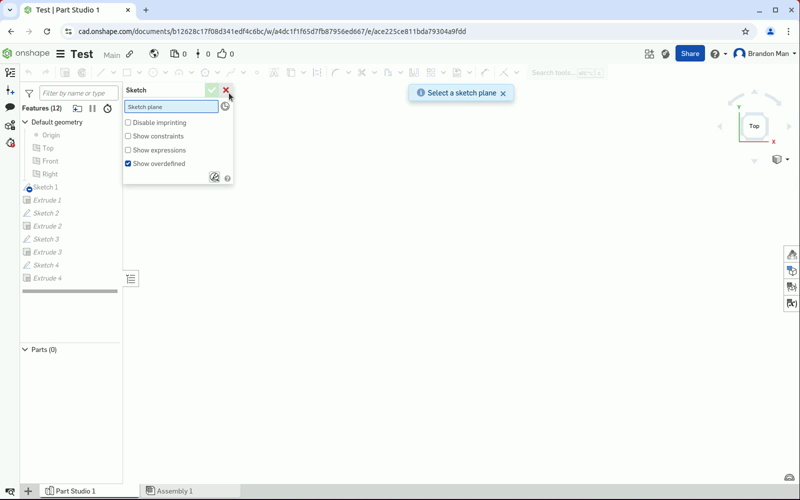
mouse_move(73, 150)
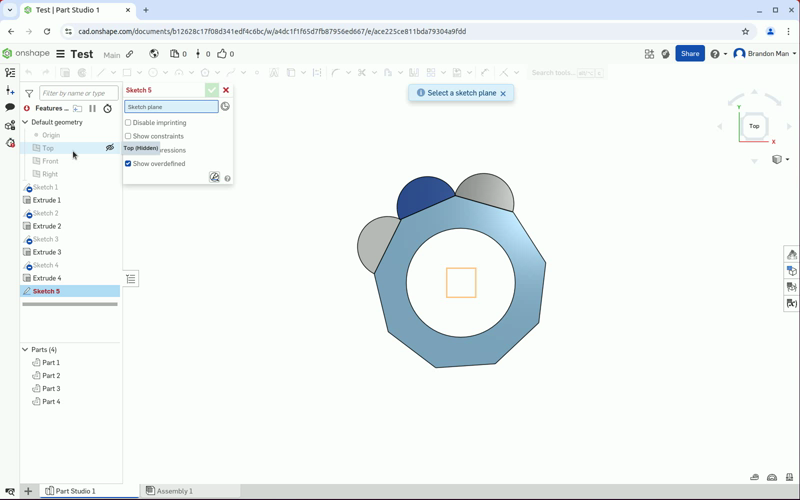
click(73, 150)
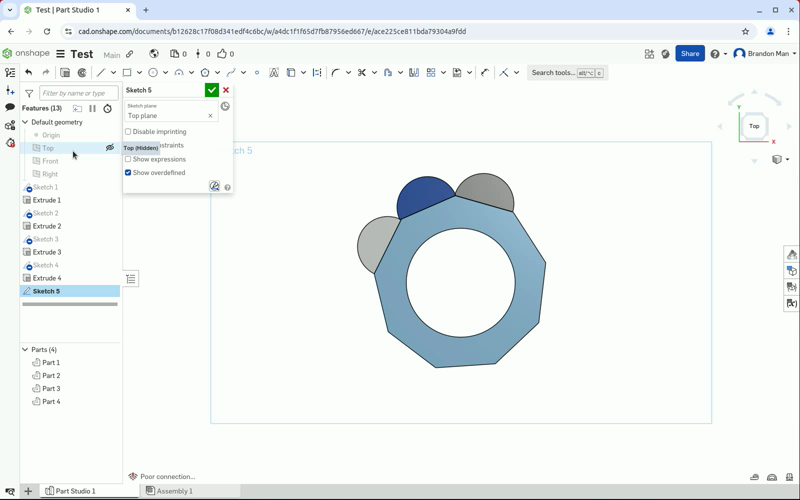
mouse_move(73, 352)
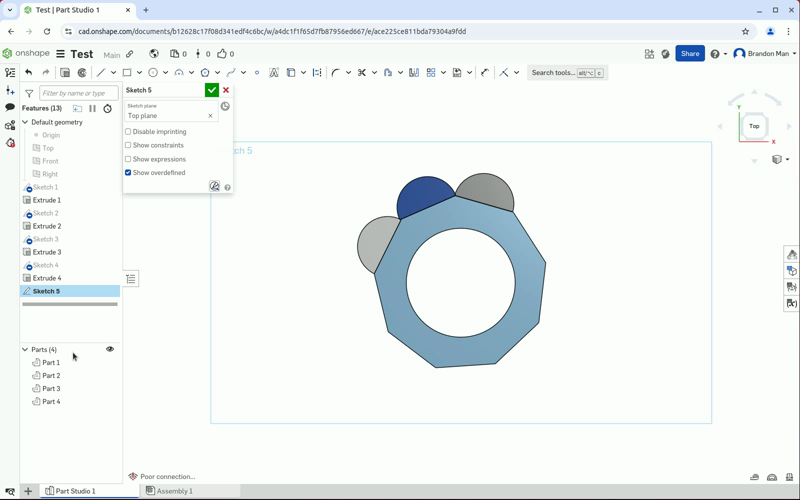
key(y)
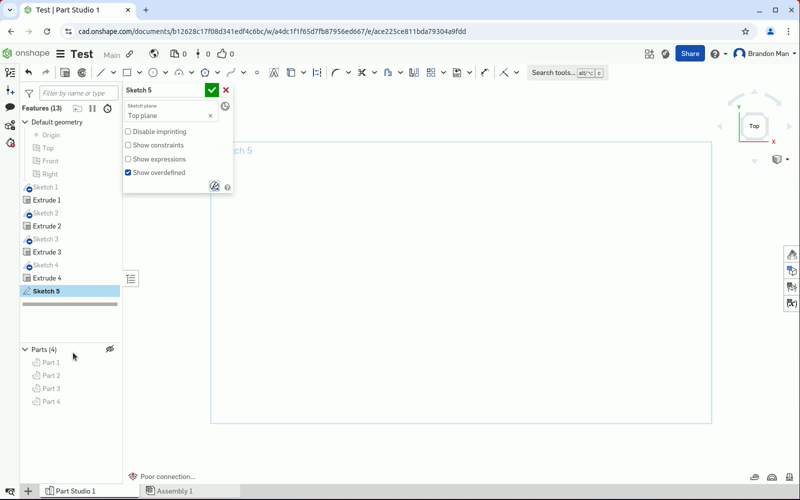
key(a)
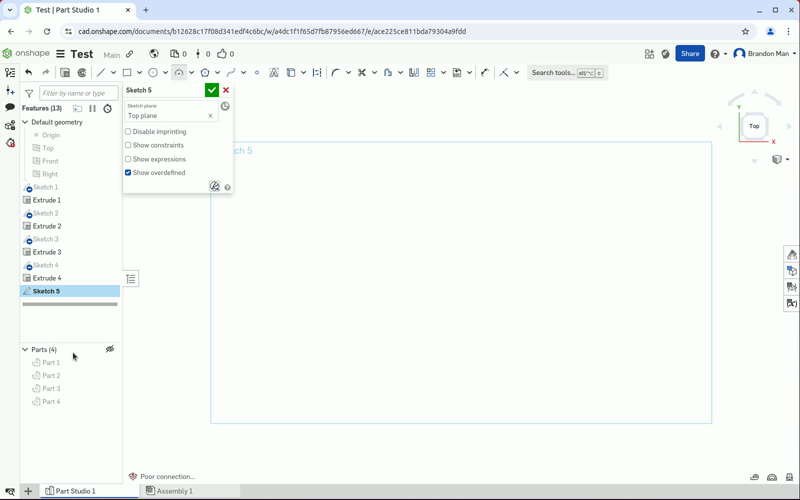
key_down(shift)
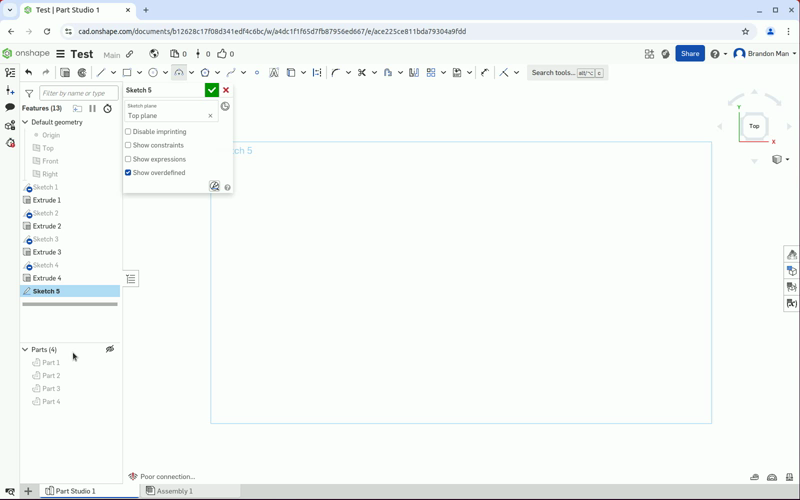
mouse_move(374, 273)
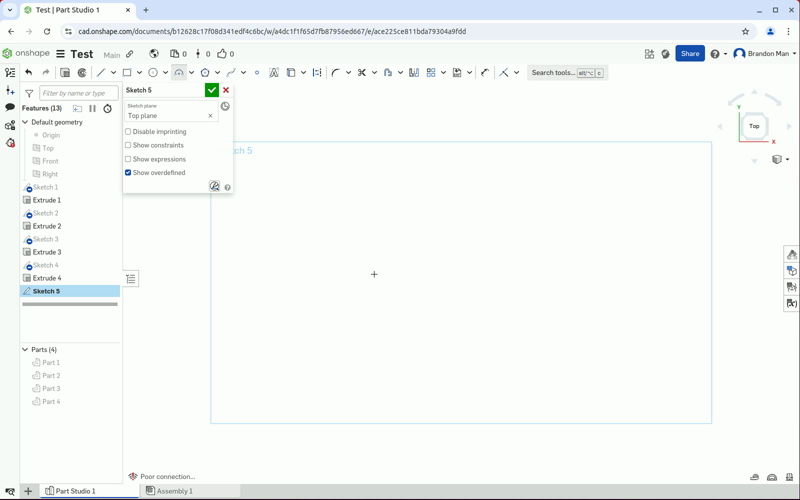
click(374, 273)
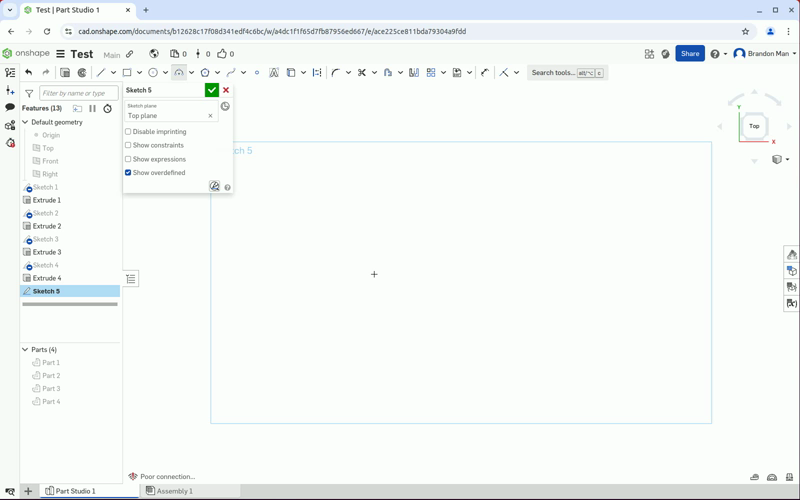
key_up(shift)
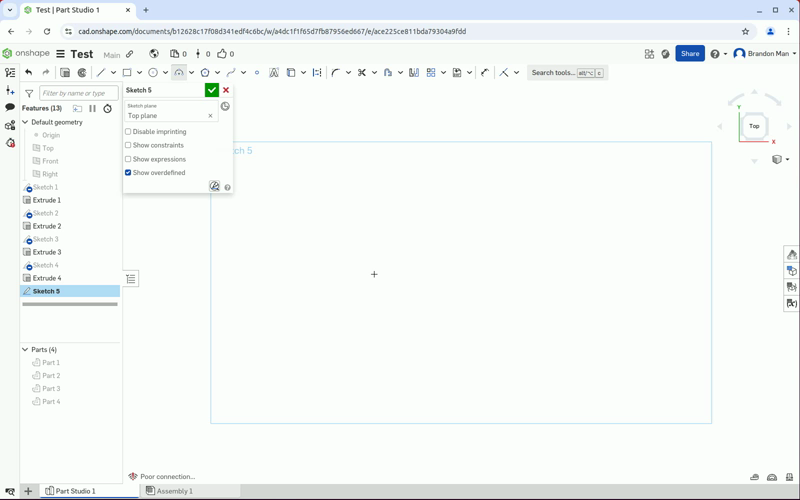
key_down(shift)
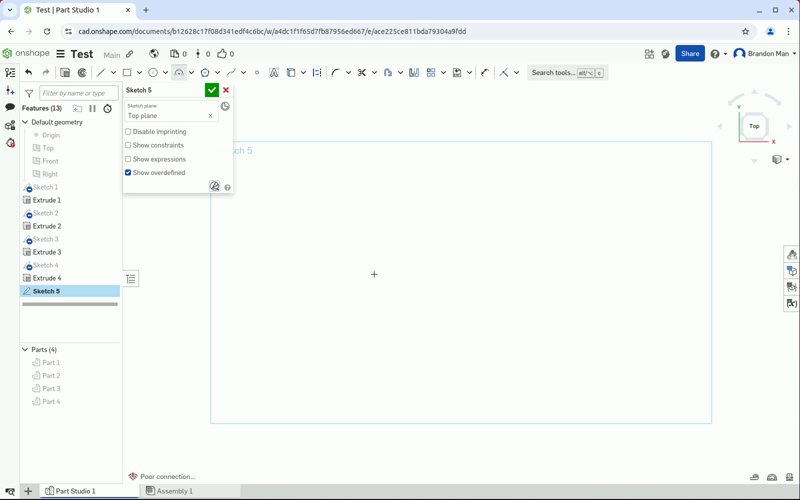
mouse_move(388, 333)
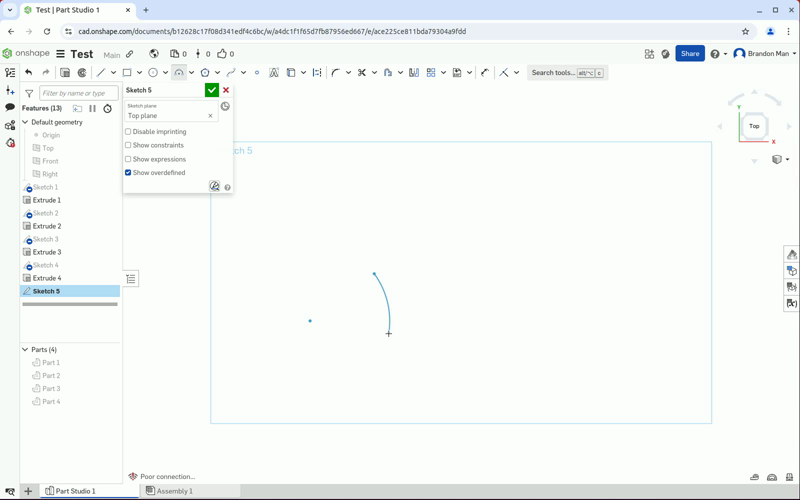
click(388, 333)
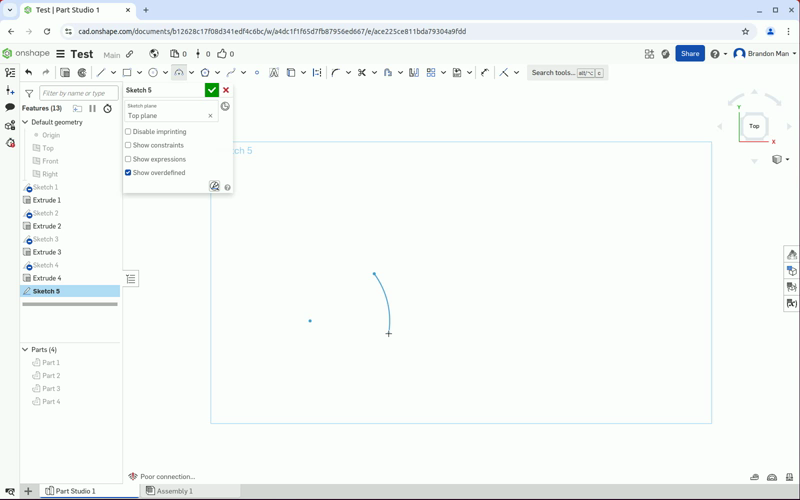
mouse_move(351, 310)
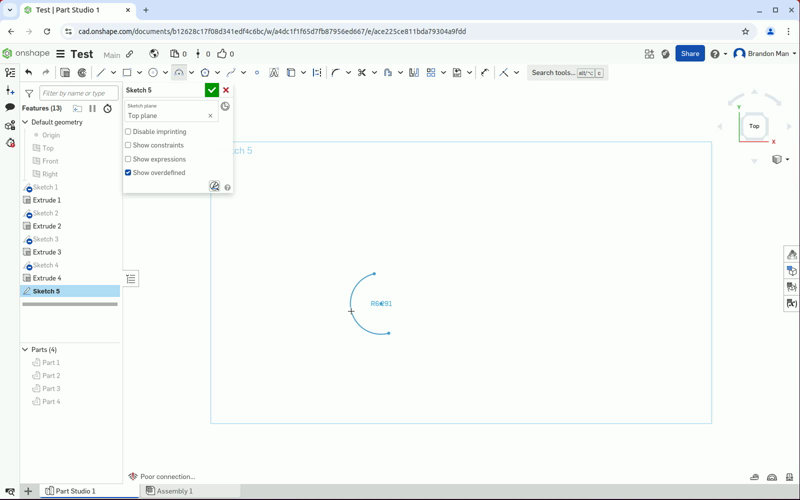
click(351, 310)
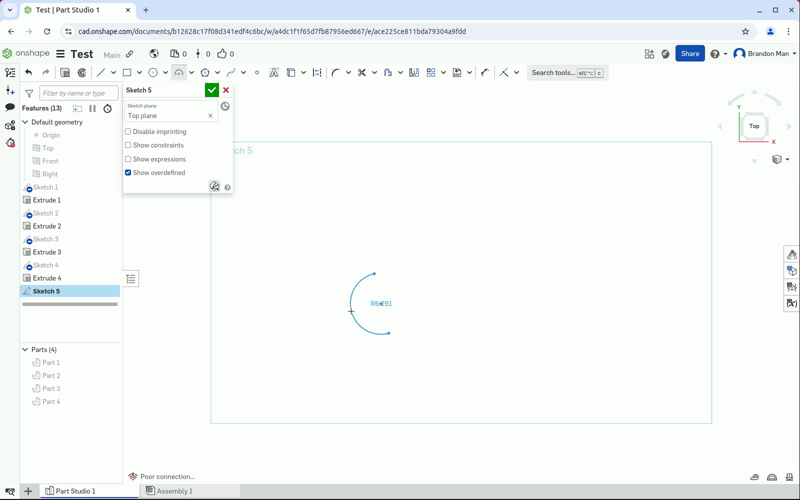
key_up(shift)
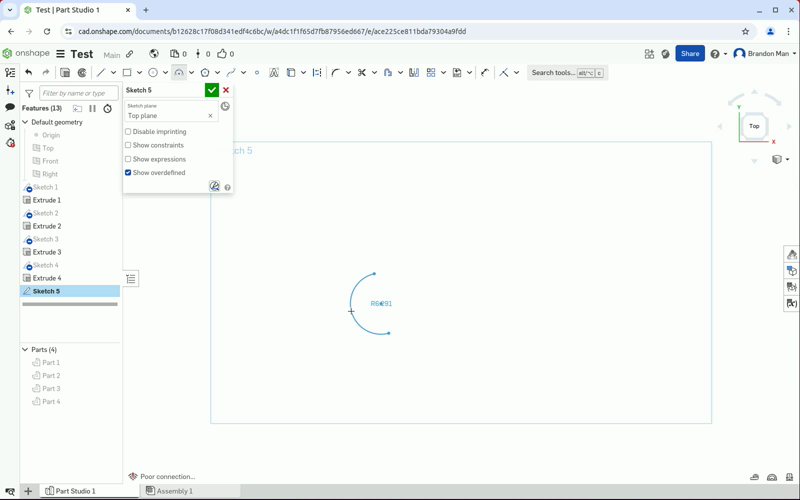
key(esc)
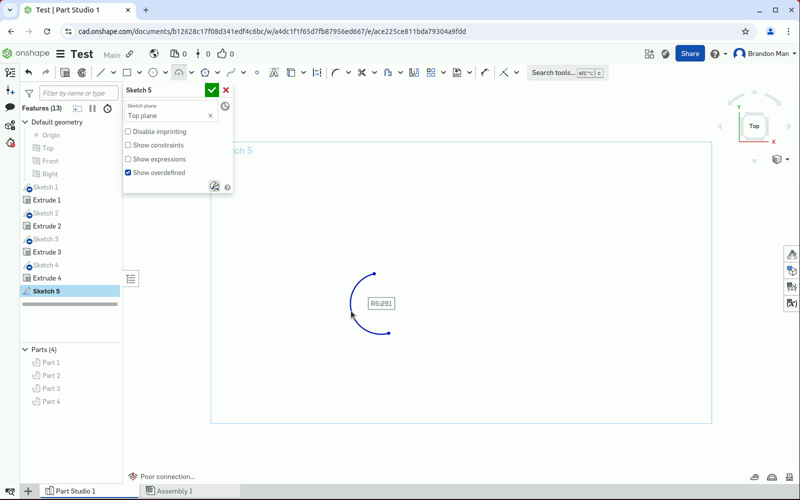
key(l)
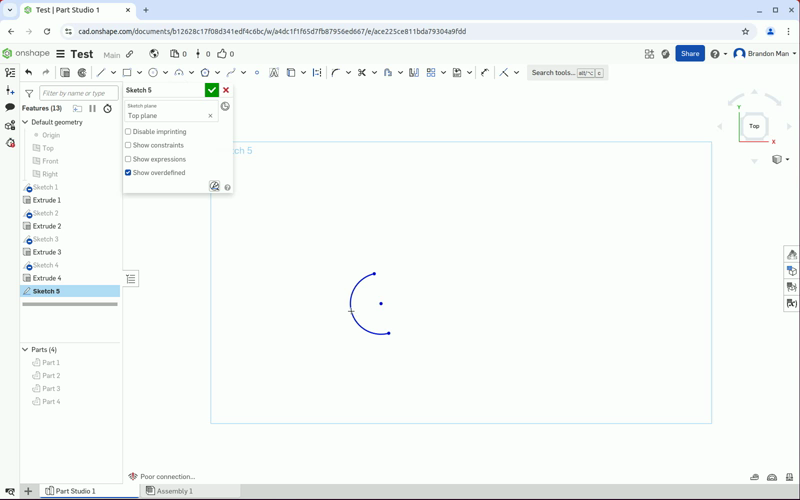
mouse_move(388, 333)
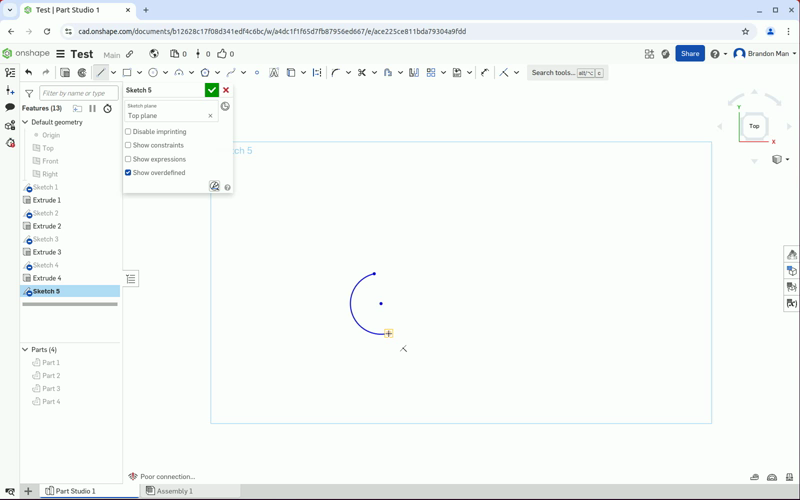
click(388, 333)
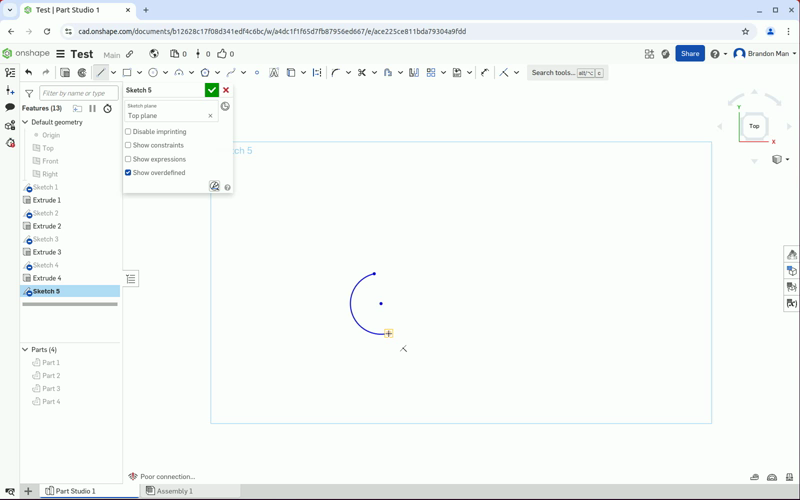
key_down(shift)
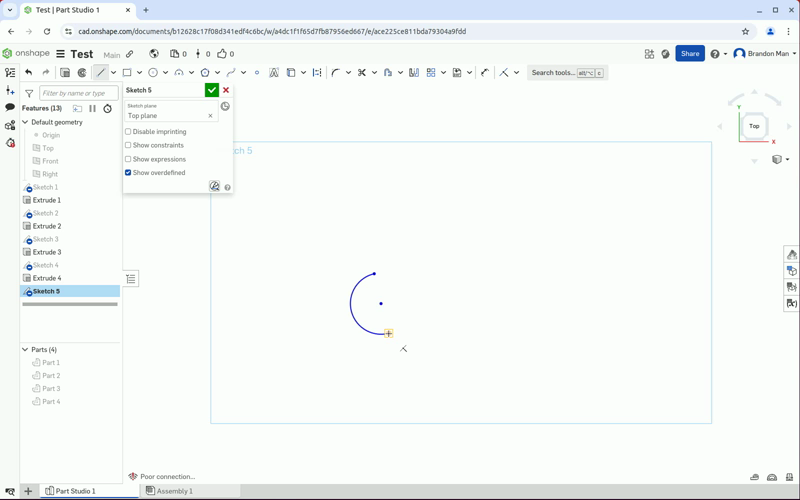
mouse_move(374, 273)
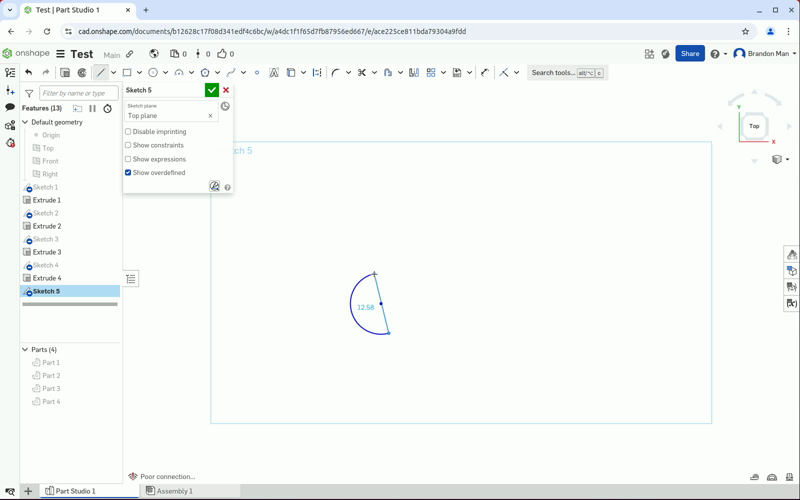
key_up(shift)
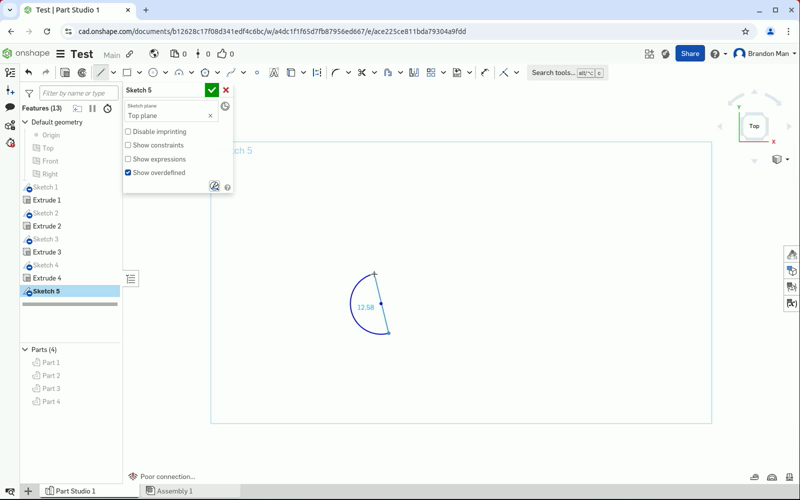
click(374, 273)
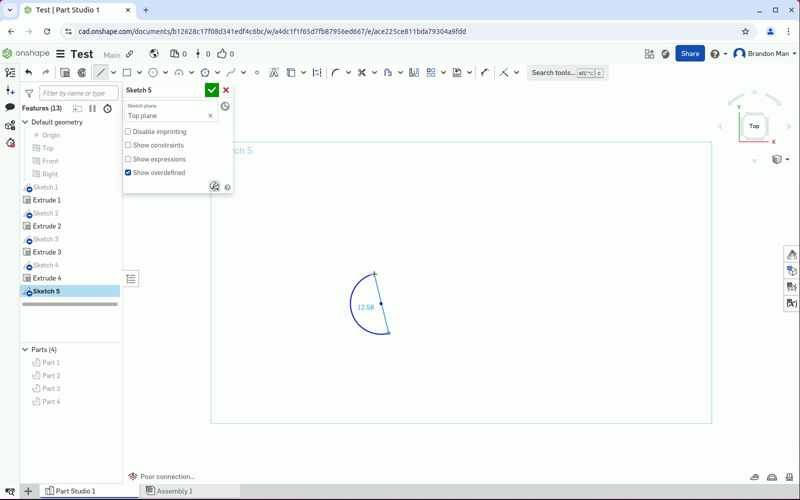
key(esc)
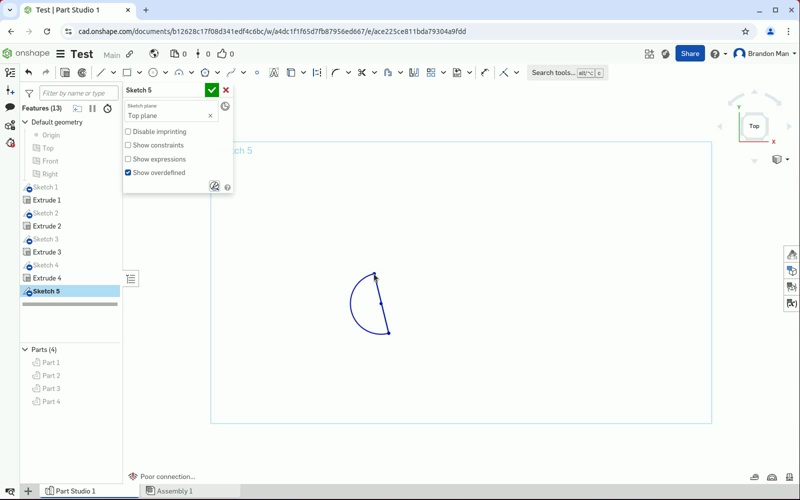
mouse_move(378, 330)
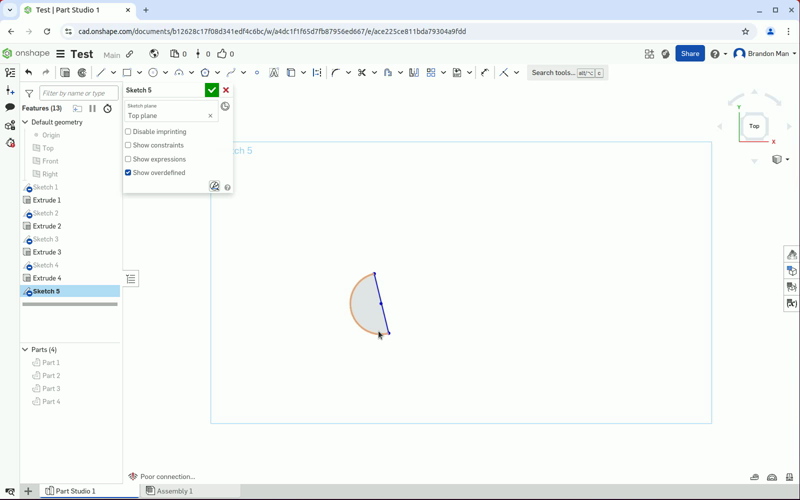
scroll(6)
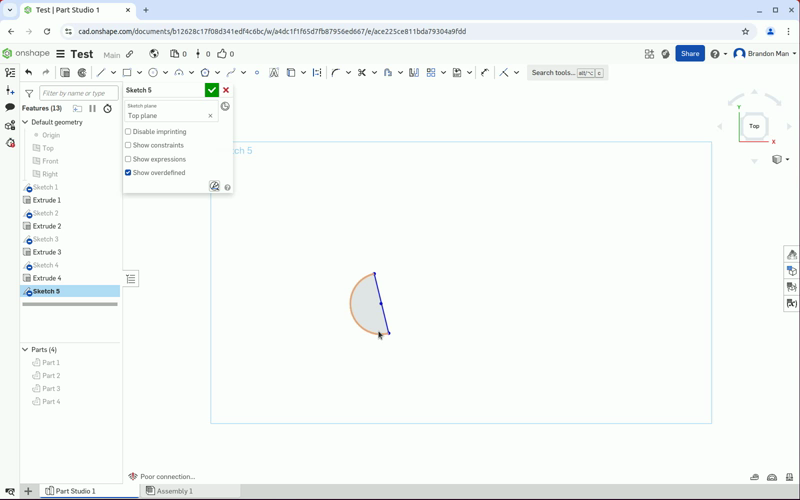
scroll(6)
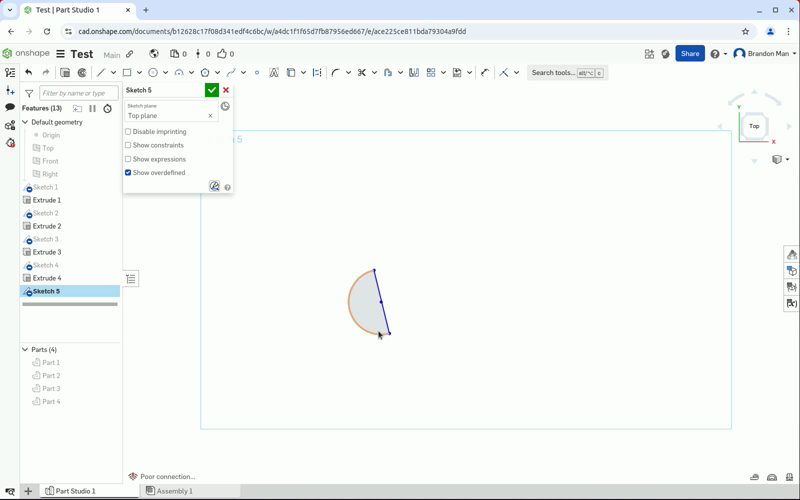
scroll(6)
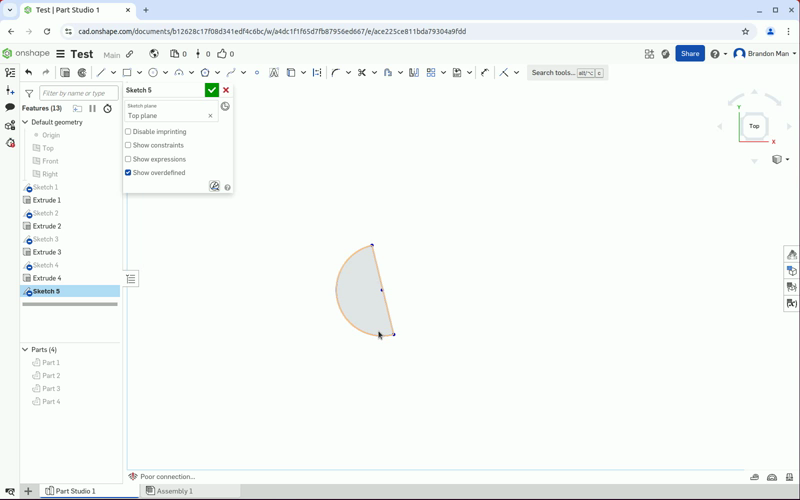
scroll(6)
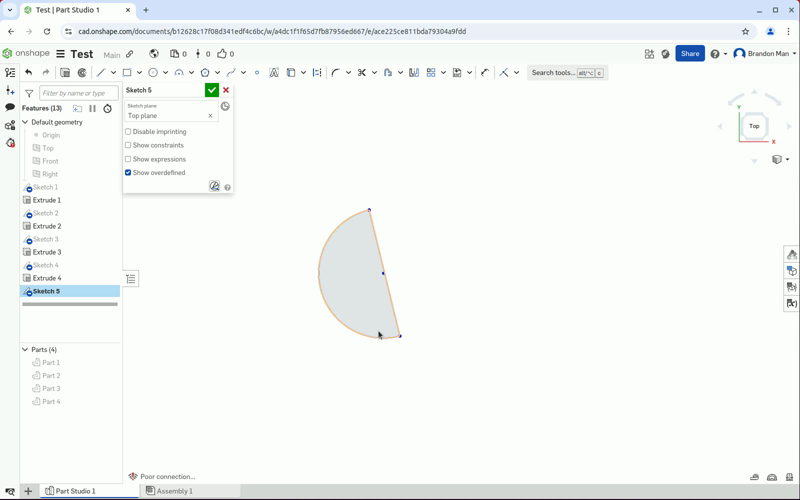
scroll(6)
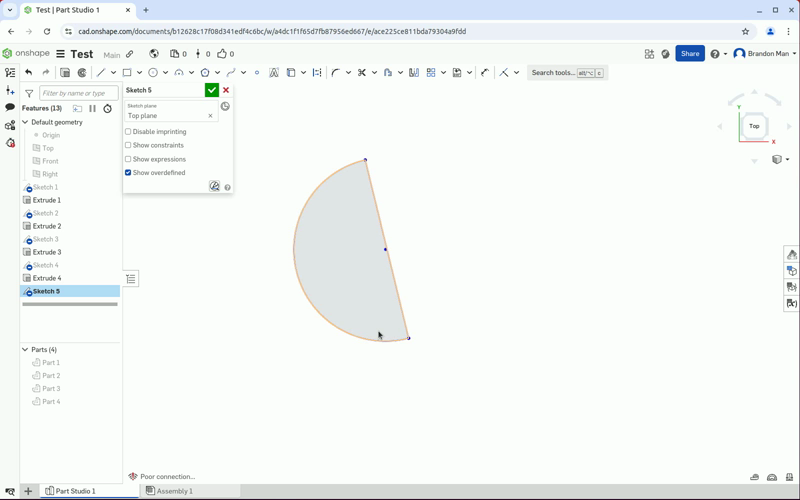
scroll(6)
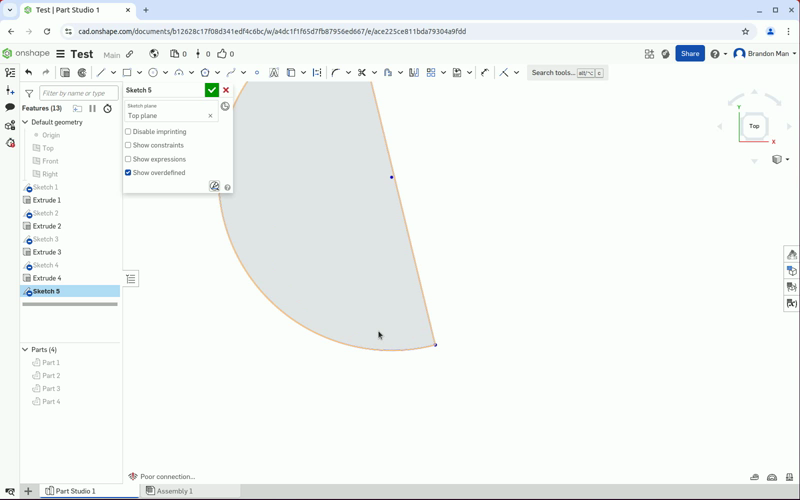
scroll(6)
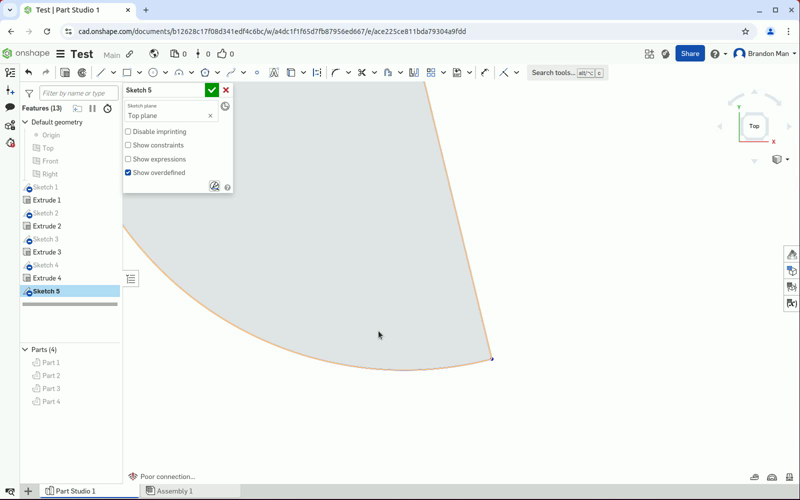
click(378, 330)
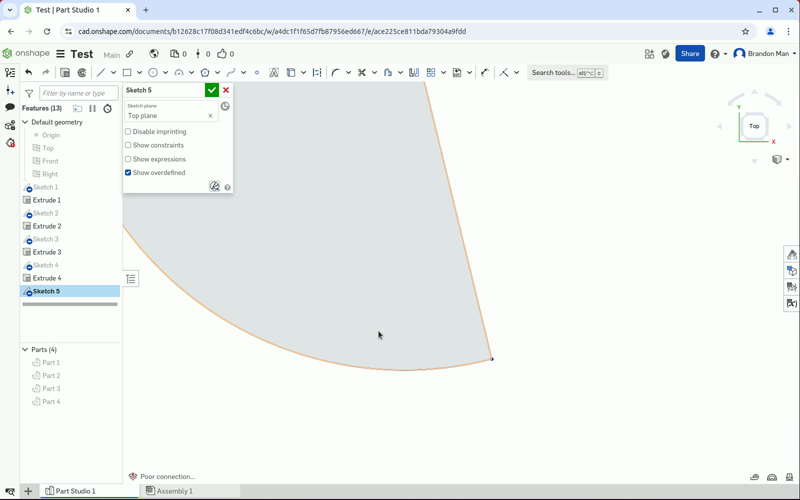
scroll(-6)
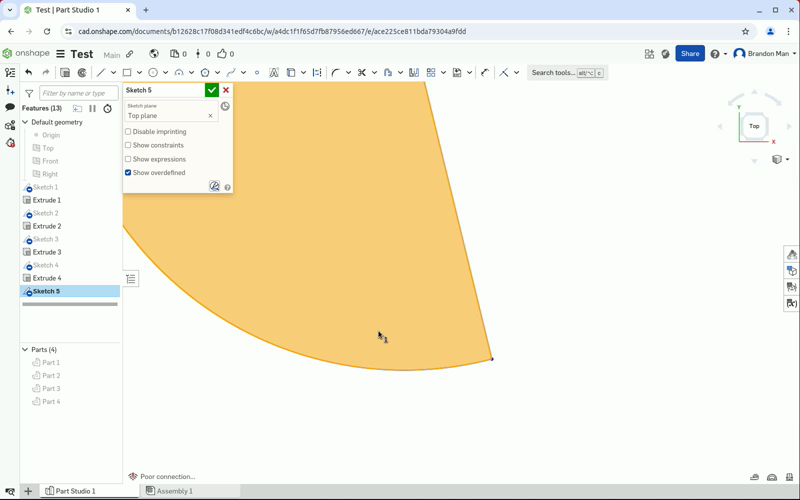
scroll(-6)
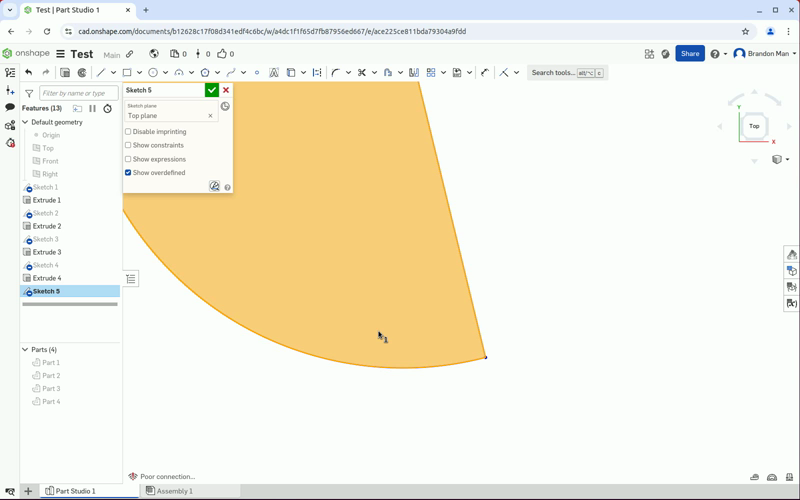
scroll(-6)
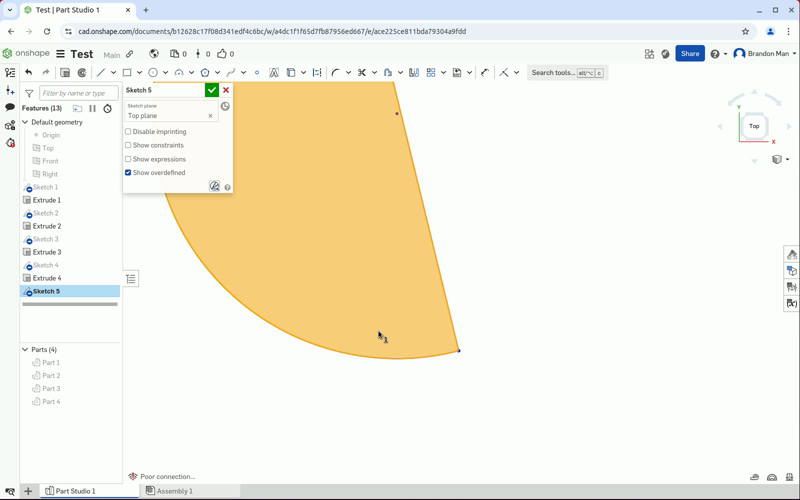
scroll(-6)
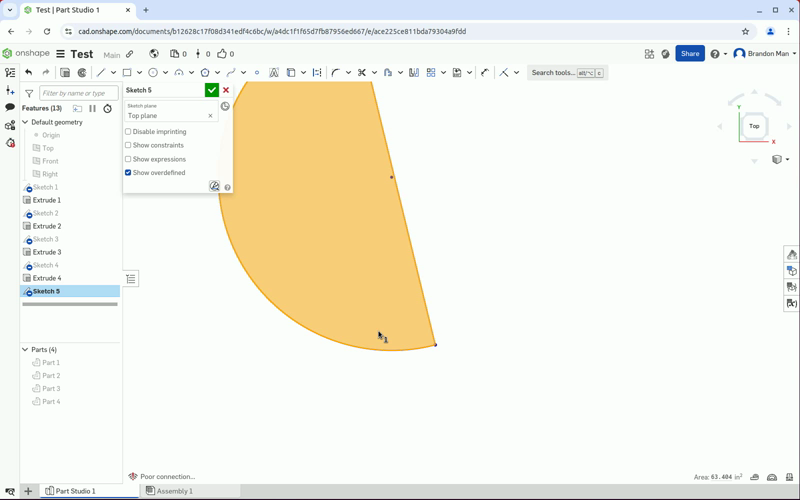
scroll(-6)
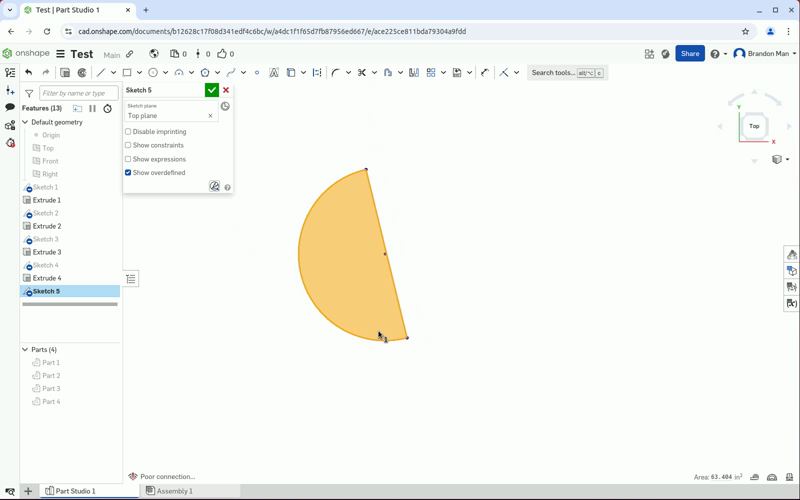
scroll(-6)
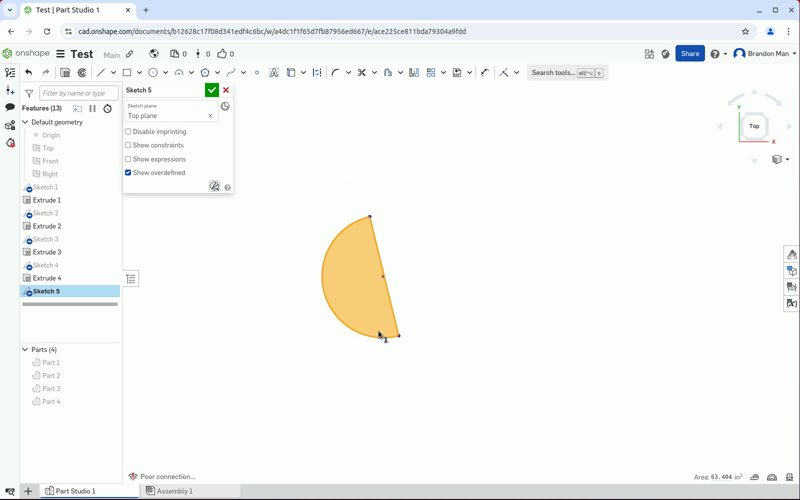
scroll(-6)
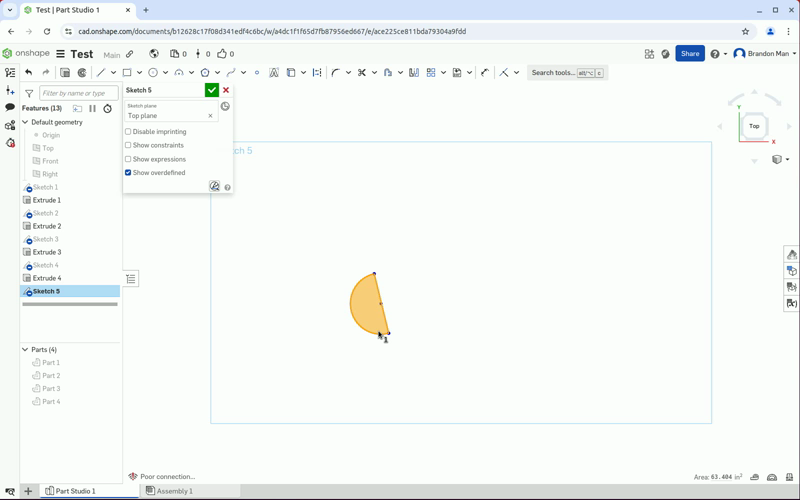
mouse_move(73, 352)
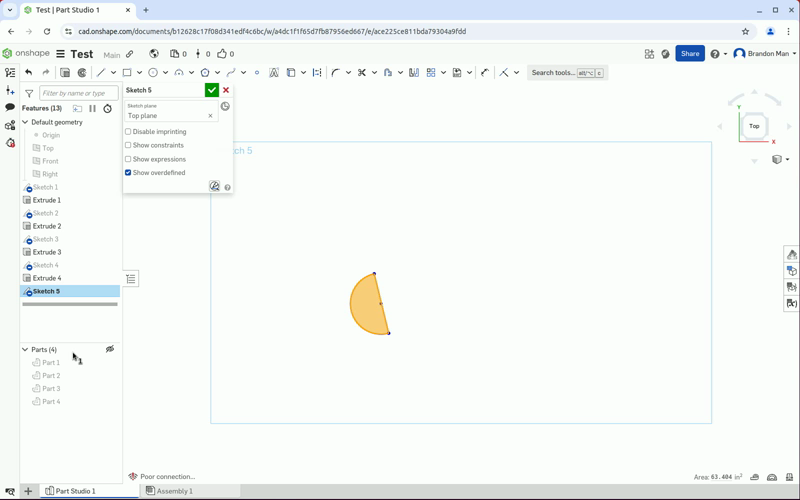
key(shift+y)
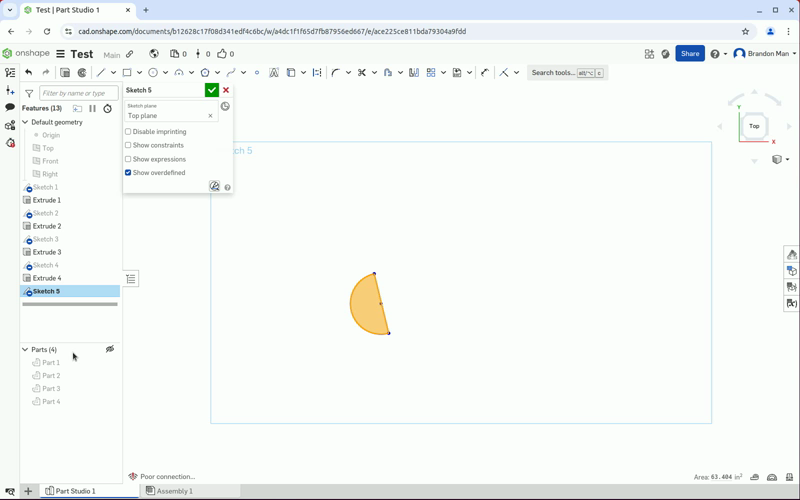
key(shift+e)
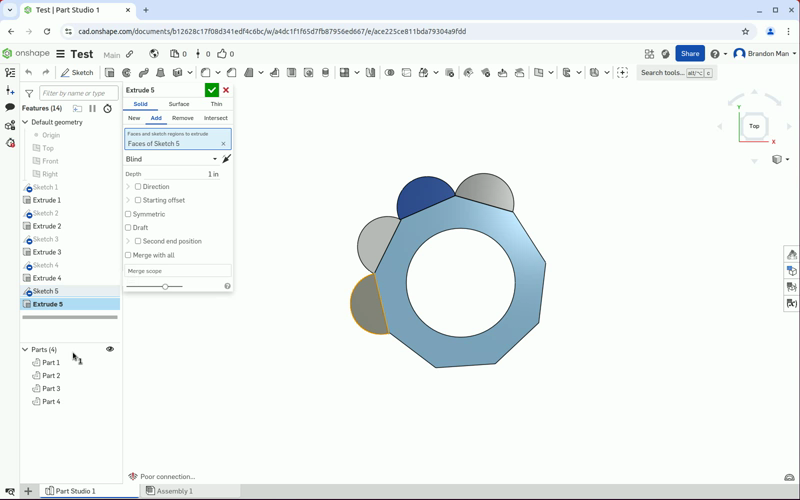
mouse_move(143, 106)
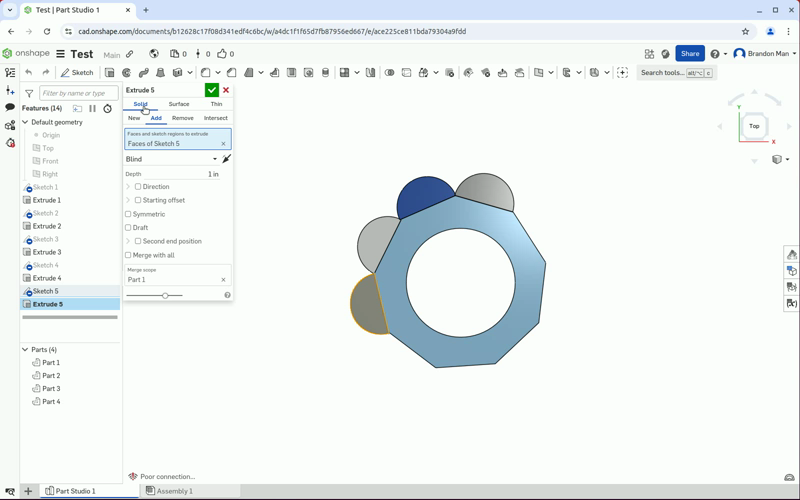
click(143, 106)
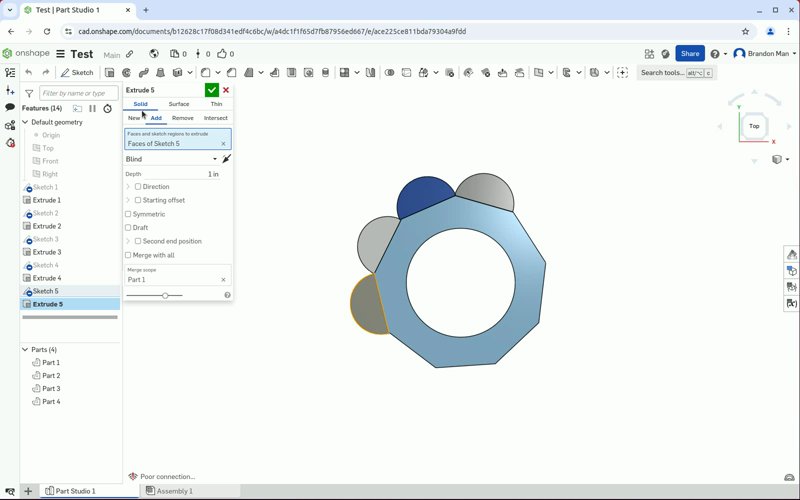
mouse_move(137, 120)
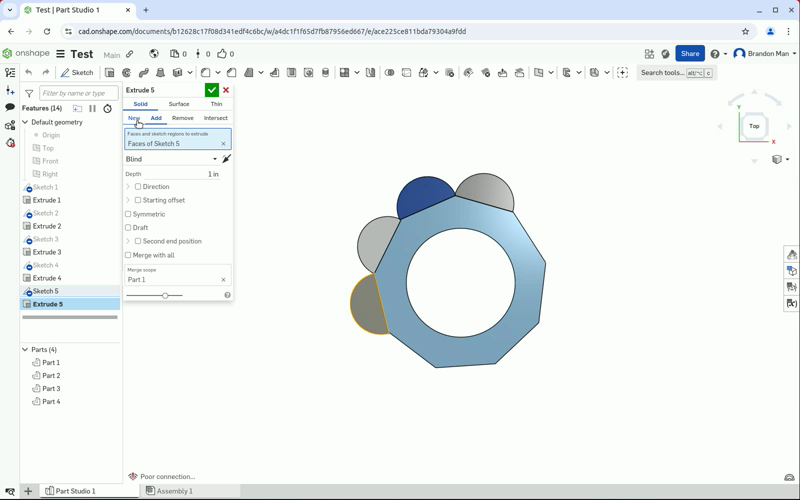
click(137, 120)
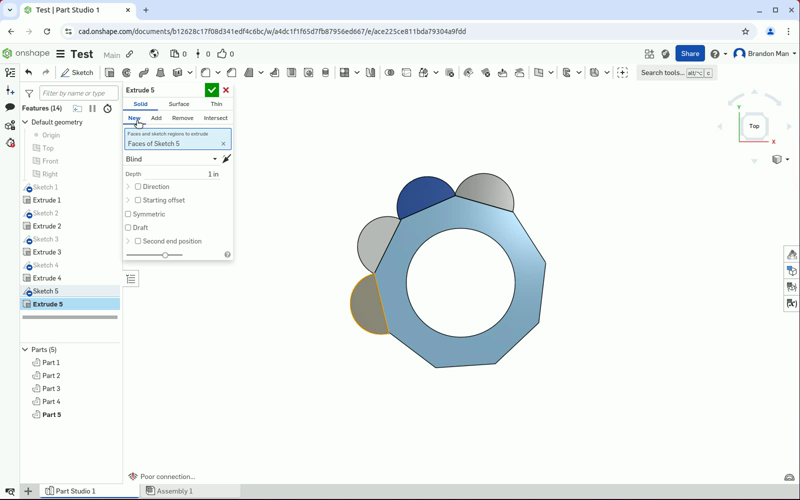
key(tab, 4)
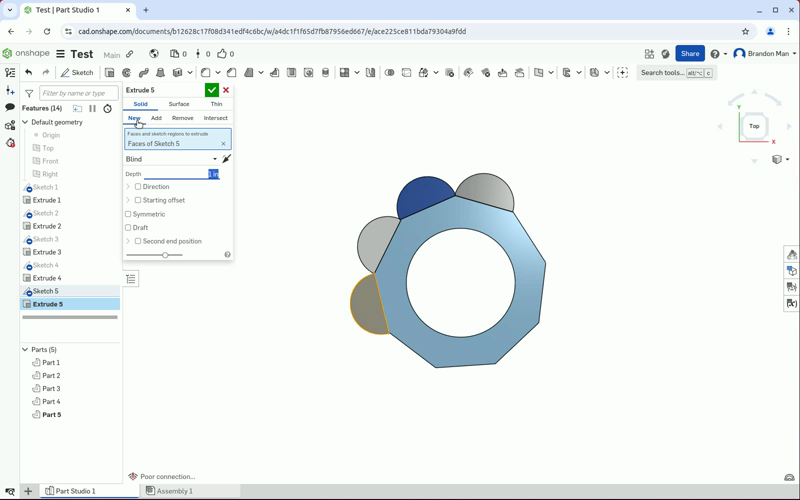
text(6.018)
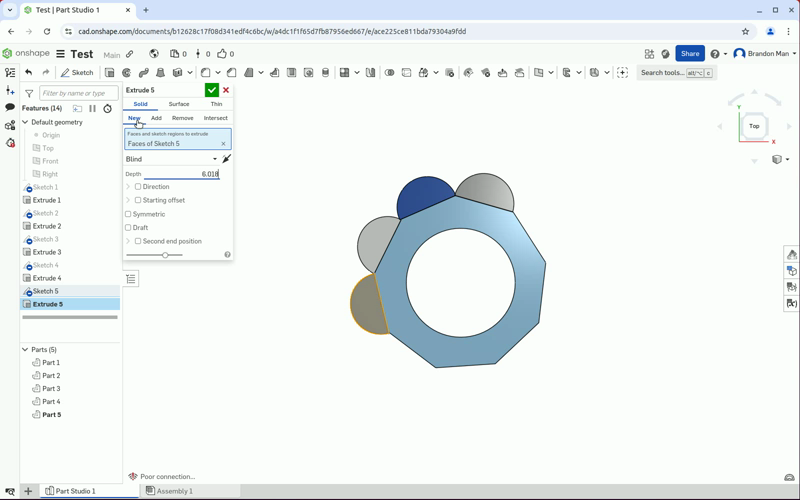
key(enter)
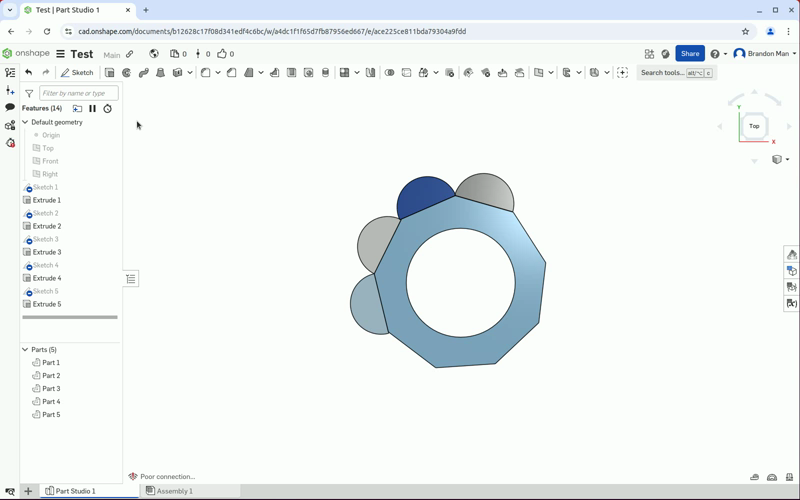
key(shift+h)
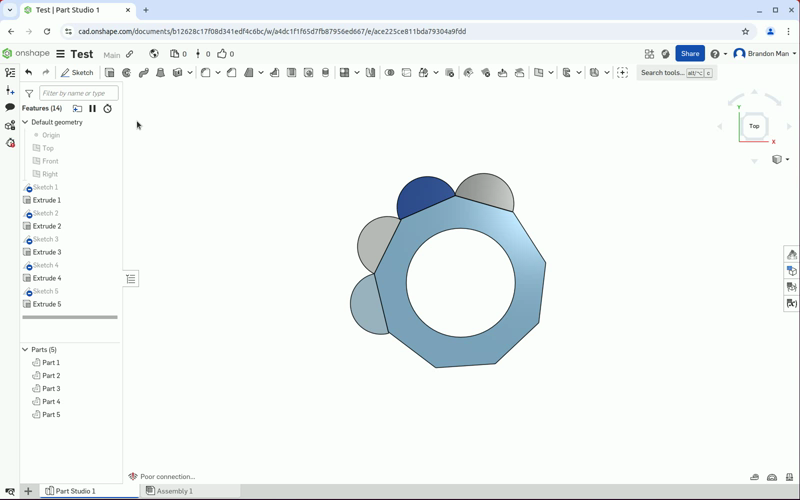
key(shift+h)
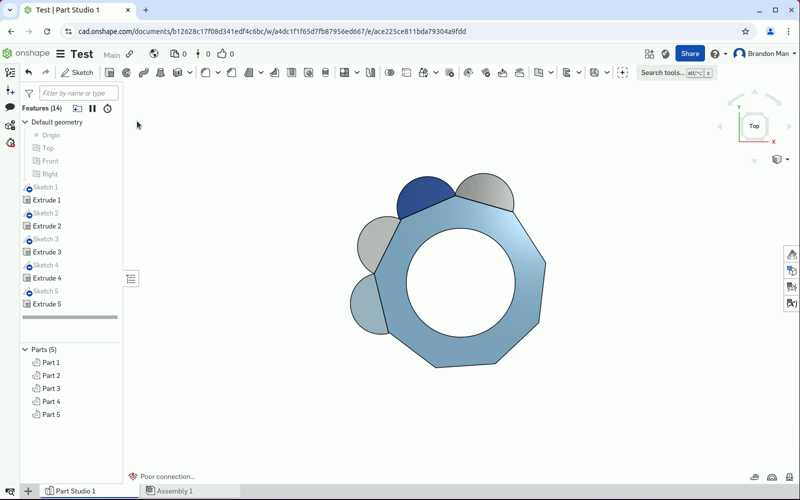
mouse_move(73, 189)
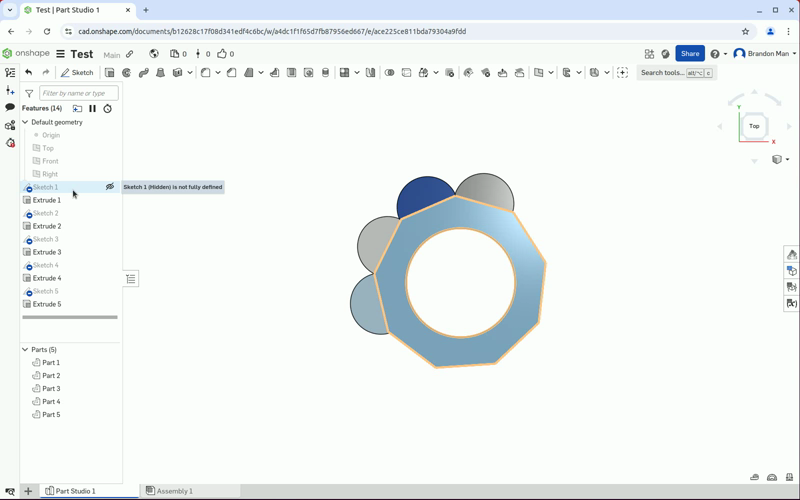
click(73, 189)
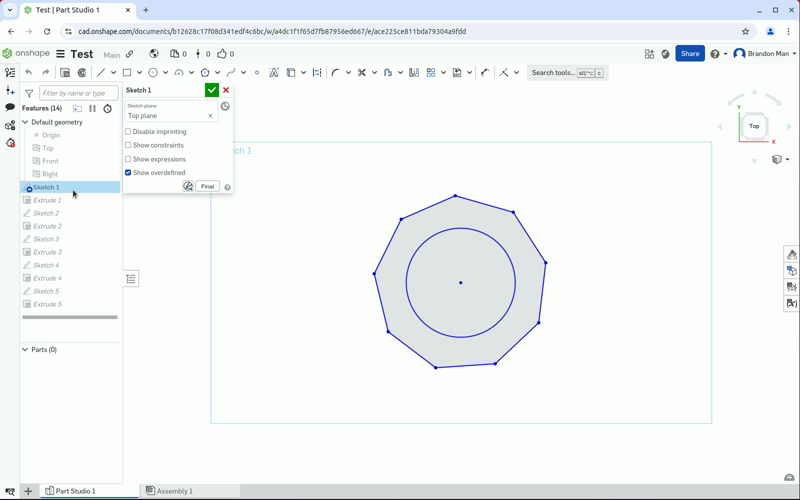
mouse_move(229, 92)
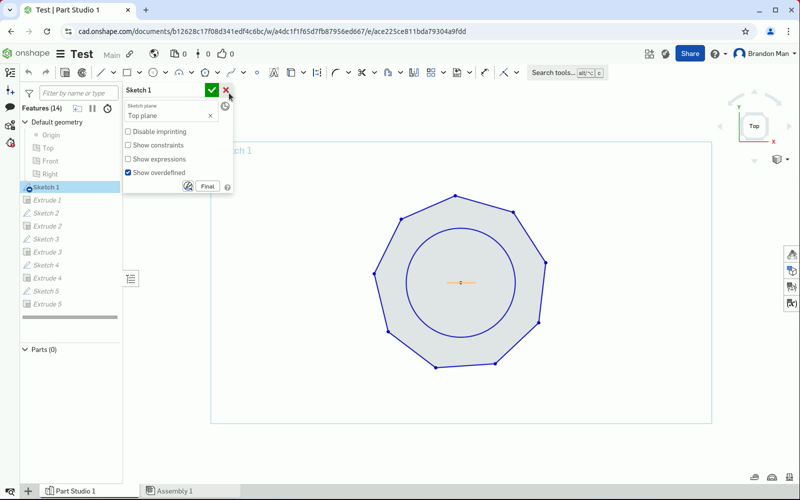
click(229, 92)
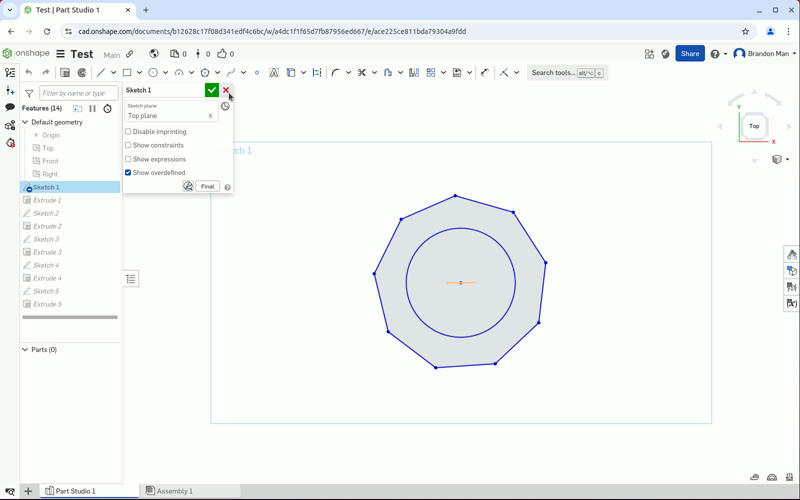
key(shift+s)
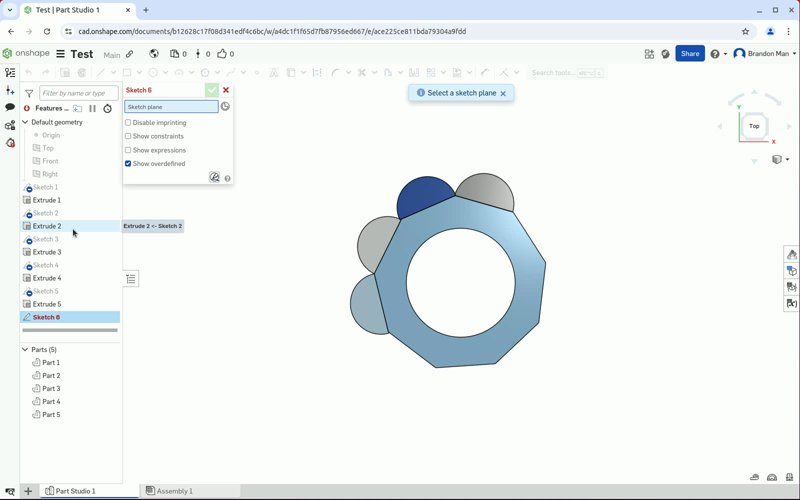
scroll(3)
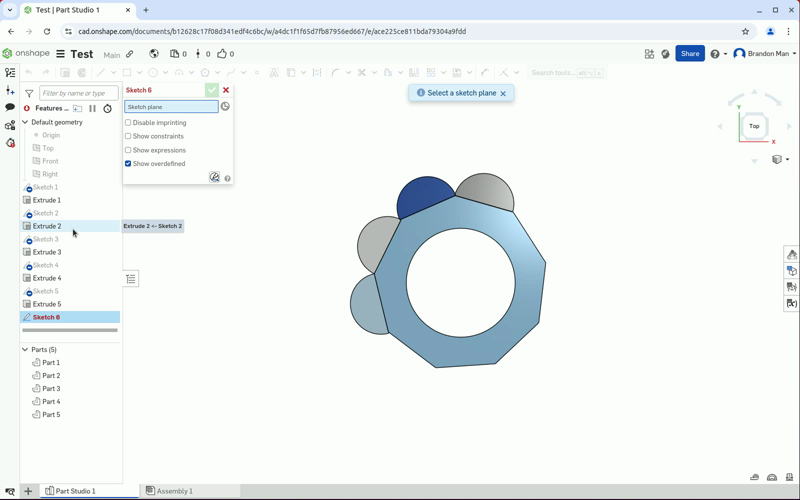
mouse_move(73, 150)
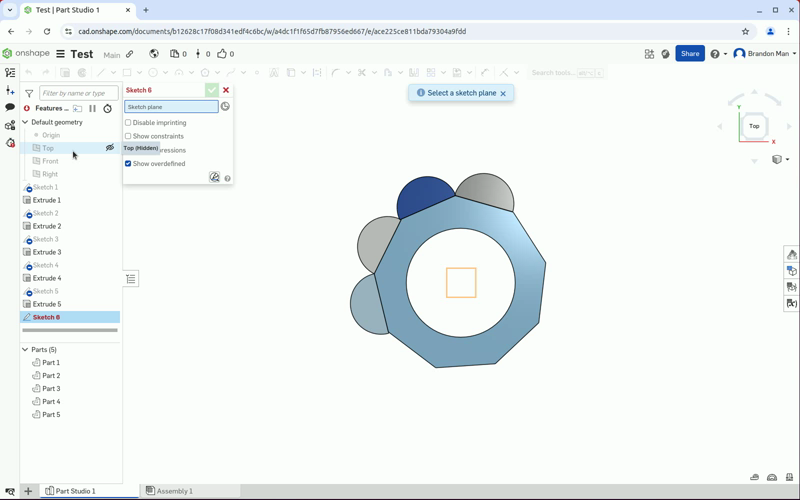
click(73, 150)
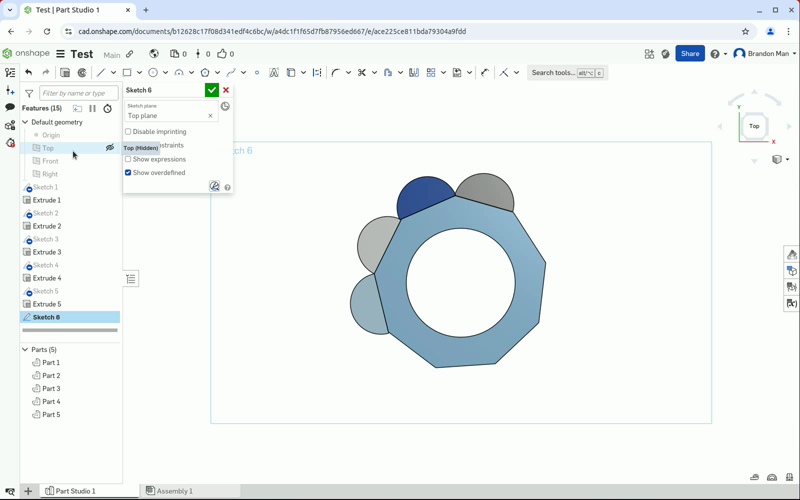
mouse_move(73, 352)
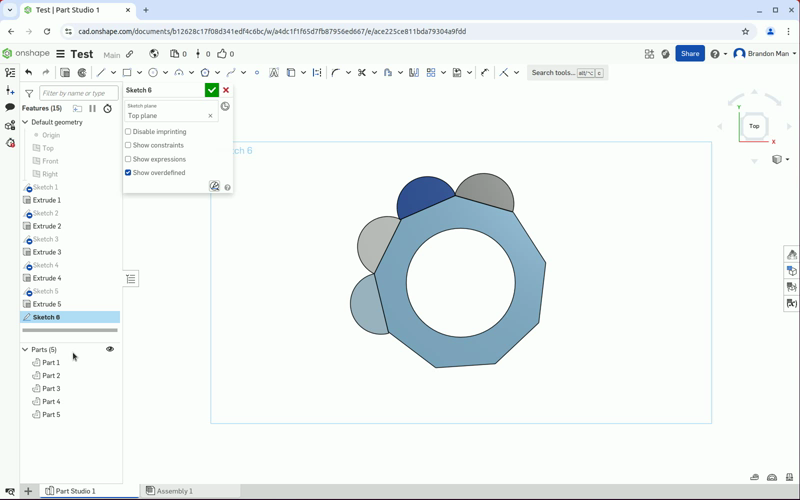
key(y)
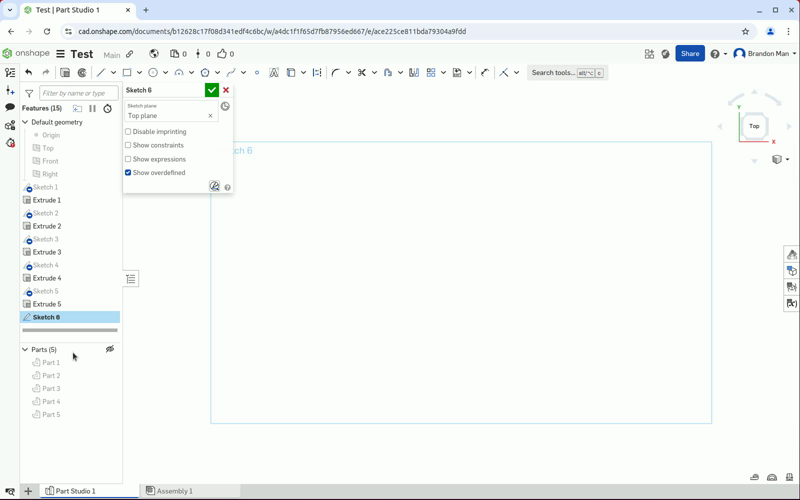
key(a)
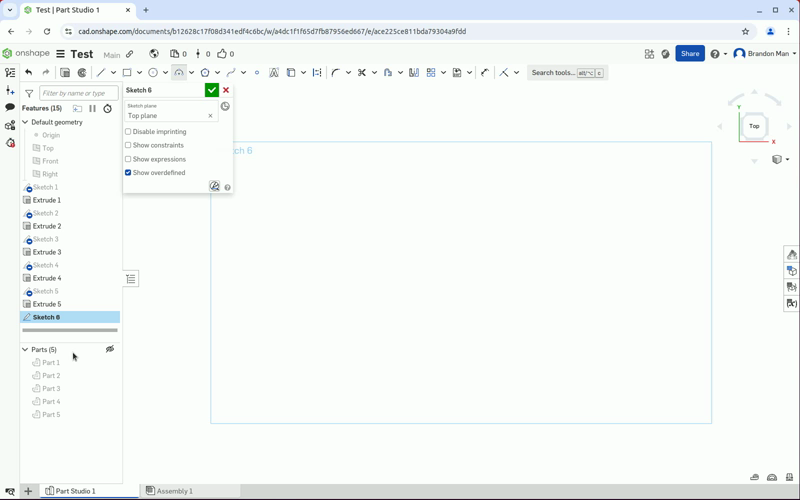
key_down(shift)
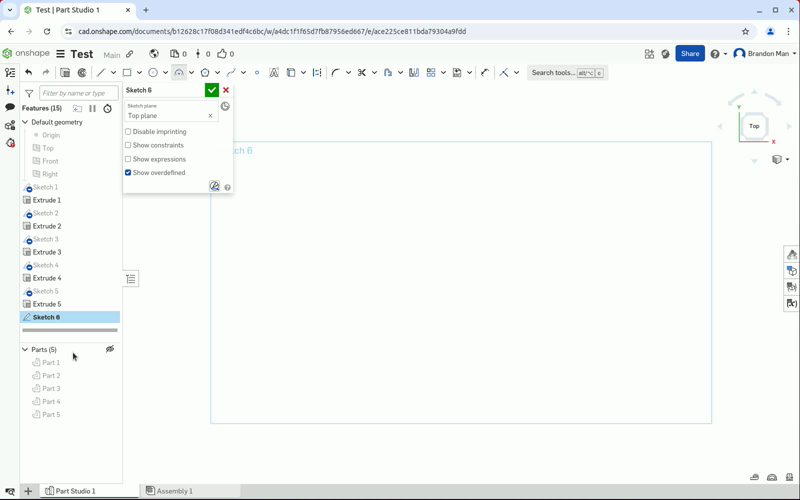
mouse_move(388, 330)
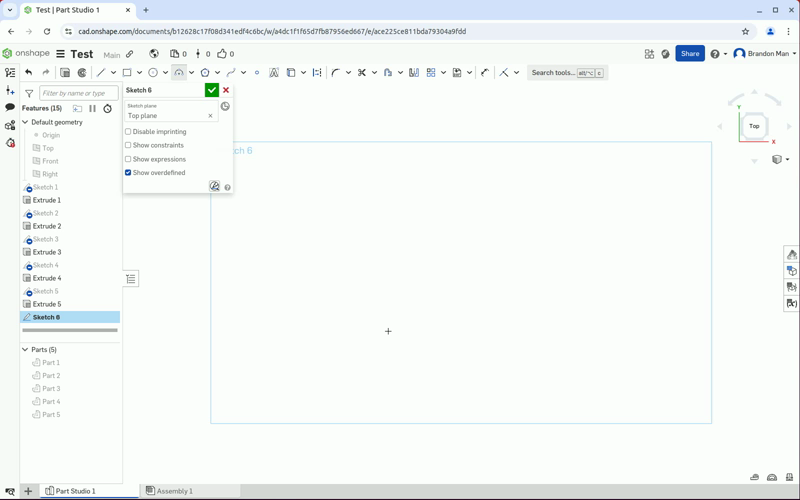
click(388, 330)
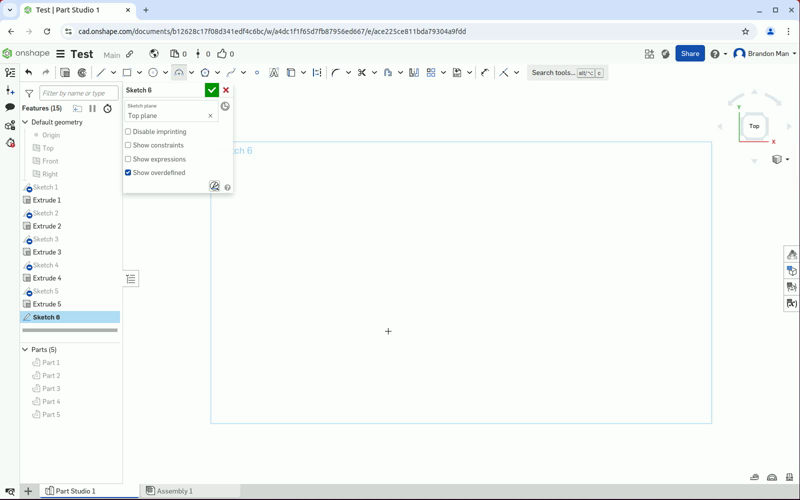
key_up(shift)
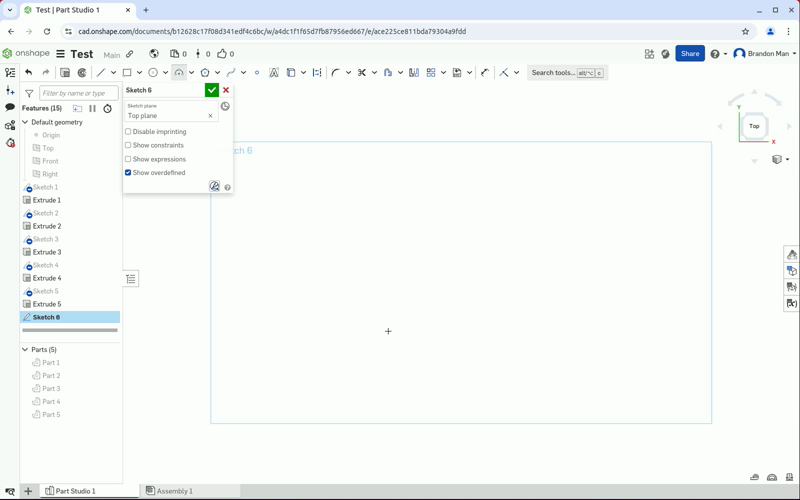
key_down(shift)
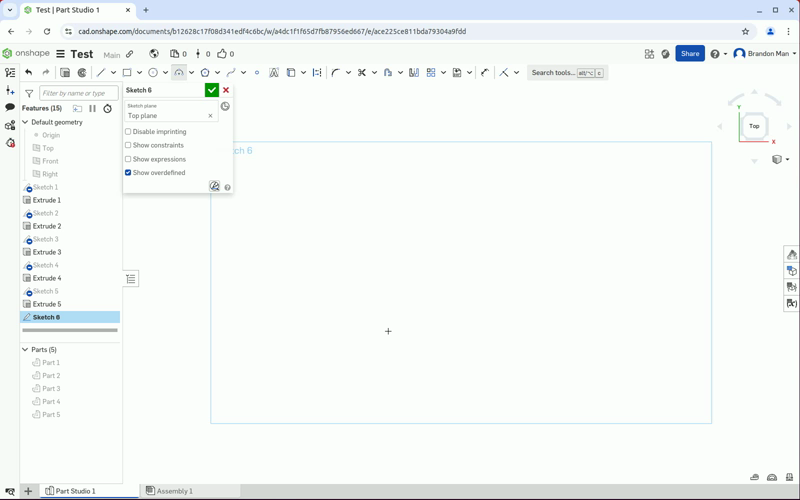
mouse_move(436, 366)
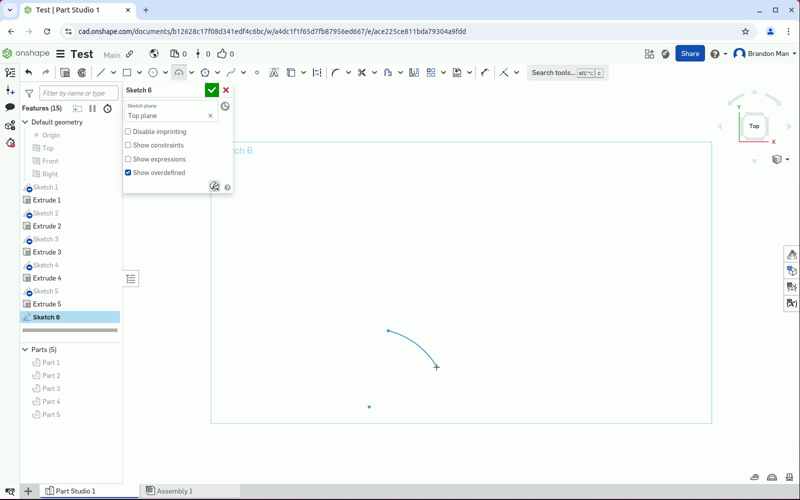
click(436, 366)
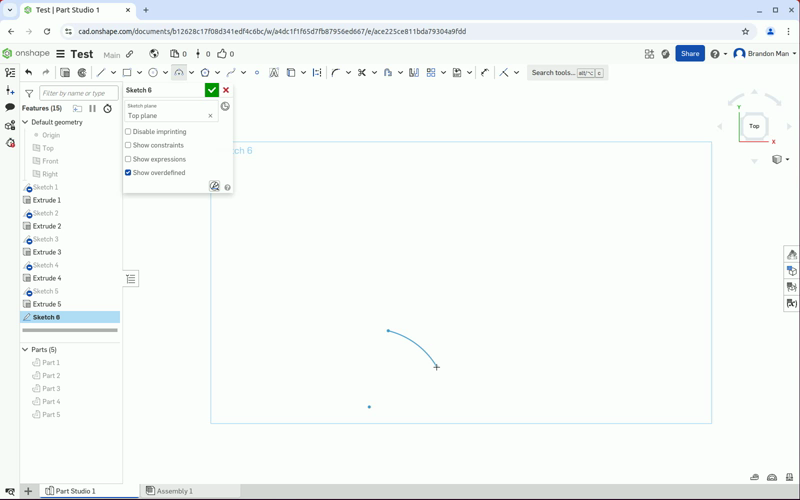
mouse_move(394, 373)
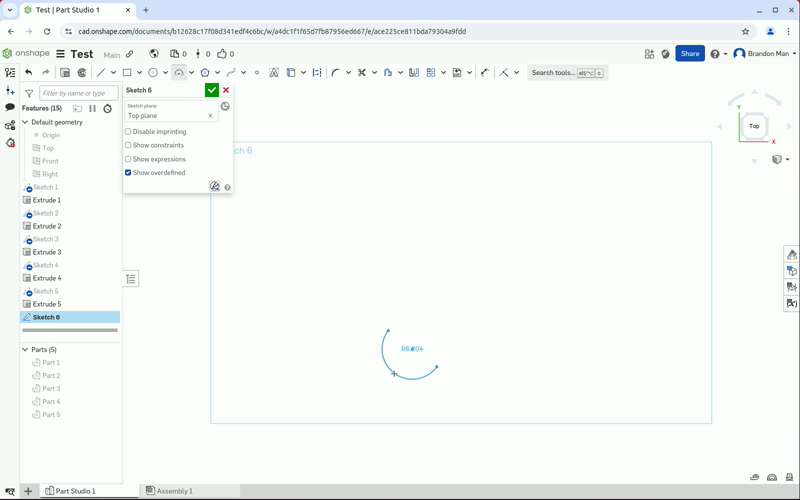
click(394, 373)
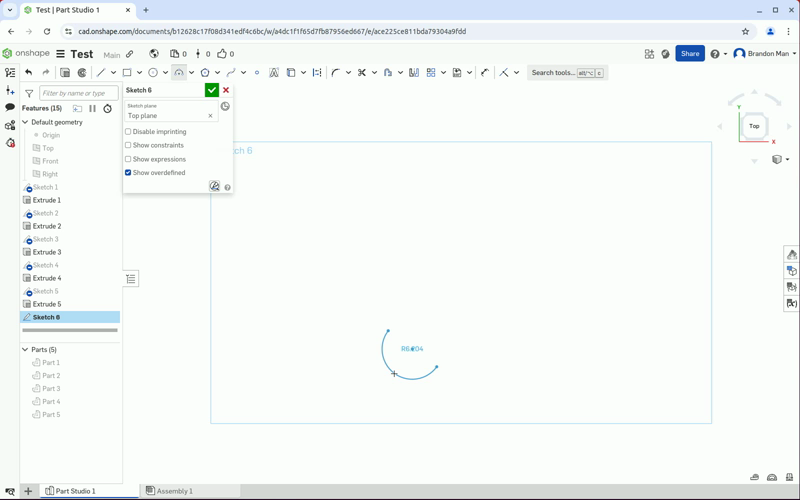
key_up(shift)
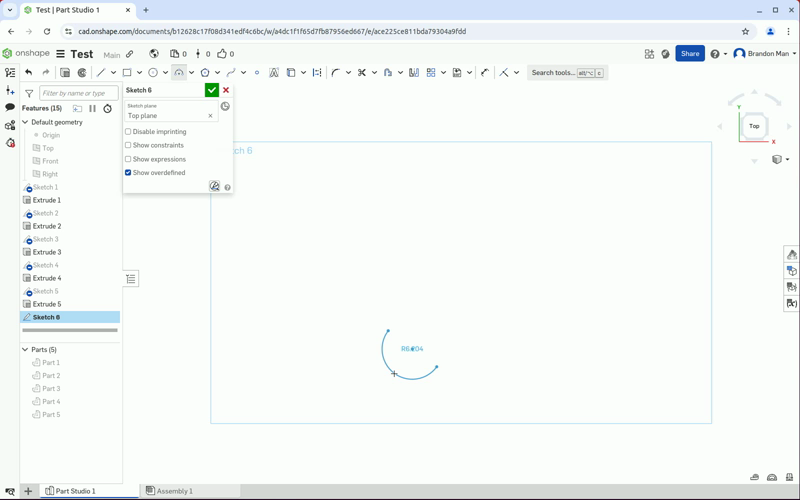
key(esc)
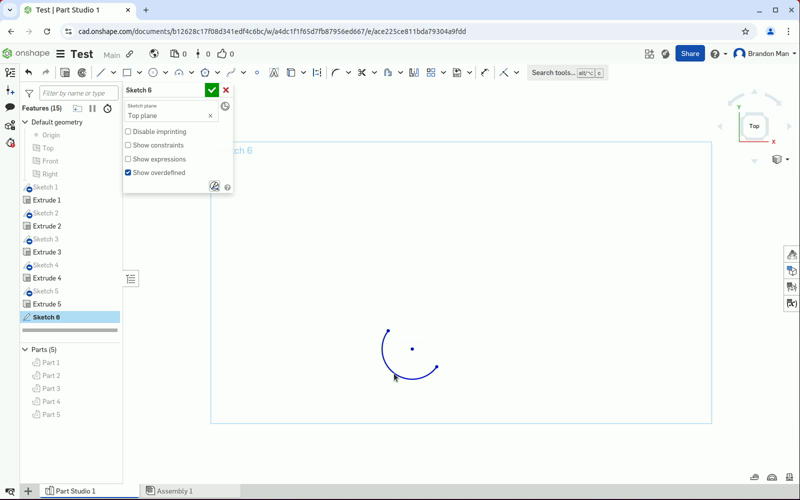
key(l)
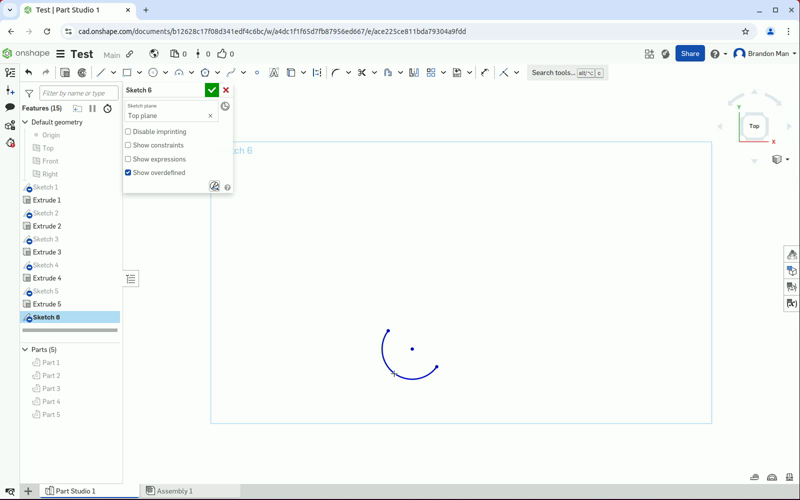
mouse_move(436, 366)
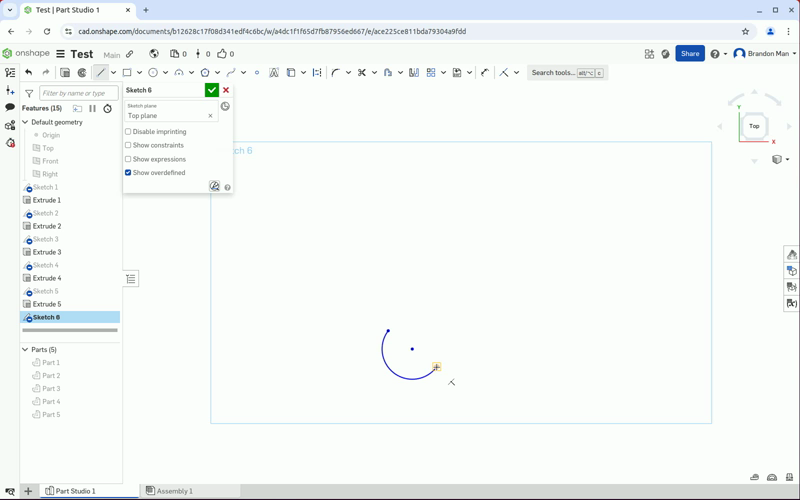
click(436, 366)
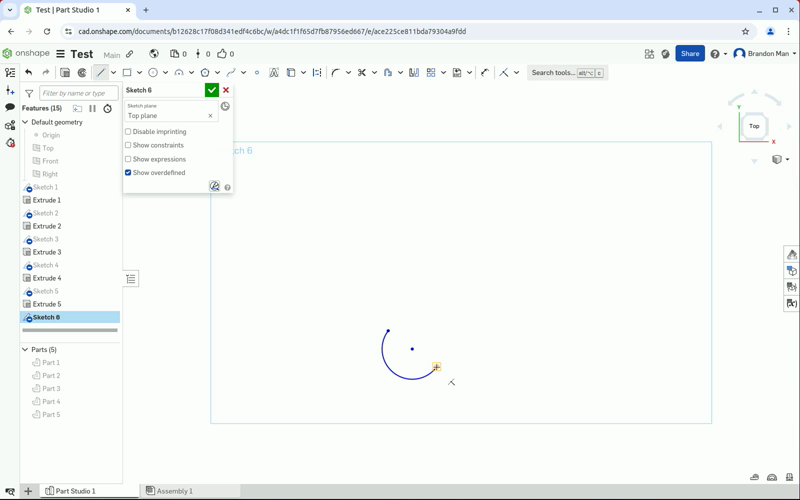
key_down(shift)
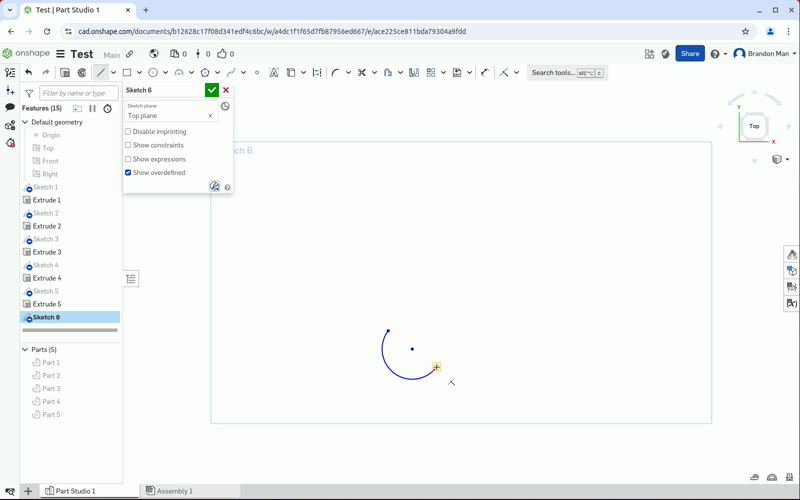
mouse_move(388, 330)
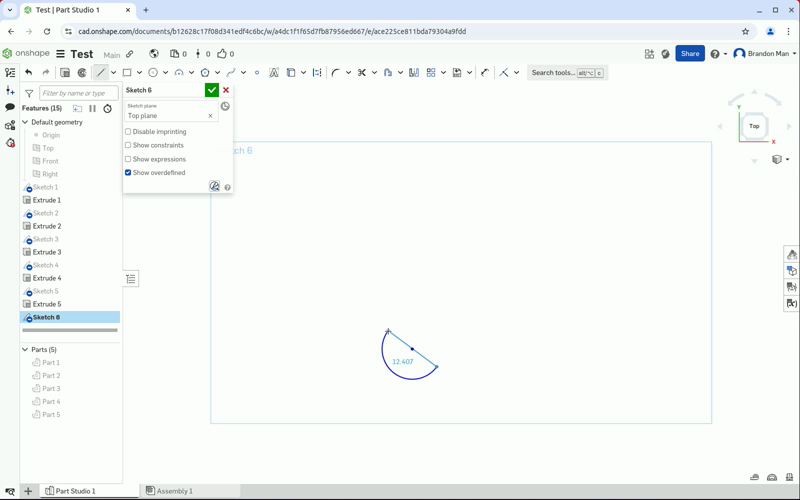
key_up(shift)
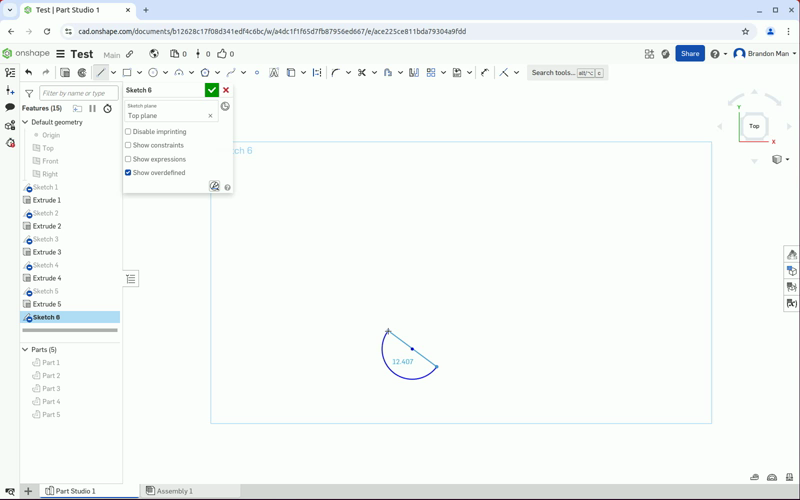
click(388, 330)
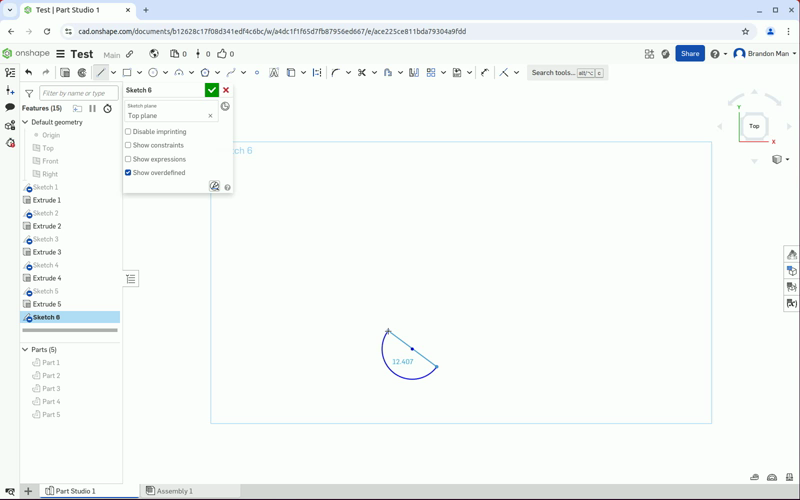
key(esc)
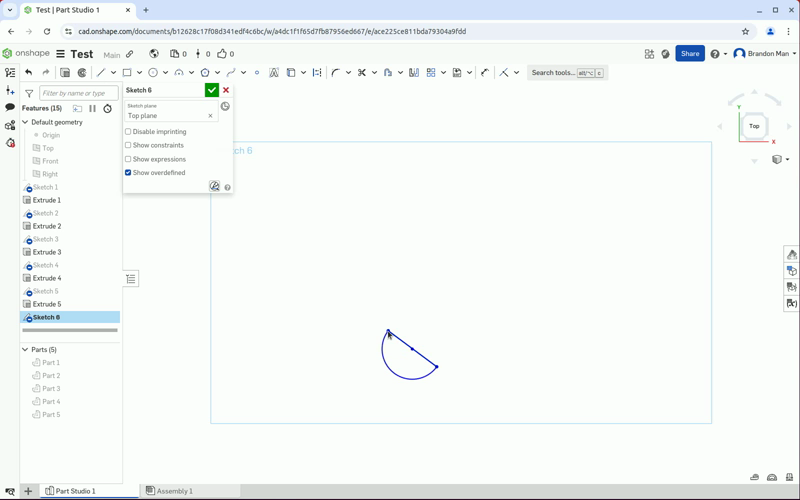
mouse_move(403, 343)
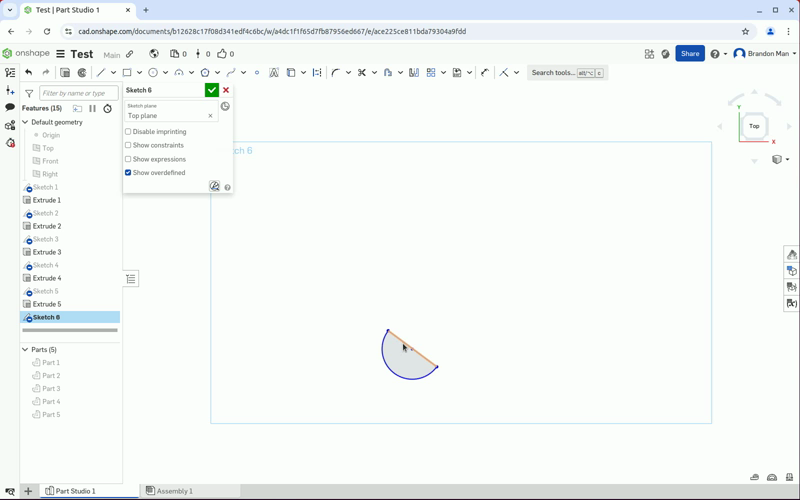
scroll(6)
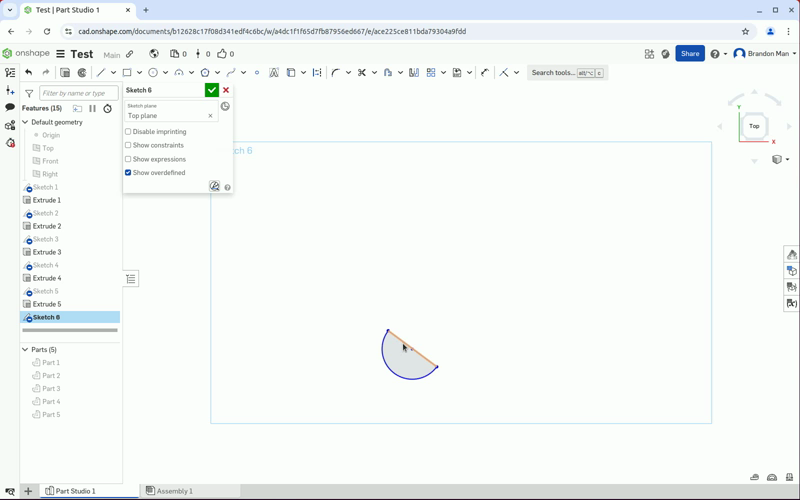
scroll(6)
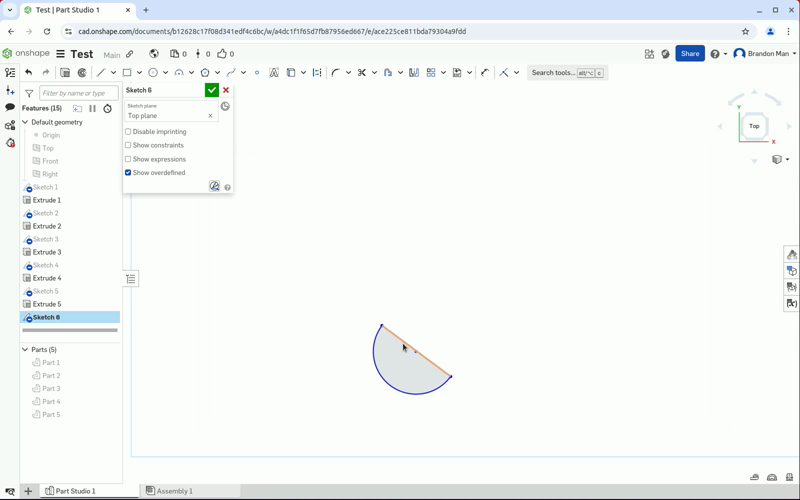
scroll(6)
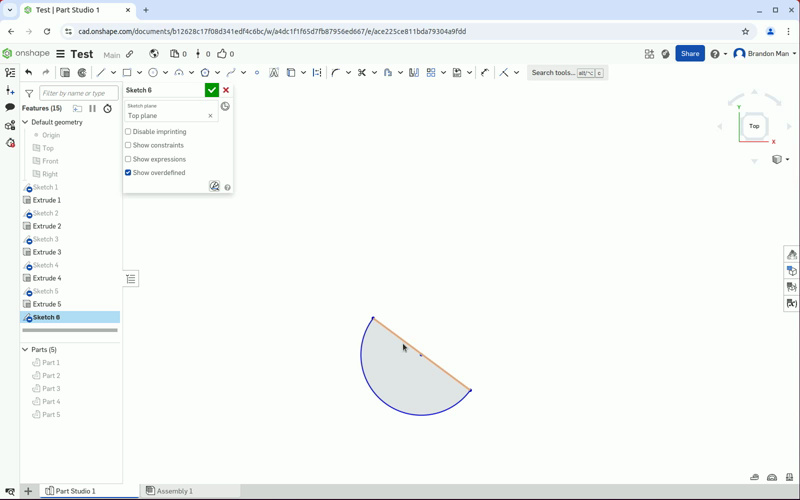
scroll(6)
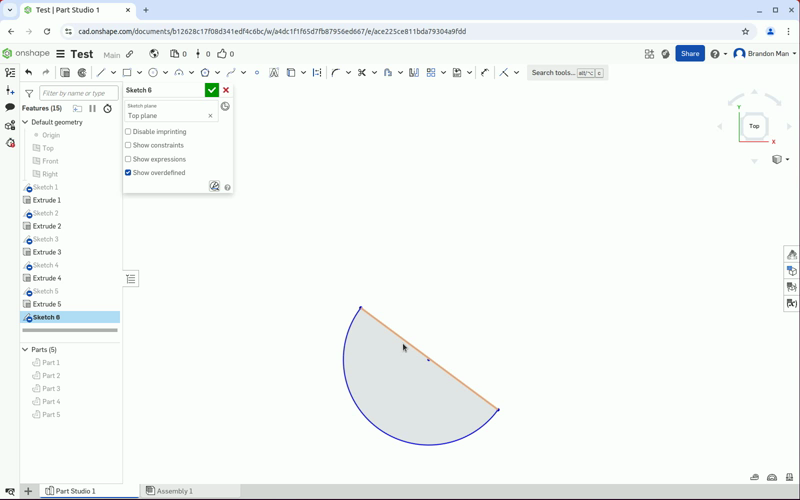
scroll(6)
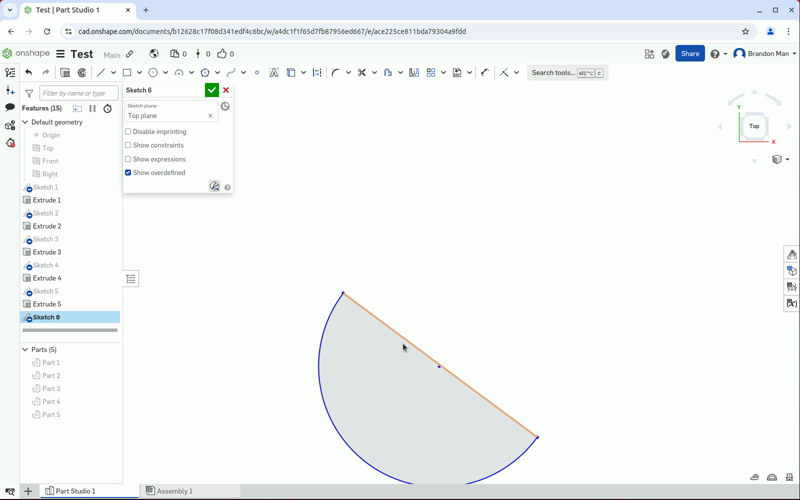
scroll(6)
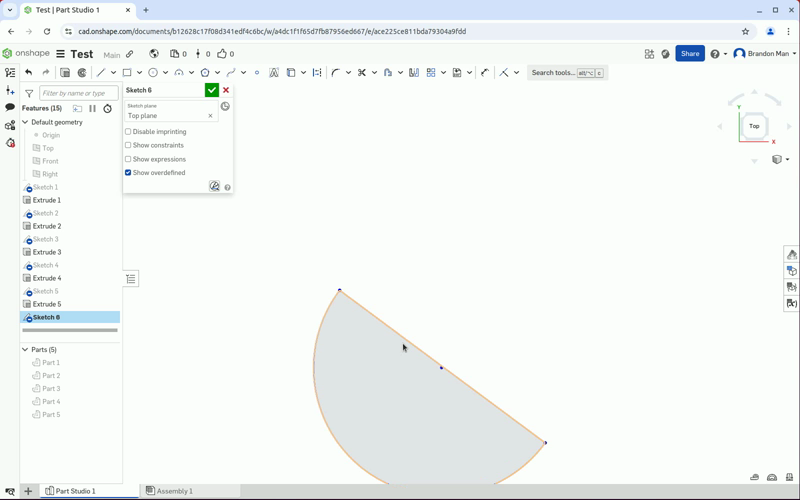
scroll(6)
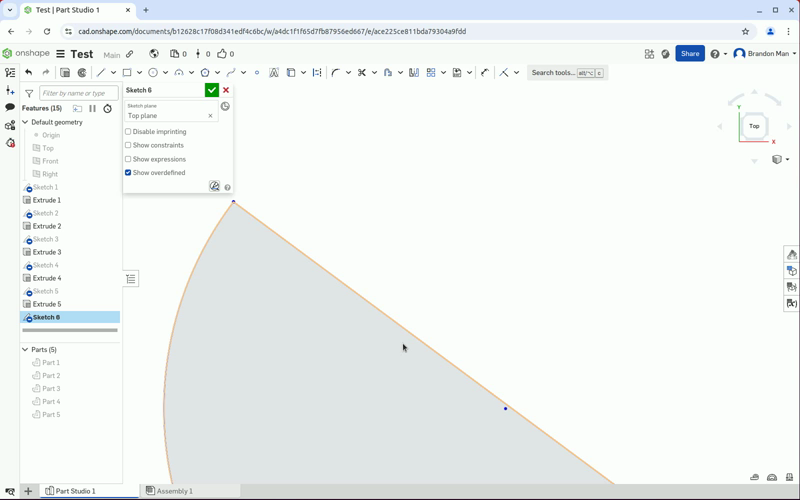
click(403, 343)
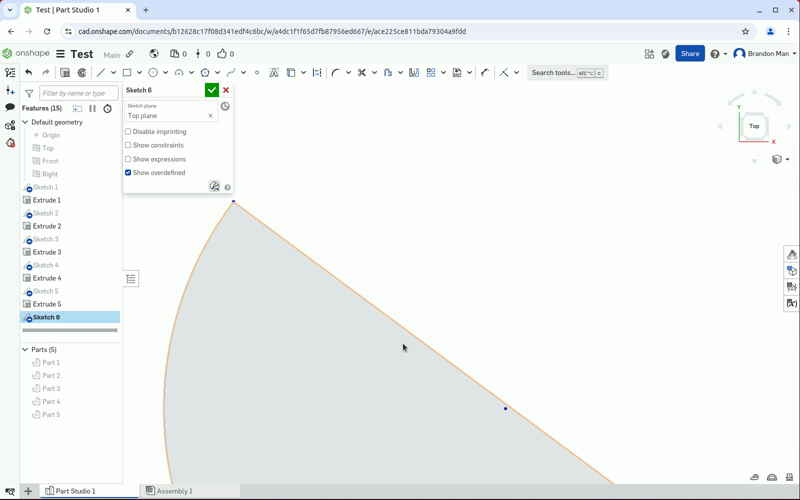
scroll(-6)
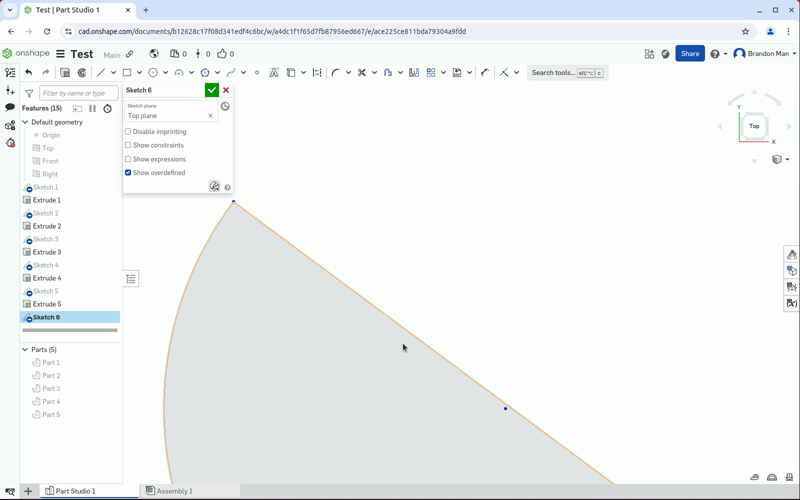
scroll(-6)
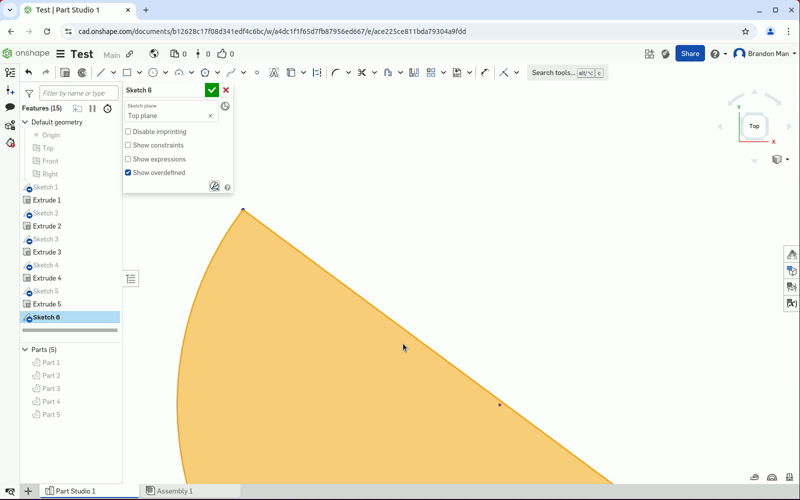
scroll(-6)
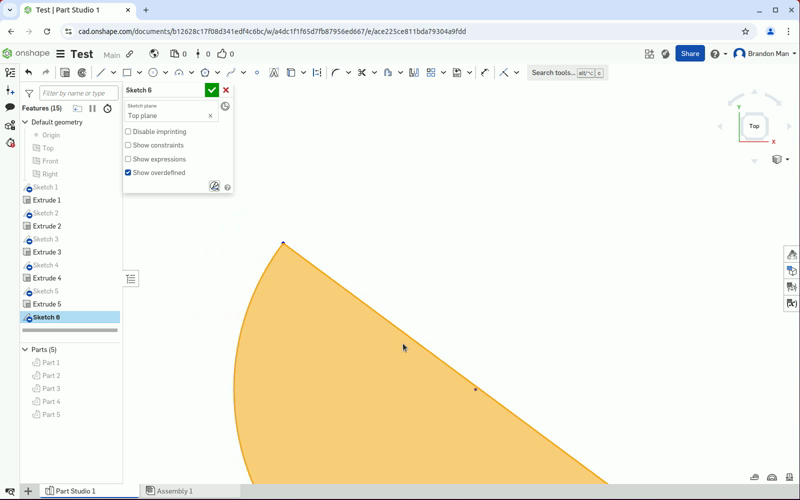
scroll(-6)
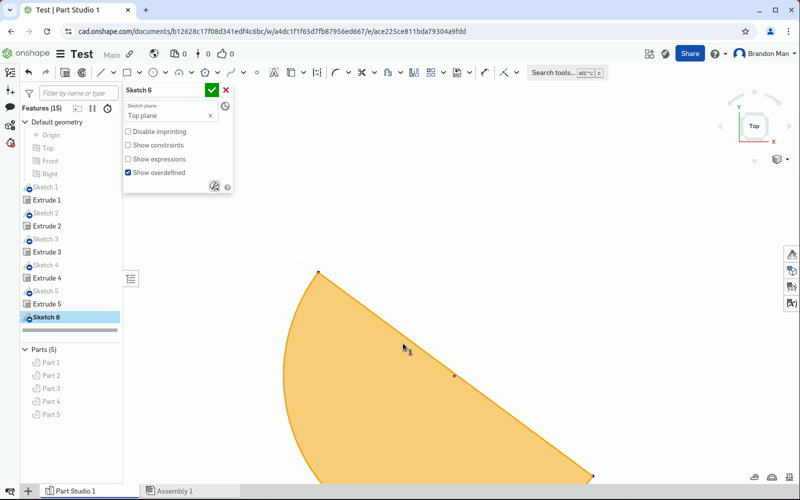
scroll(-6)
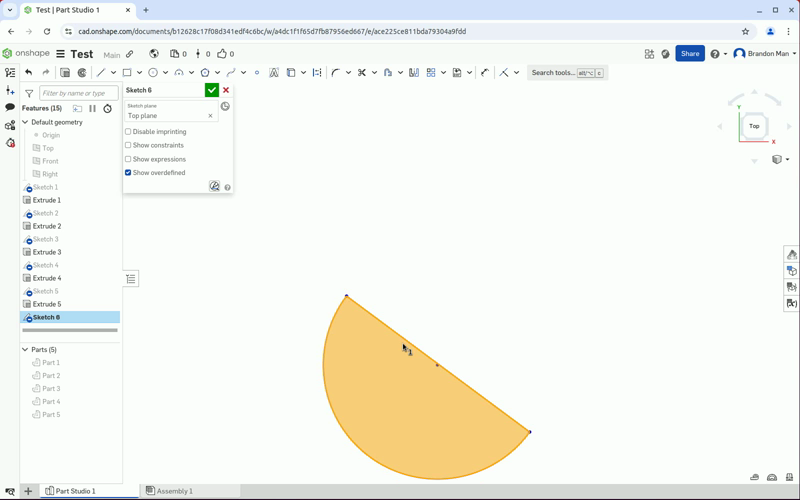
scroll(-6)
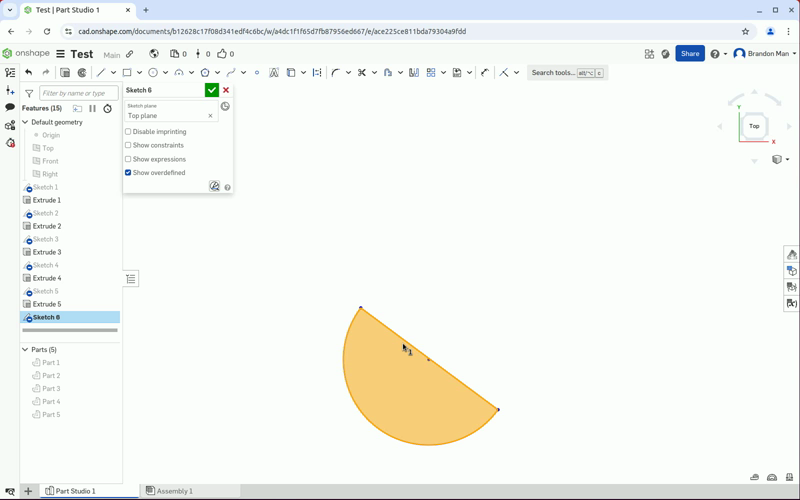
scroll(-6)
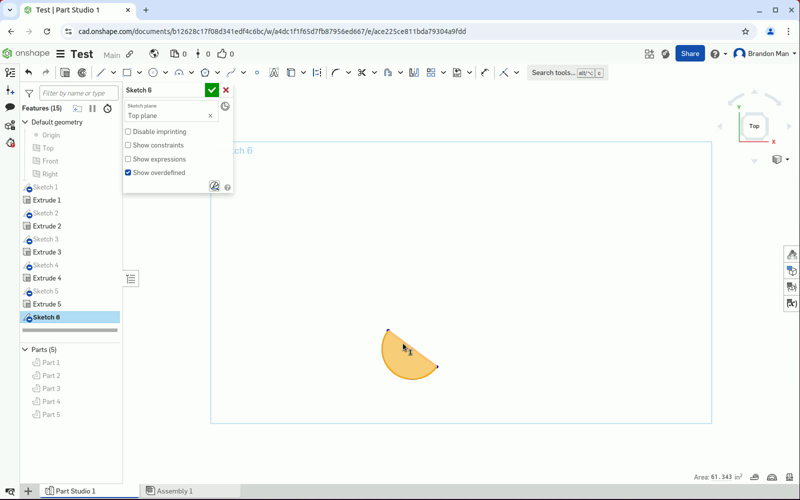
mouse_move(73, 352)
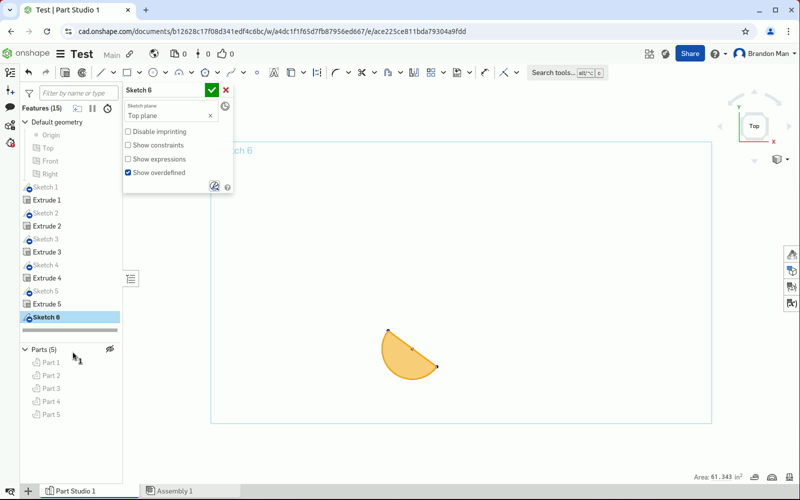
key(shift+y)
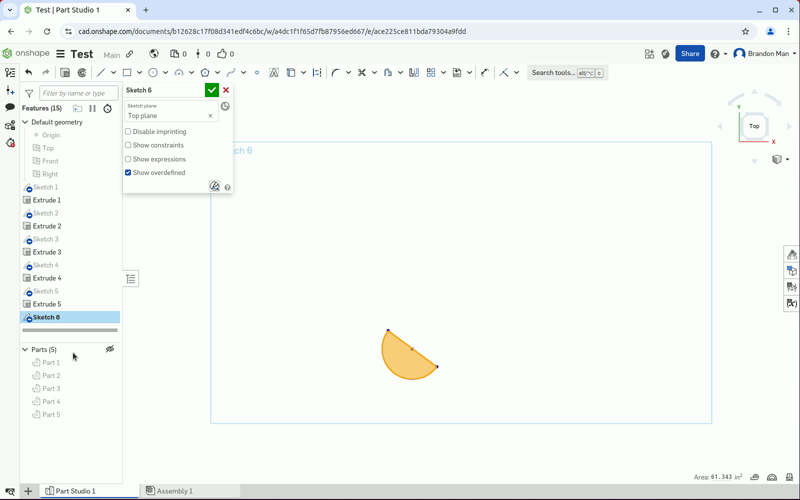
key(shift+e)
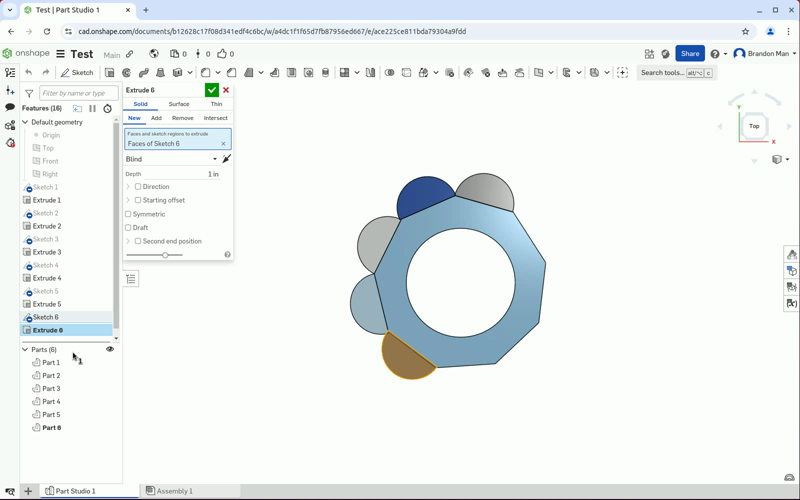
mouse_move(143, 106)
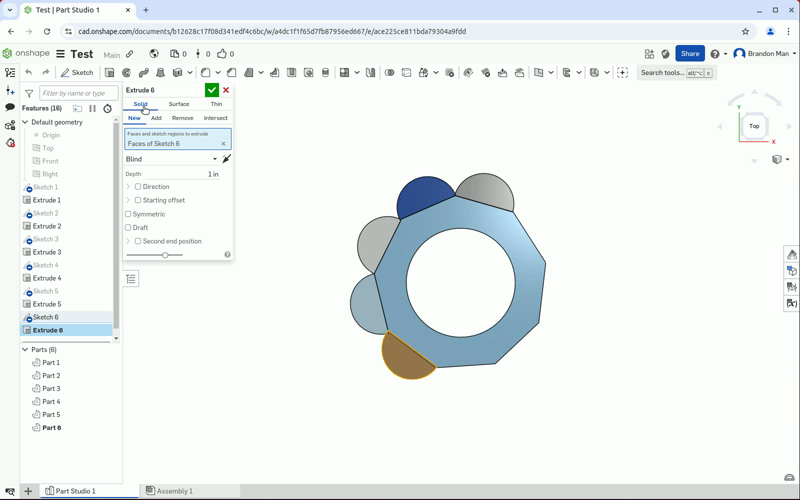
click(143, 106)
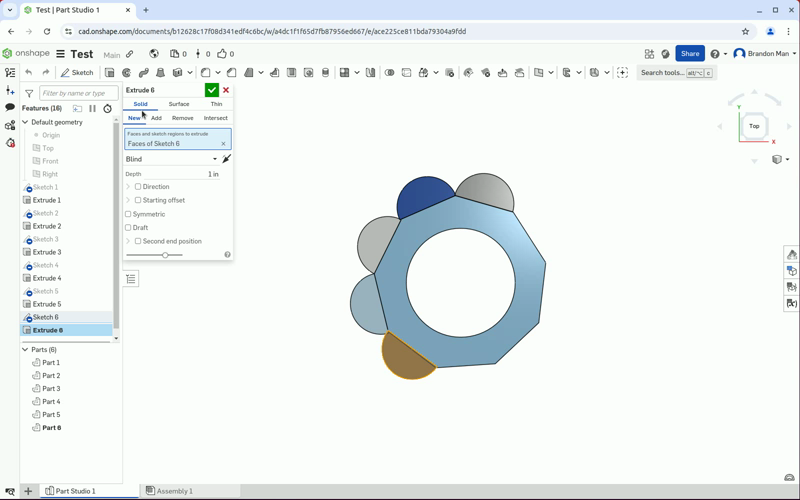
mouse_move(137, 120)
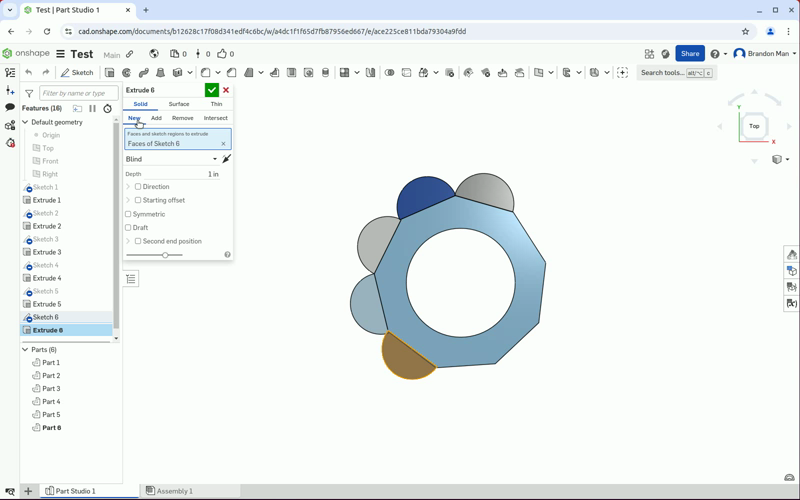
click(137, 120)
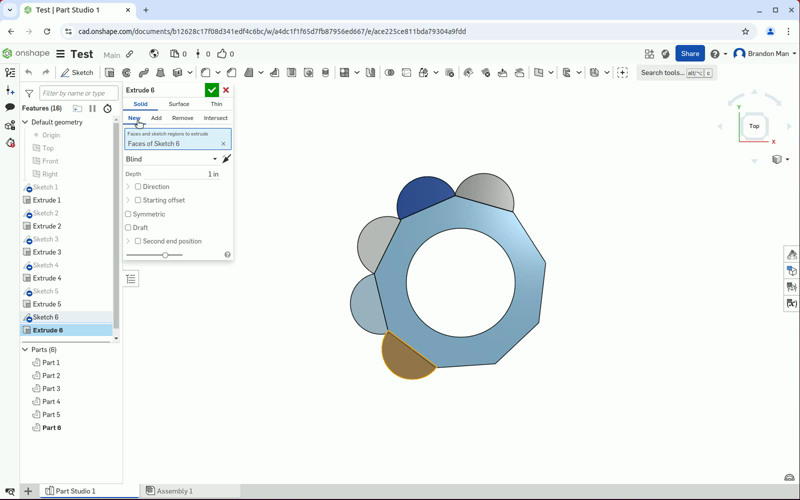
key(tab, 4)
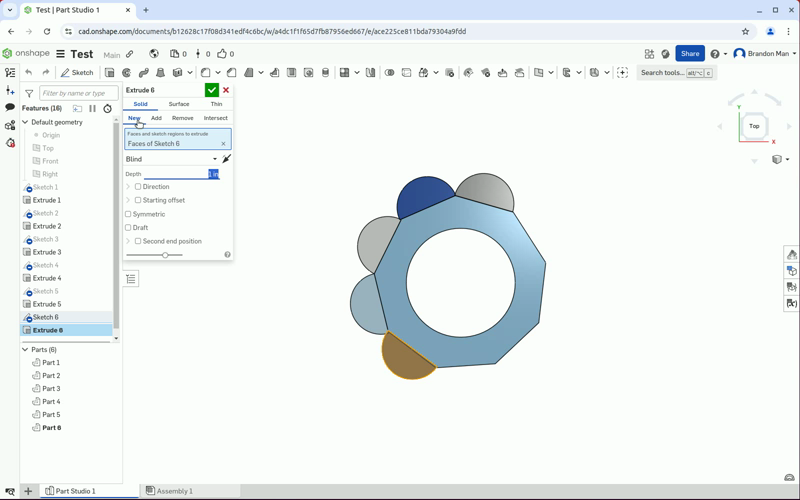
text(6.018)
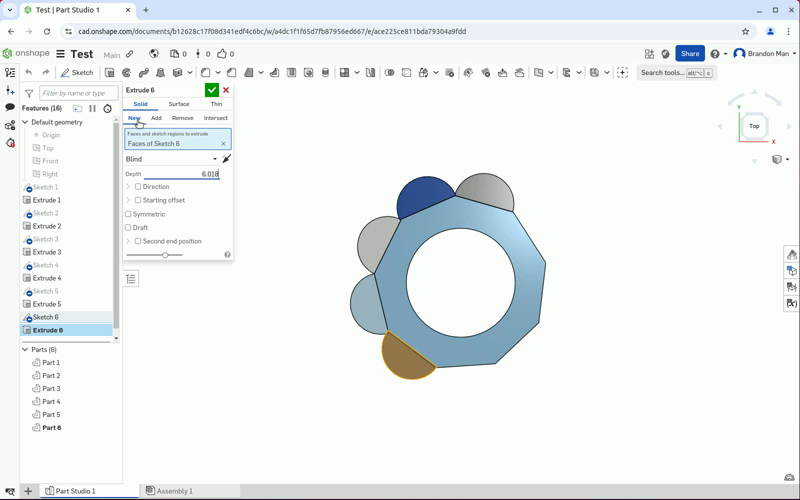
key(enter)
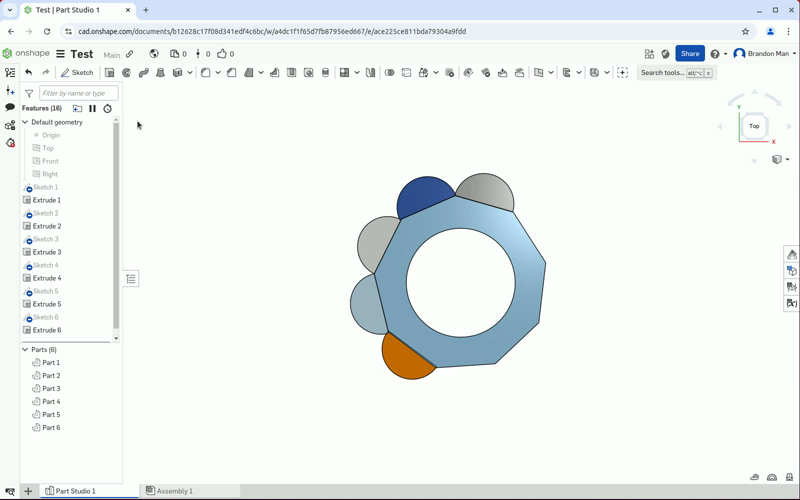
key(shift+h)
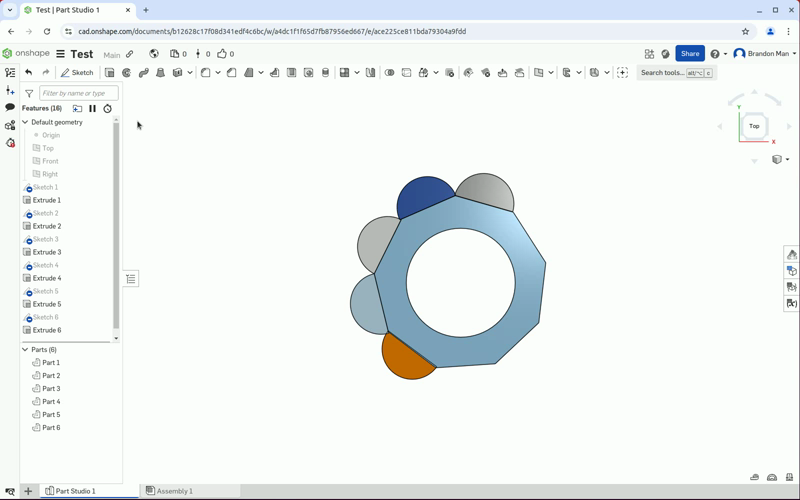
key(shift+h)
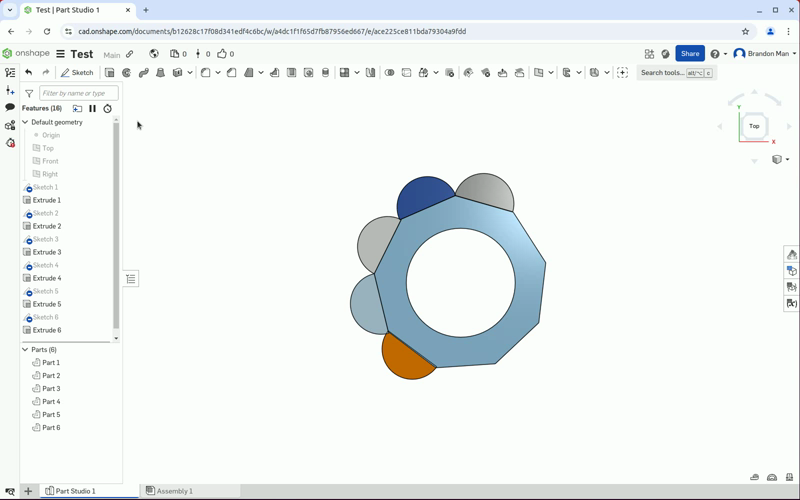
mouse_move(69, 189)
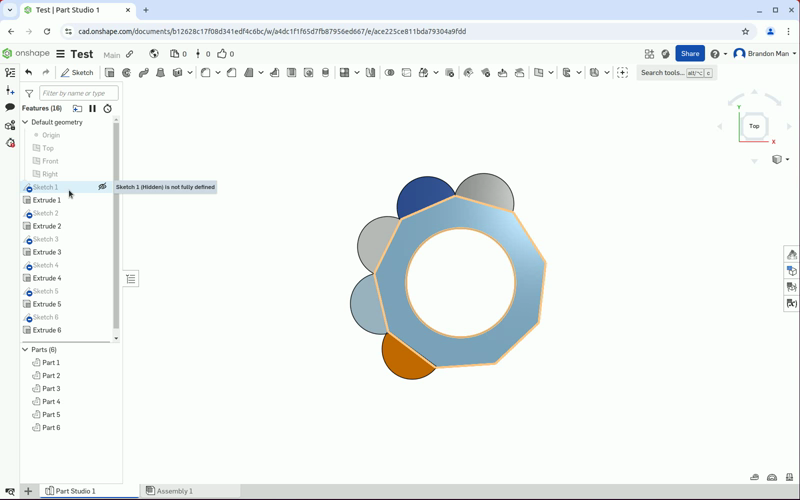
click(69, 189)
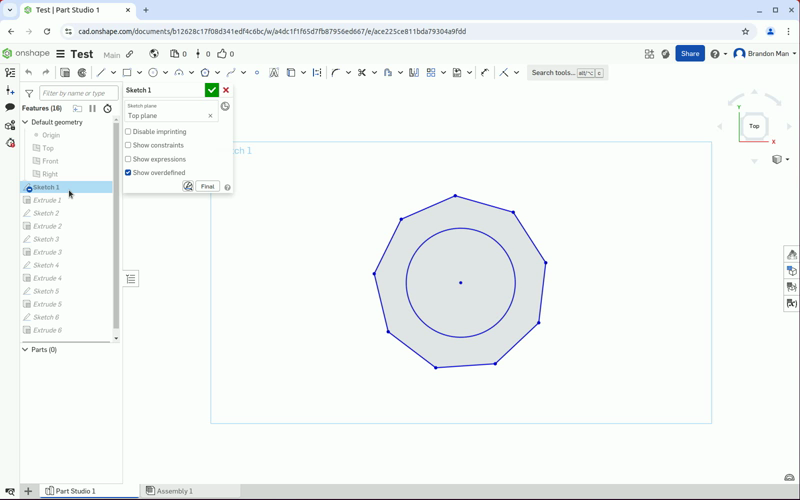
mouse_move(229, 92)
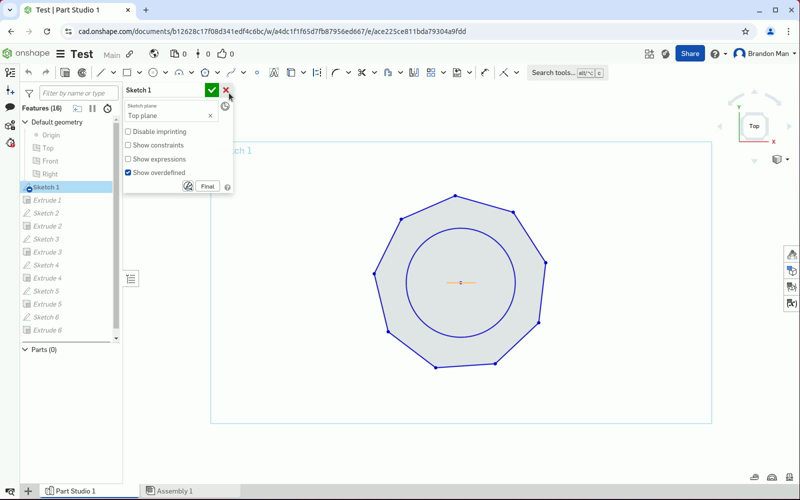
click(229, 92)
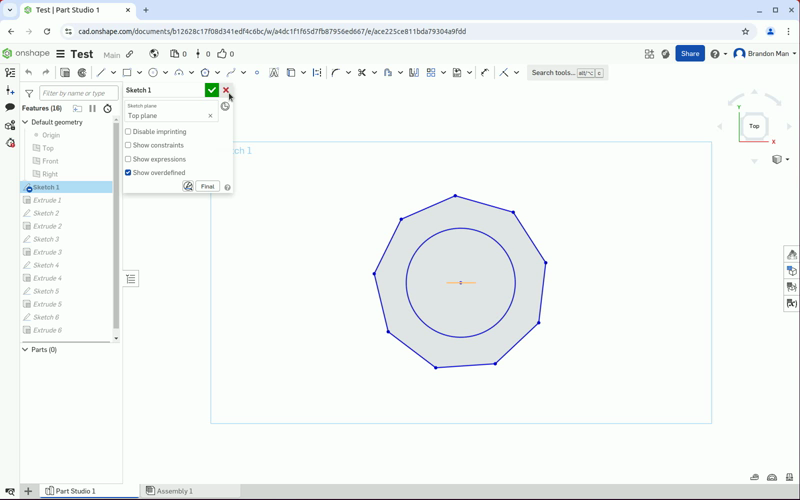
key(shift+s)
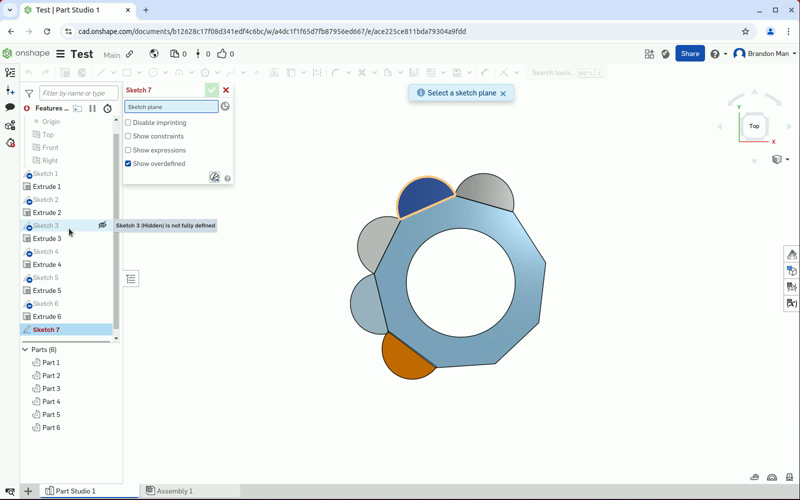
scroll(3)
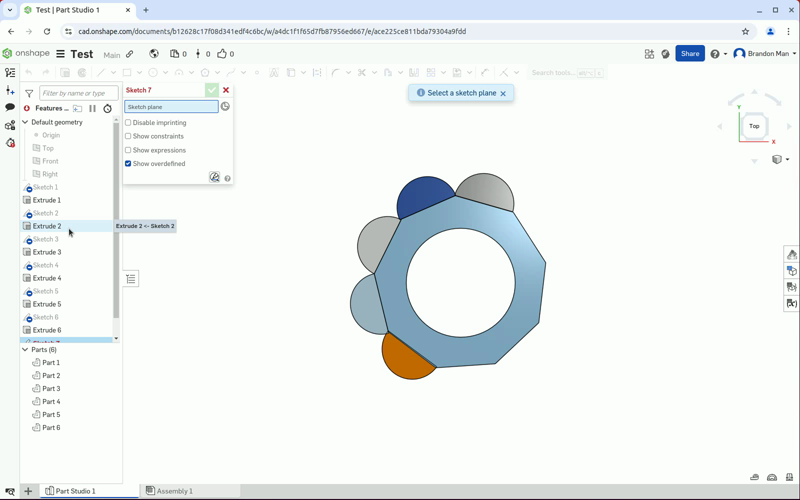
mouse_move(69, 150)
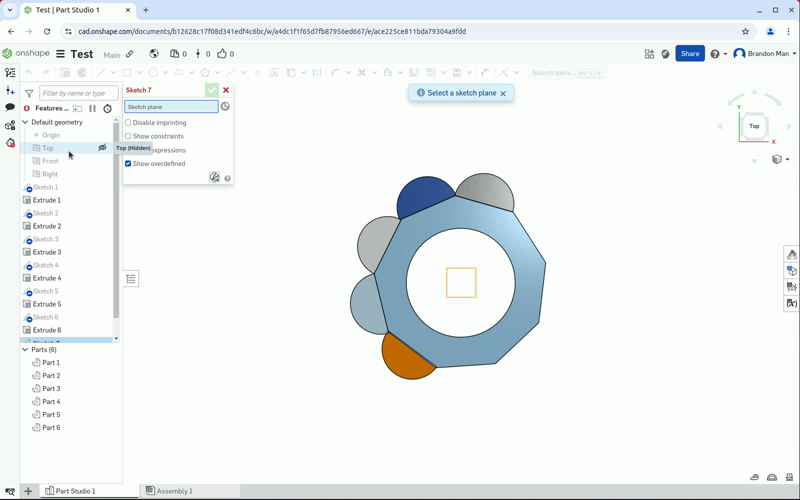
click(69, 150)
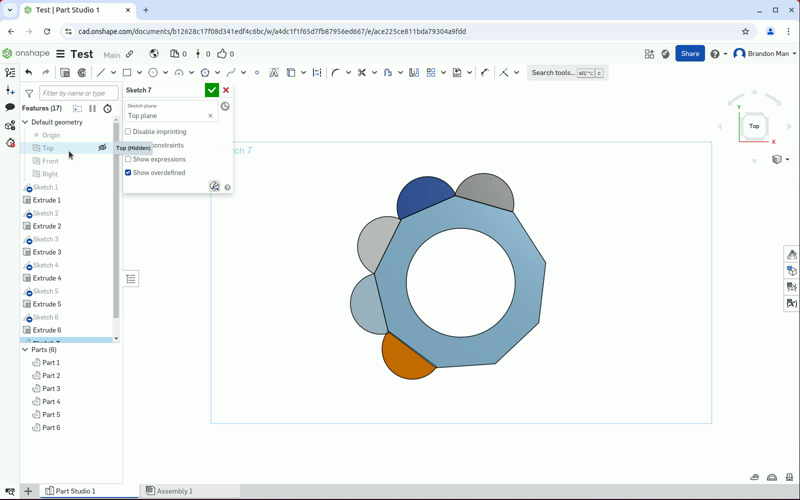
mouse_move(73, 352)
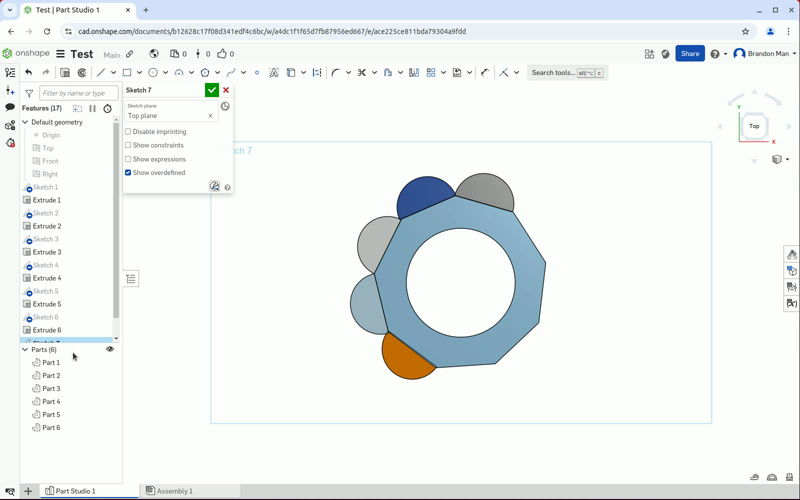
key(y)
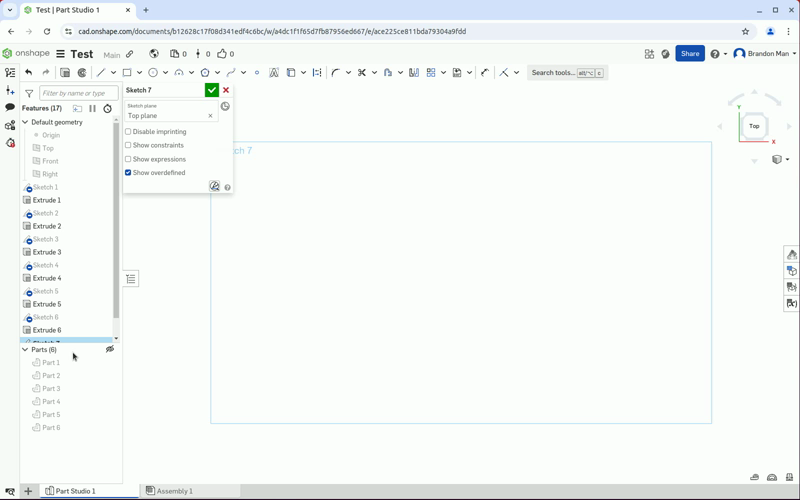
key(a)
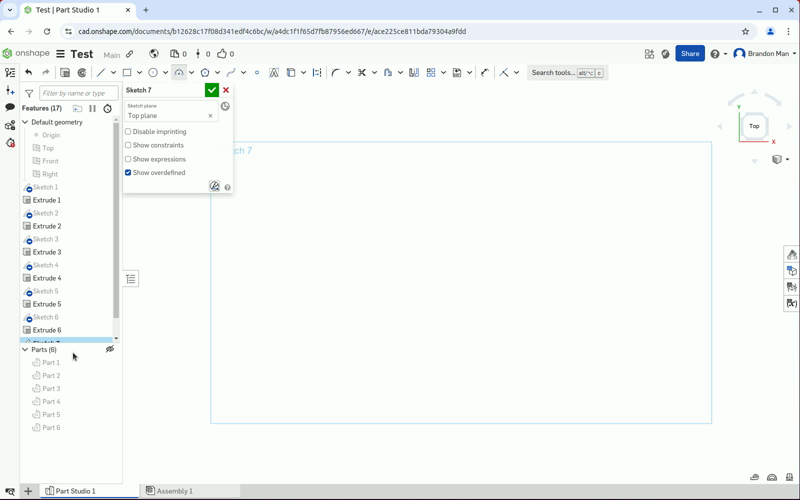
key_down(shift)
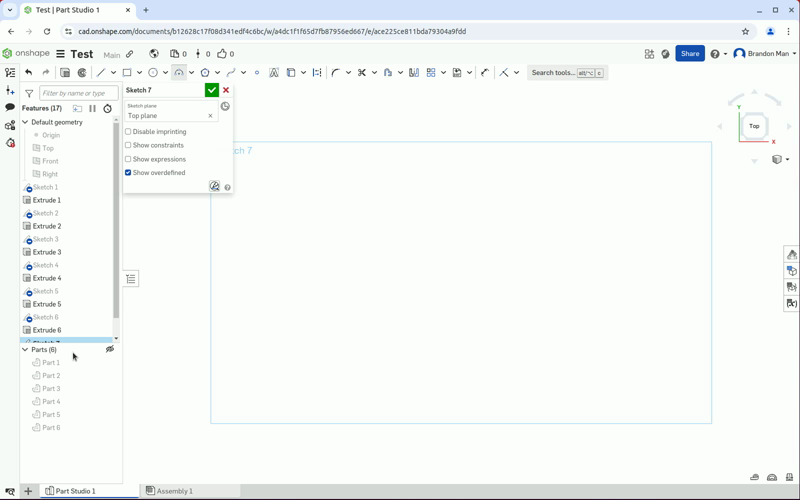
mouse_move(436, 367)
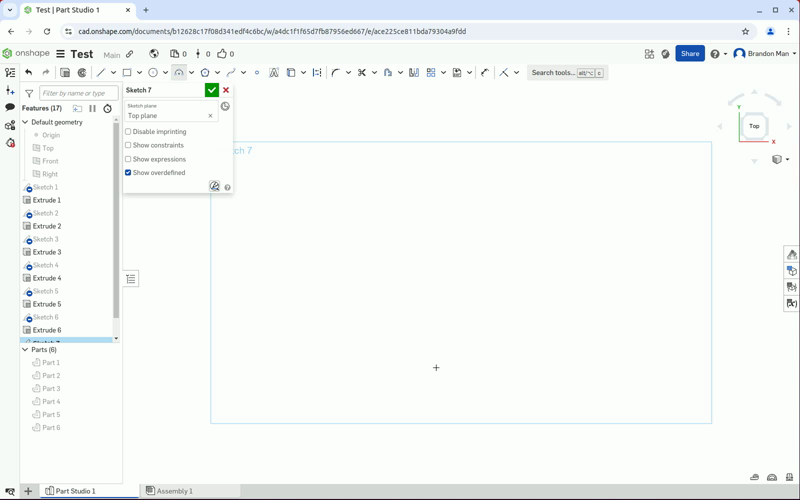
click(436, 367)
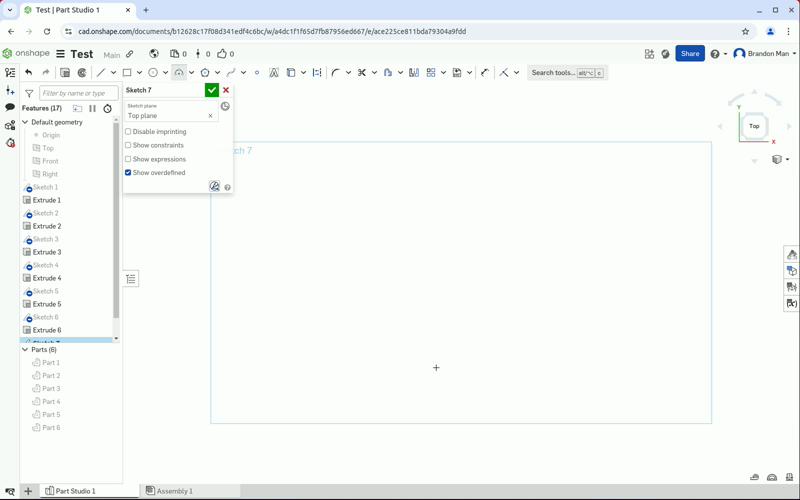
key_up(shift)
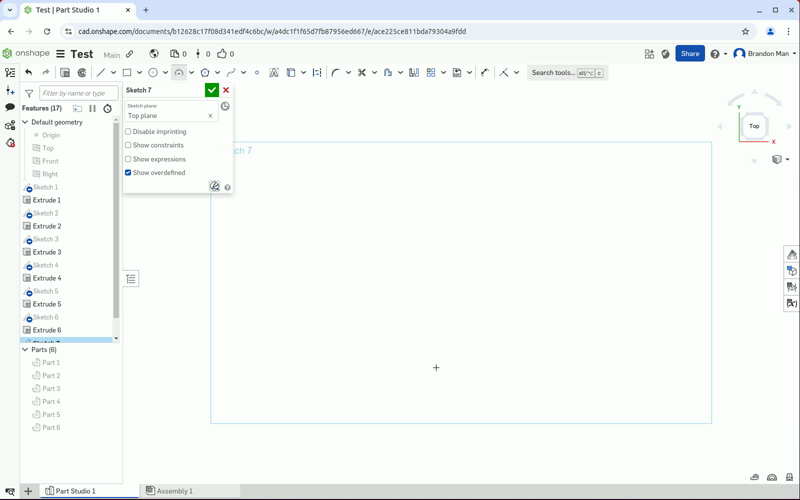
key_down(shift)
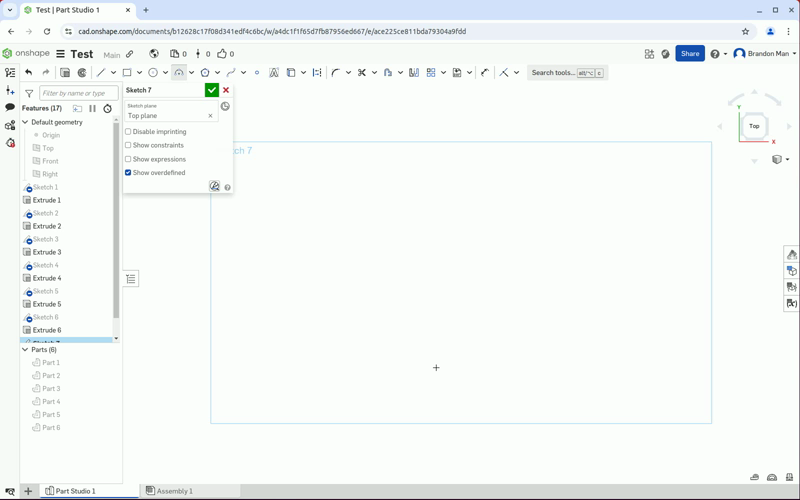
mouse_move(496, 363)
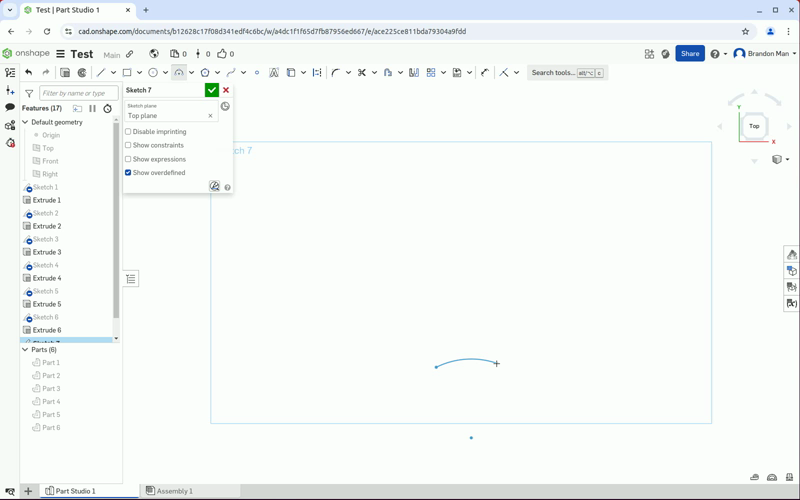
click(496, 363)
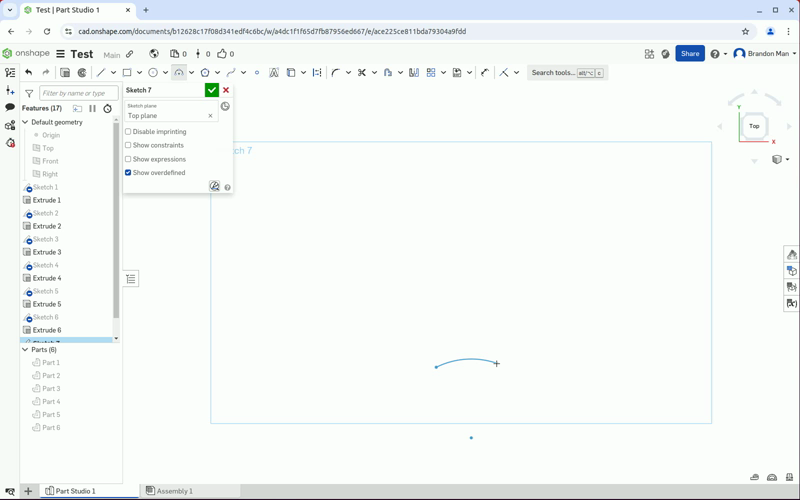
mouse_move(468, 395)
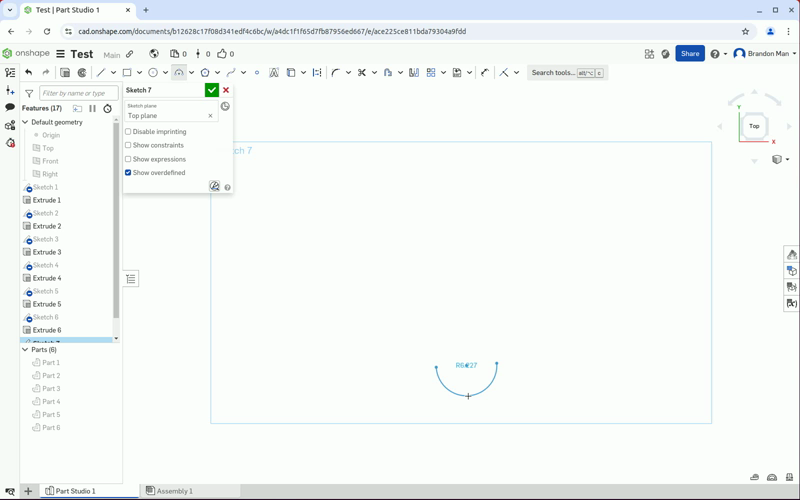
click(468, 395)
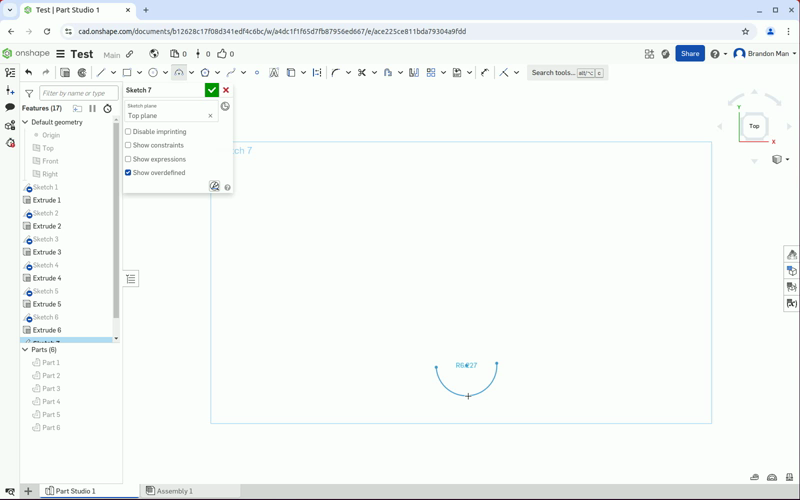
key_up(shift)
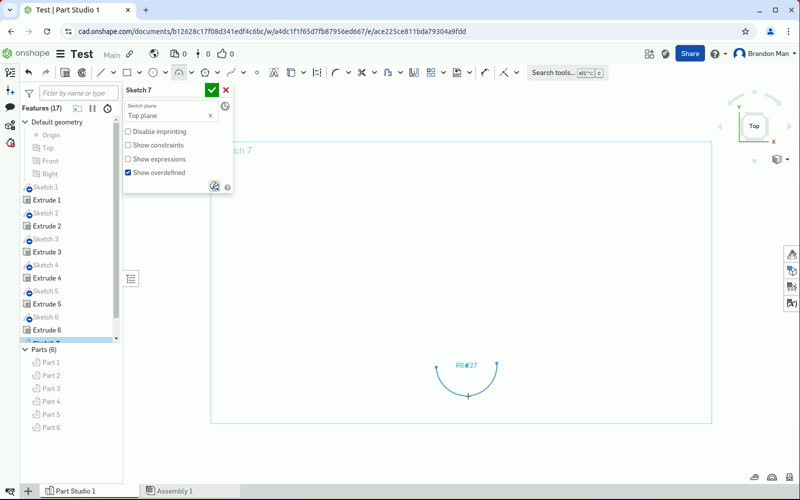
key(esc)
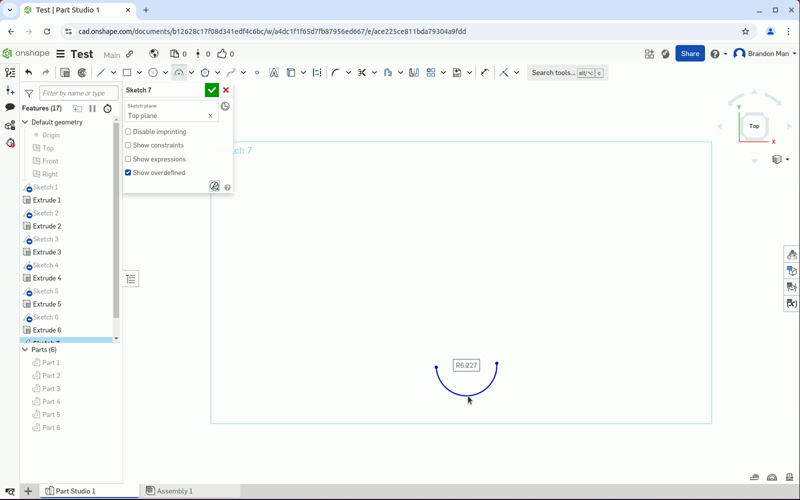
key(l)
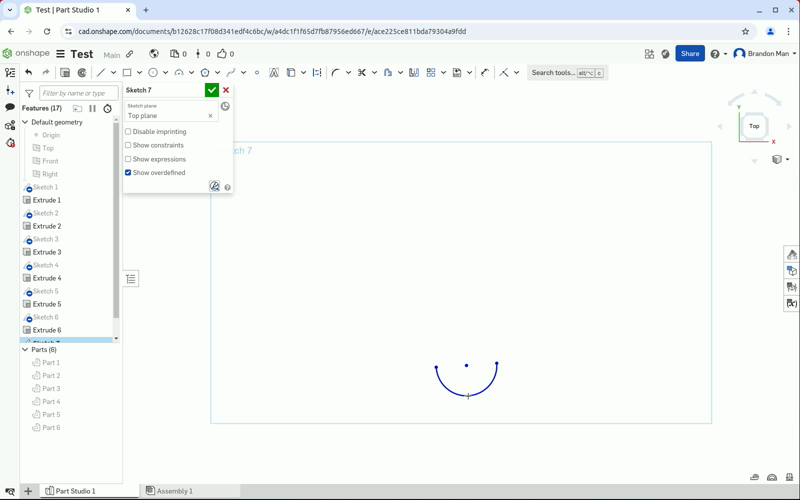
mouse_move(496, 363)
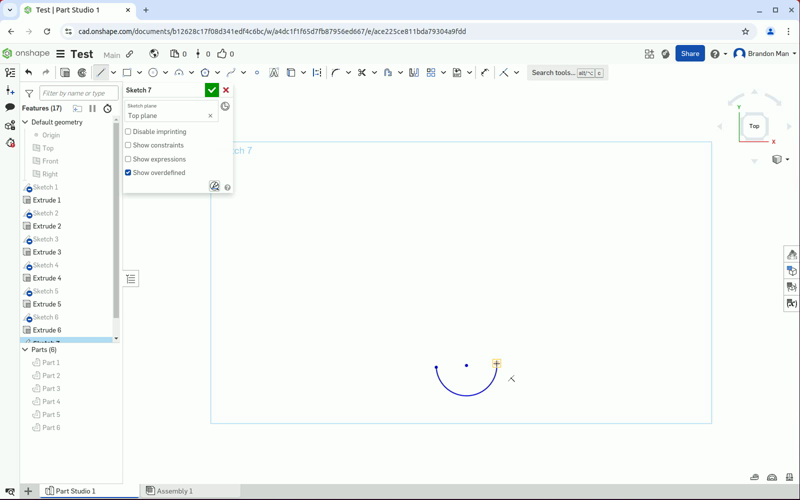
click(496, 363)
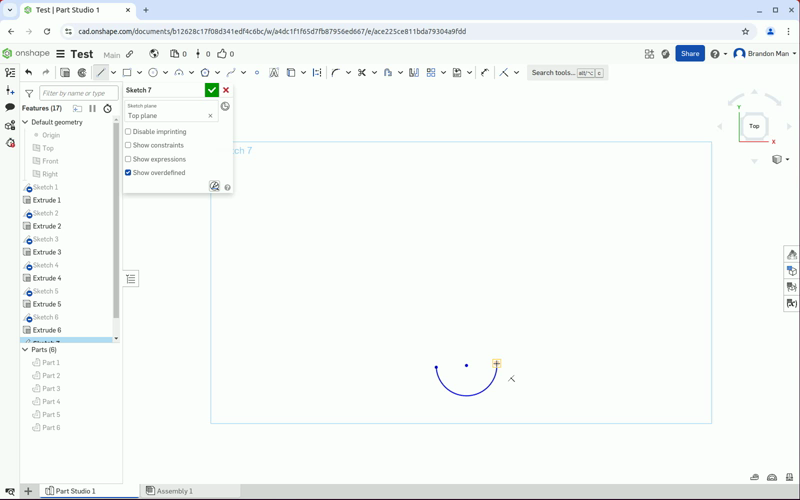
key_down(shift)
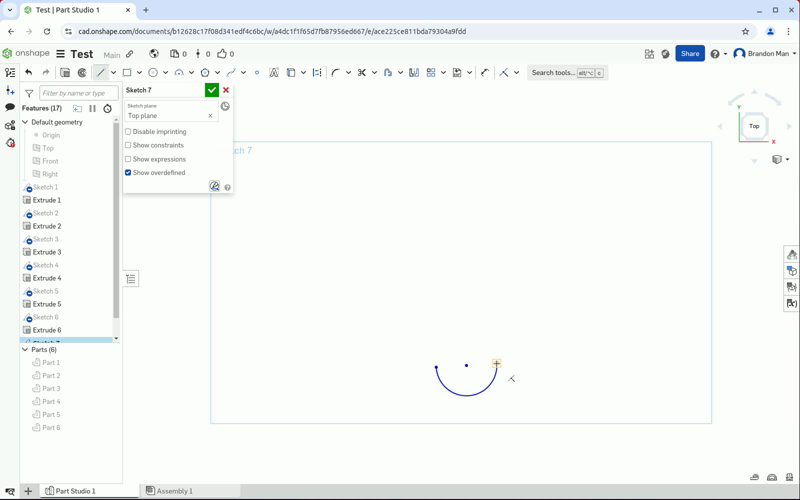
mouse_move(436, 367)
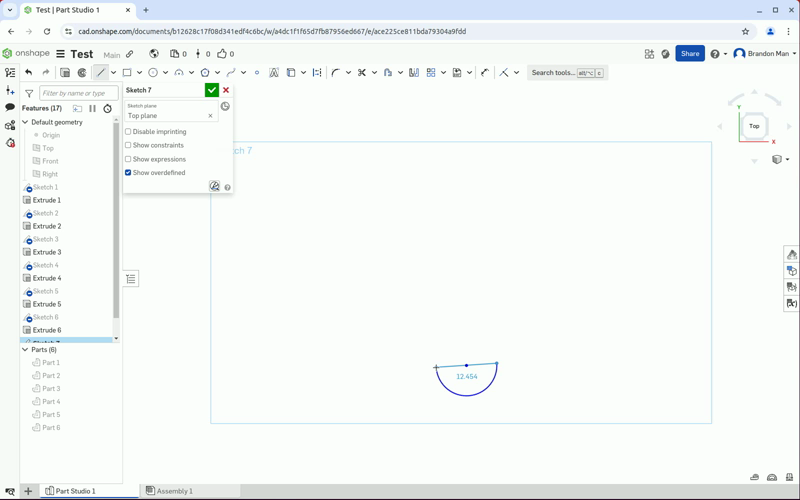
key_up(shift)
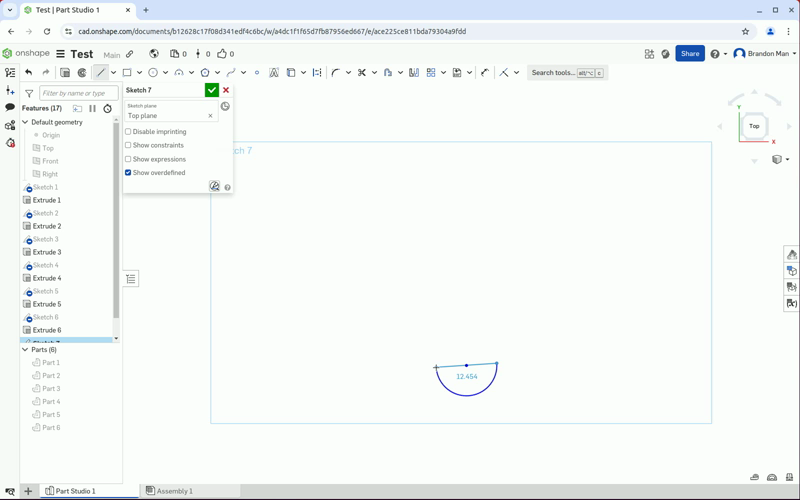
click(436, 367)
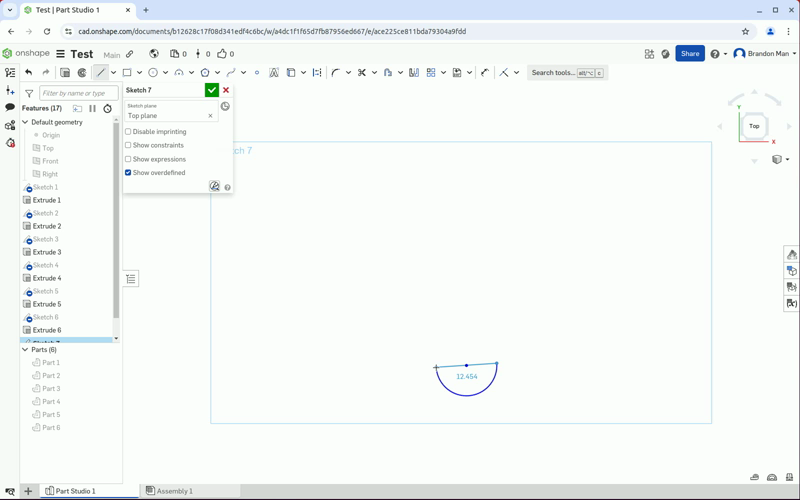
key(esc)
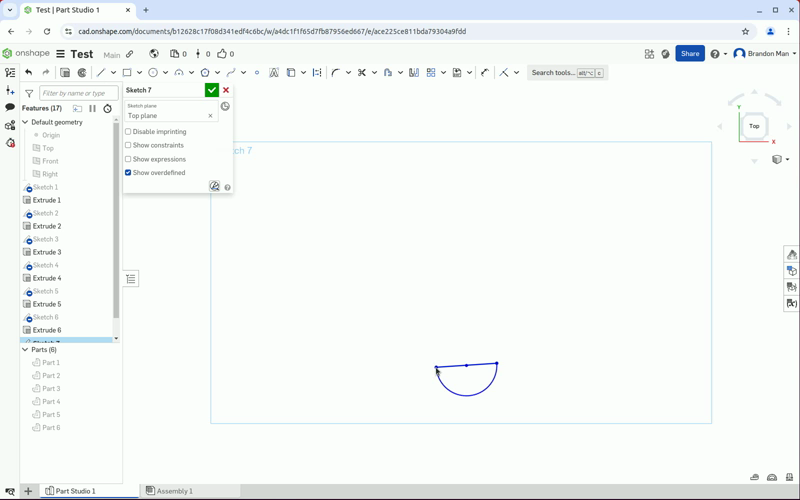
mouse_move(472, 370)
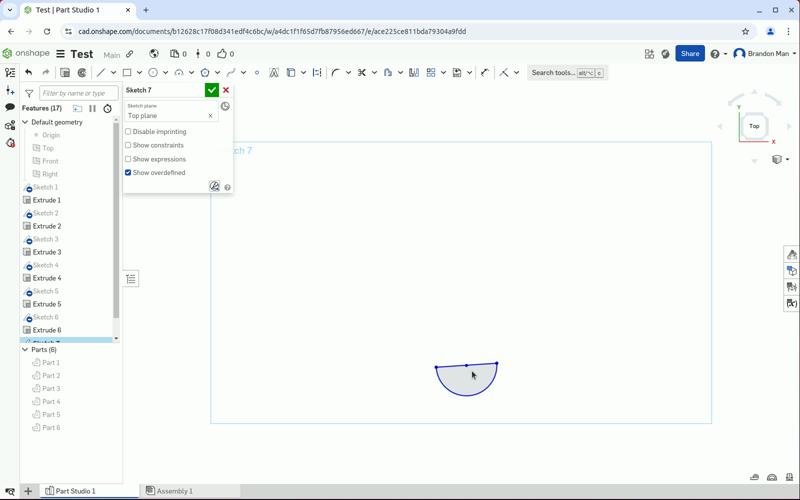
scroll(6)
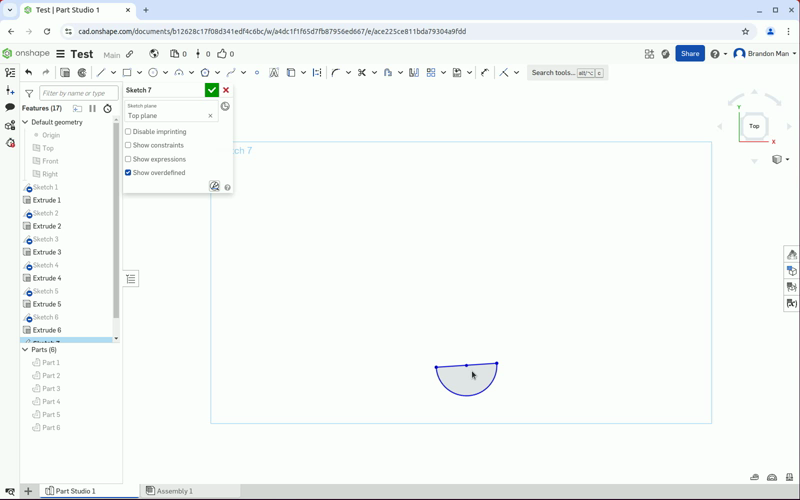
scroll(6)
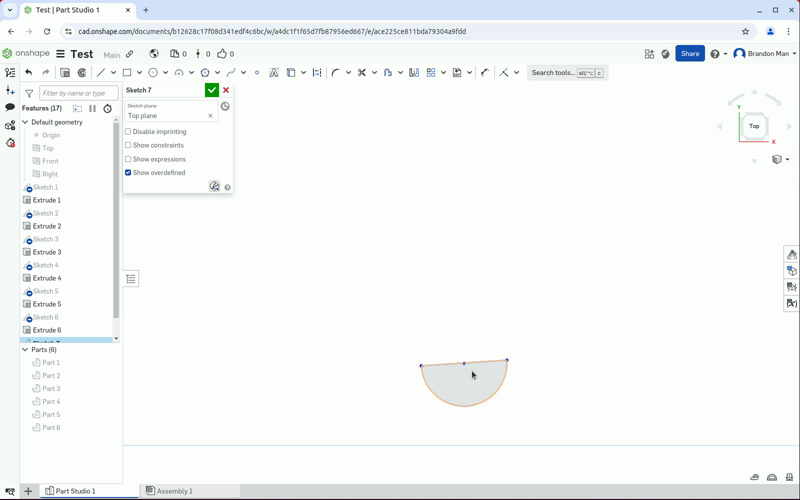
scroll(6)
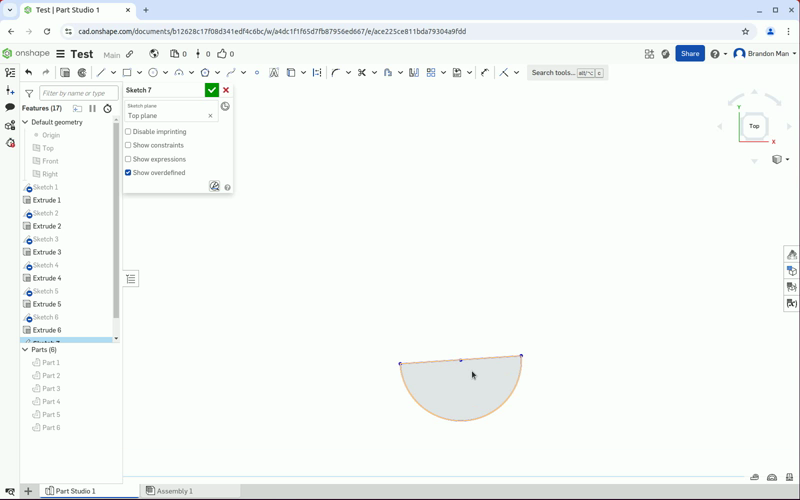
scroll(6)
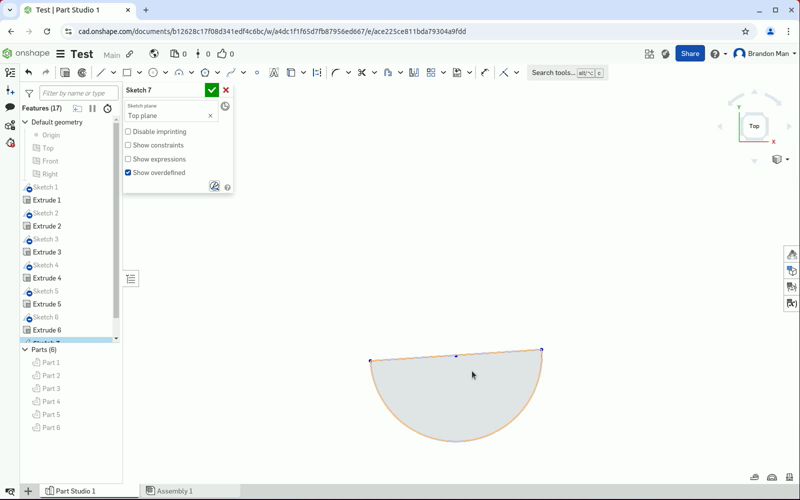
scroll(6)
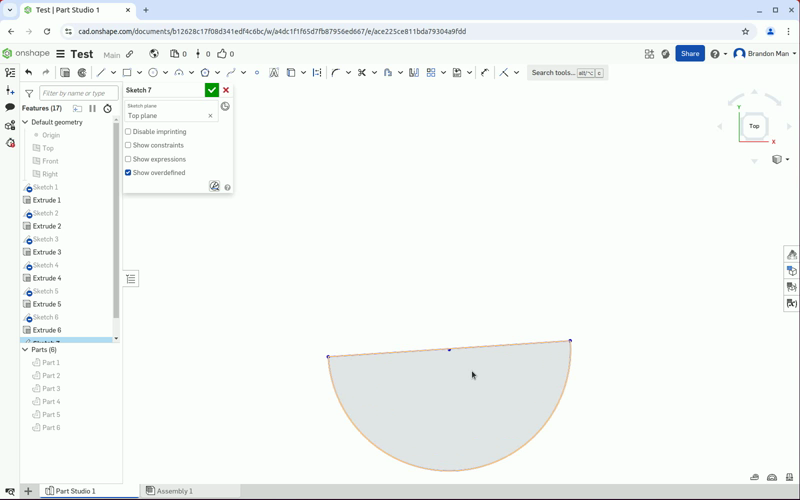
scroll(6)
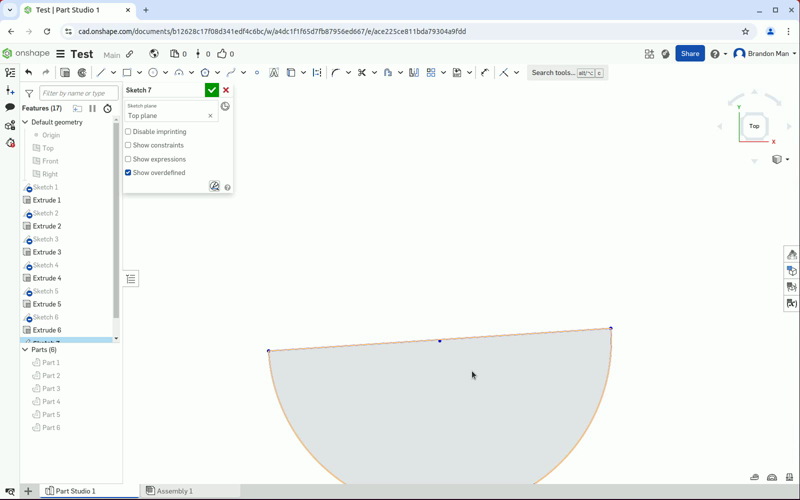
scroll(6)
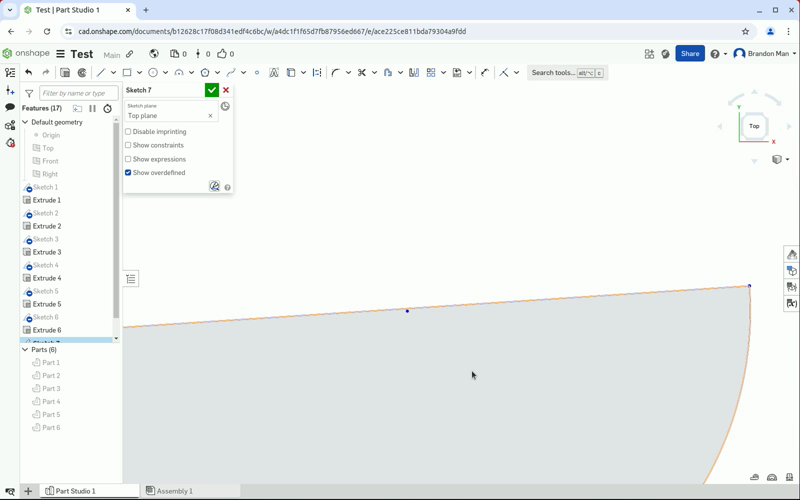
click(472, 370)
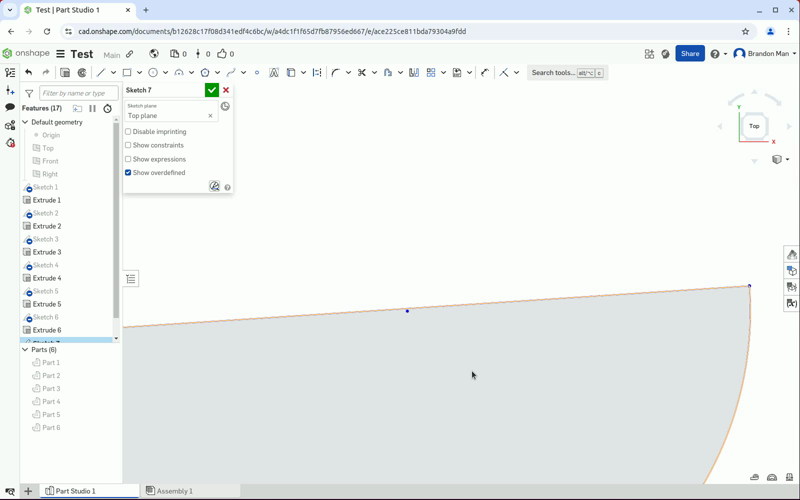
scroll(-6)
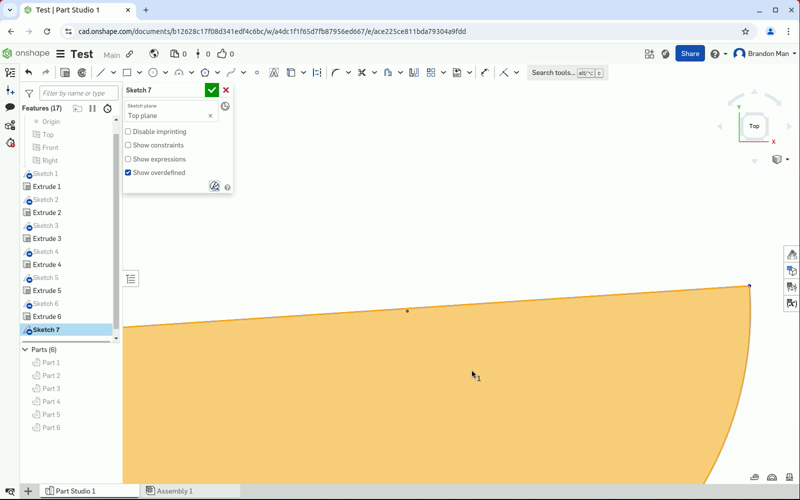
scroll(-6)
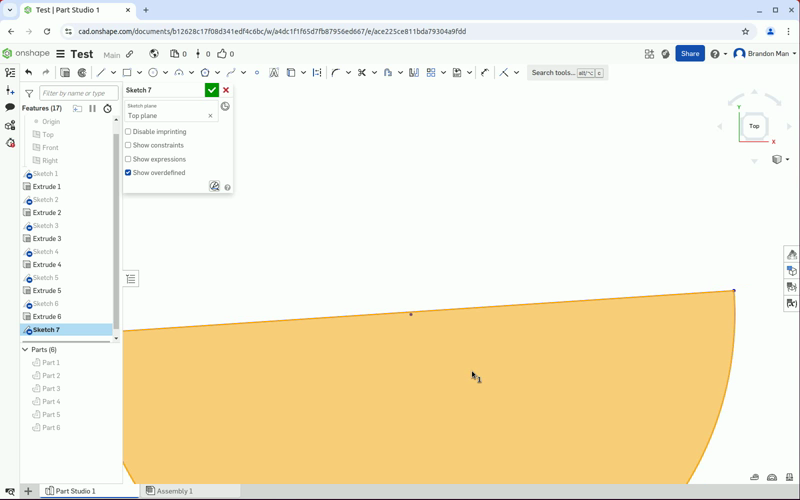
scroll(-6)
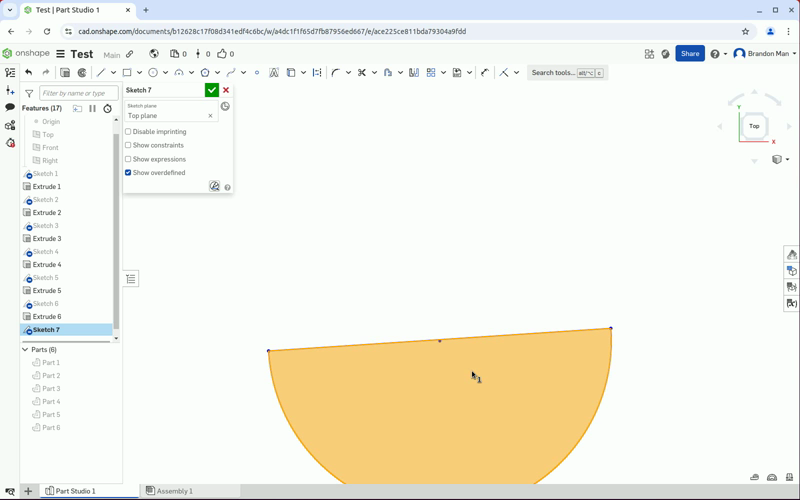
scroll(-6)
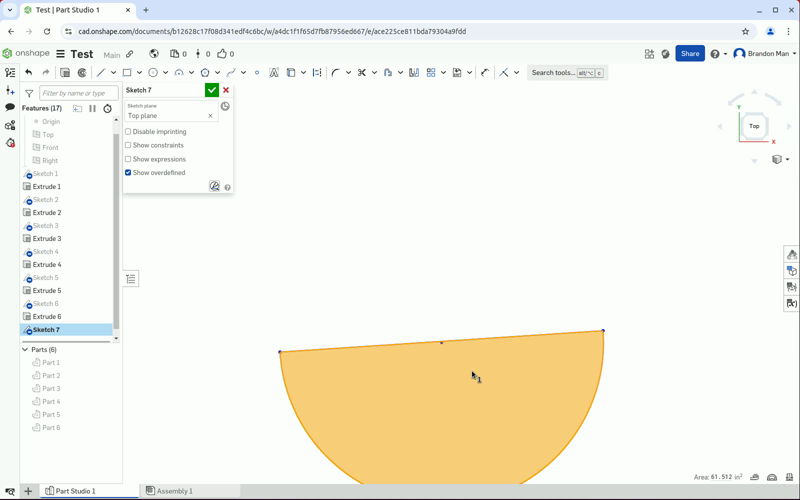
scroll(-6)
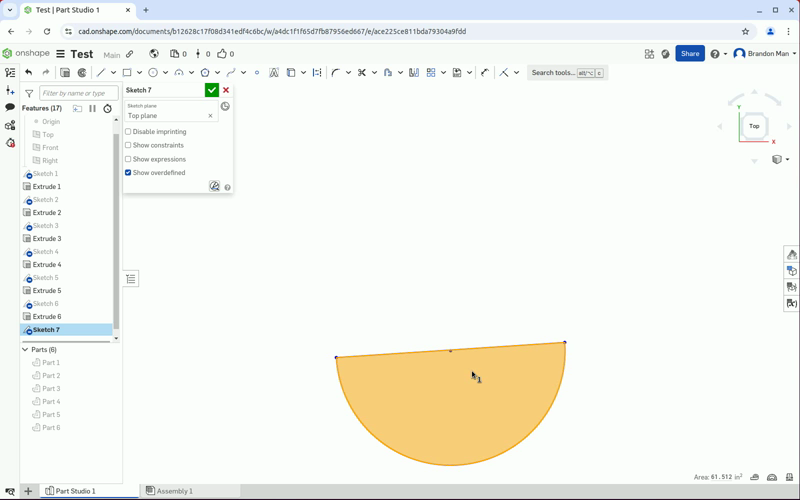
scroll(-6)
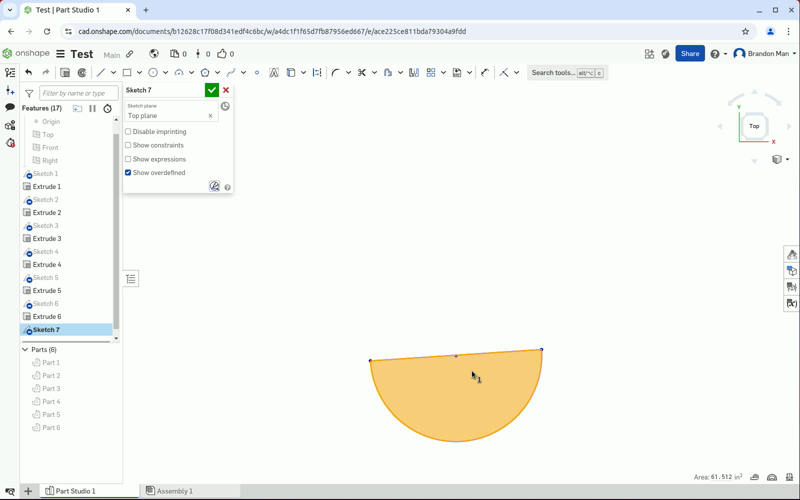
scroll(-6)
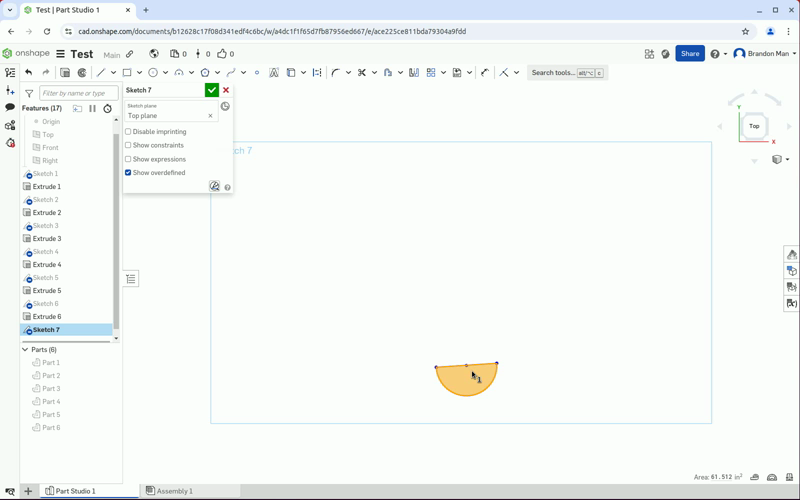
mouse_move(73, 352)
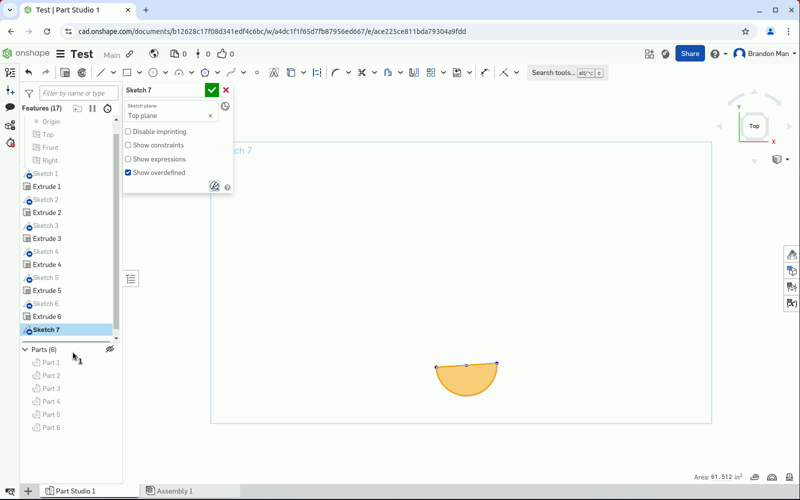
key(shift+y)
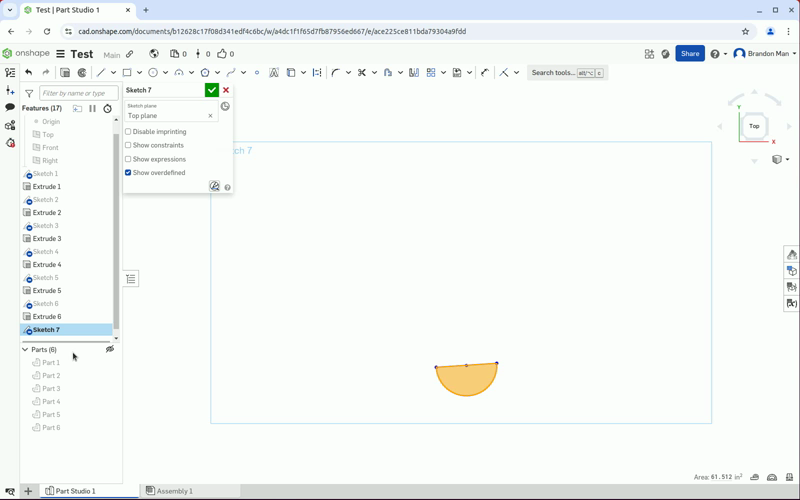
key(shift+e)
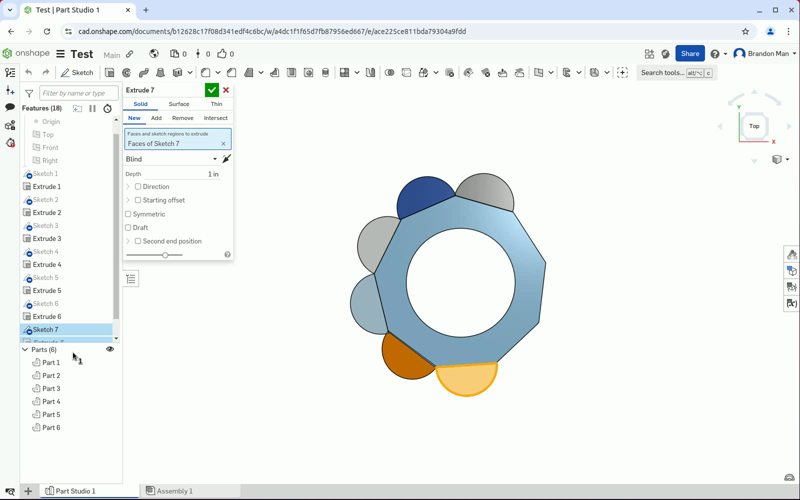
mouse_move(143, 106)
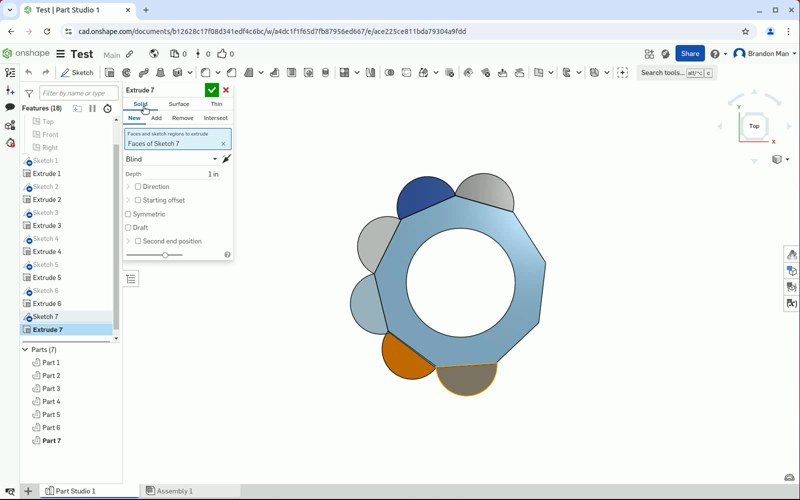
click(143, 106)
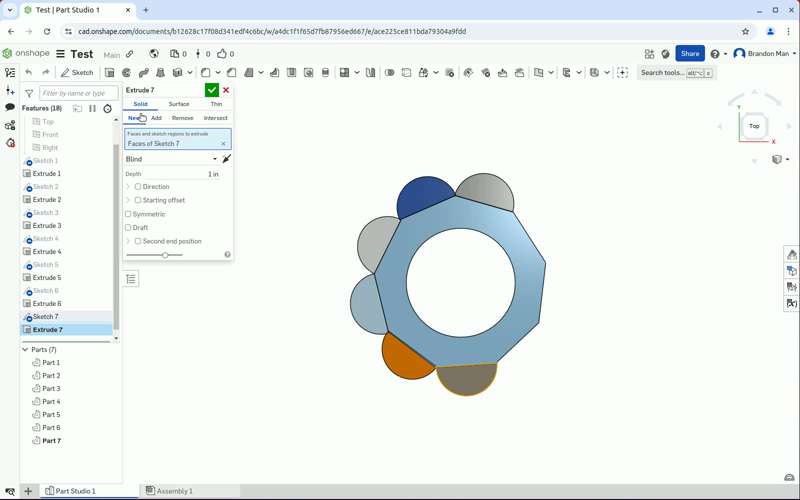
mouse_move(137, 120)
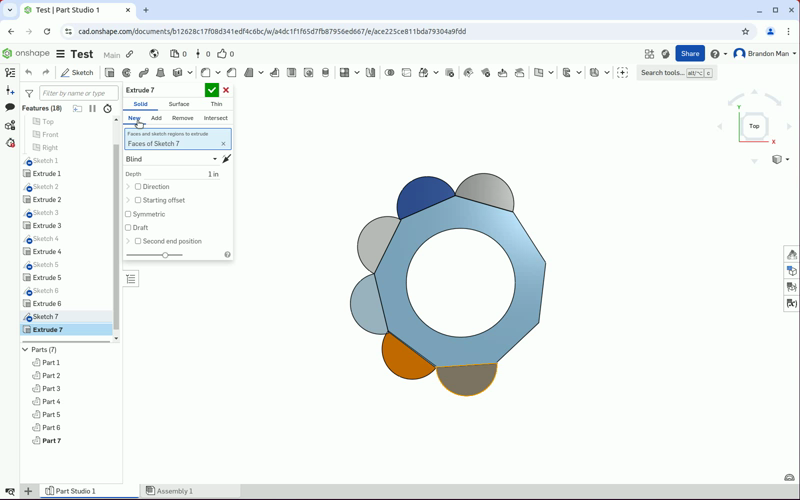
click(137, 120)
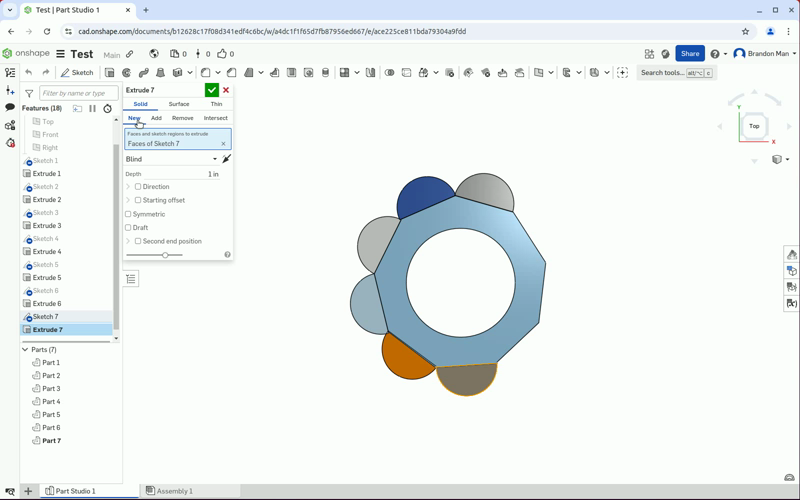
key(tab, 4)
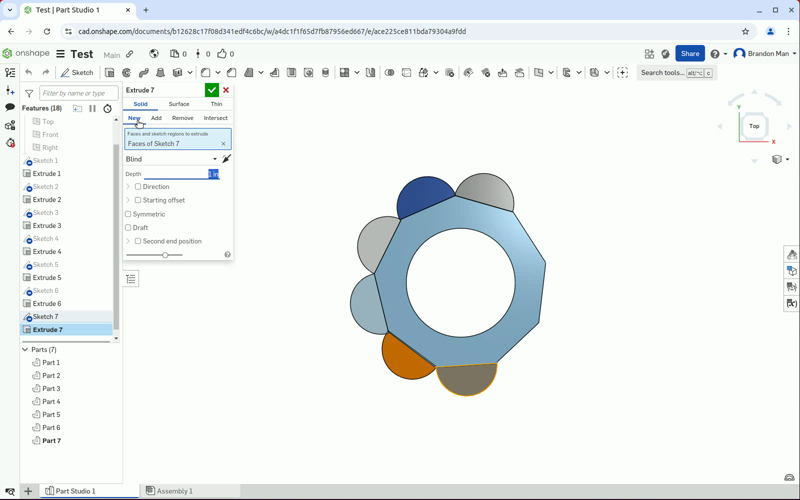
text(6.018)
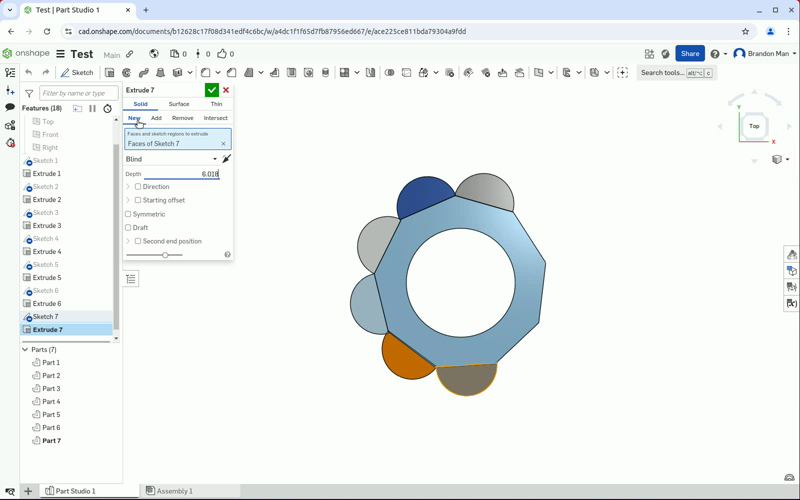
key(enter)
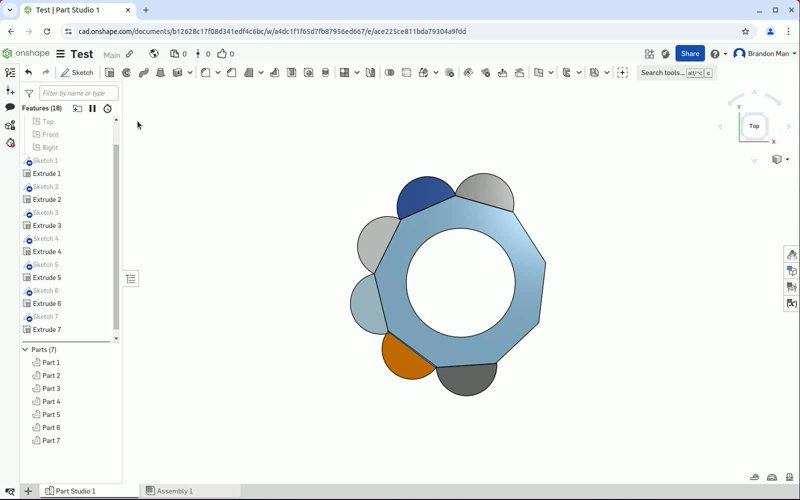
key(shift+h)
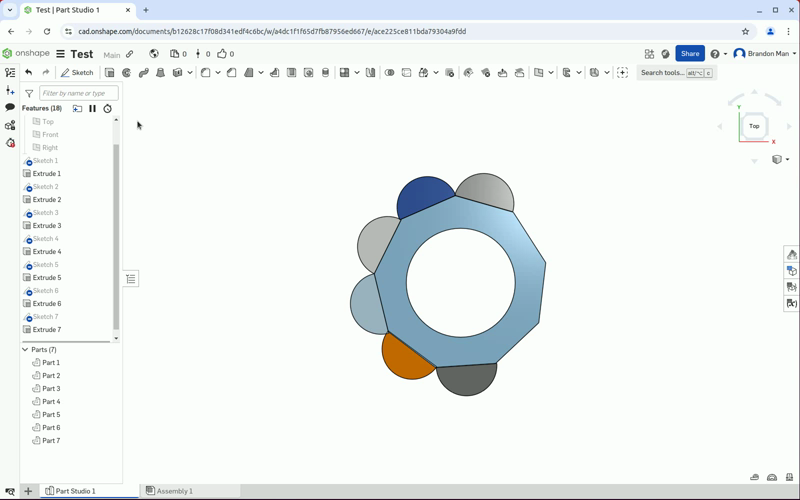
key(shift+h)
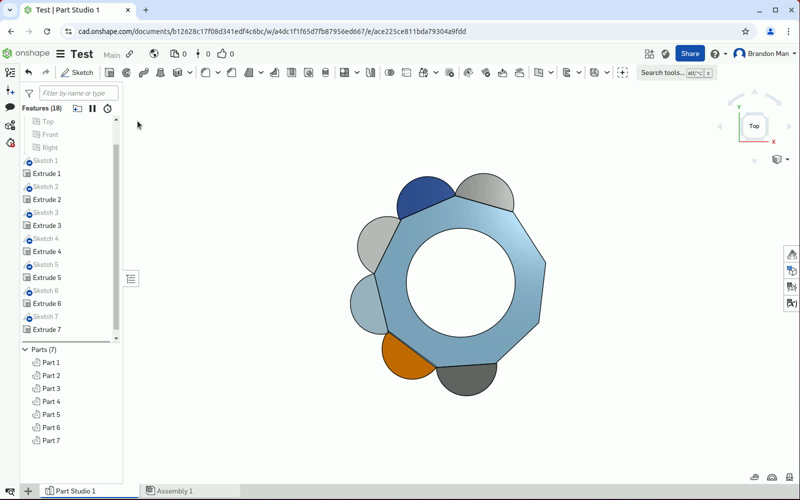
mouse_move(69, 163)
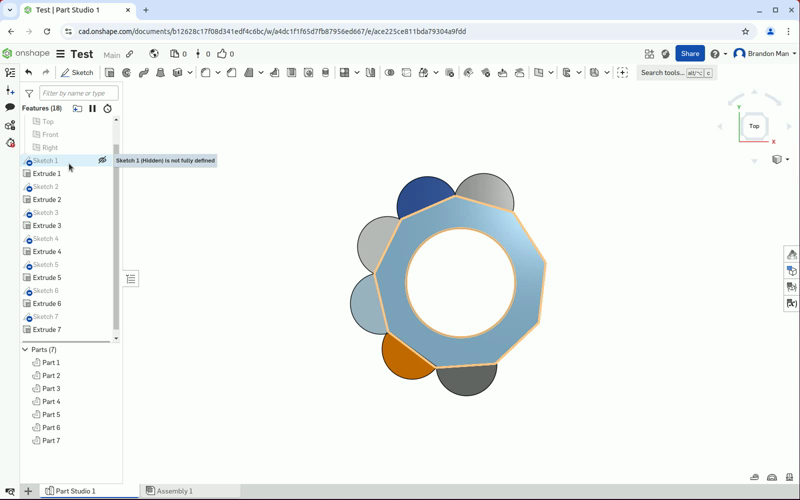
click(69, 163)
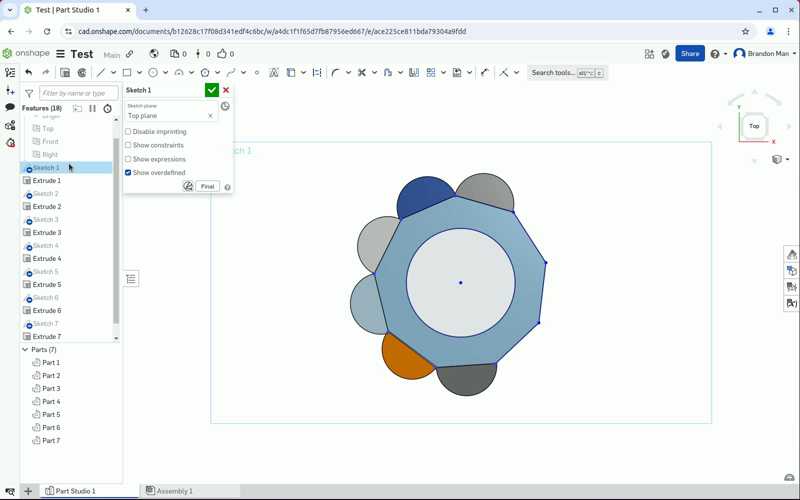
mouse_move(229, 92)
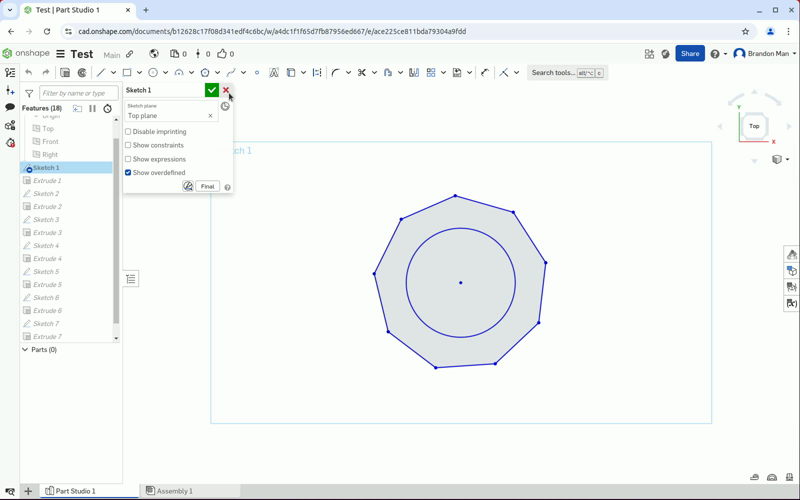
click(229, 92)
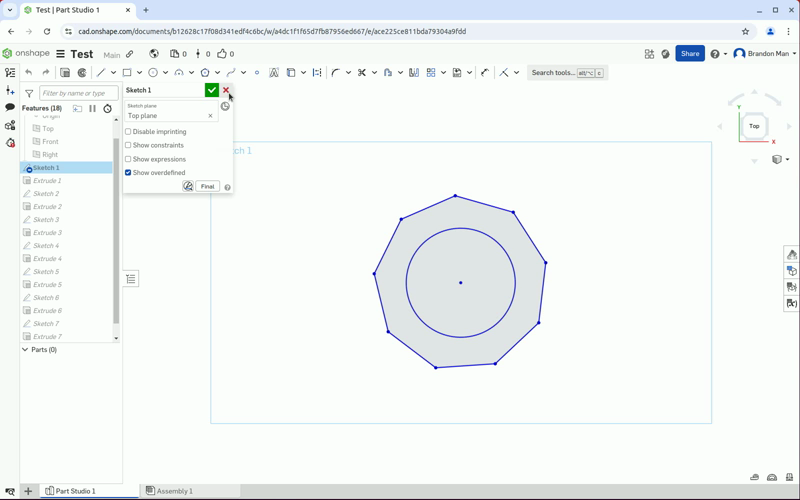
key(shift+s)
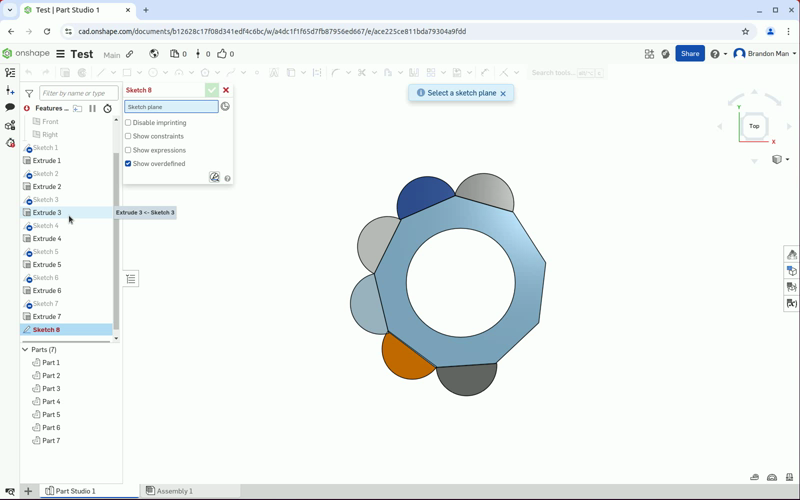
scroll(3)
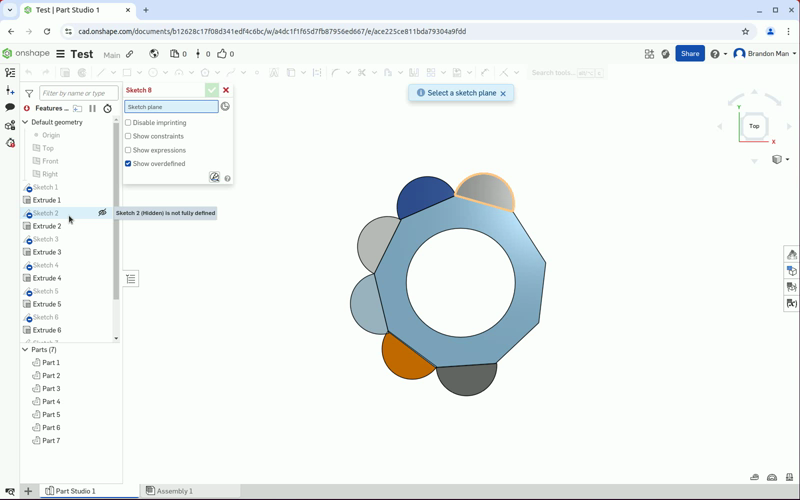
mouse_move(69, 150)
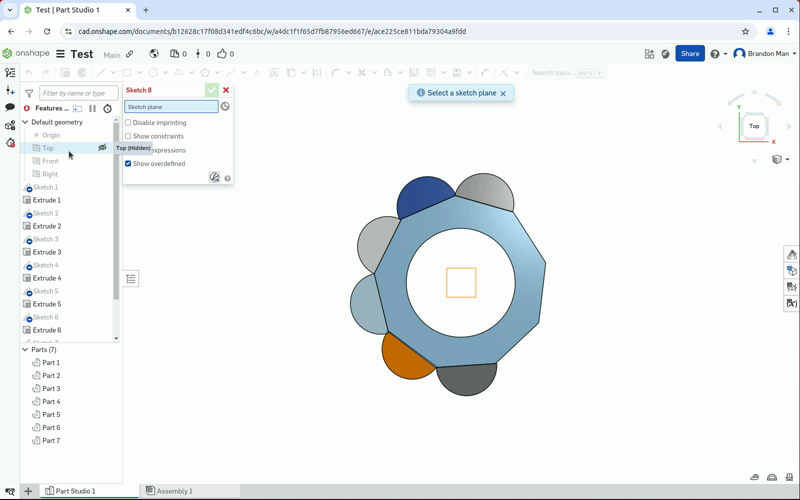
click(69, 150)
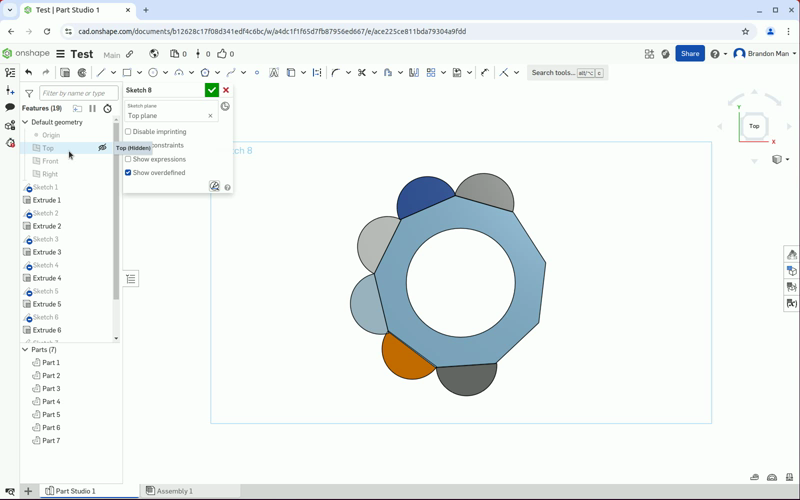
mouse_move(73, 352)
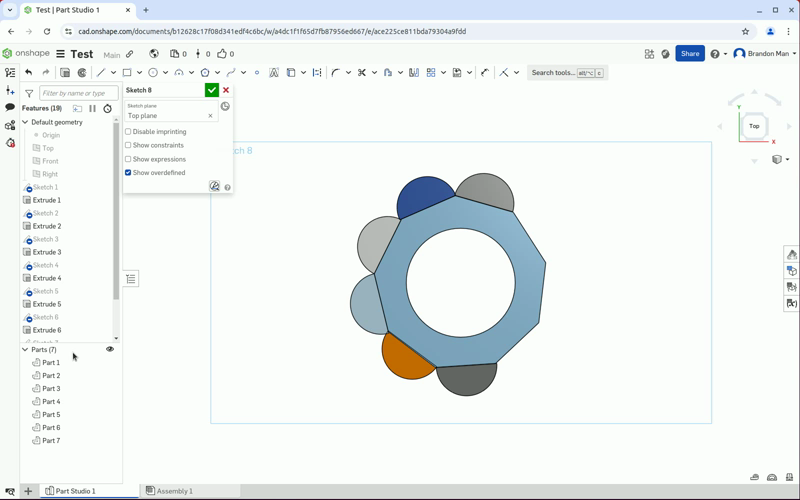
key(y)
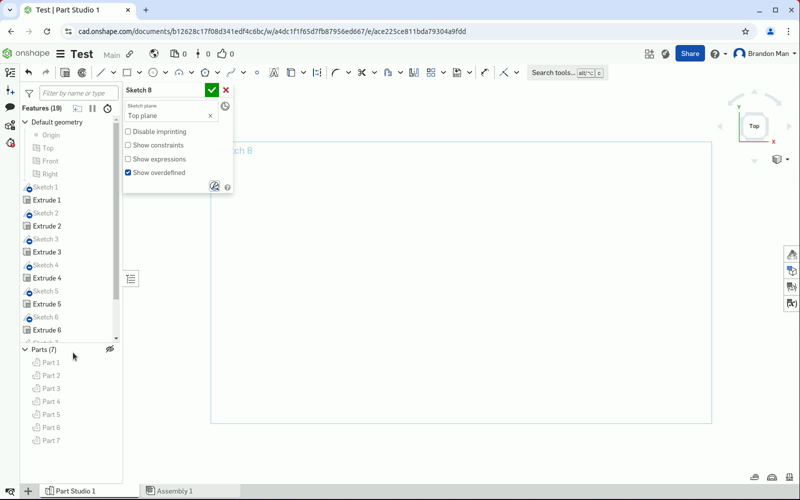
key(a)
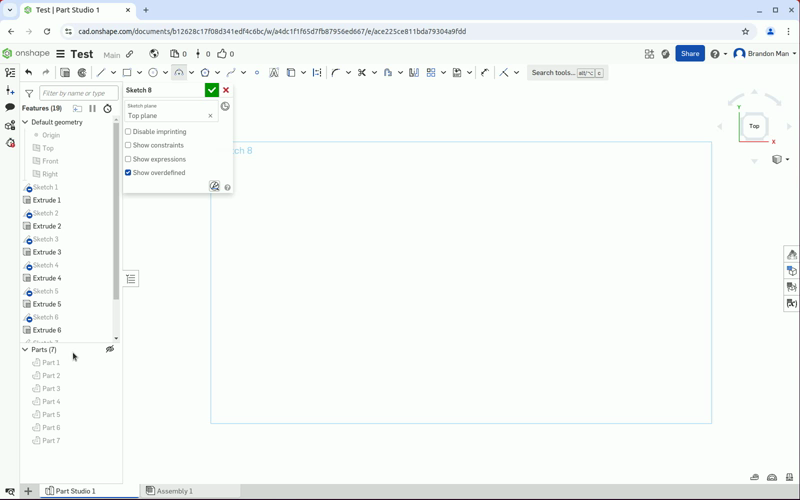
key_down(shift)
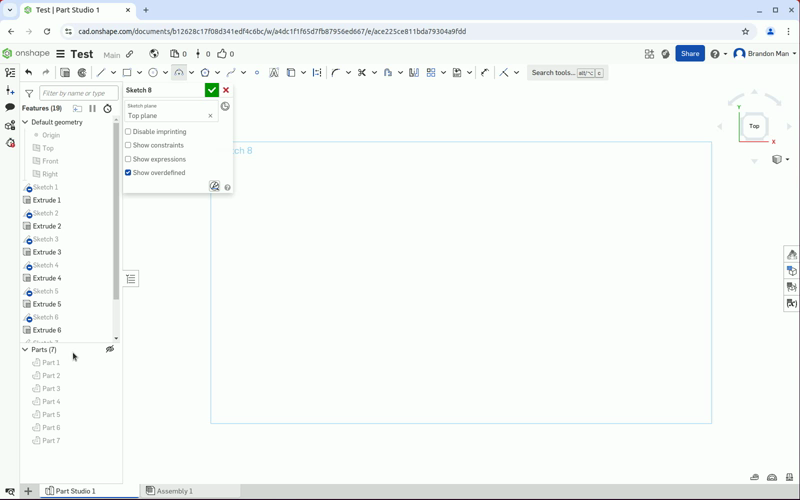
mouse_move(495, 363)
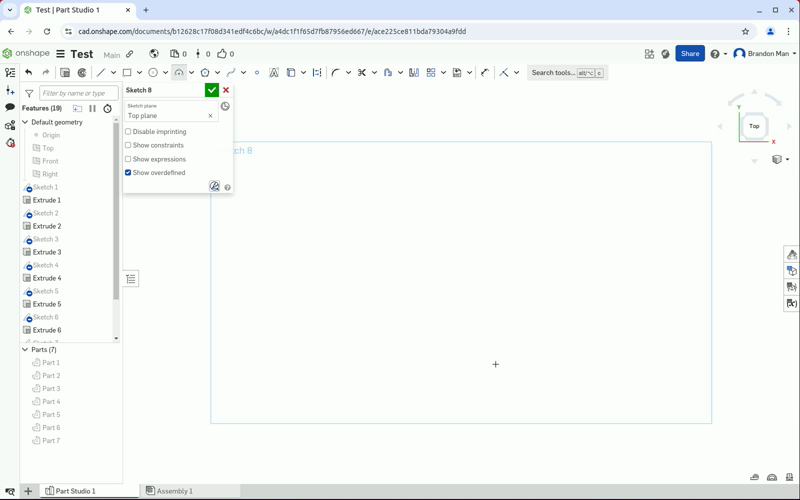
click(495, 363)
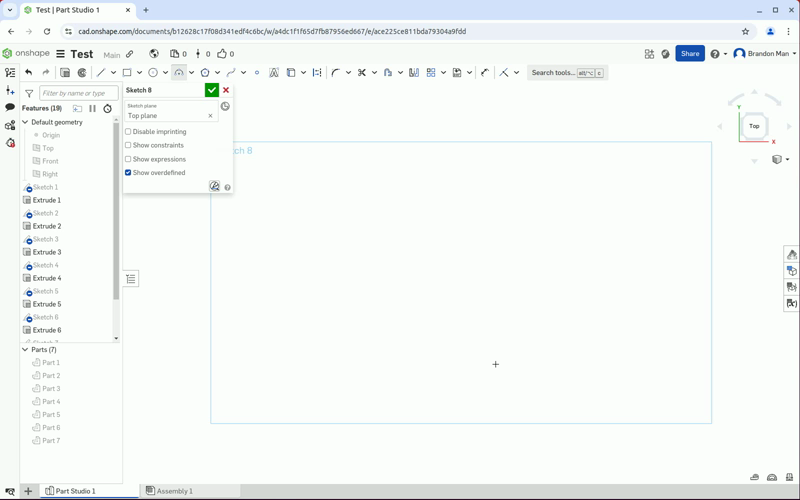
key_up(shift)
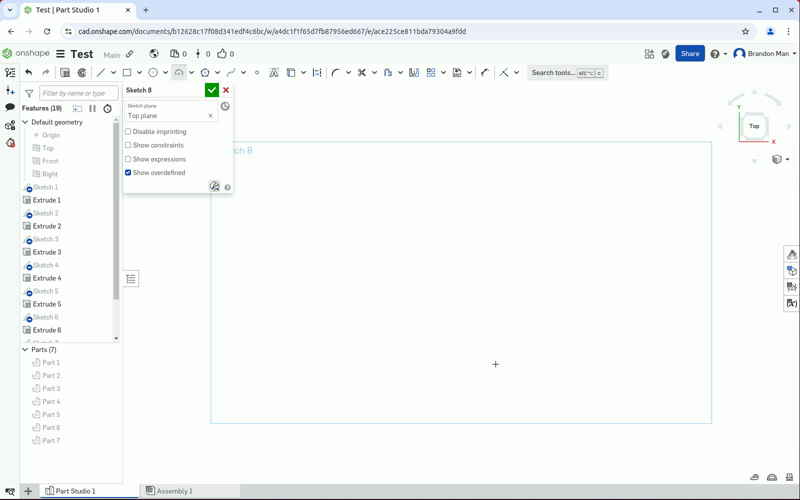
key_down(shift)
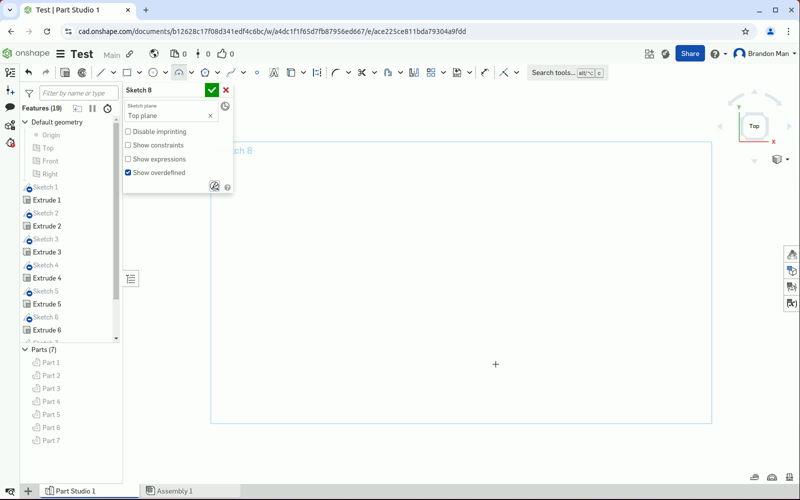
mouse_move(539, 321)
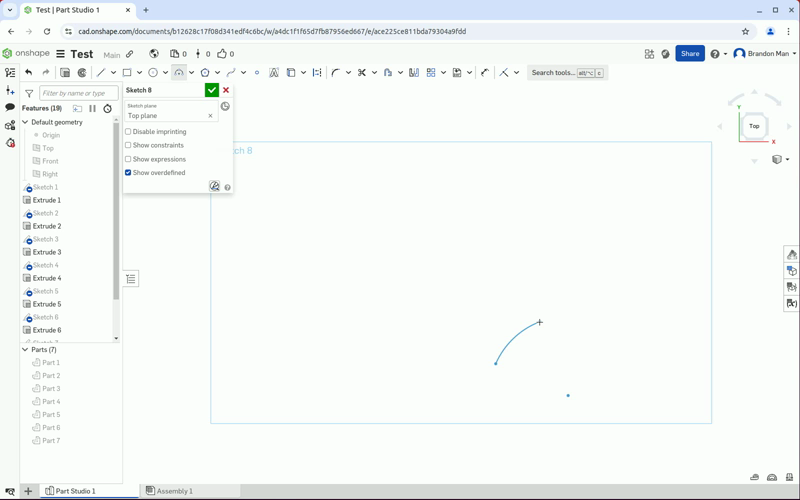
click(539, 321)
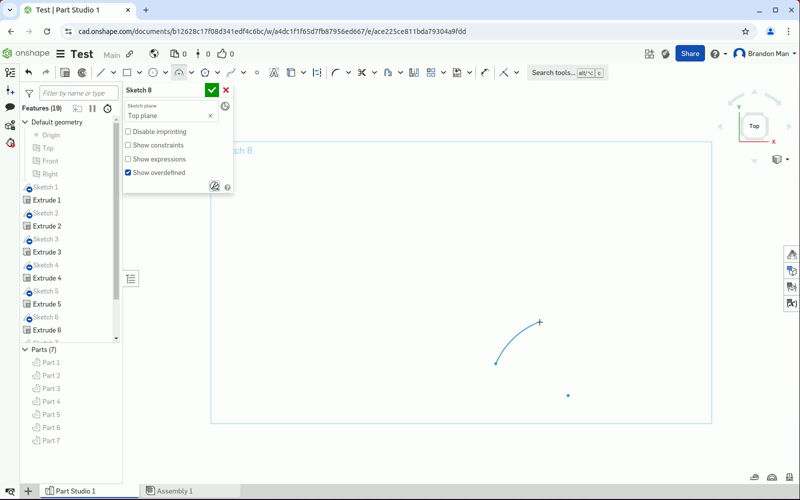
mouse_move(538, 364)
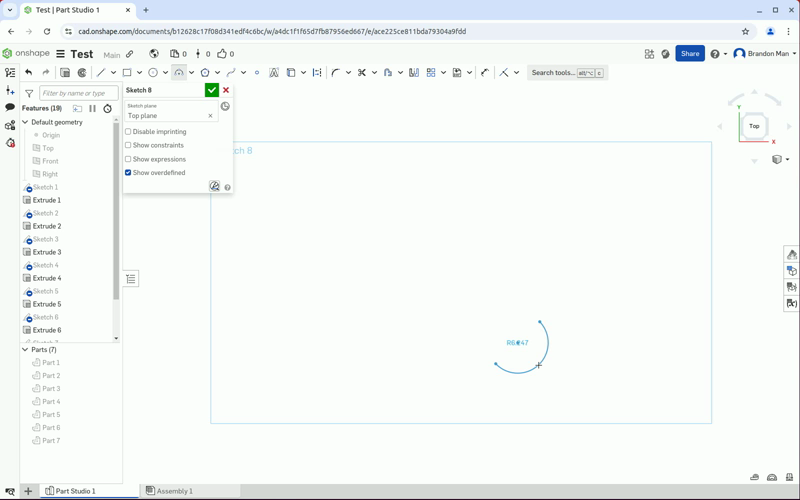
click(538, 364)
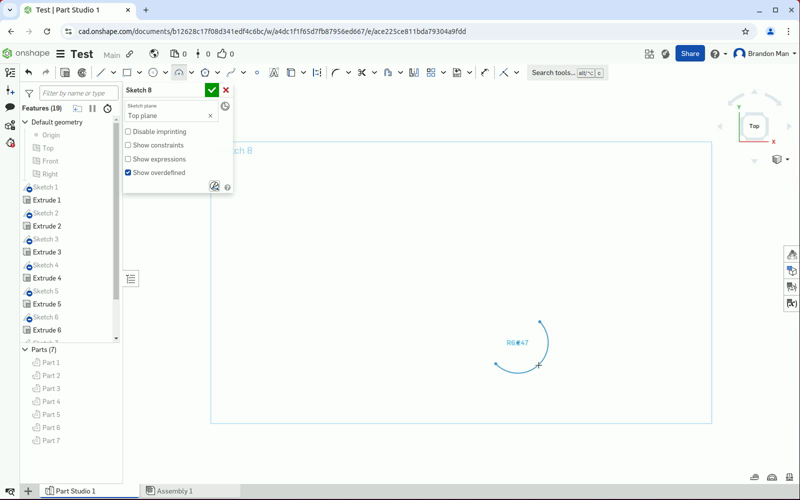
key_up(shift)
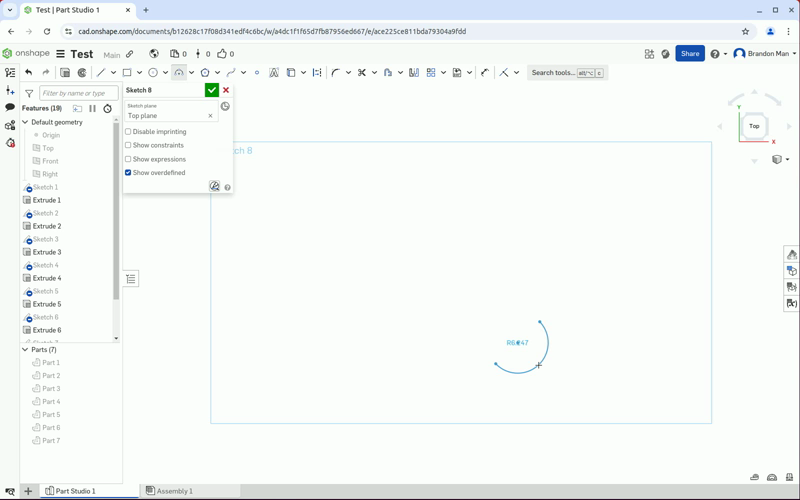
key(esc)
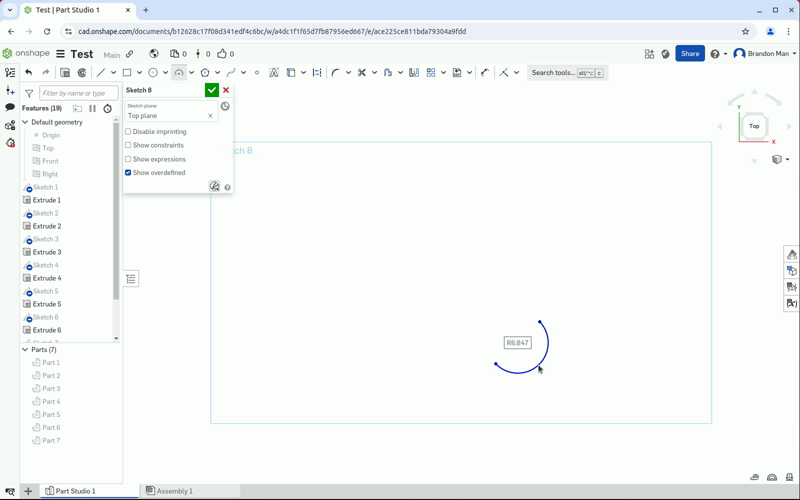
key(l)
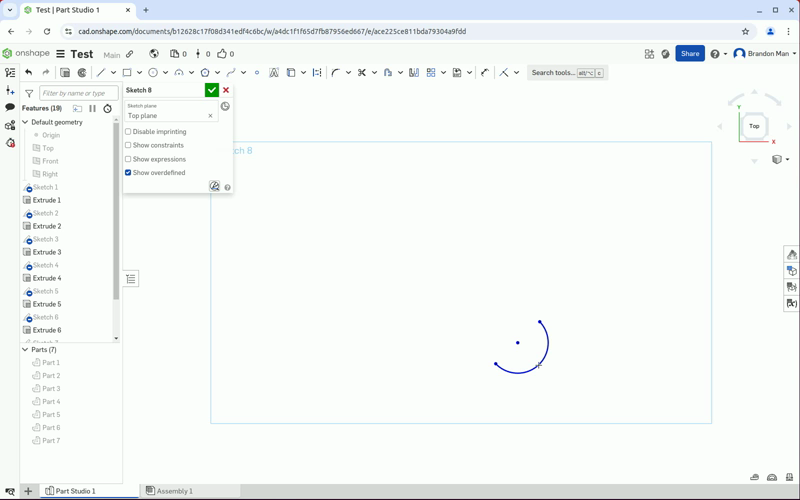
mouse_move(539, 321)
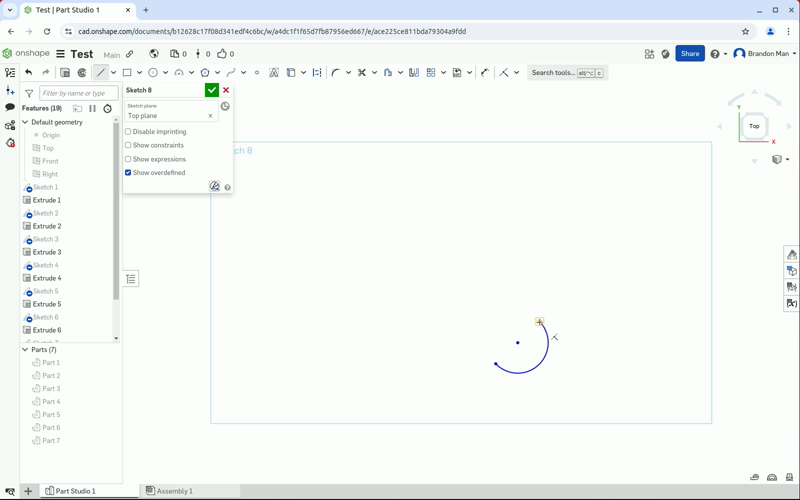
click(539, 321)
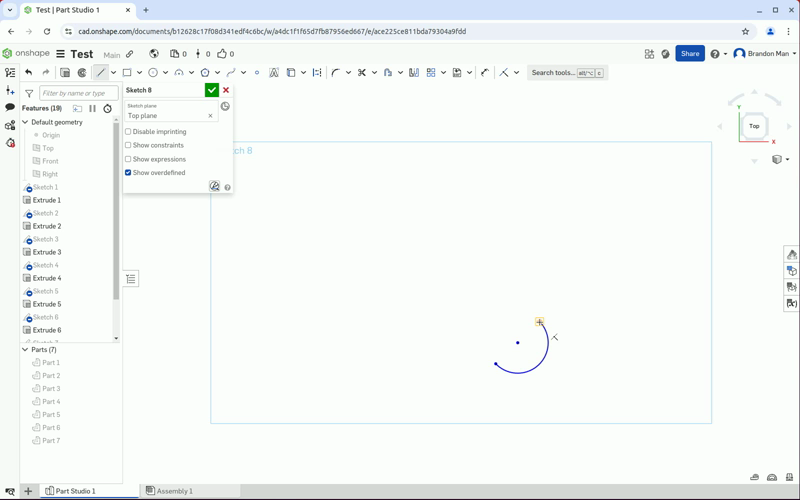
key_down(shift)
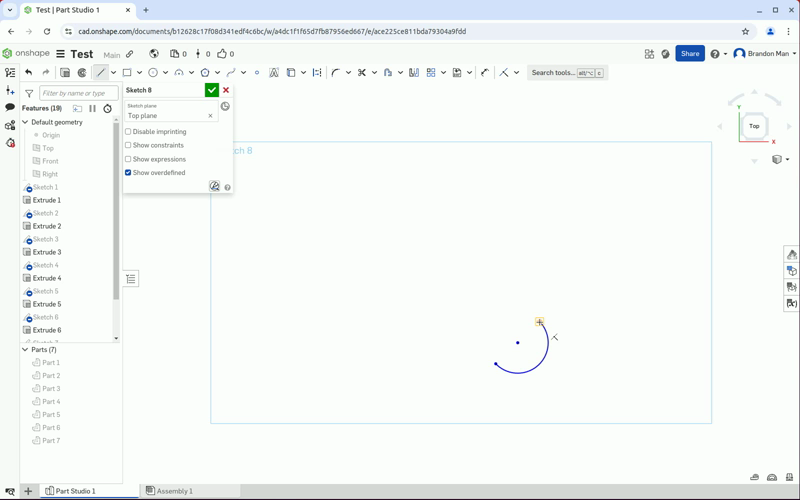
mouse_move(495, 363)
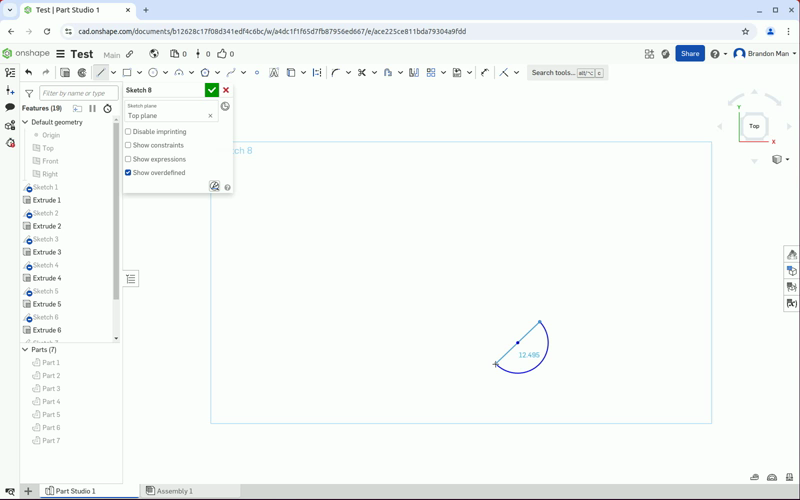
key_up(shift)
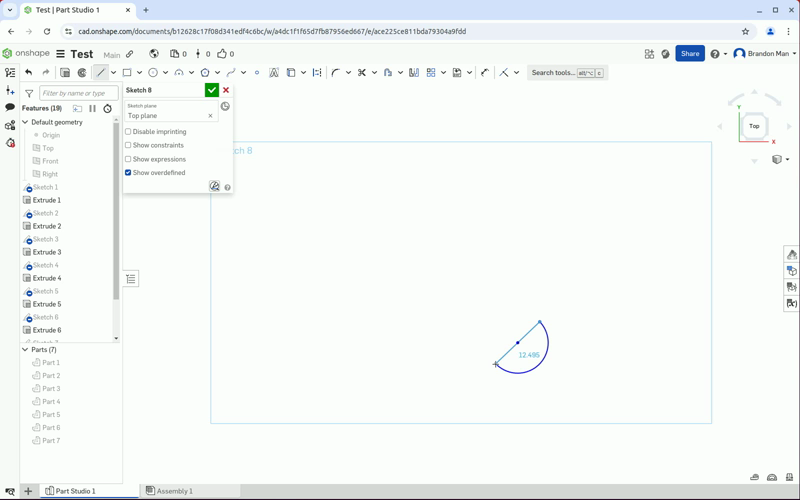
click(495, 363)
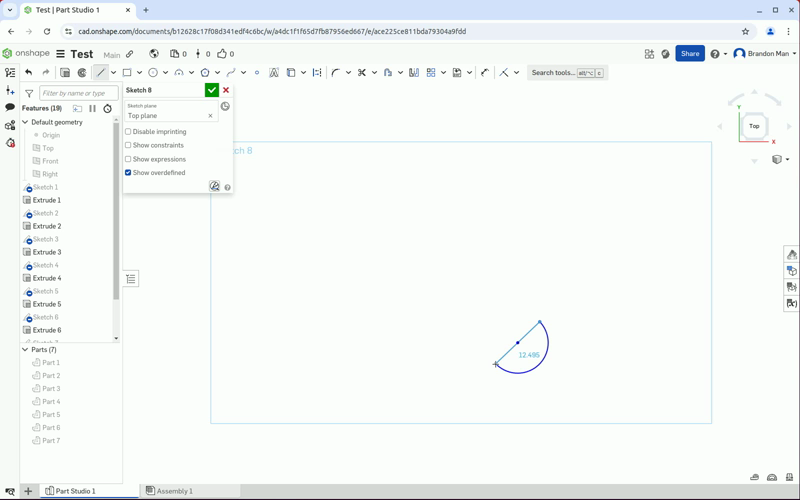
key(esc)
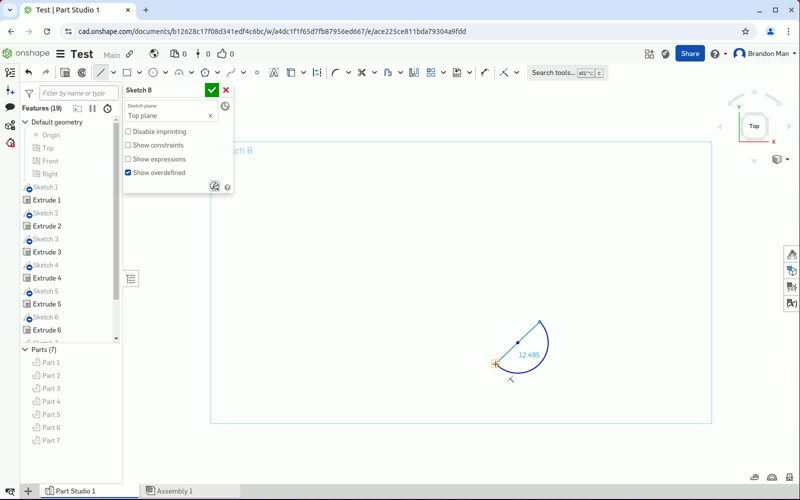
mouse_move(523, 348)
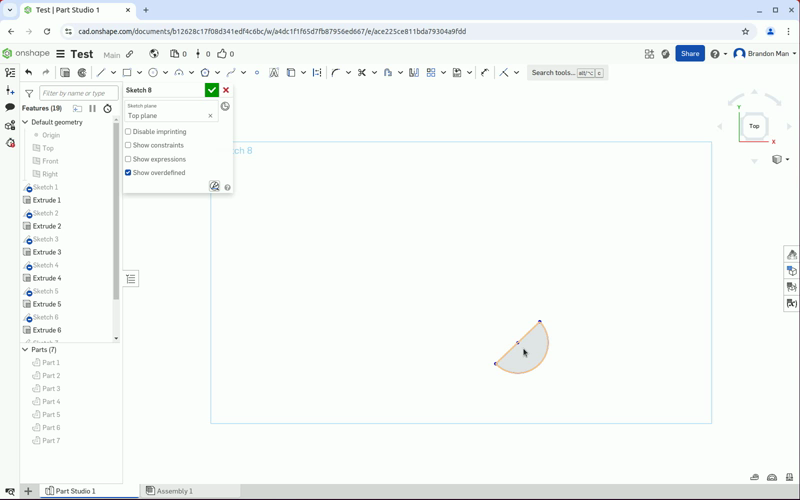
scroll(6)
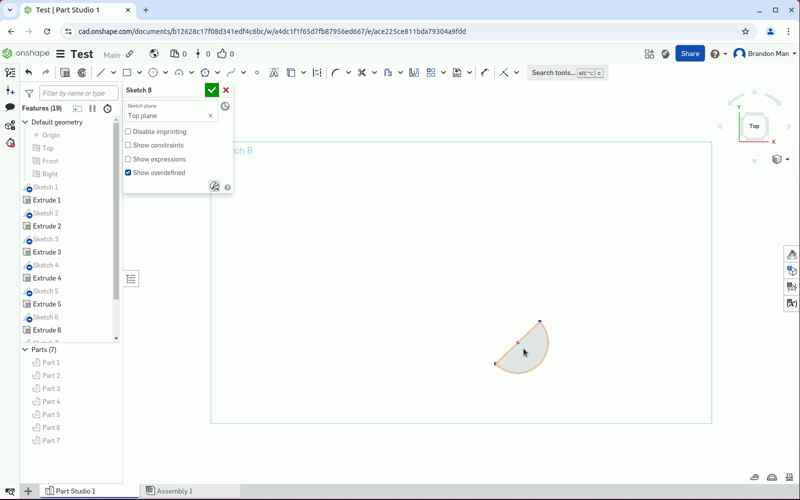
scroll(6)
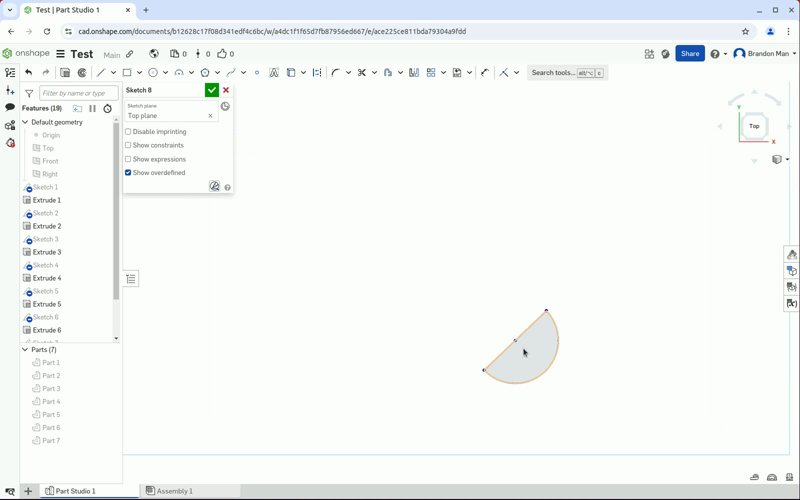
scroll(6)
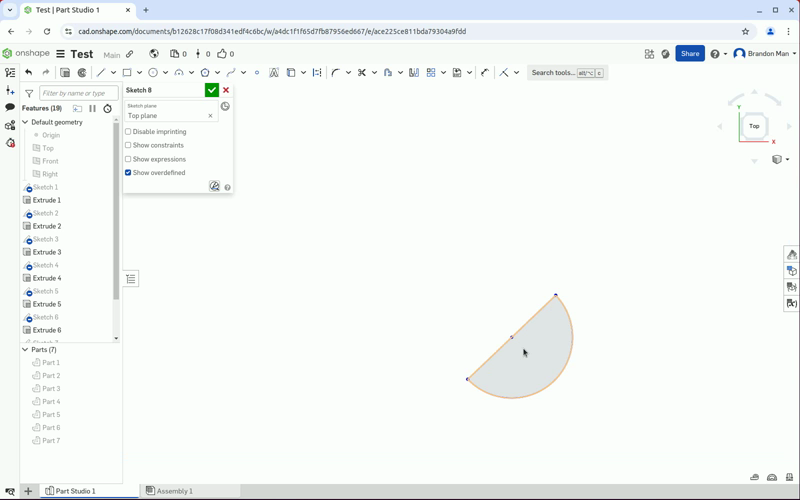
scroll(6)
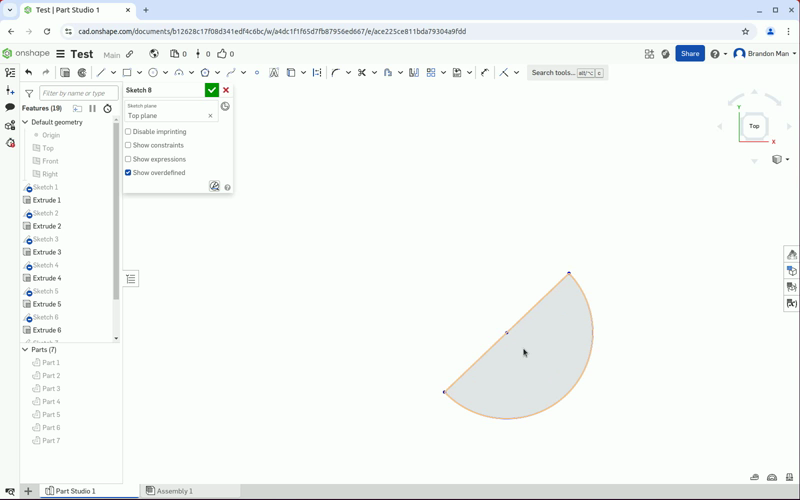
scroll(6)
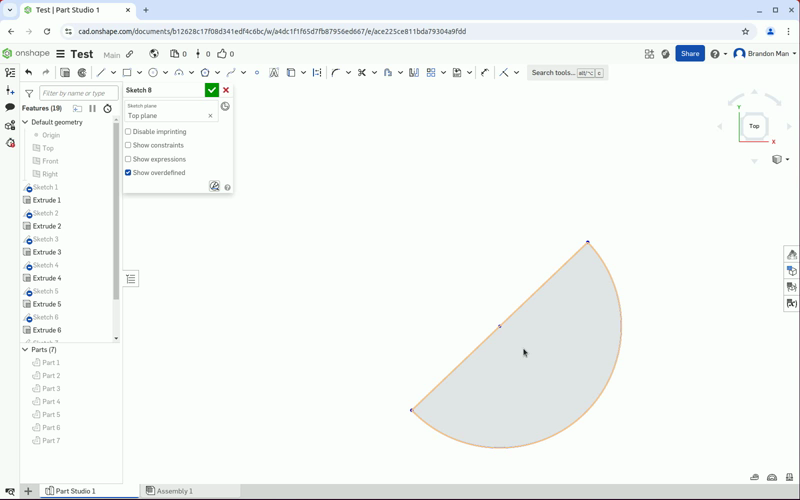
scroll(6)
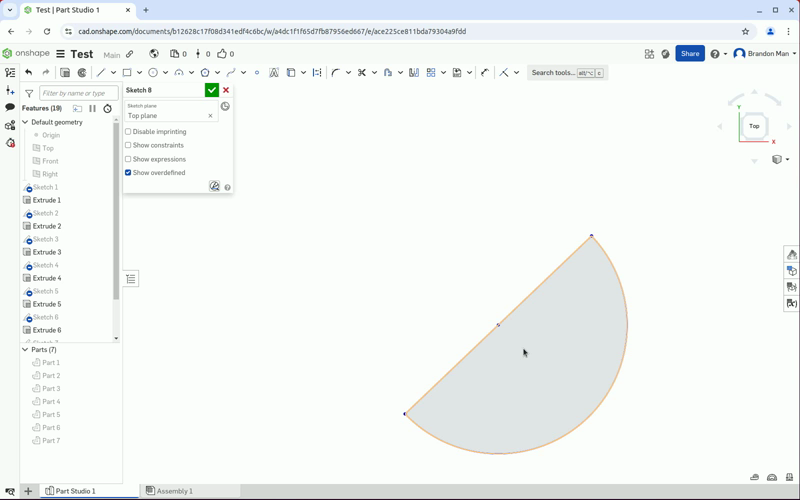
scroll(6)
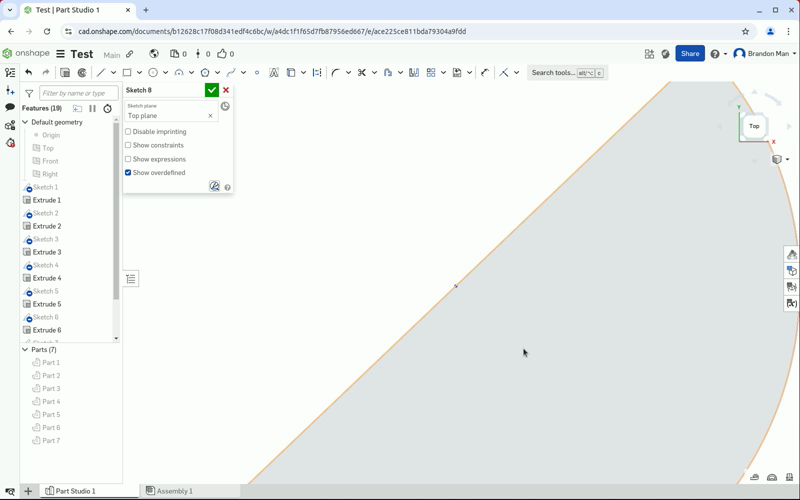
click(523, 348)
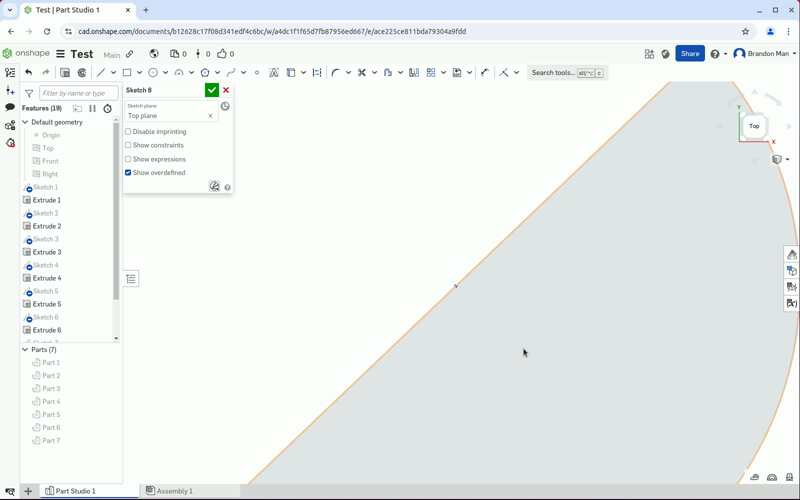
scroll(-6)
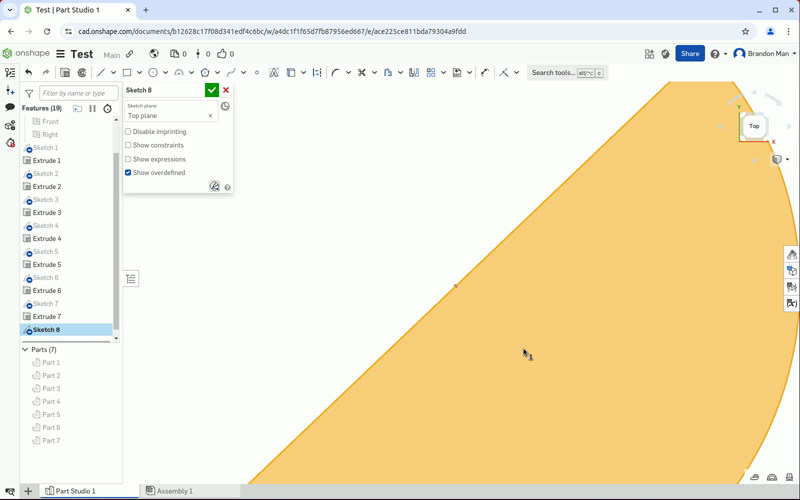
scroll(-6)
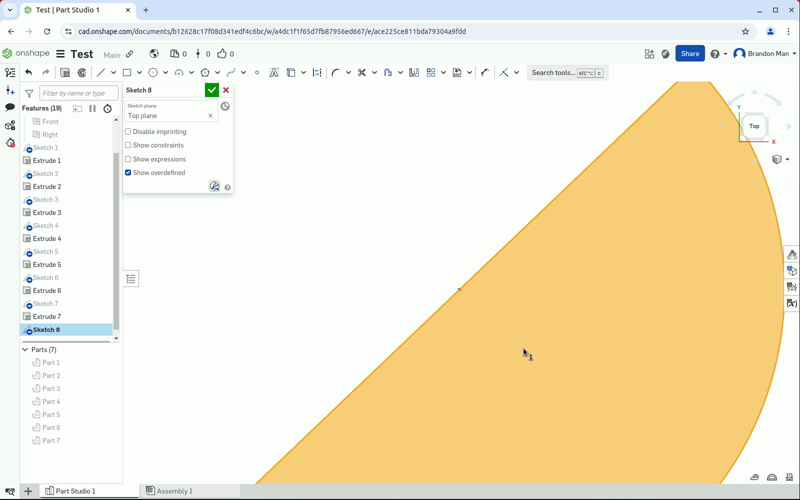
scroll(-6)
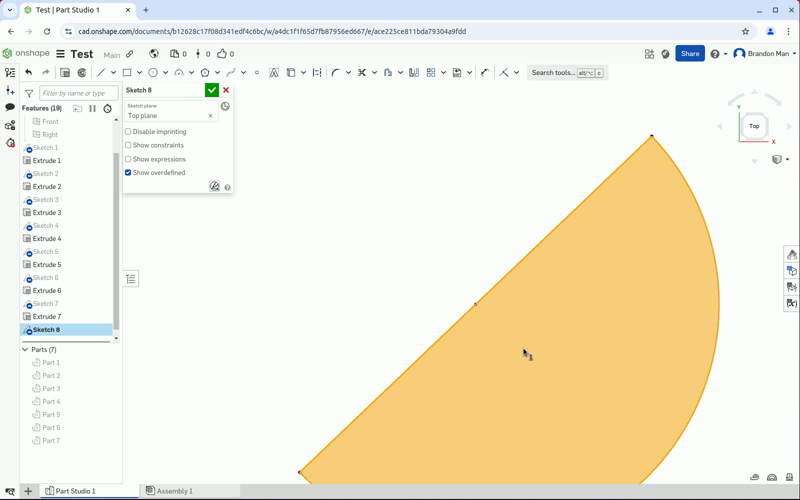
scroll(-6)
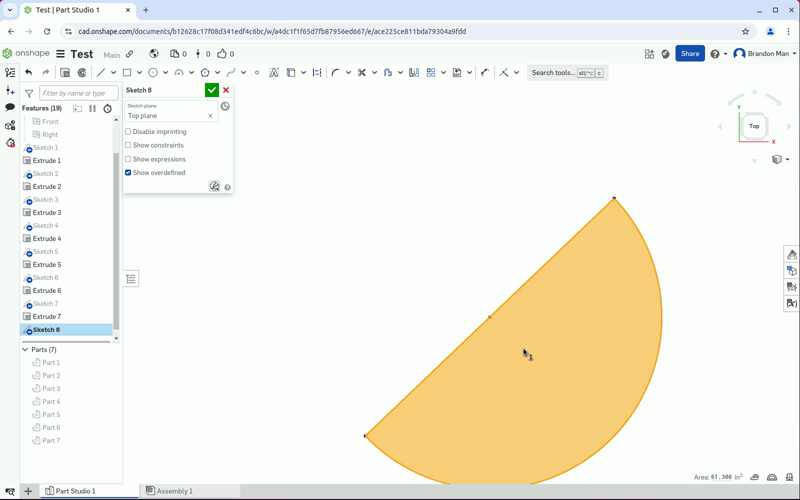
scroll(-6)
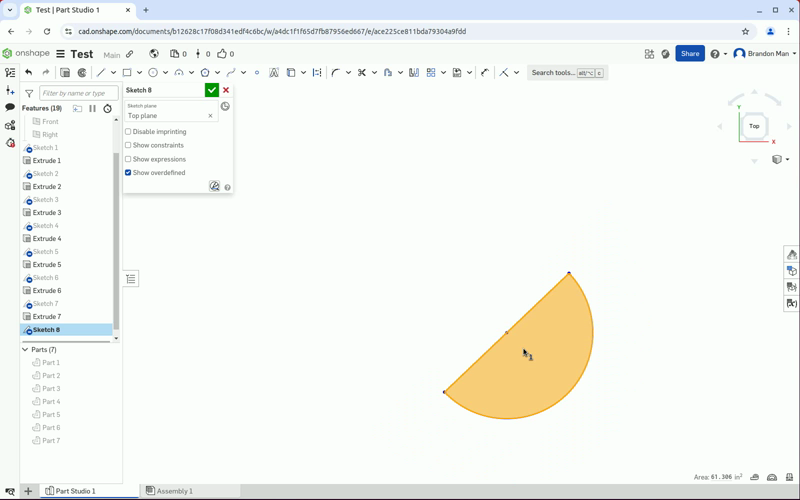
scroll(-6)
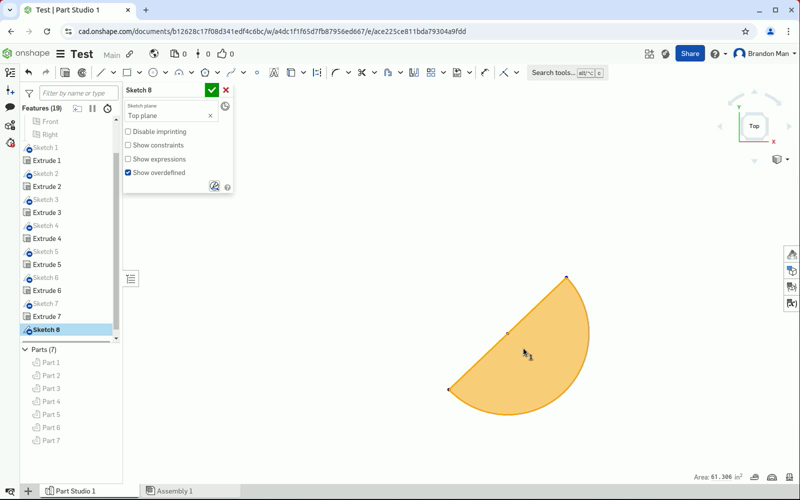
scroll(-6)
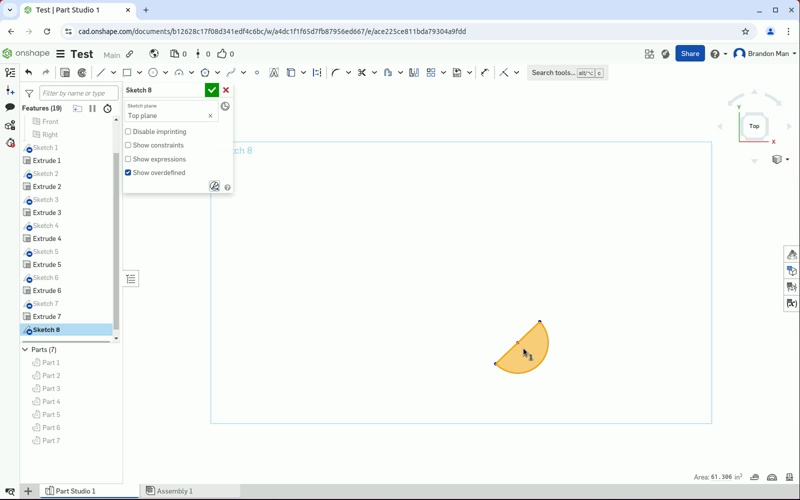
mouse_move(73, 352)
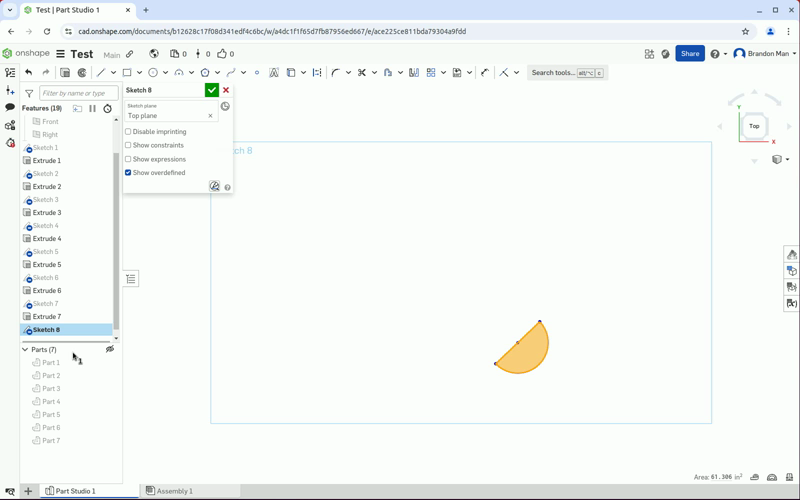
key(shift+y)
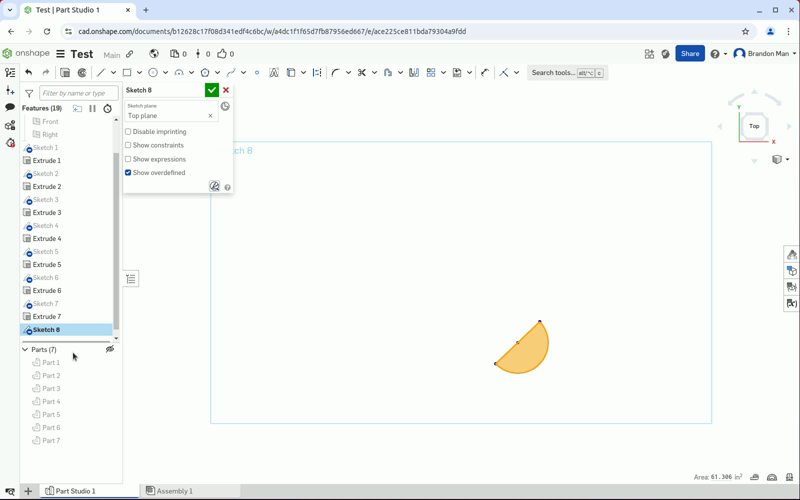
key(shift+e)
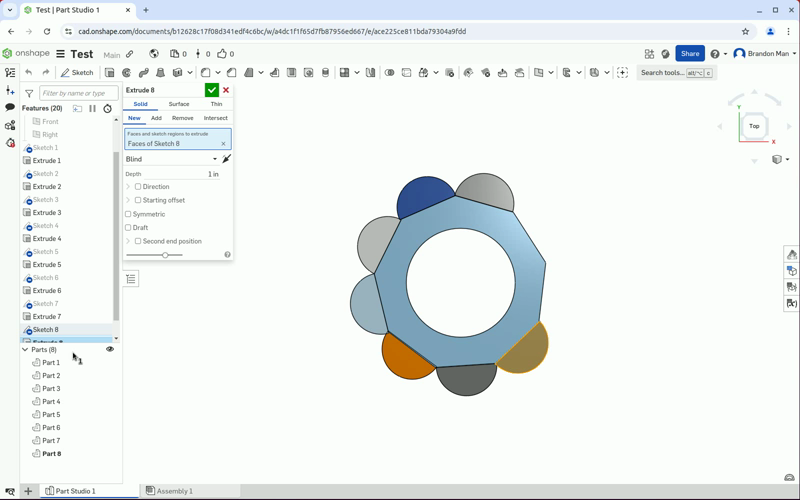
mouse_move(143, 106)
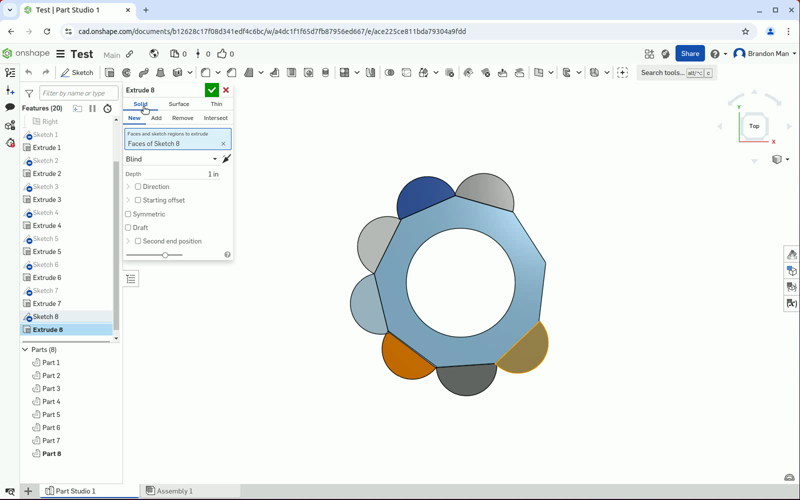
click(143, 106)
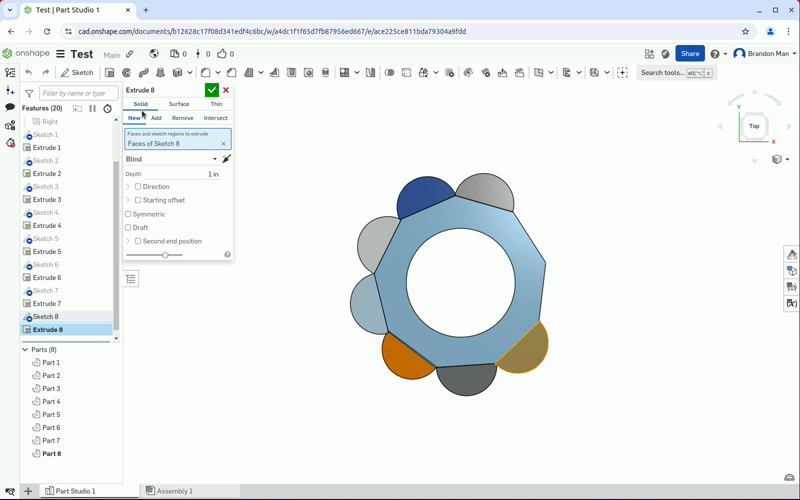
mouse_move(137, 120)
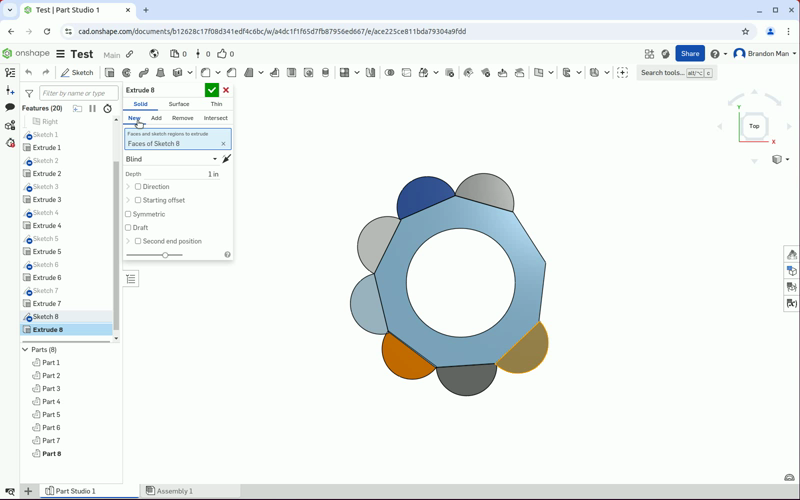
click(137, 120)
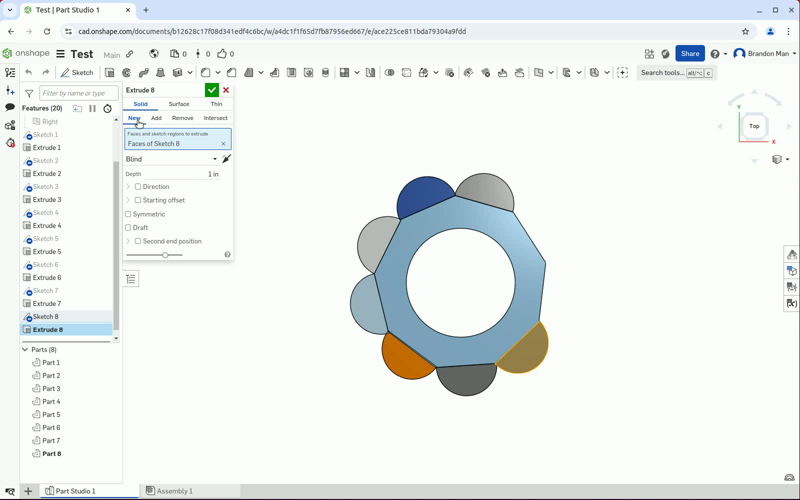
key(tab, 4)
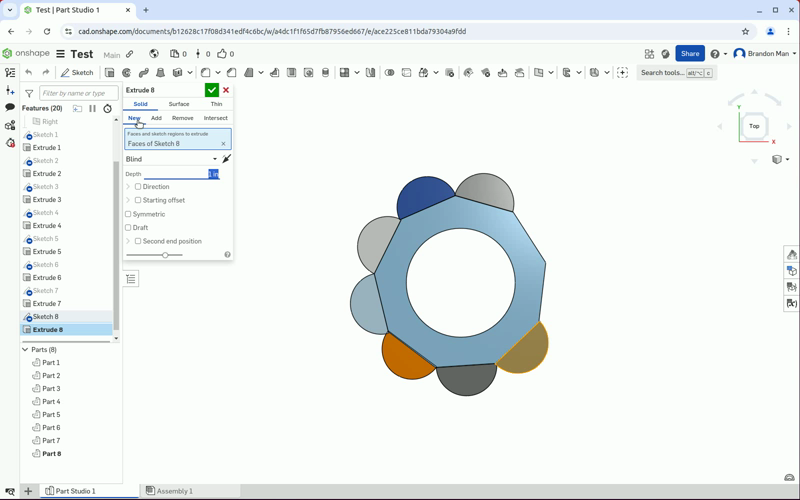
text(6.018)
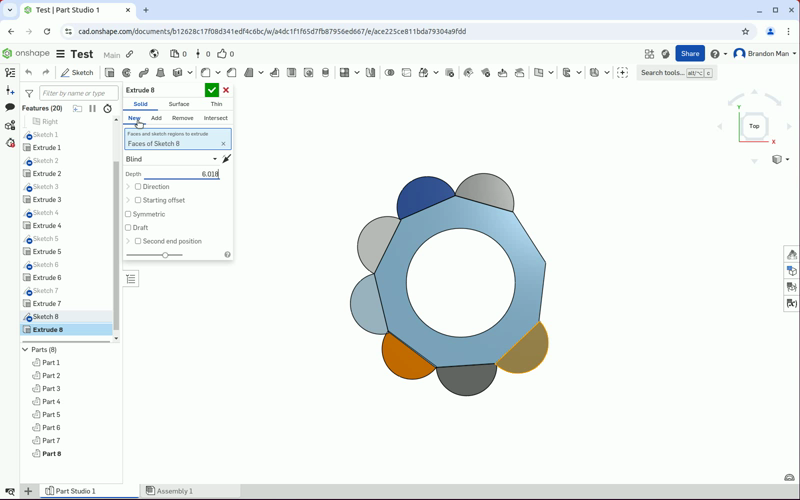
key(enter)
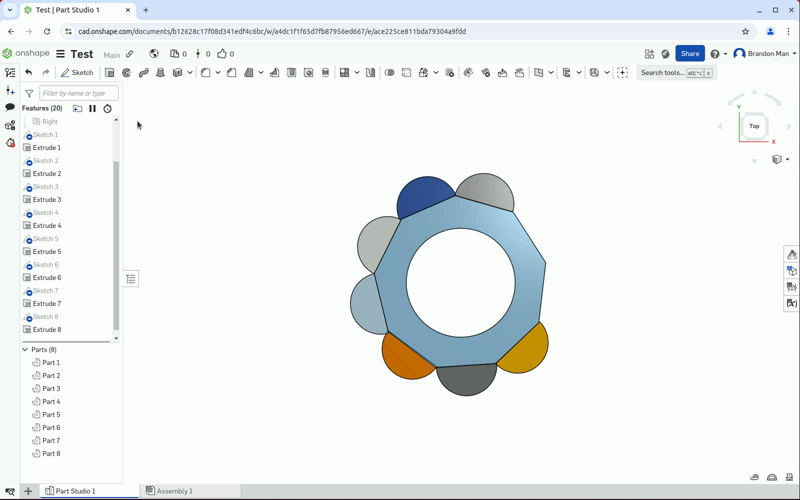
key(shift+h)
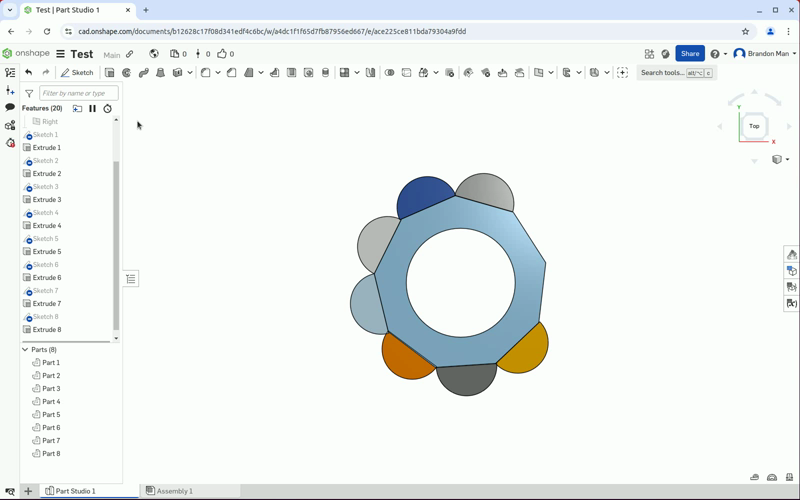
key(shift+h)
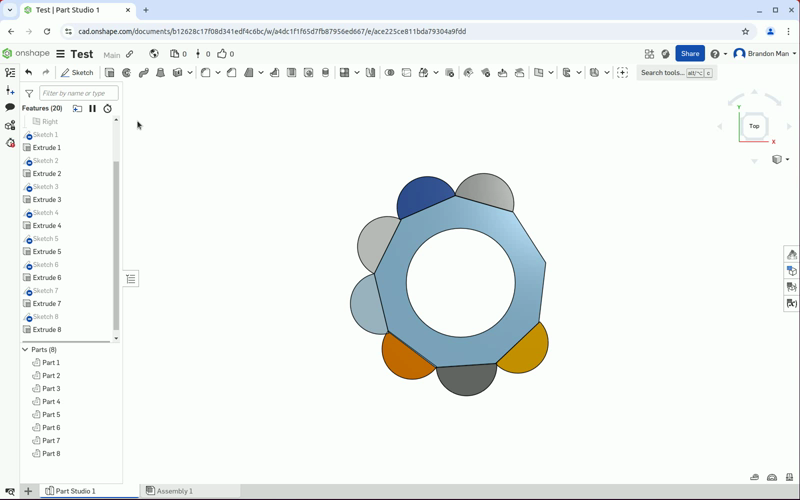
mouse_move(69, 137)
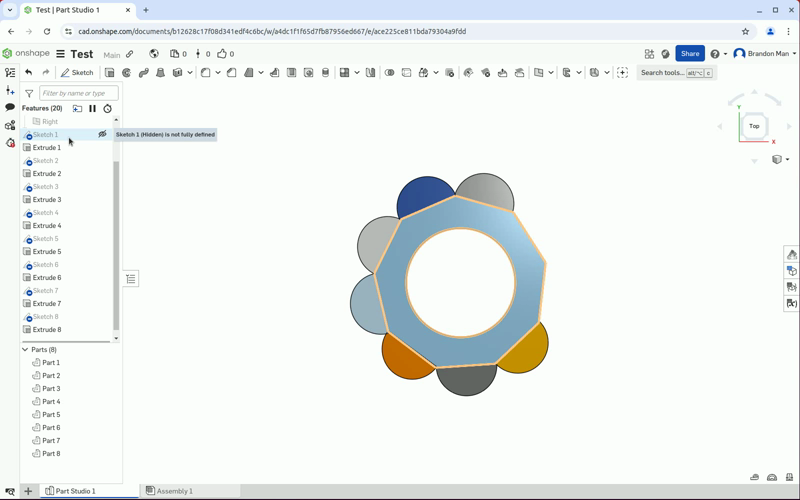
click(69, 137)
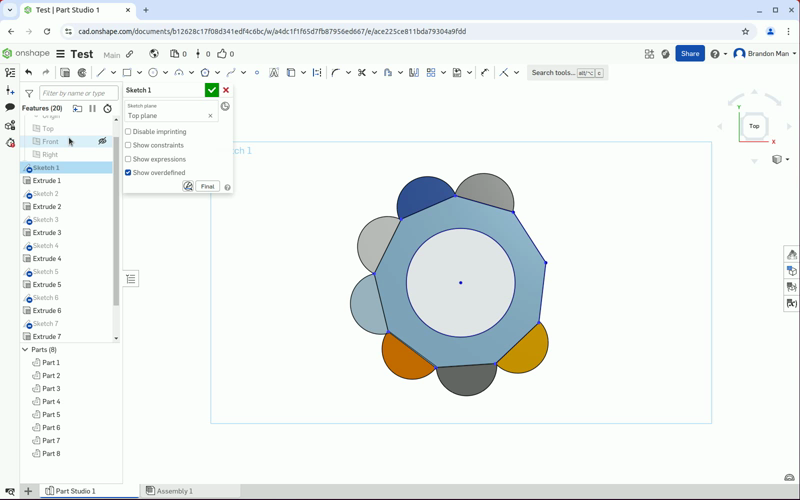
mouse_move(229, 92)
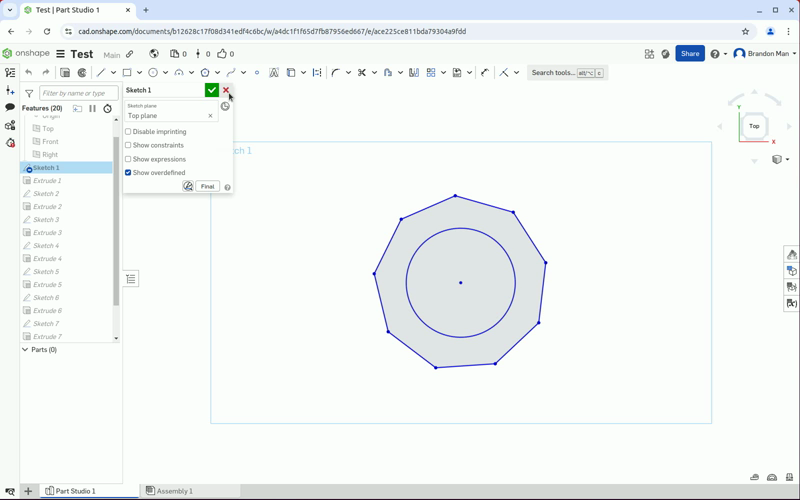
click(229, 92)
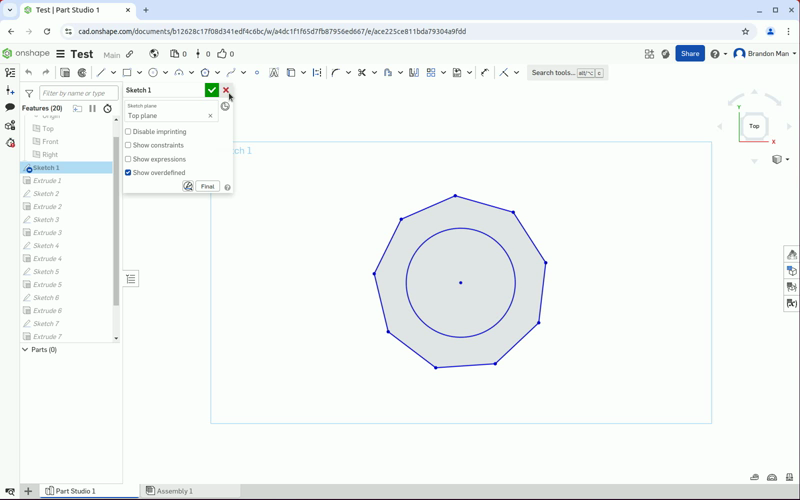
key(shift+s)
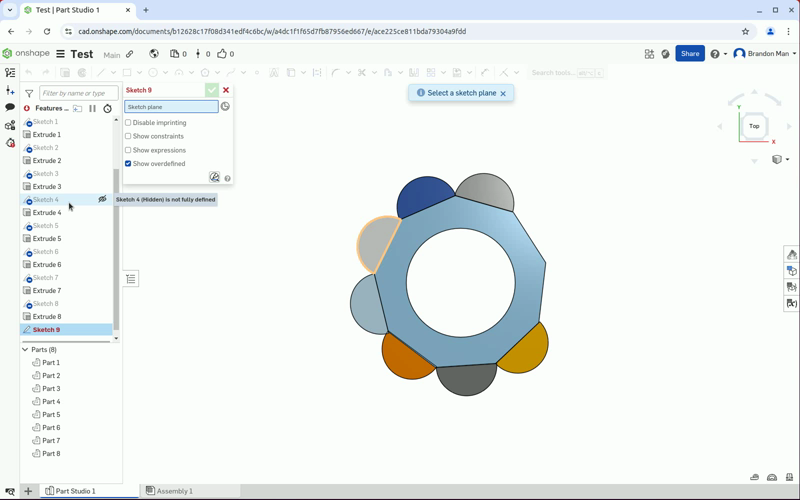
scroll(3)
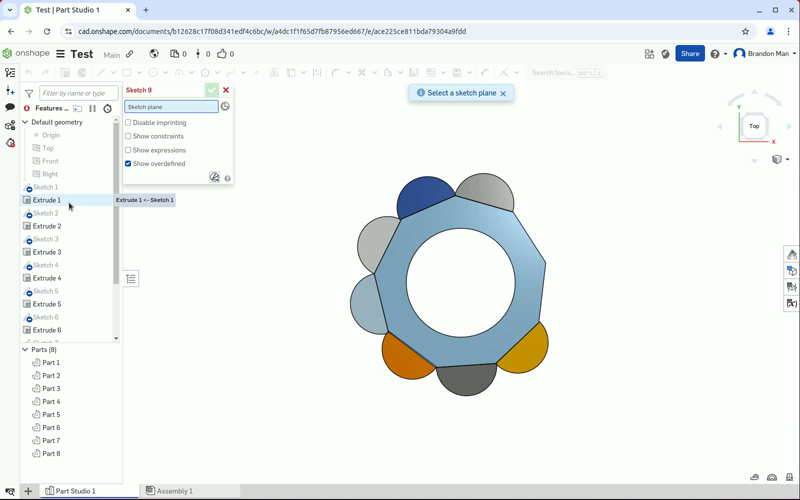
mouse_move(69, 150)
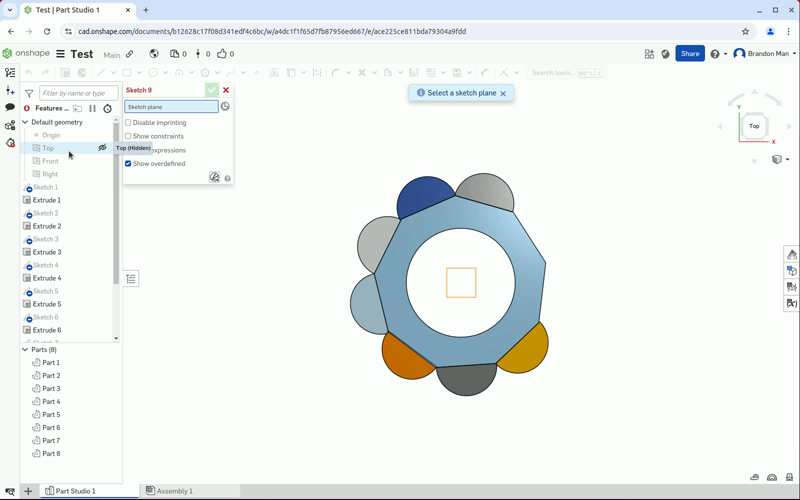
click(69, 150)
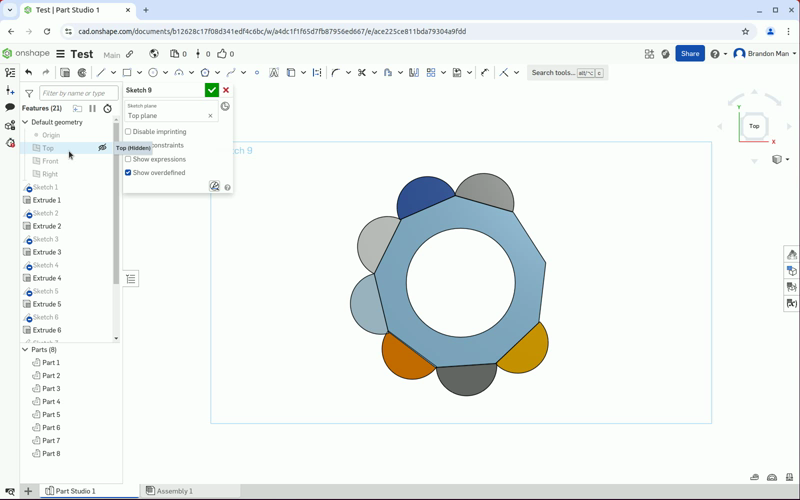
mouse_move(73, 352)
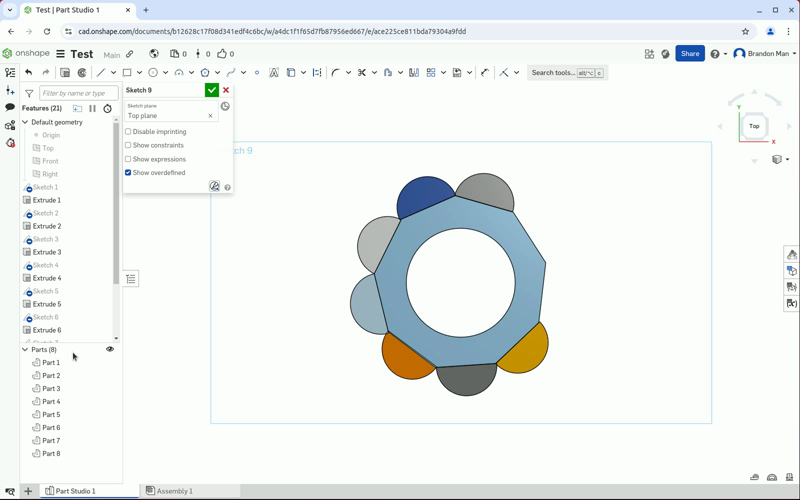
key(y)
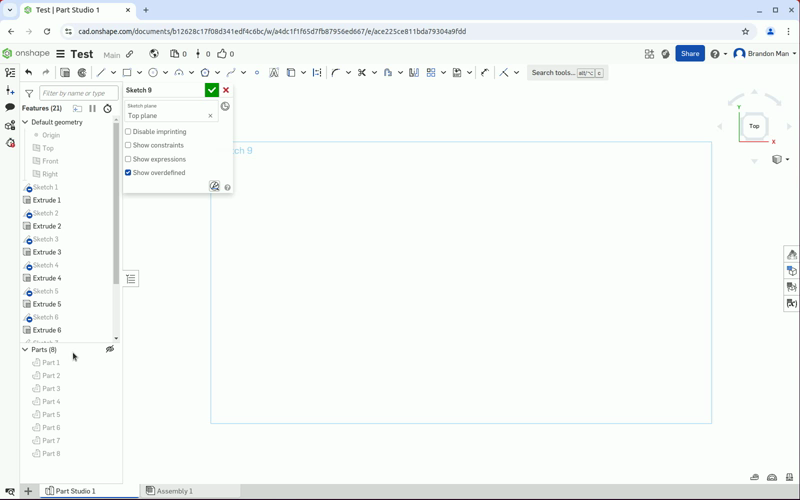
key(a)
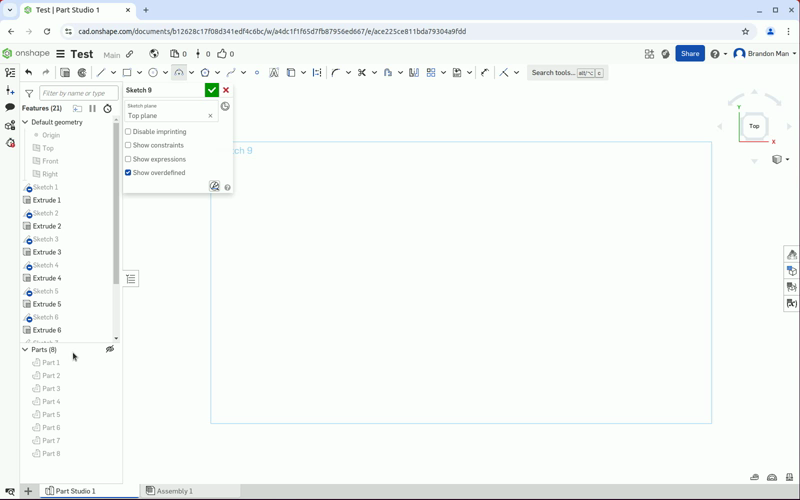
key_down(shift)
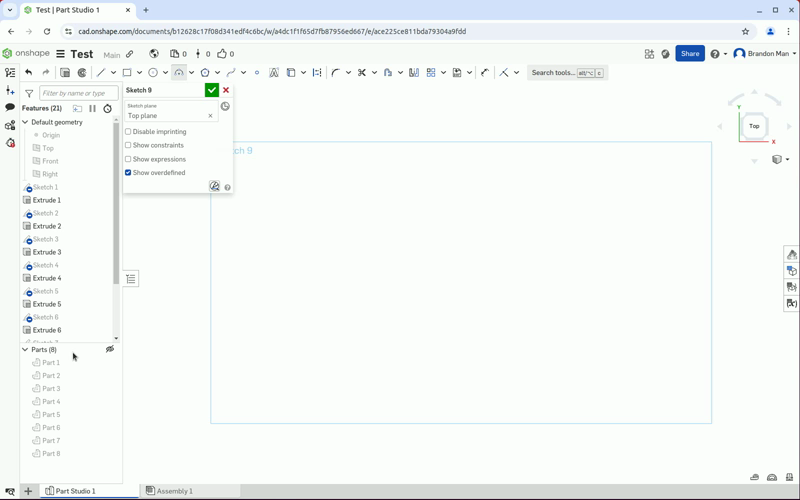
mouse_move(539, 321)
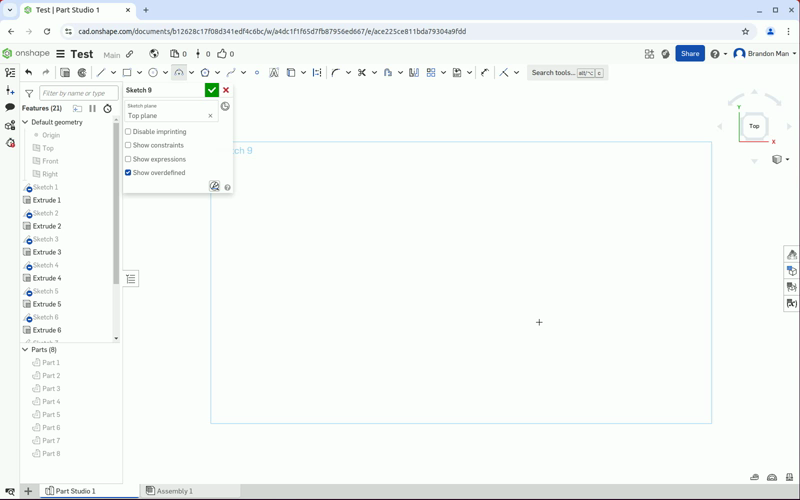
click(539, 321)
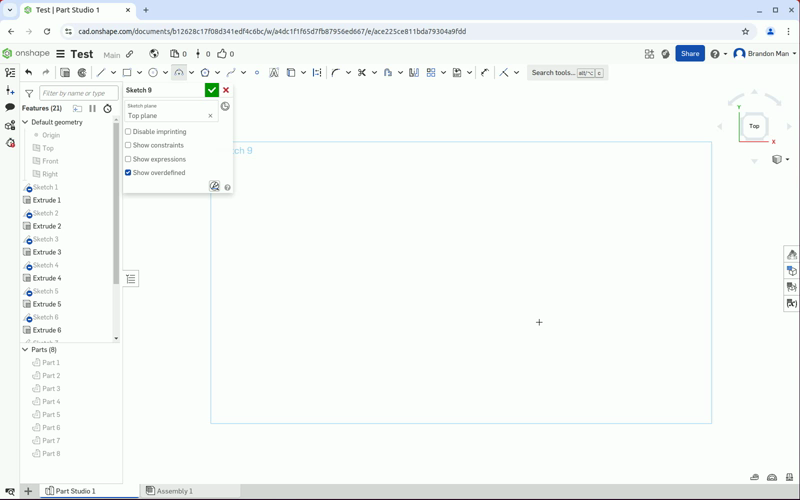
key_up(shift)
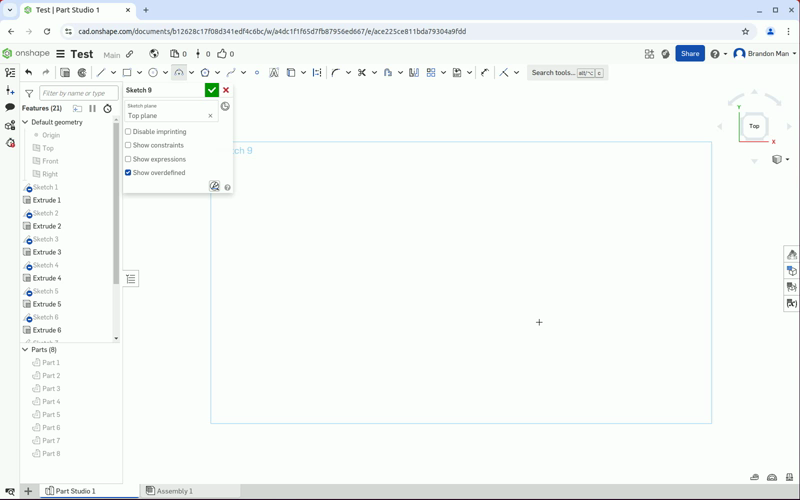
key_down(shift)
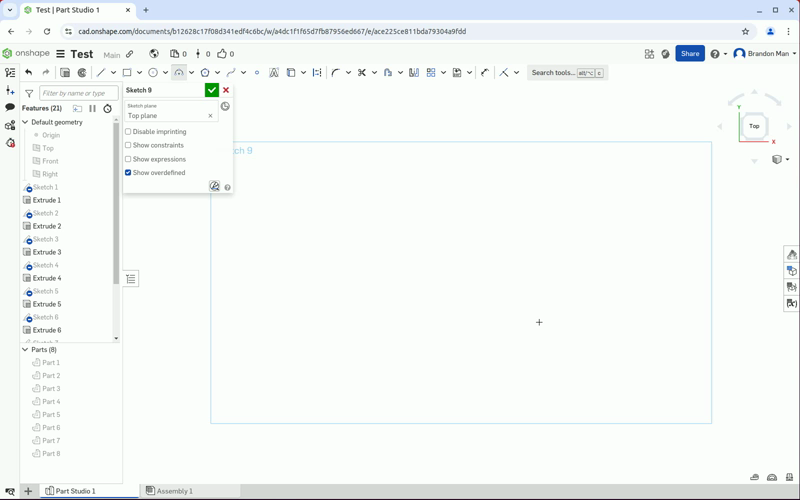
mouse_move(546, 261)
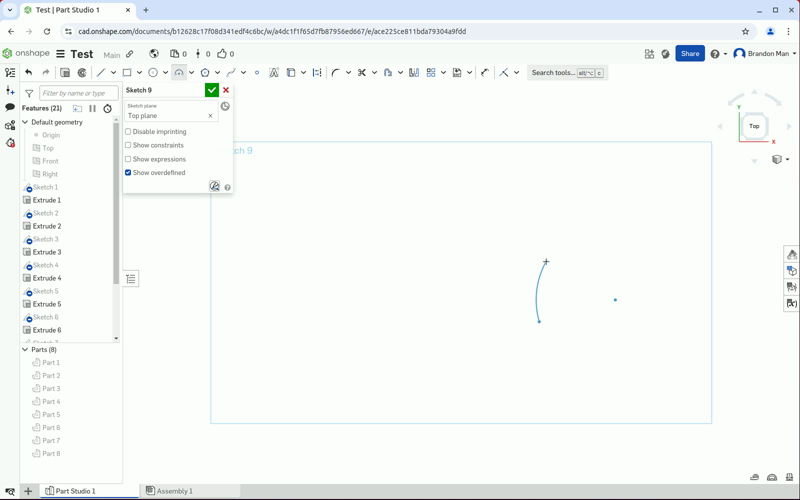
click(546, 261)
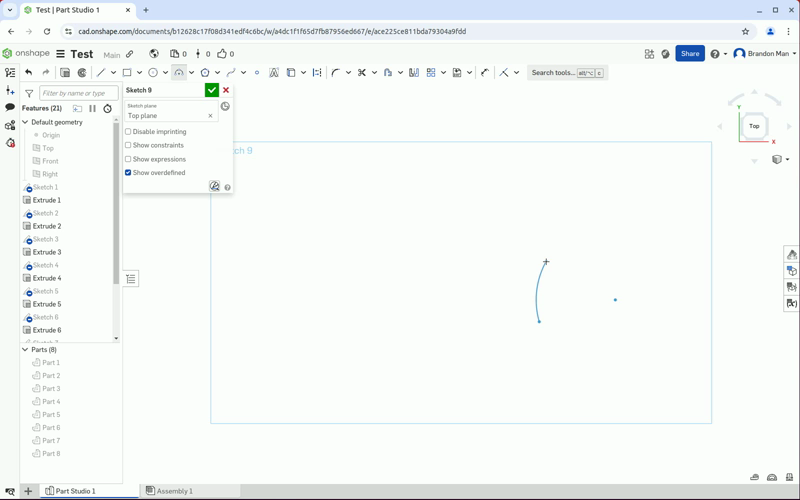
mouse_move(573, 294)
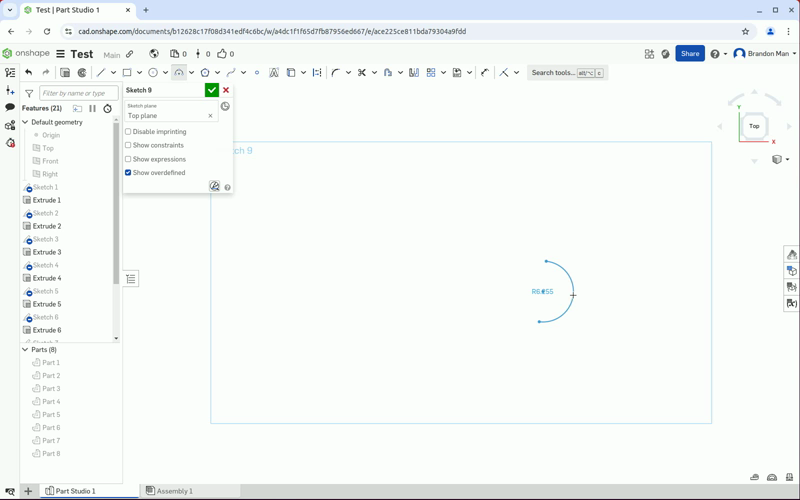
click(573, 294)
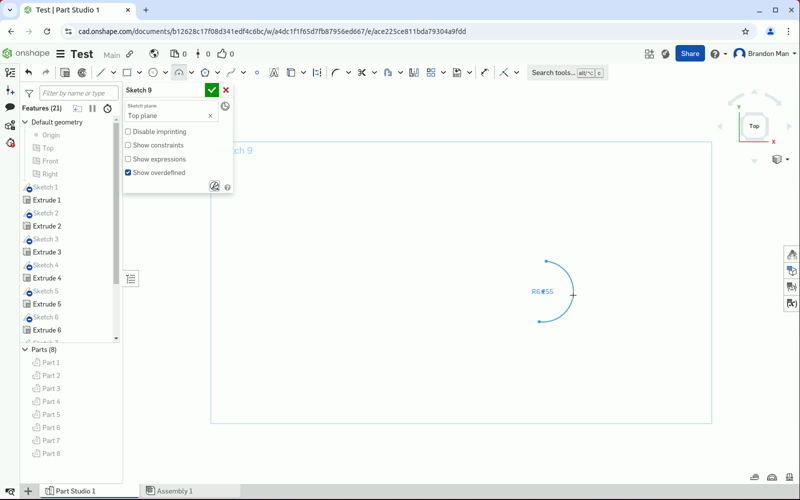
key_up(shift)
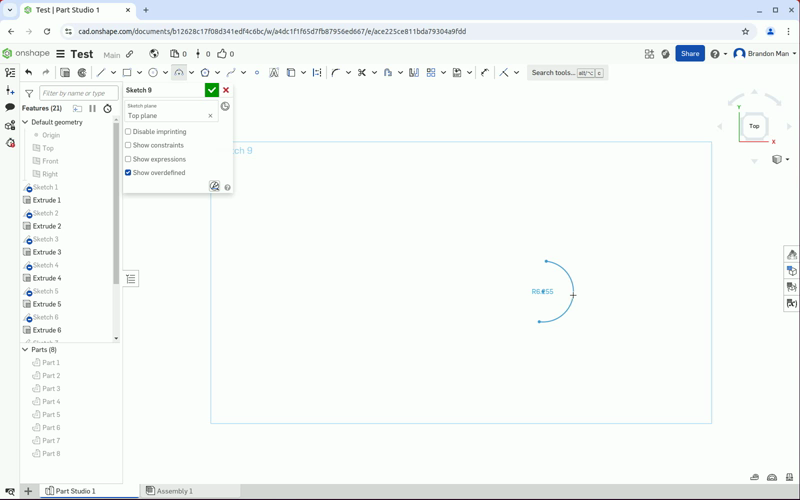
key(esc)
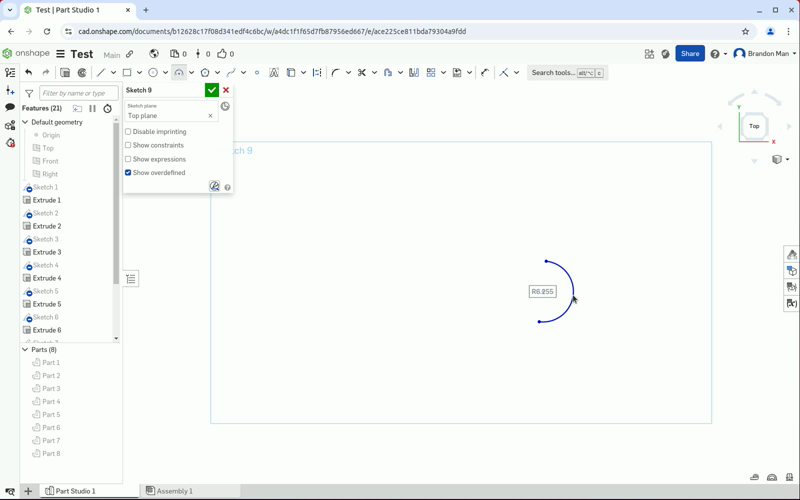
key(l)
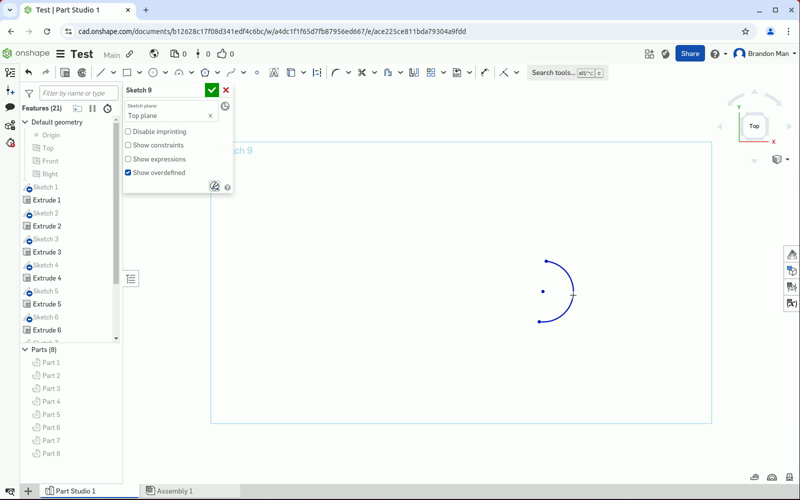
mouse_move(546, 261)
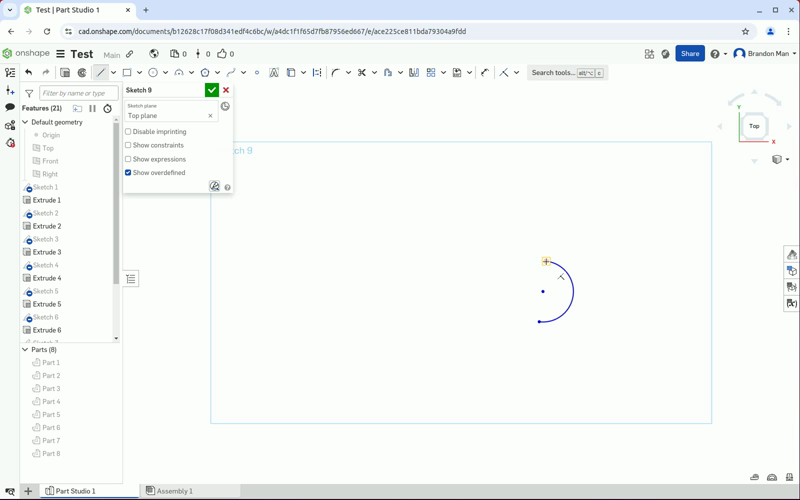
click(546, 261)
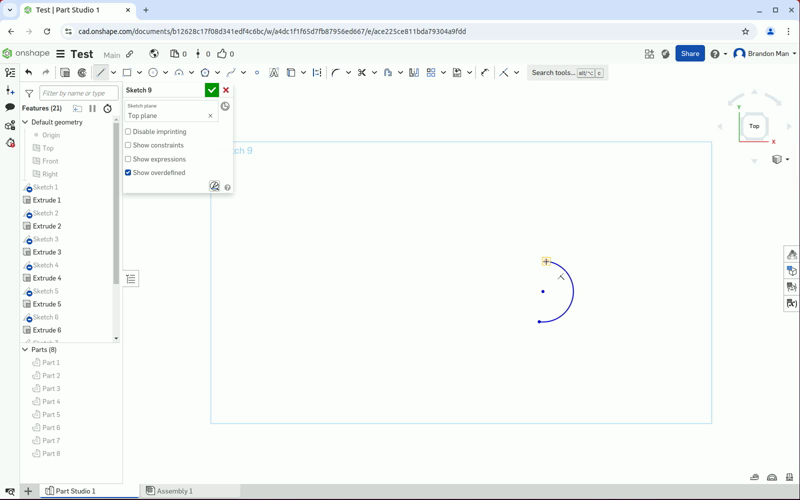
key_down(shift)
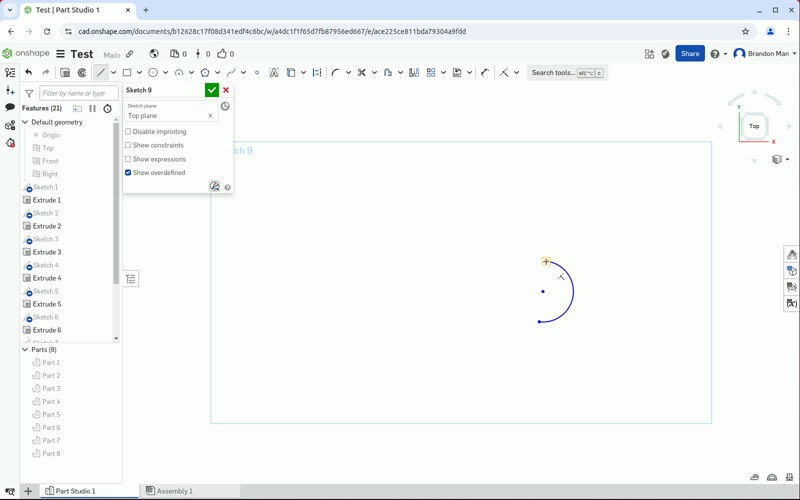
mouse_move(539, 321)
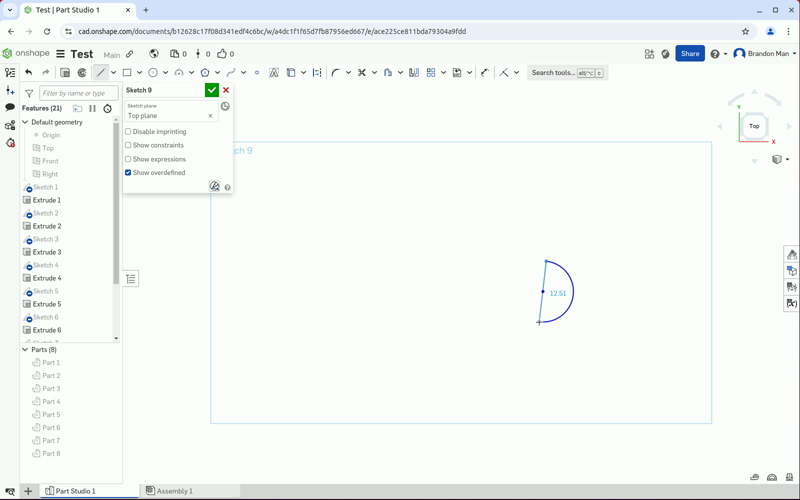
key_up(shift)
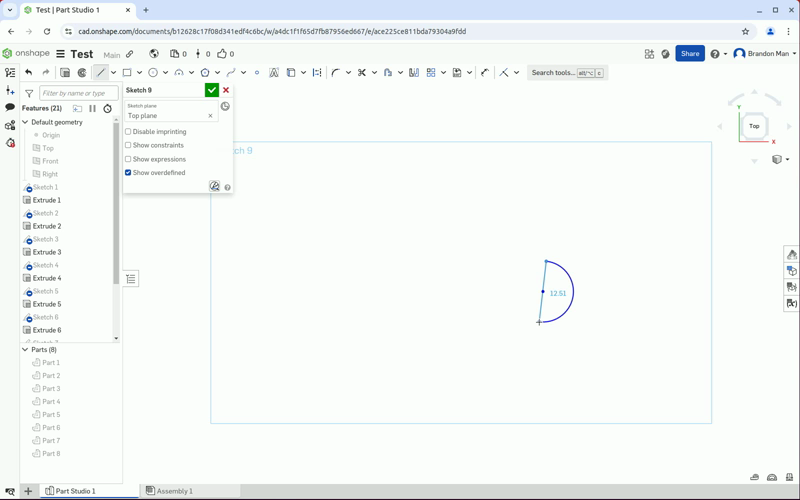
click(539, 321)
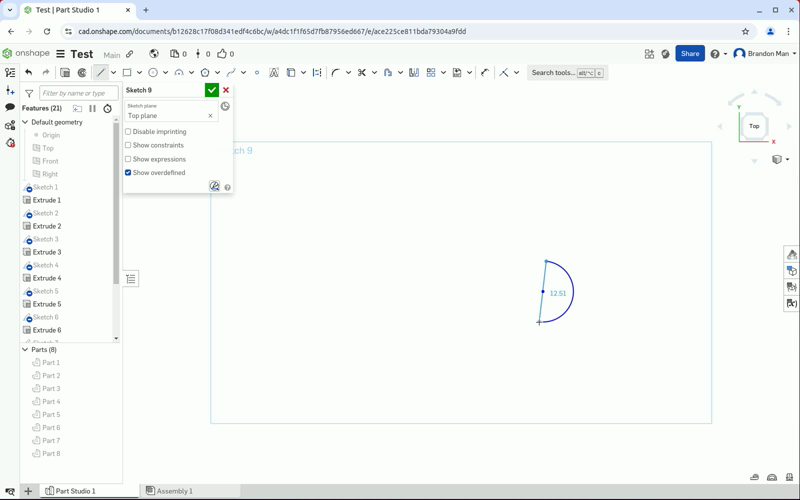
key(esc)
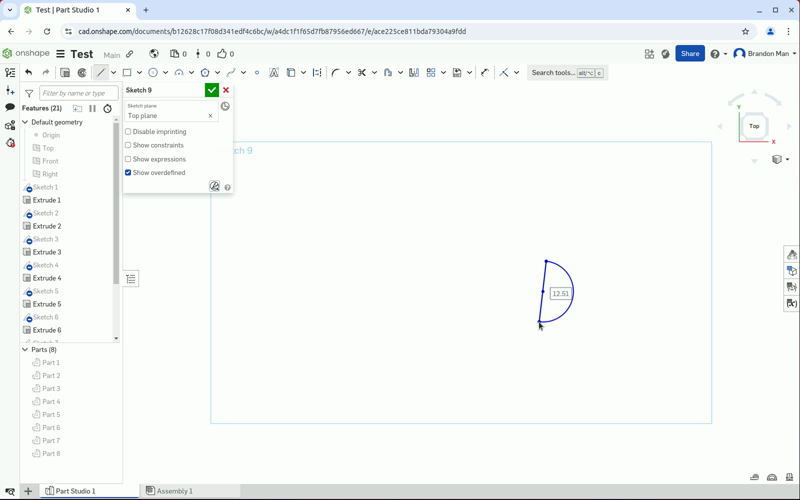
mouse_move(544, 288)
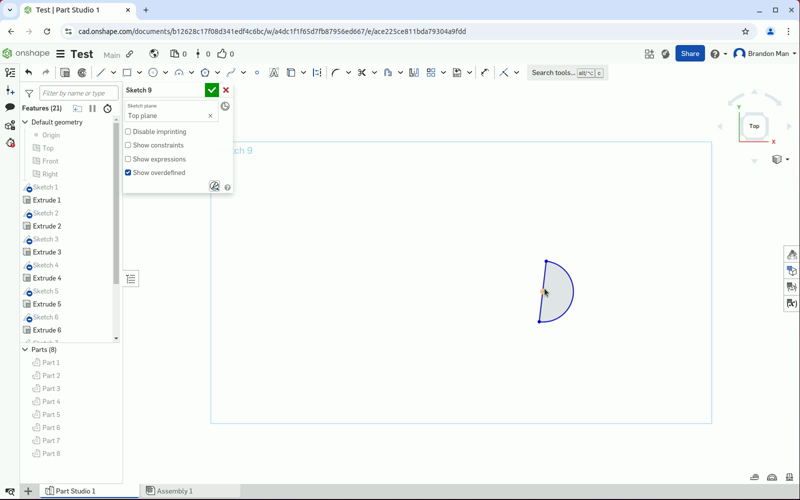
scroll(6)
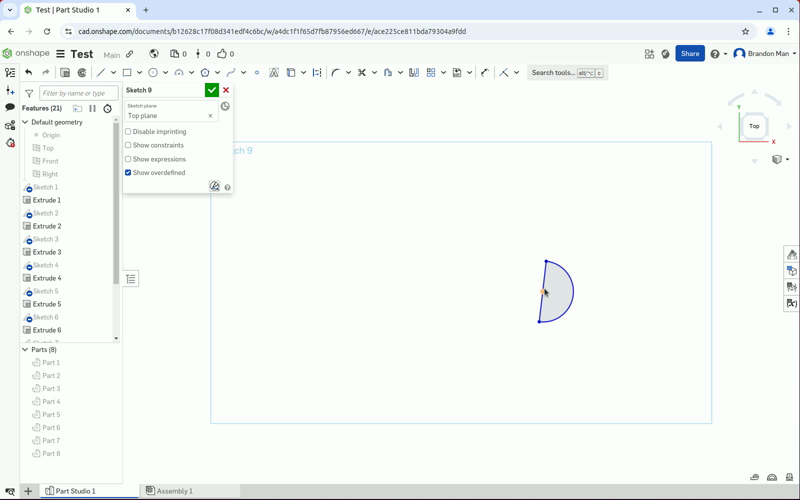
scroll(6)
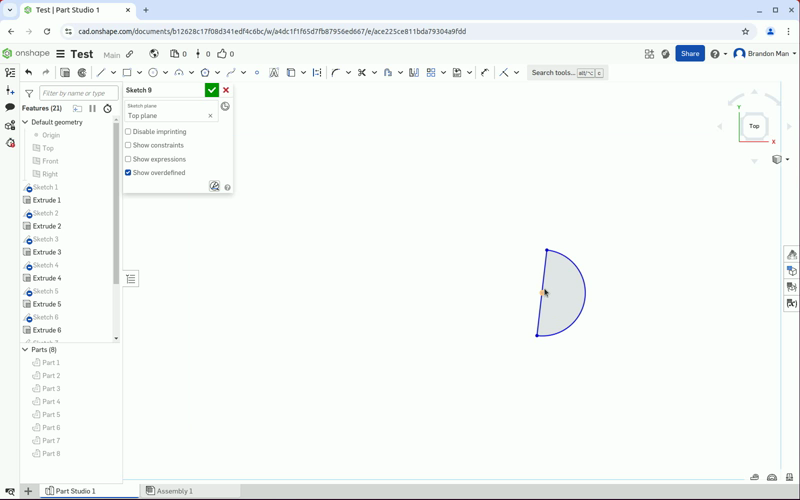
scroll(6)
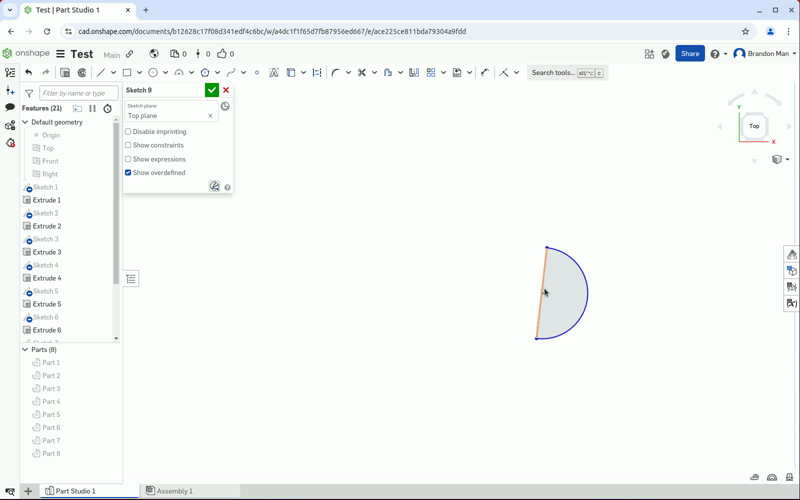
scroll(6)
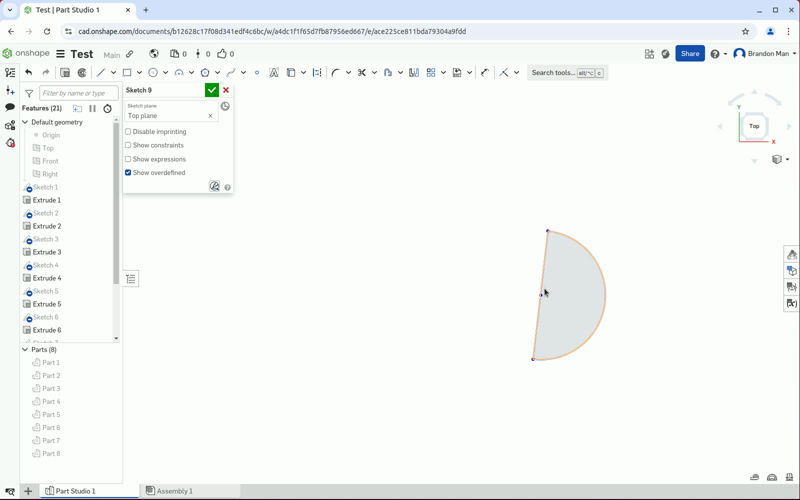
scroll(6)
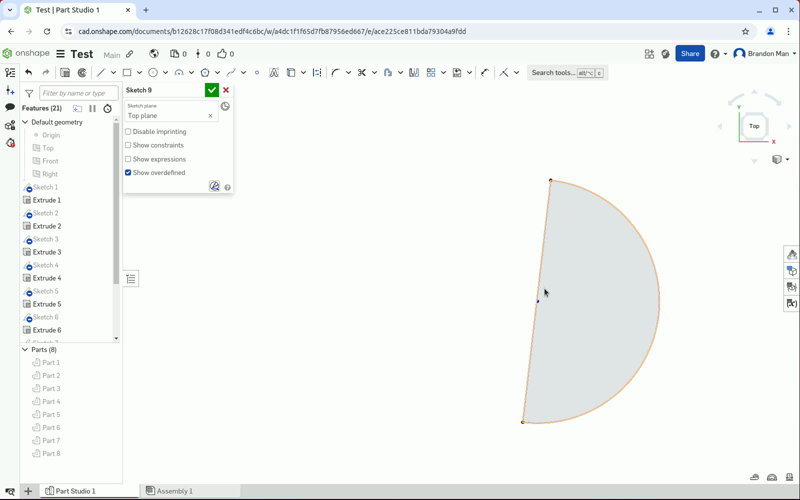
scroll(6)
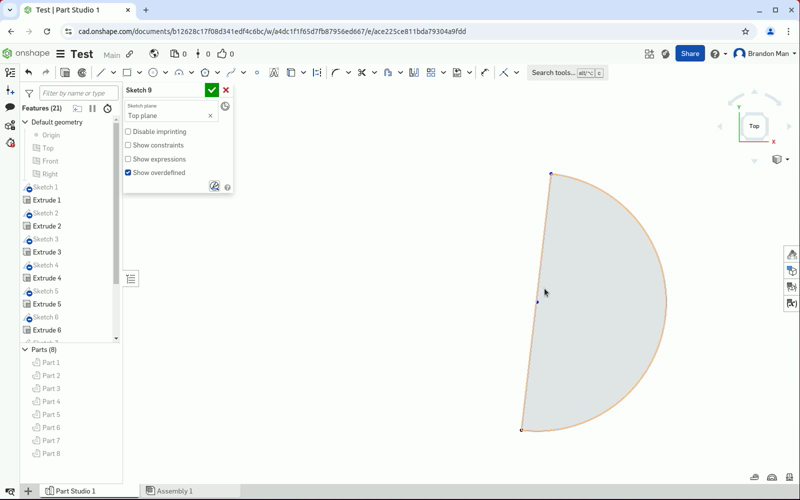
scroll(6)
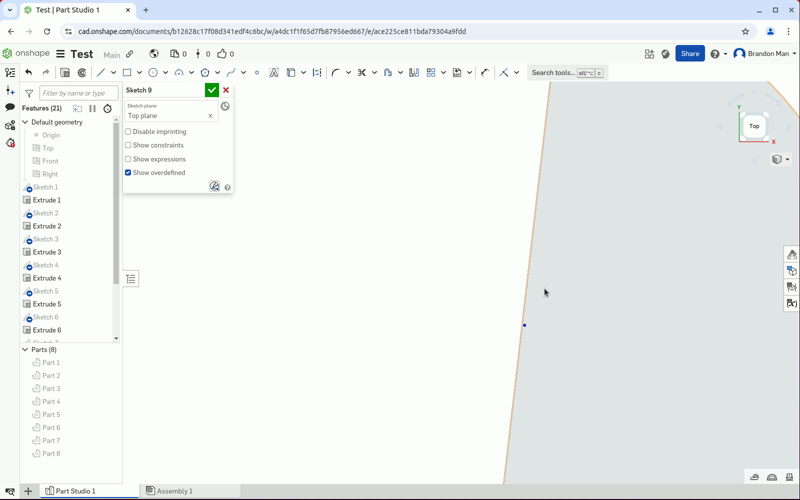
click(544, 288)
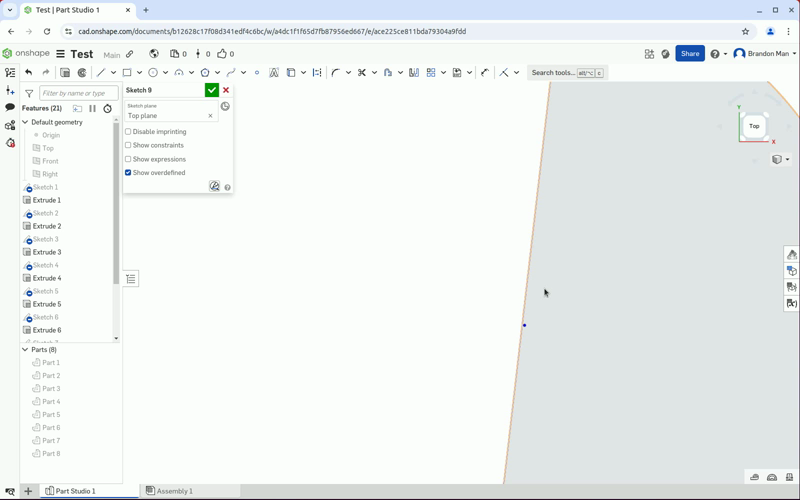
scroll(-6)
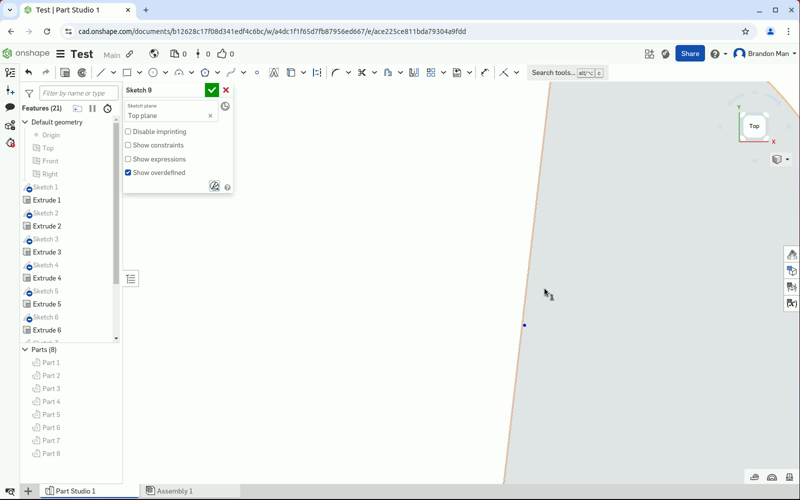
scroll(-6)
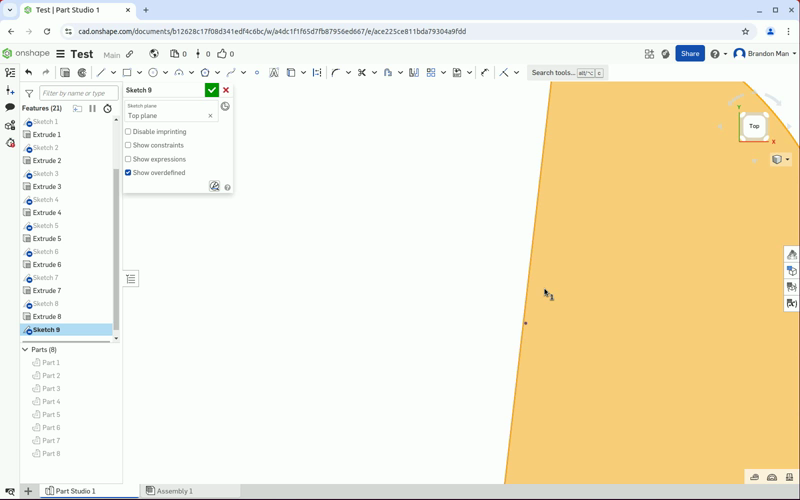
scroll(-6)
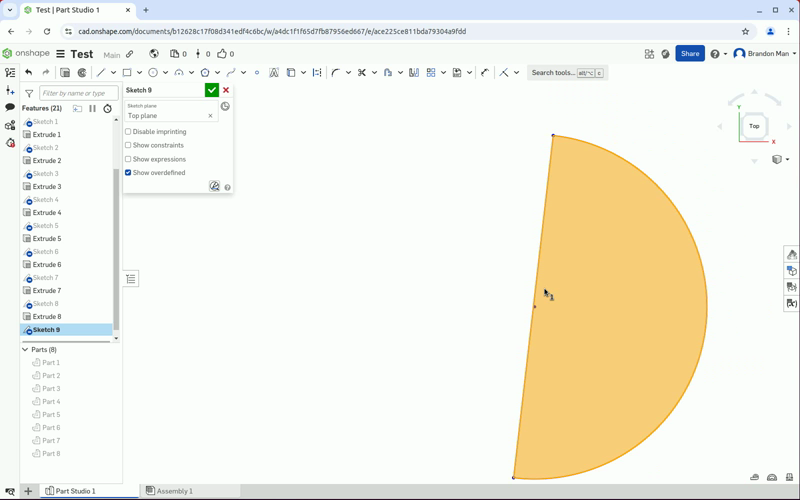
scroll(-6)
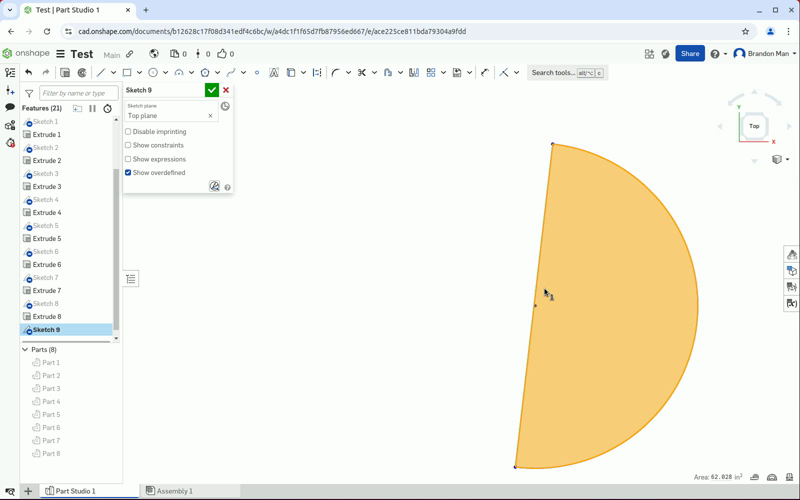
scroll(-6)
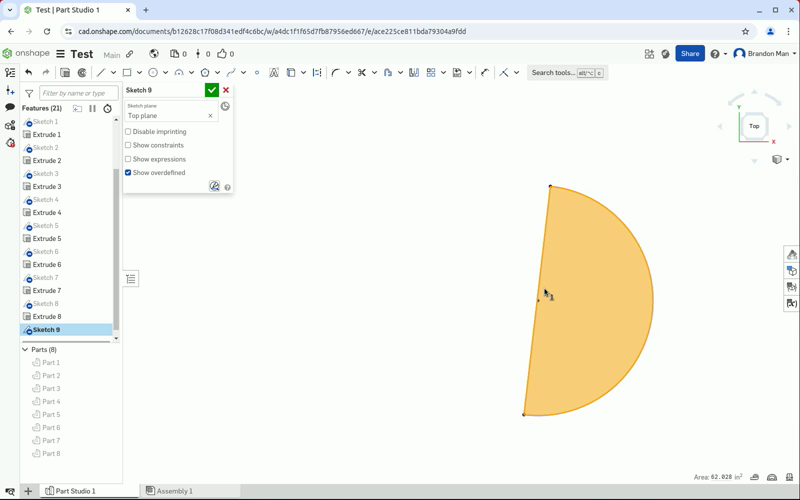
scroll(-6)
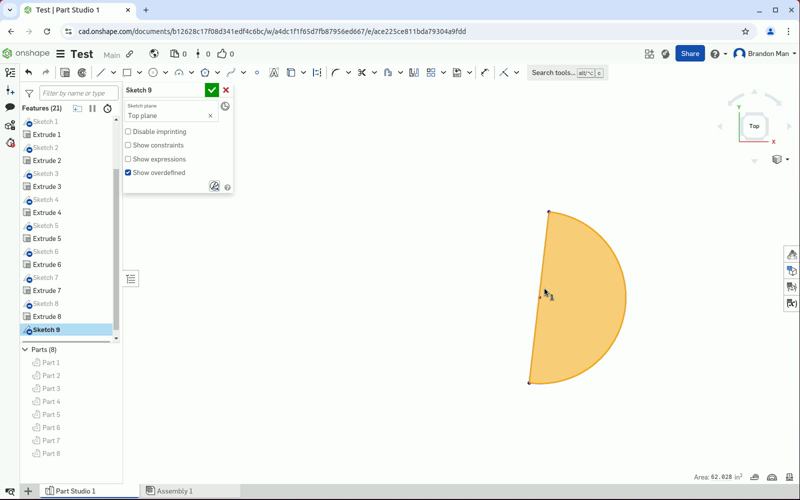
scroll(-6)
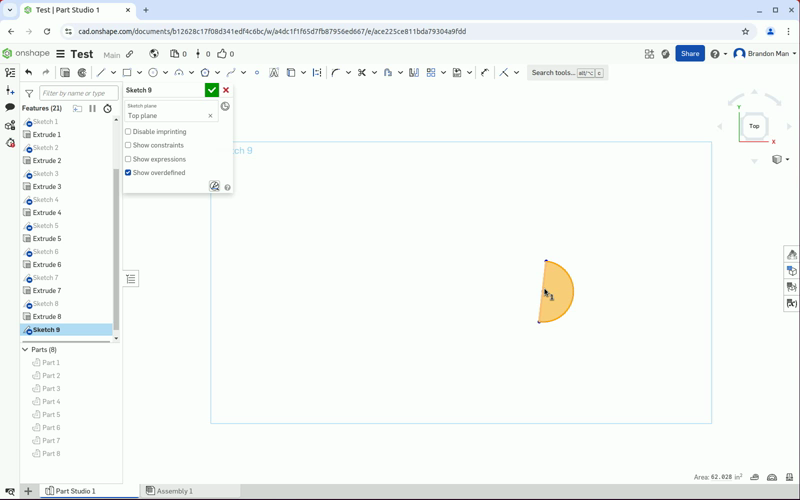
mouse_move(73, 352)
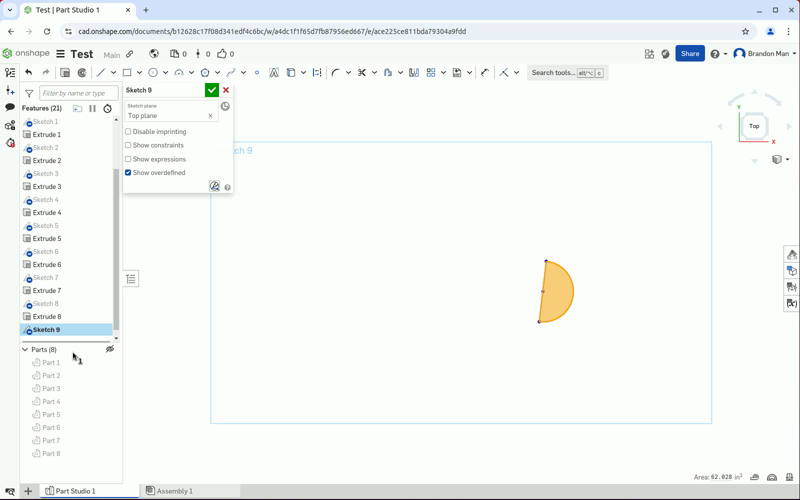
key(shift+y)
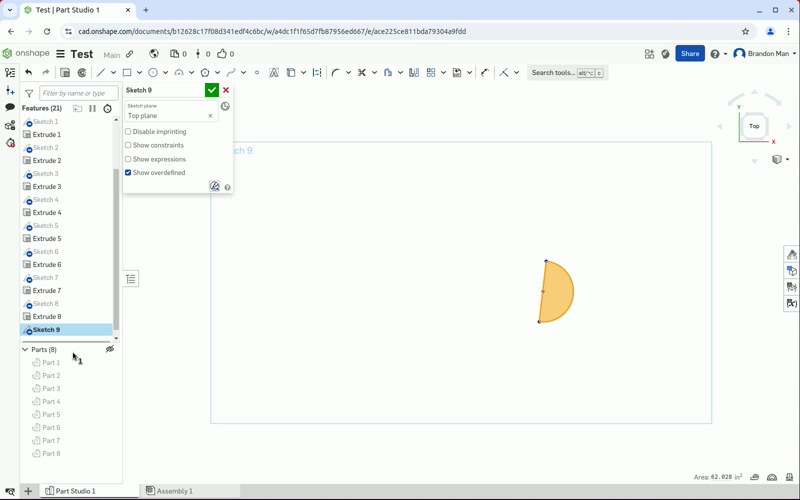
key(shift+e)
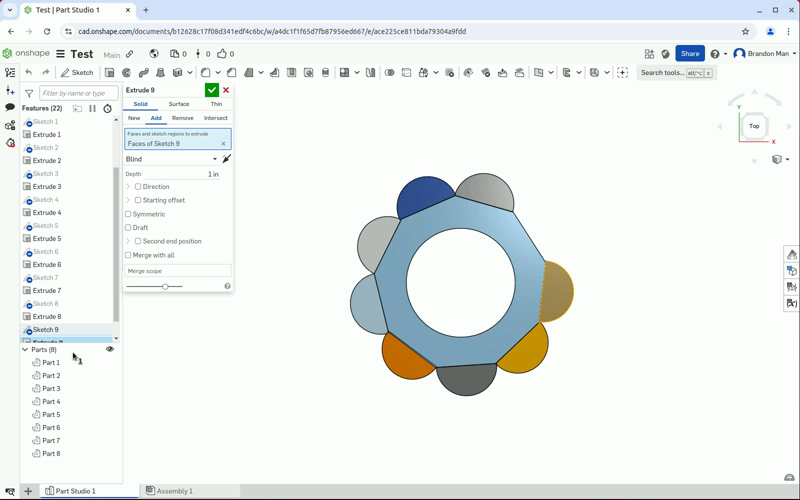
mouse_move(143, 106)
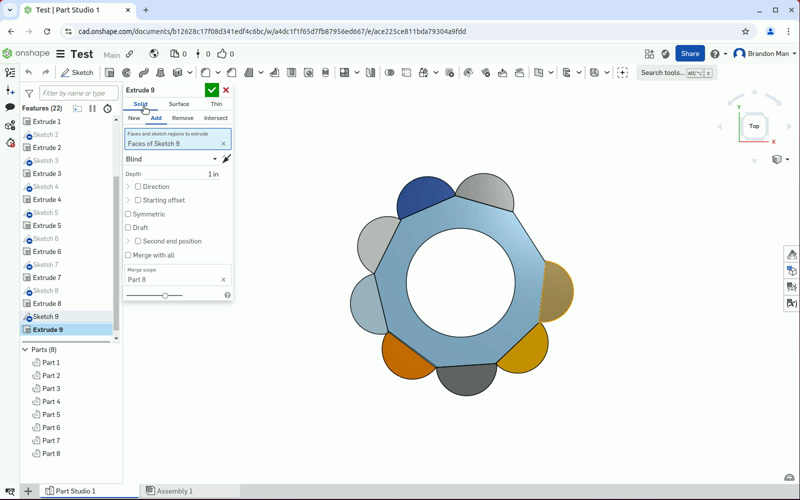
click(143, 106)
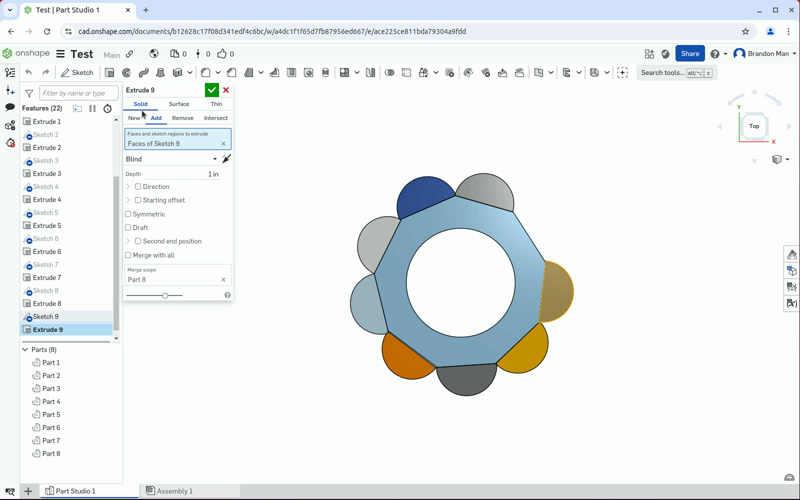
mouse_move(137, 120)
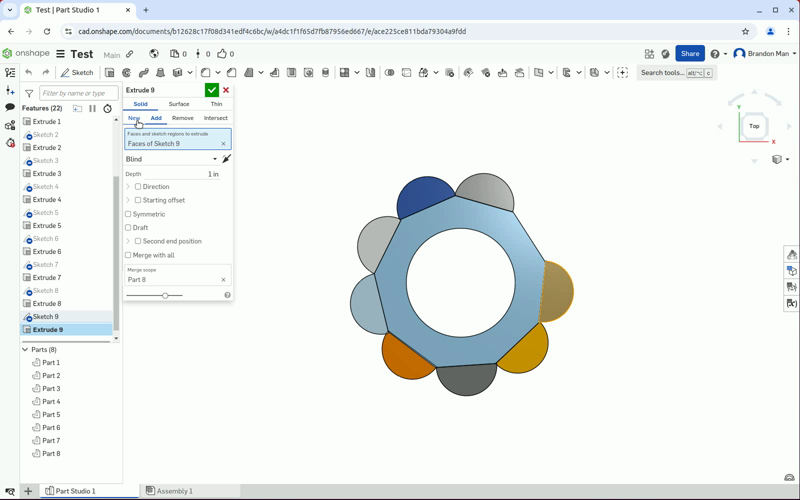
click(137, 120)
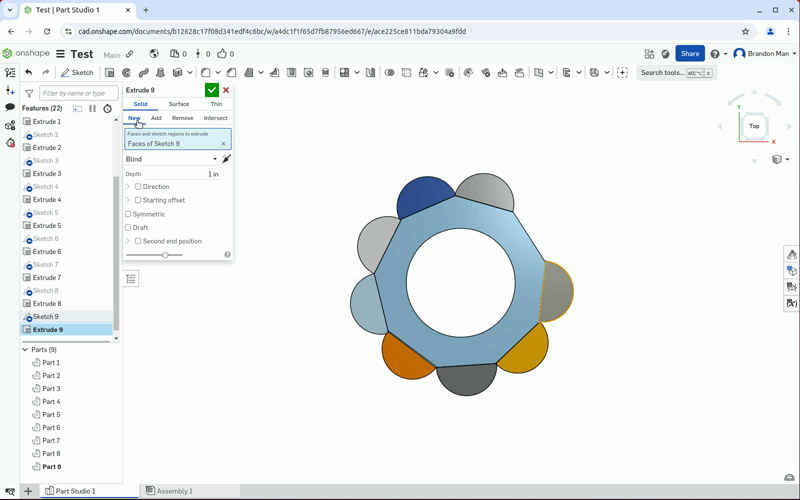
key(tab, 4)
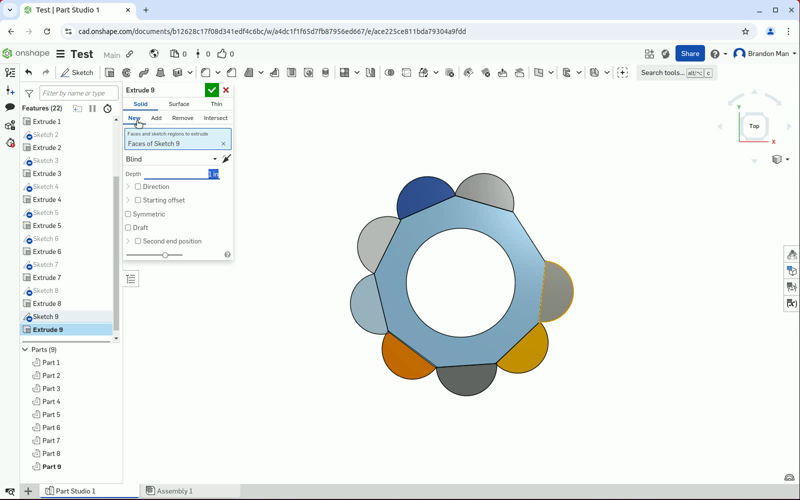
text(6.018)
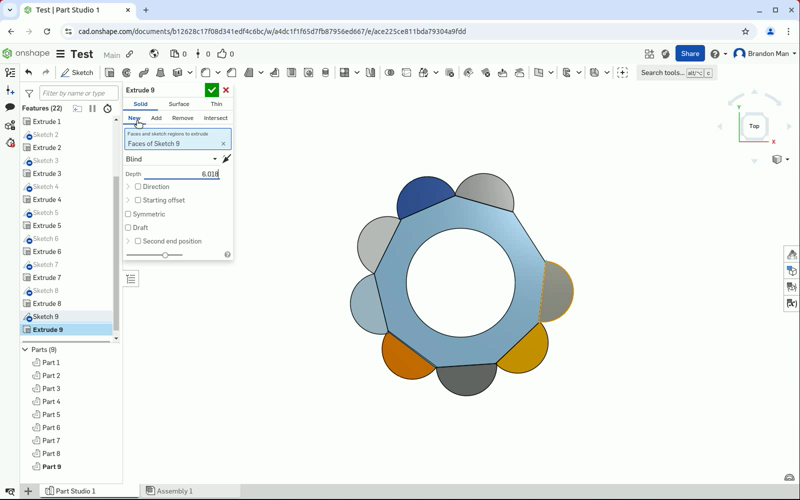
key(enter)
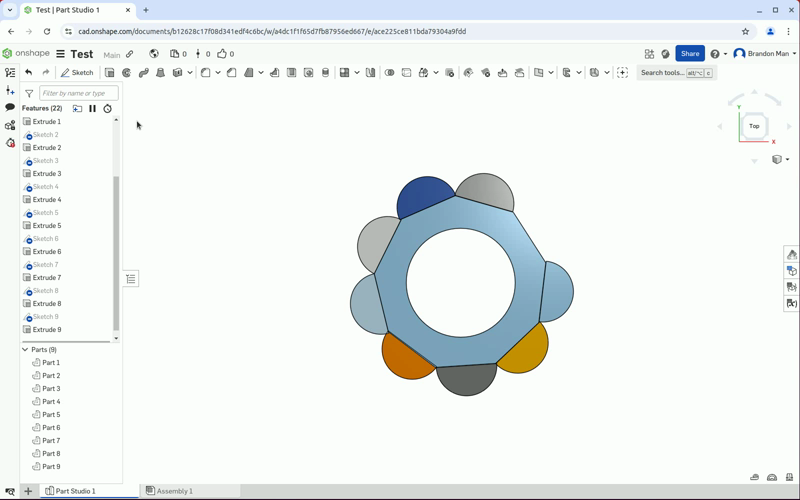
key(shift+h)
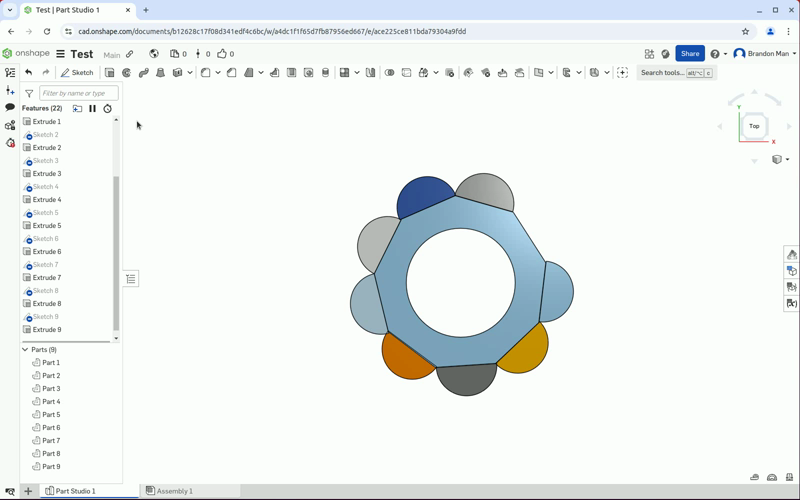
key(shift+h)
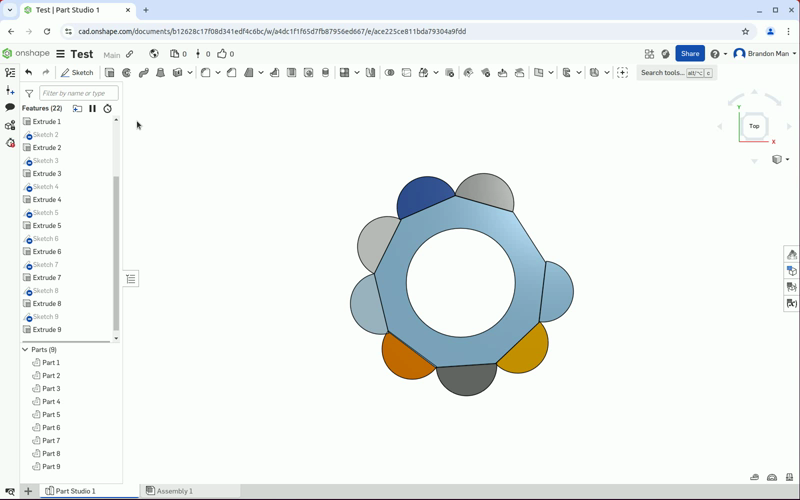
mouse_move(69, 111)
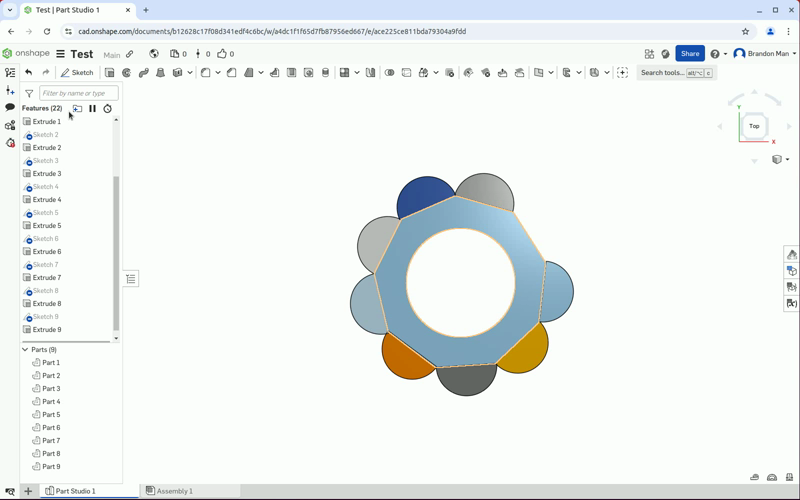
click(69, 111)
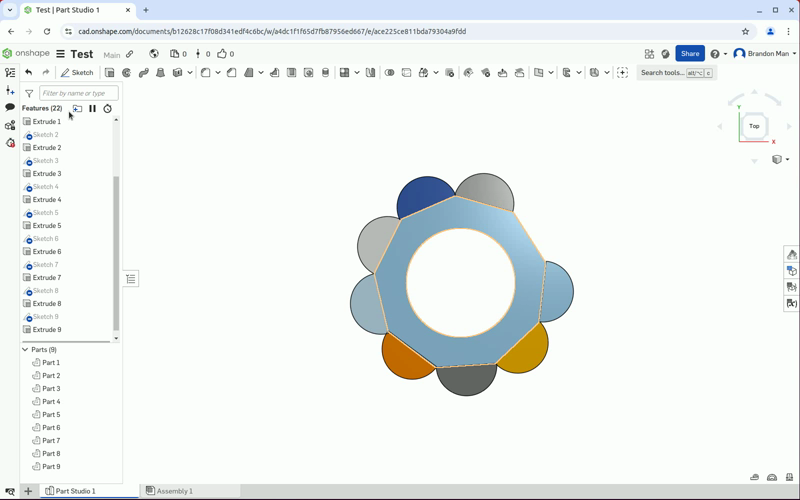
key(shift+s)
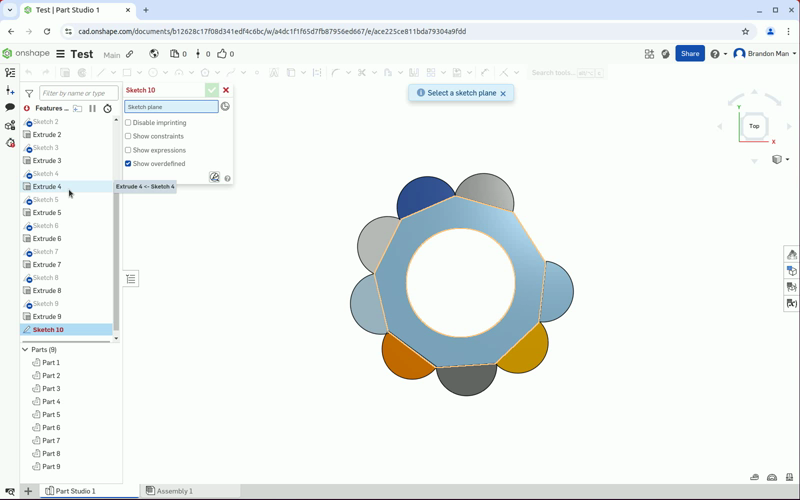
scroll(3)
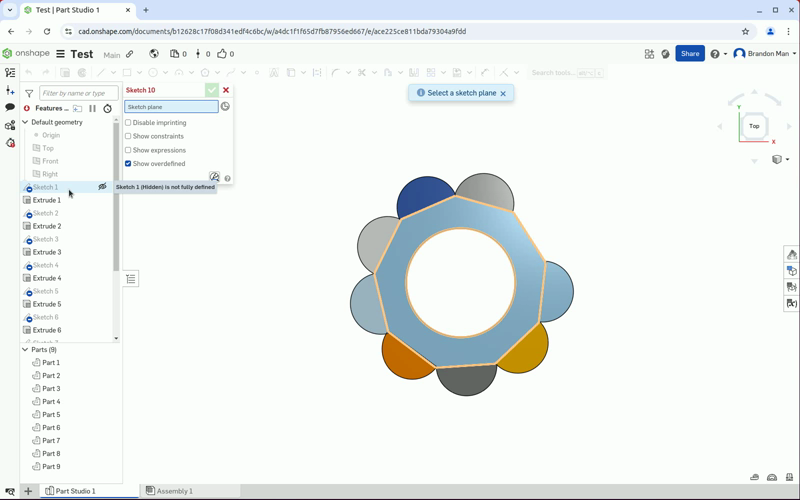
mouse_move(69, 150)
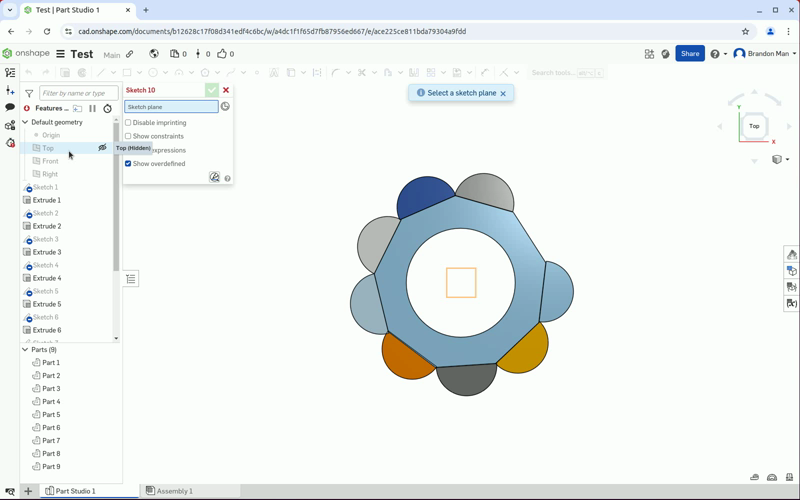
click(69, 150)
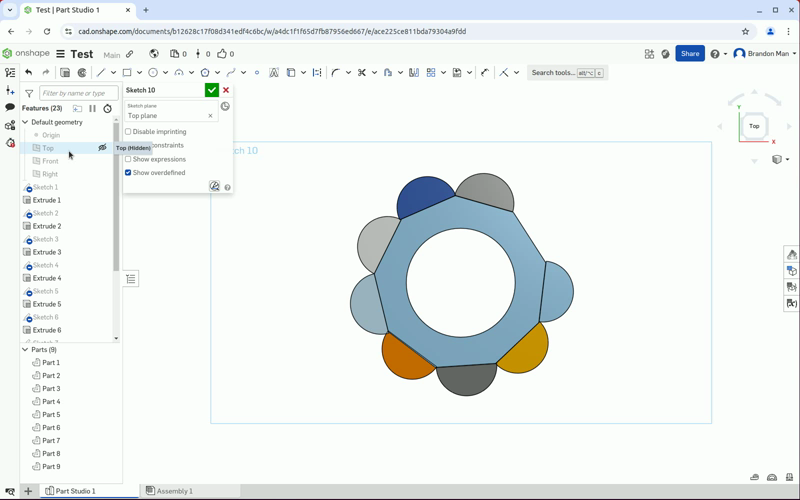
mouse_move(73, 352)
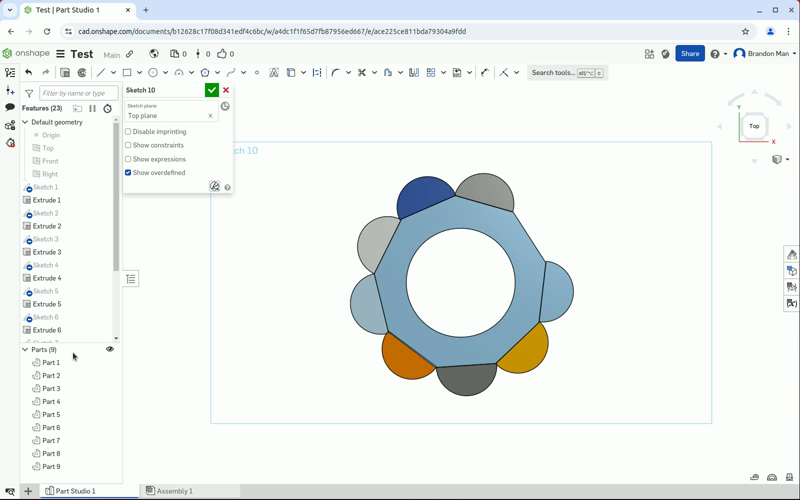
key(y)
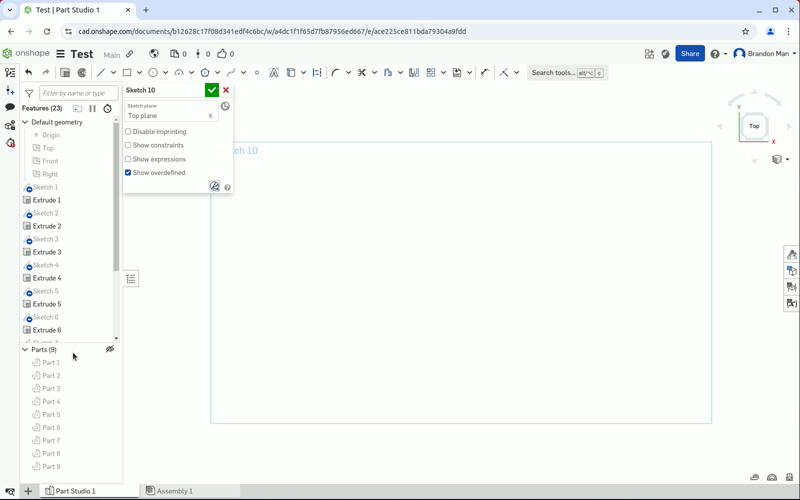
key(l)
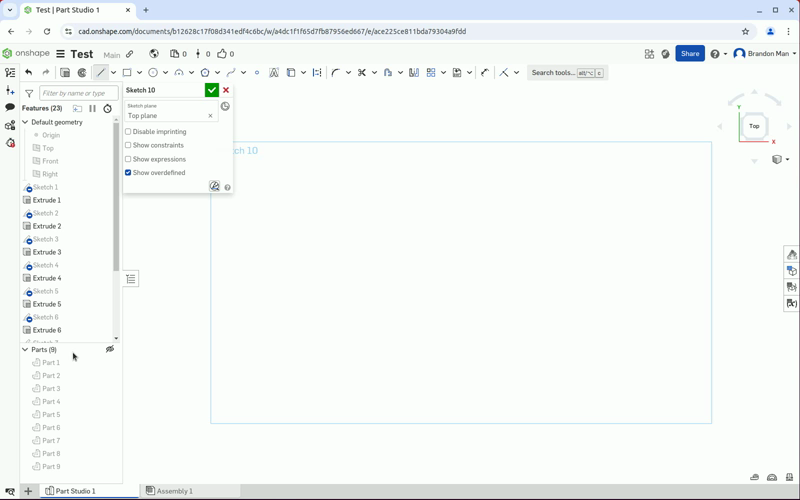
key_down(shift)
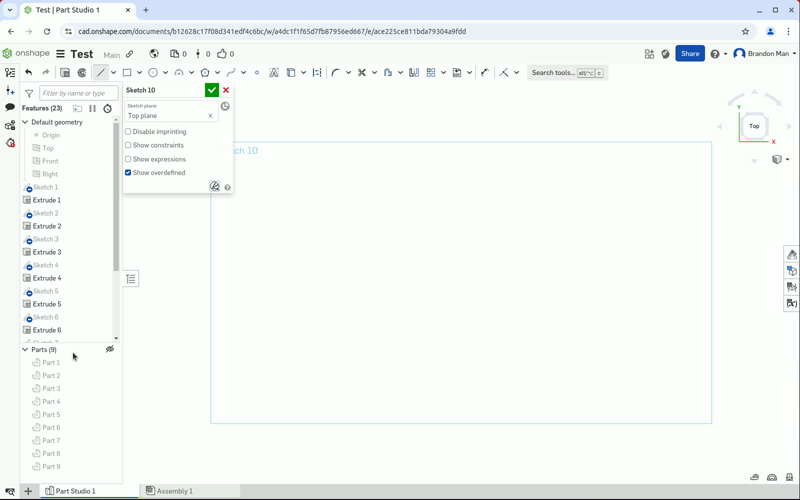
mouse_move(512, 212)
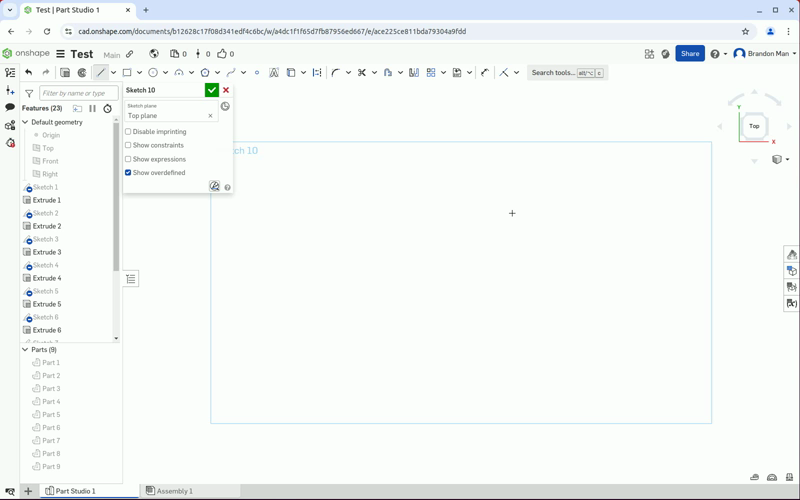
click(512, 212)
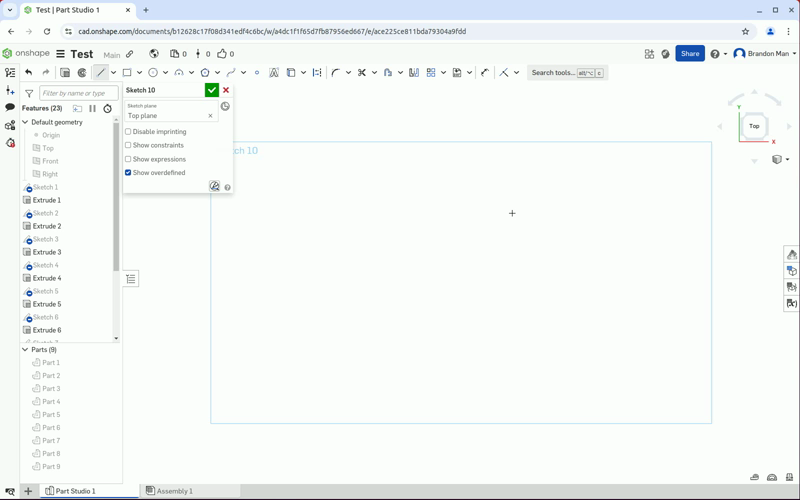
key_up(shift)
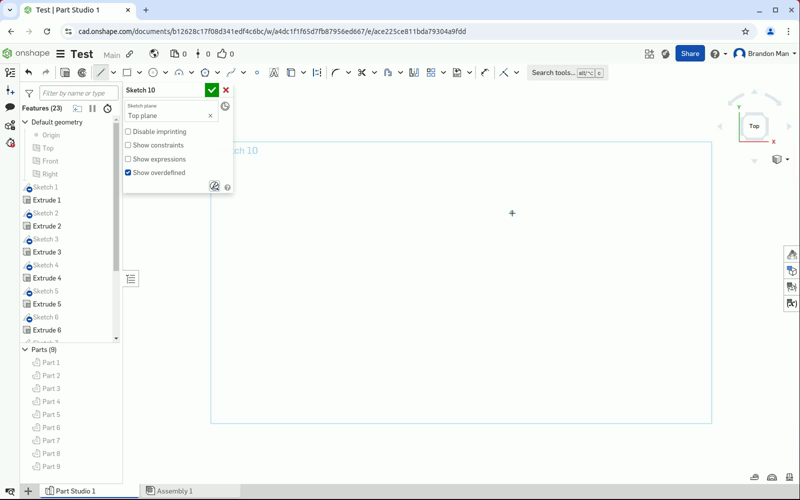
key_down(shift)
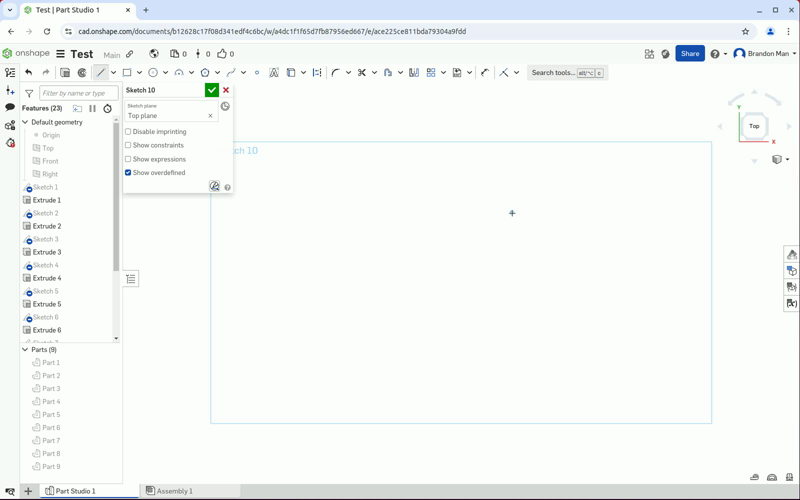
mouse_move(546, 263)
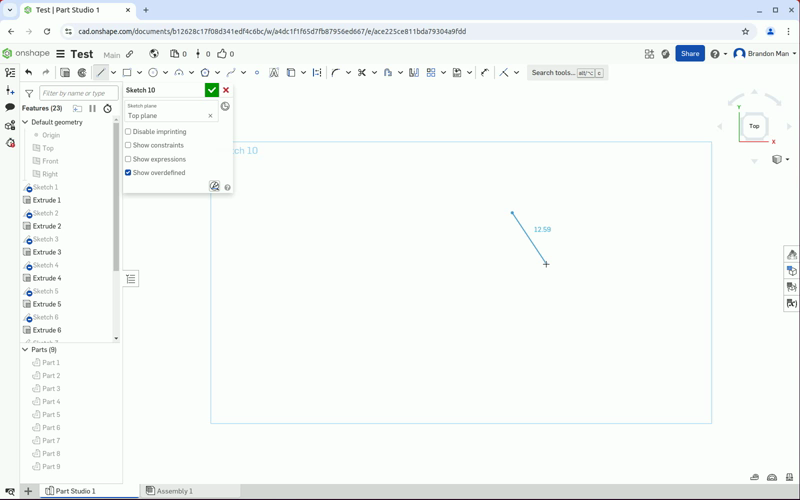
click(546, 263)
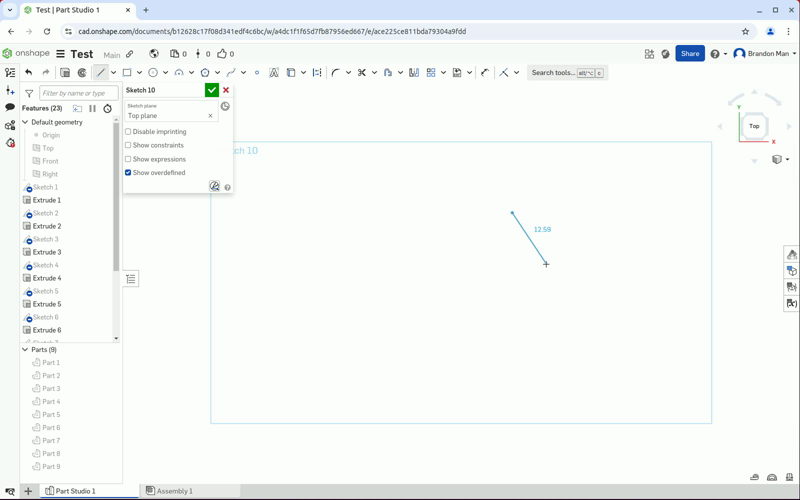
key_up(shift)
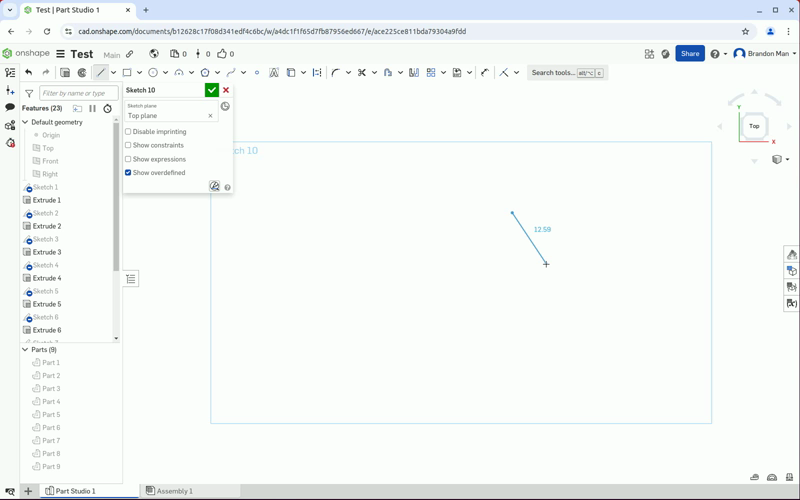
key(esc)
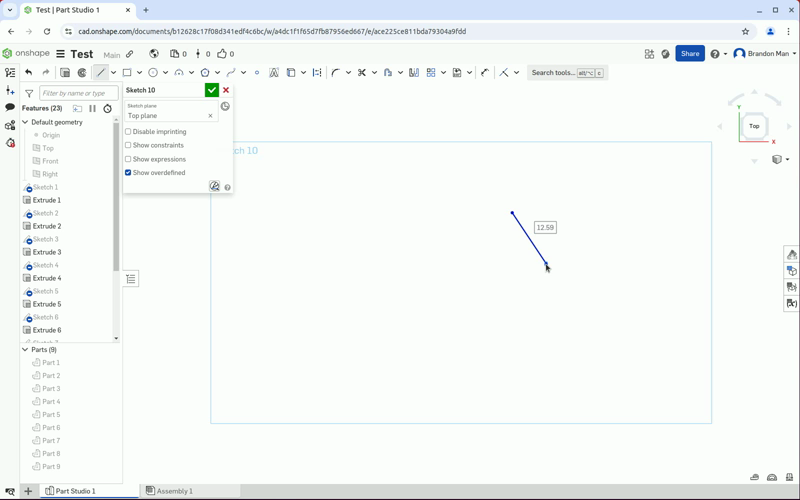
key(a)
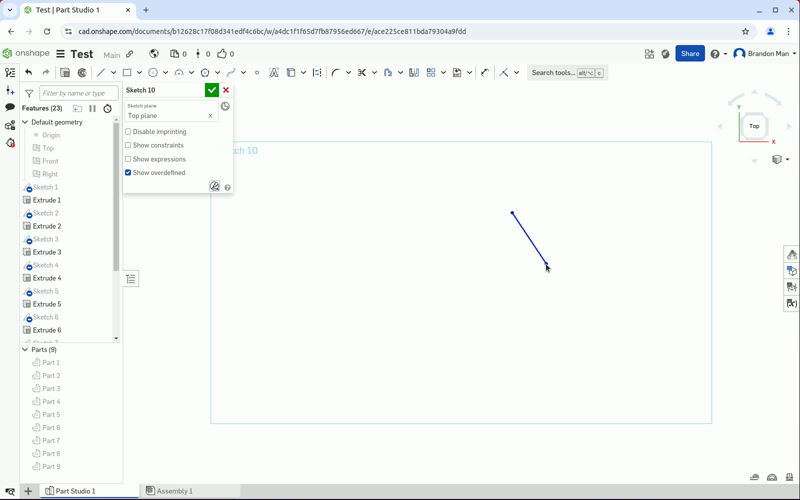
mouse_move(546, 263)
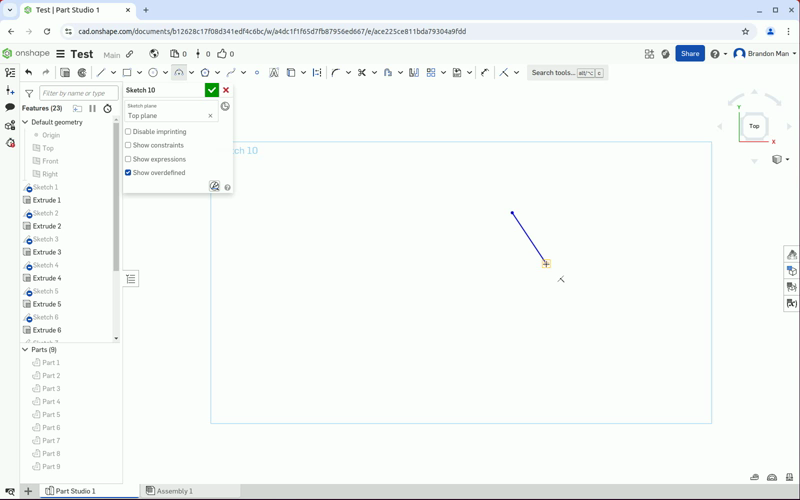
click(546, 263)
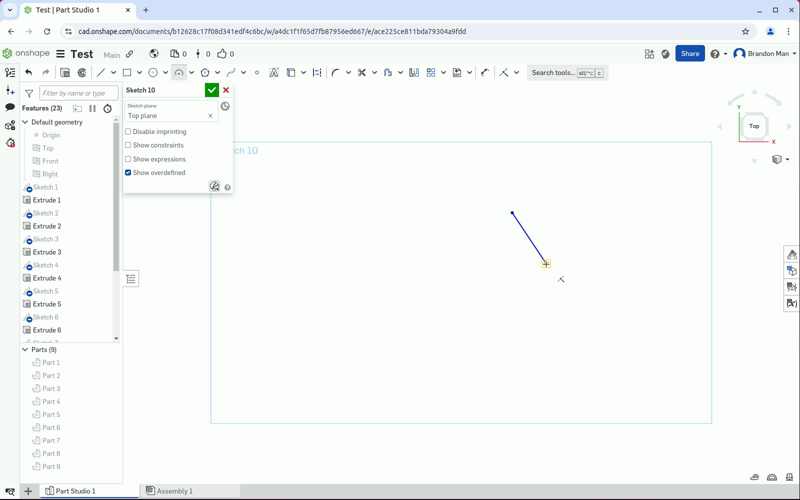
mouse_move(512, 212)
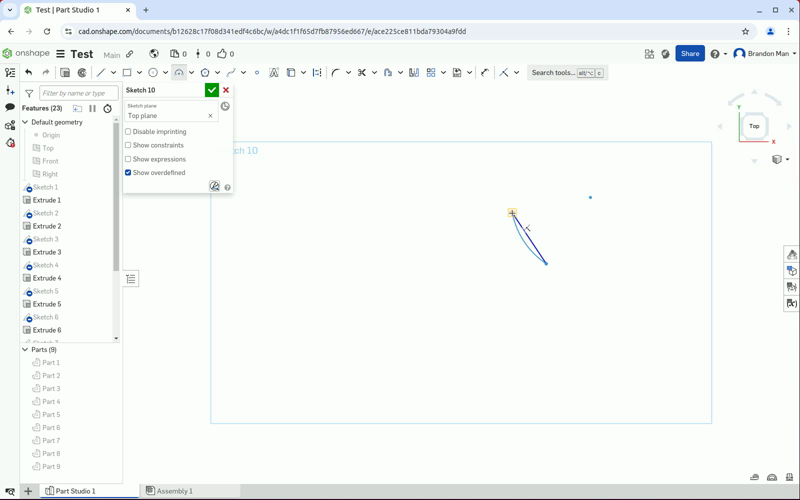
click(512, 212)
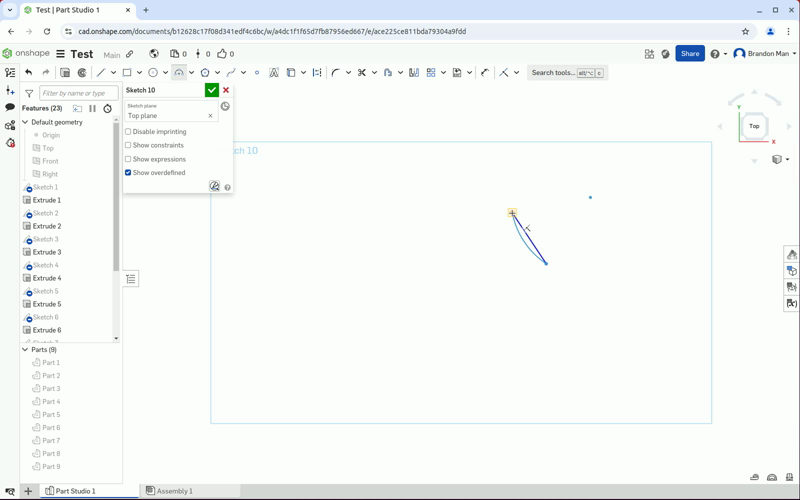
key_down(shift)
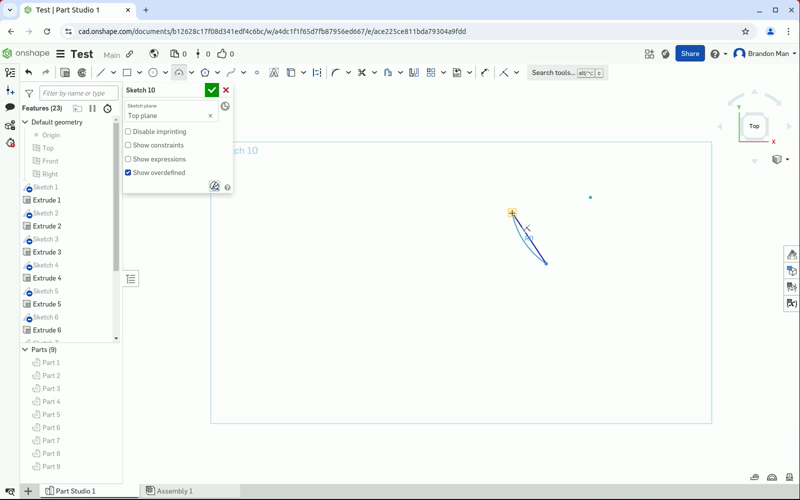
mouse_move(555, 220)
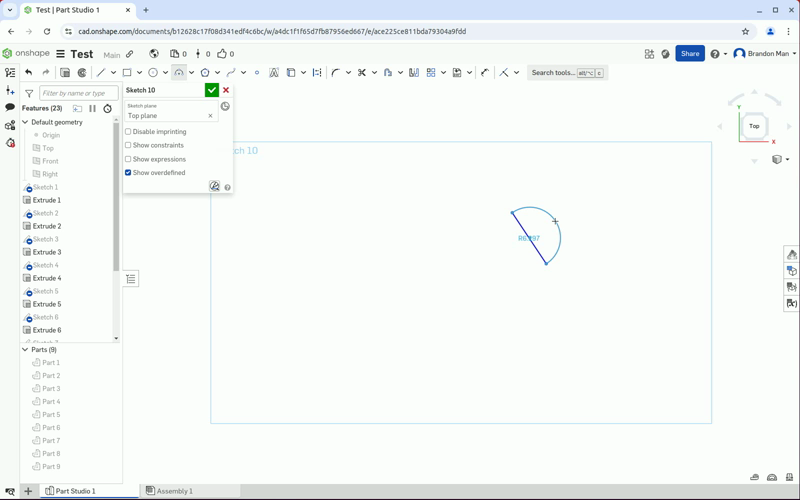
click(555, 220)
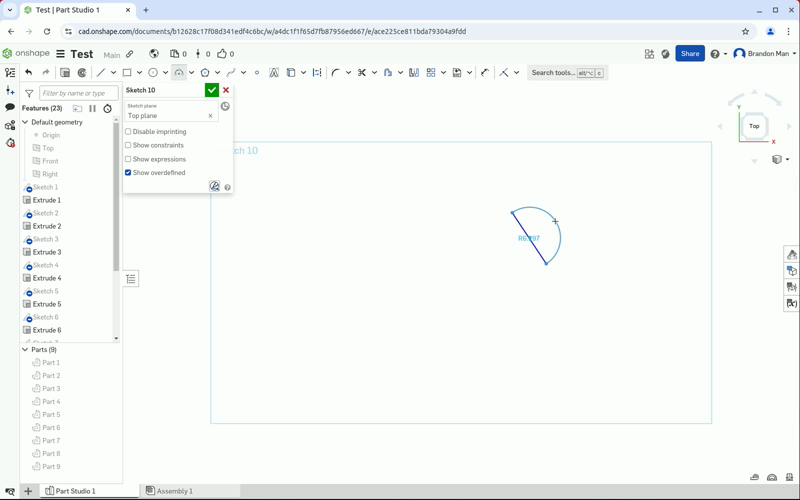
key_up(shift)
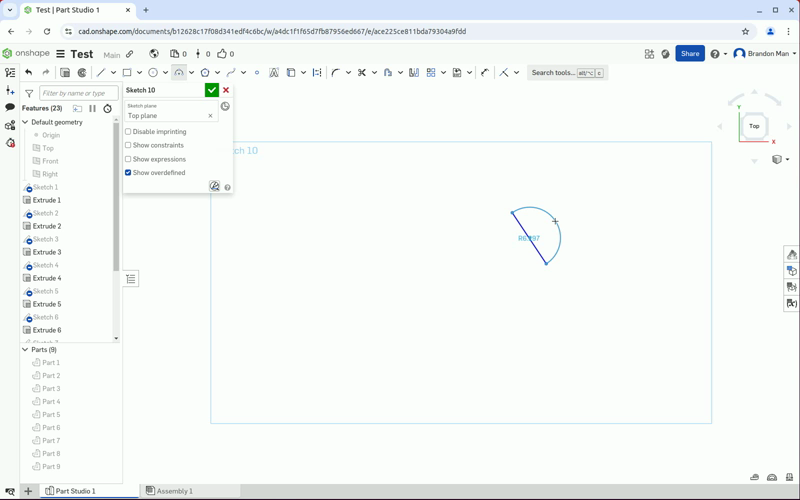
key(esc)
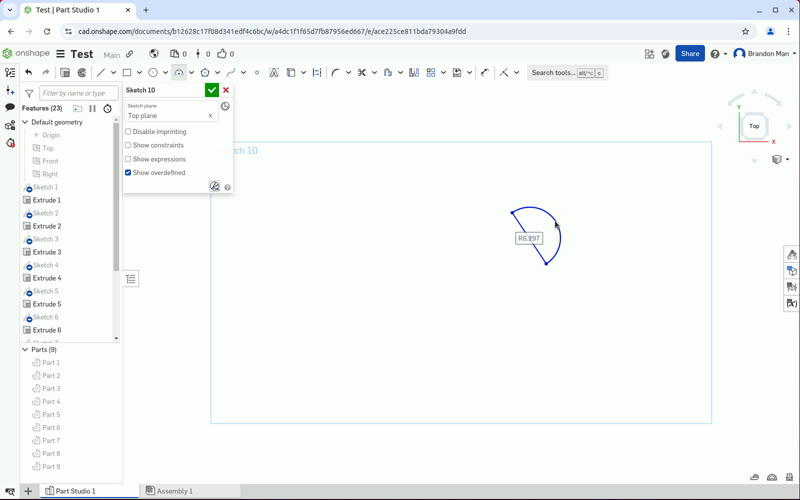
mouse_move(546, 236)
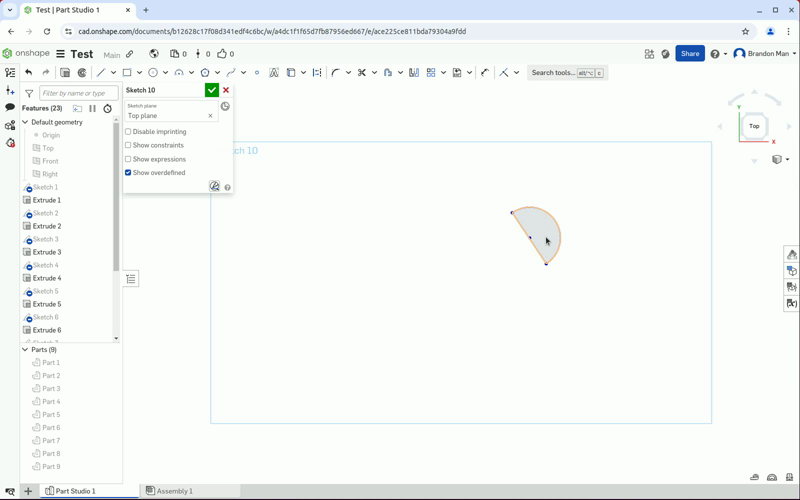
scroll(6)
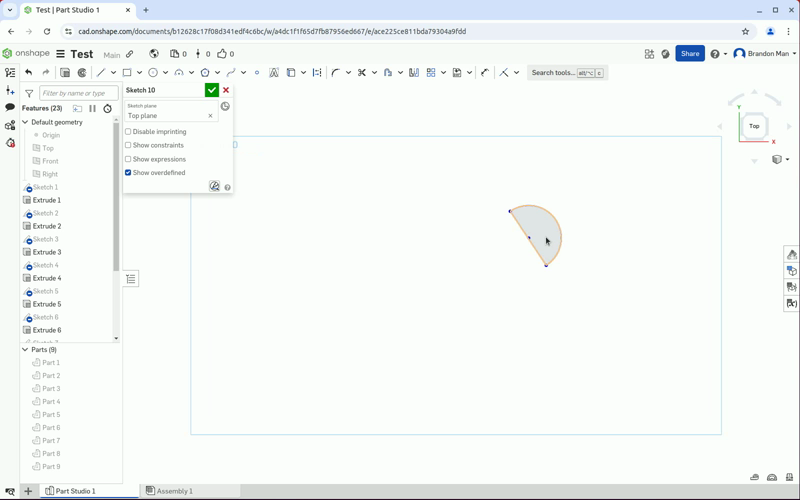
scroll(6)
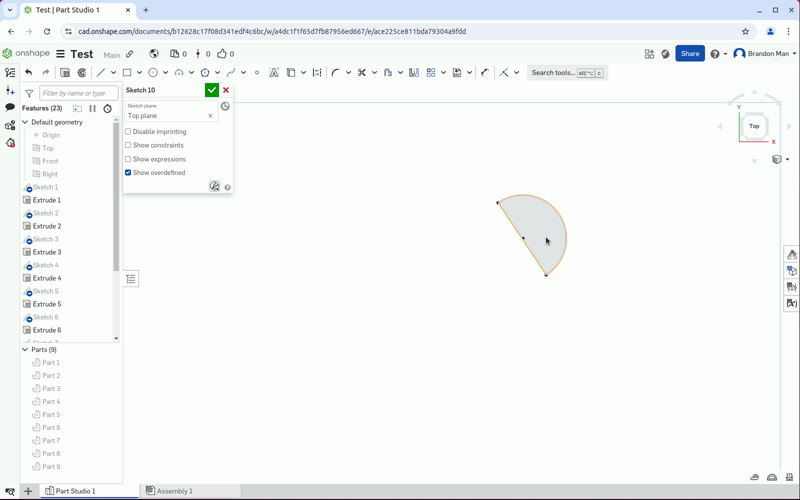
scroll(6)
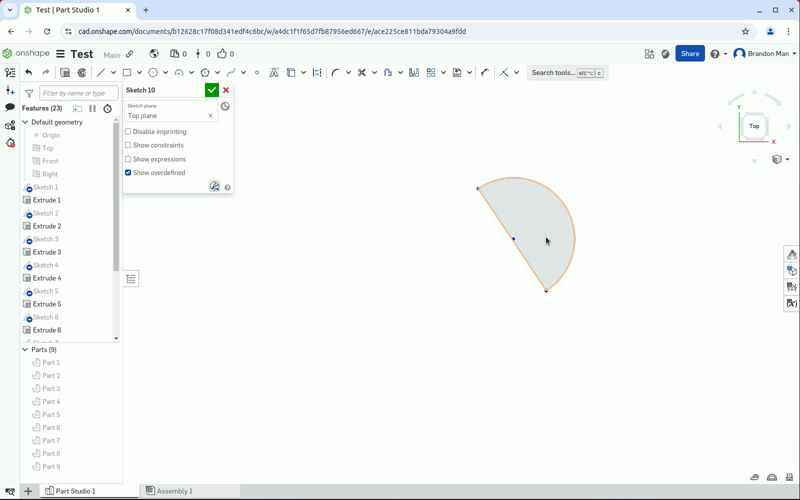
scroll(6)
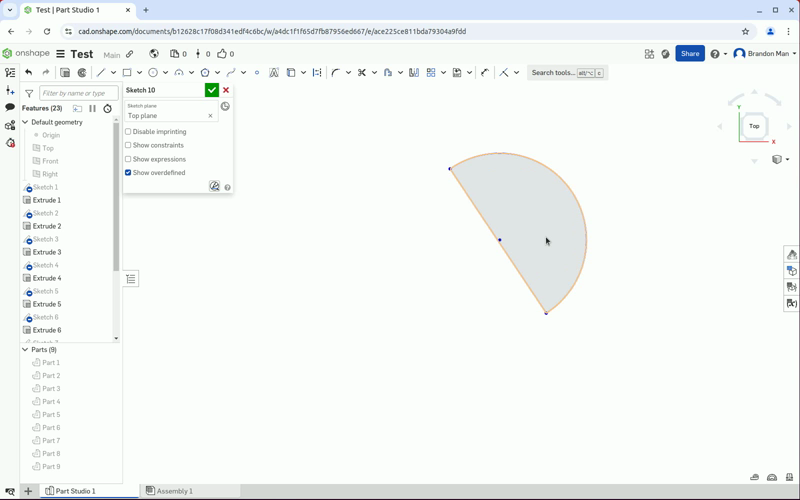
scroll(6)
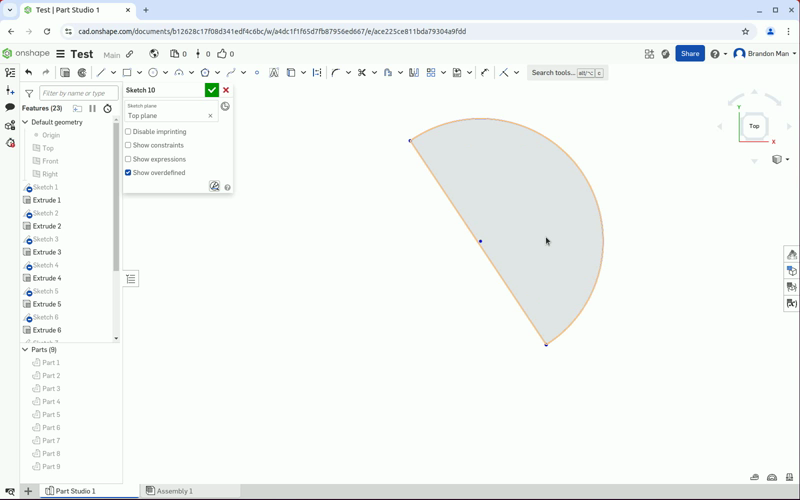
scroll(6)
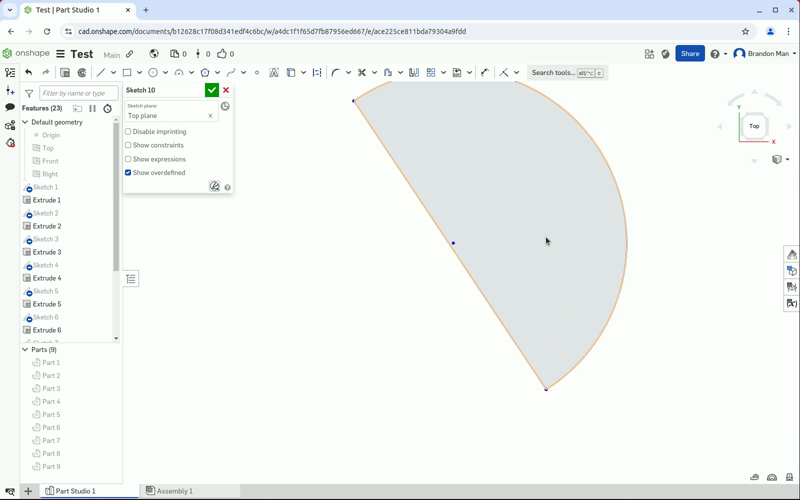
scroll(6)
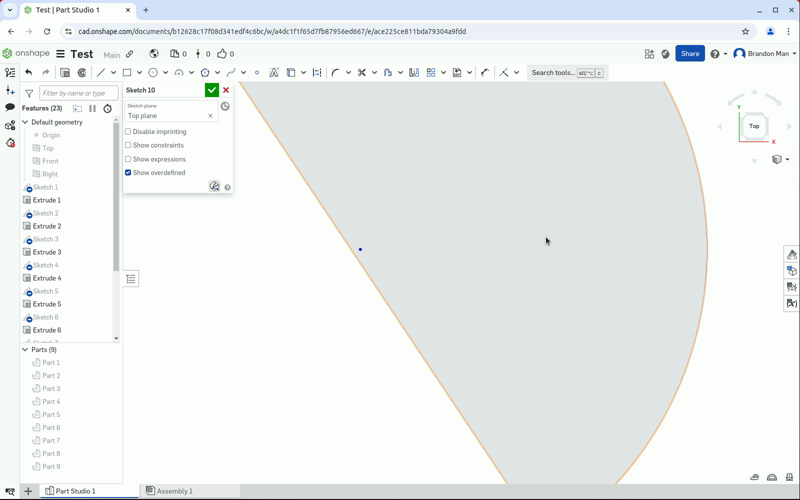
click(546, 236)
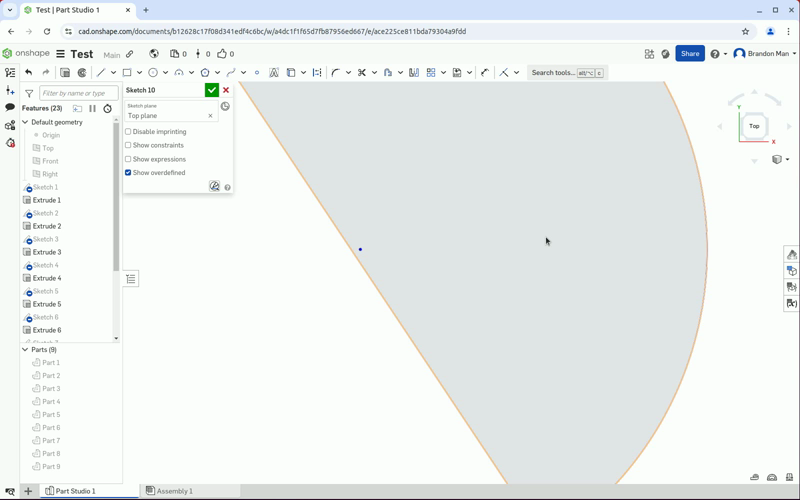
scroll(-6)
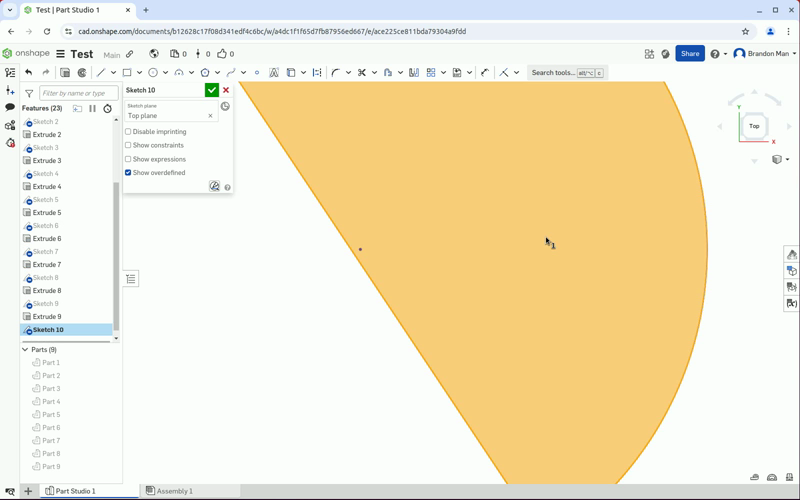
scroll(-6)
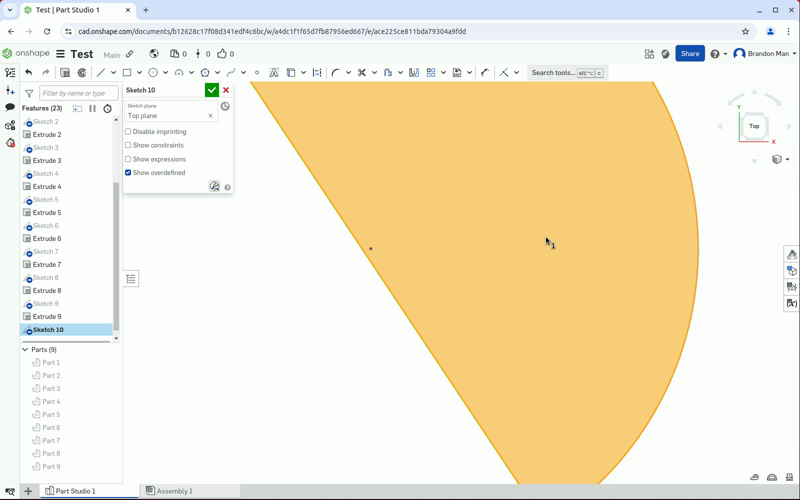
scroll(-6)
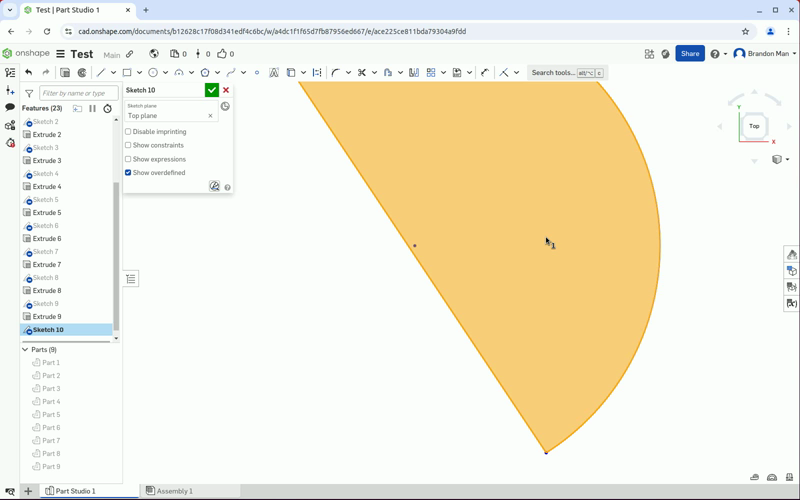
scroll(-6)
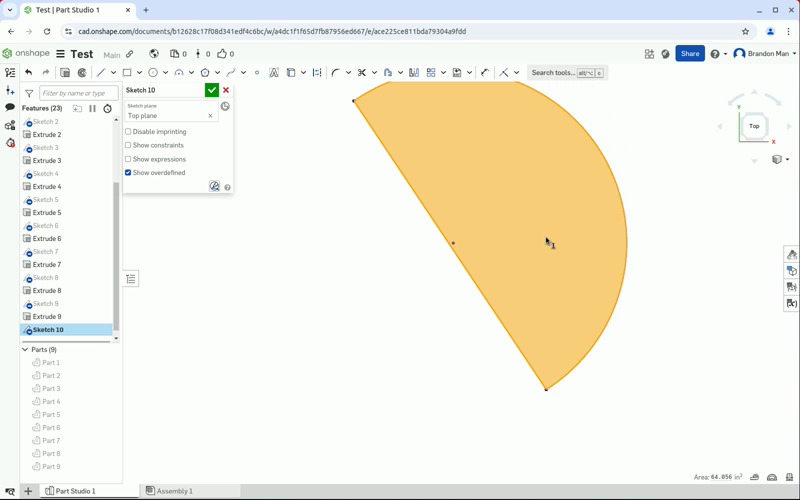
scroll(-6)
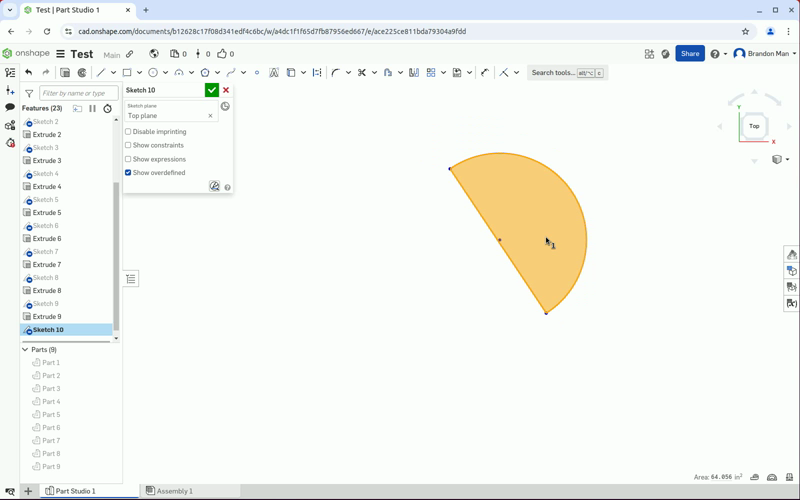
scroll(-6)
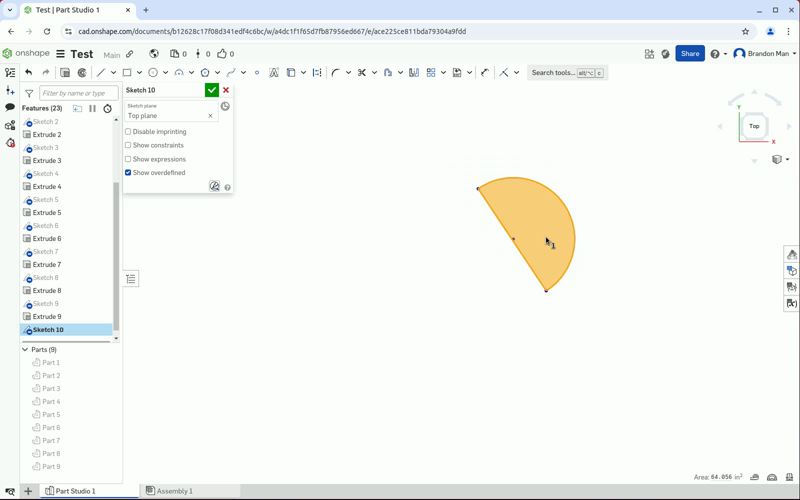
scroll(-6)
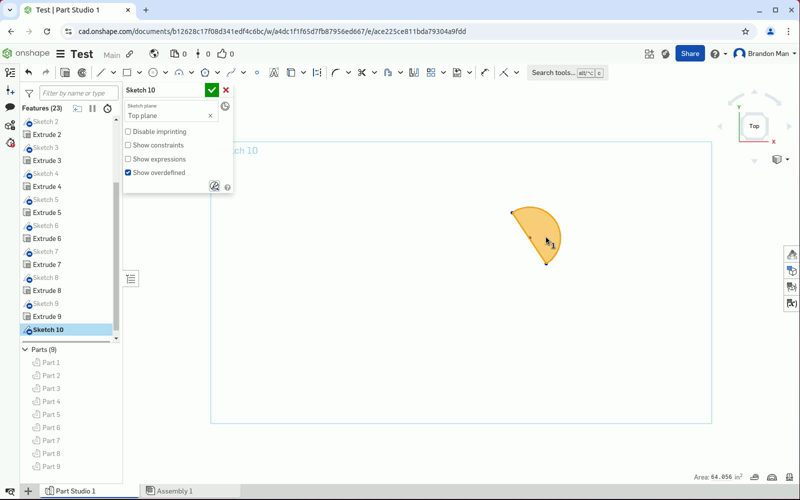
mouse_move(73, 352)
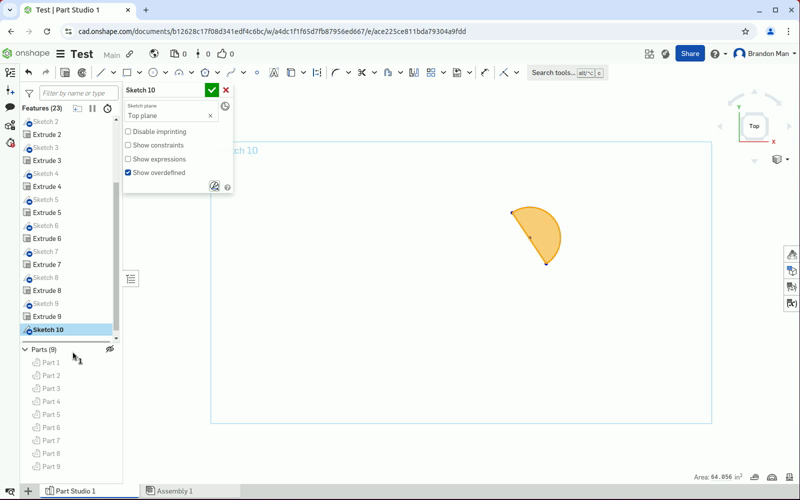
key(shift+y)
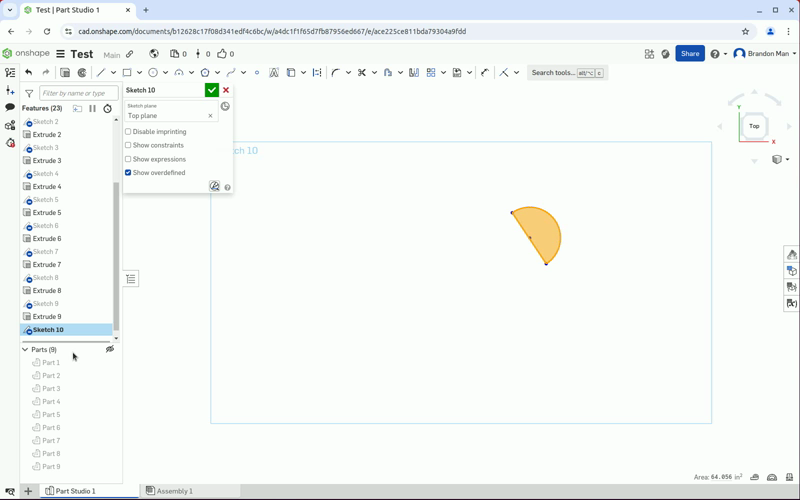
key(shift+e)
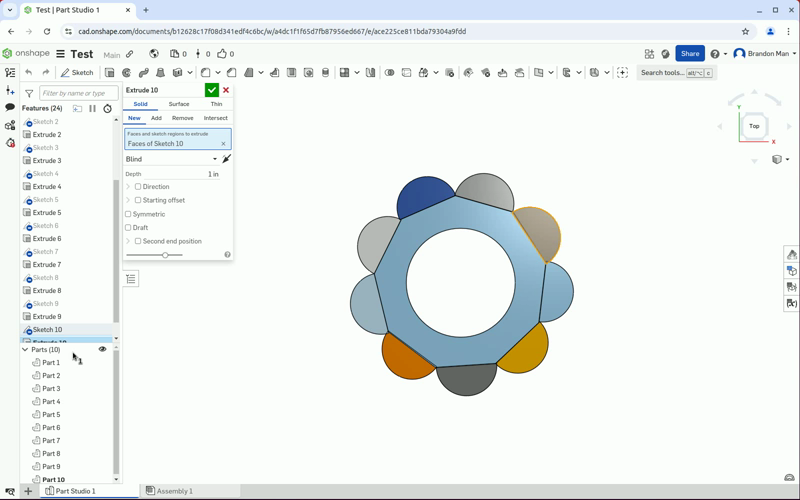
mouse_move(143, 106)
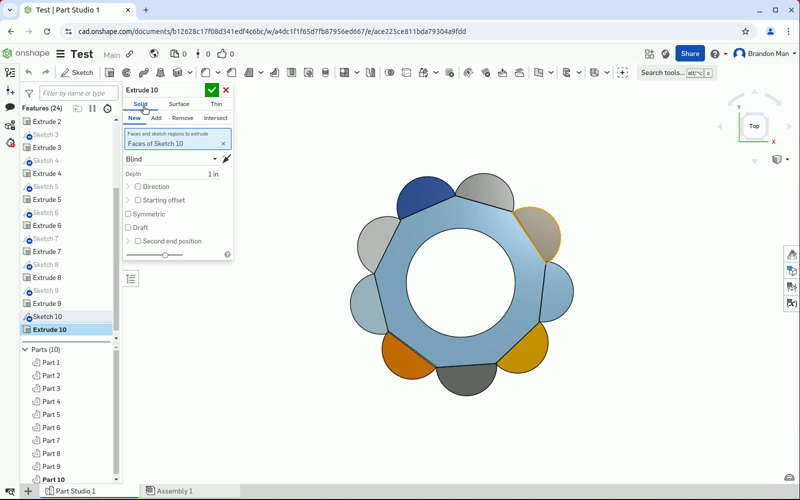
click(143, 106)
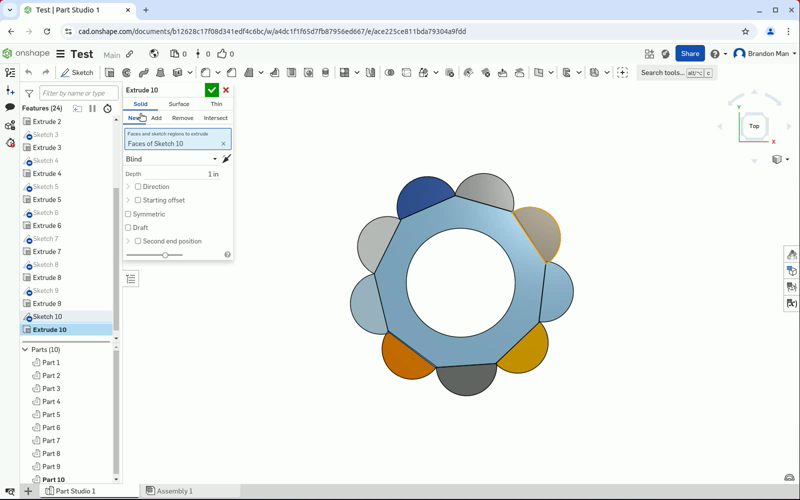
mouse_move(137, 120)
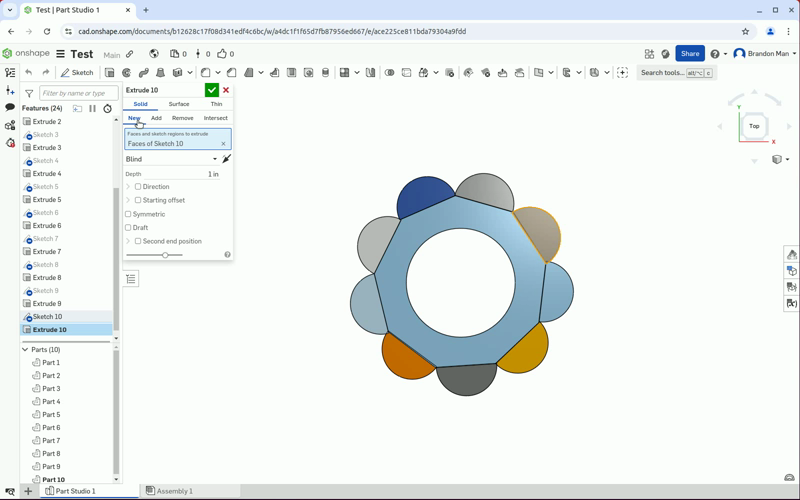
click(137, 120)
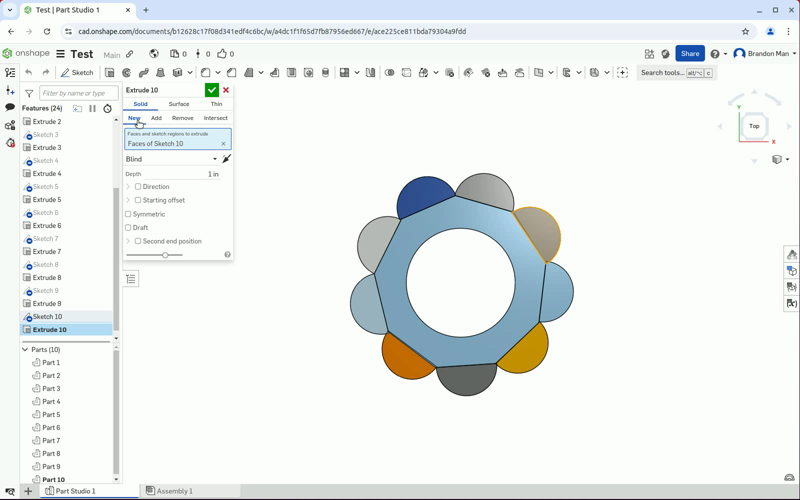
key(tab, 4)
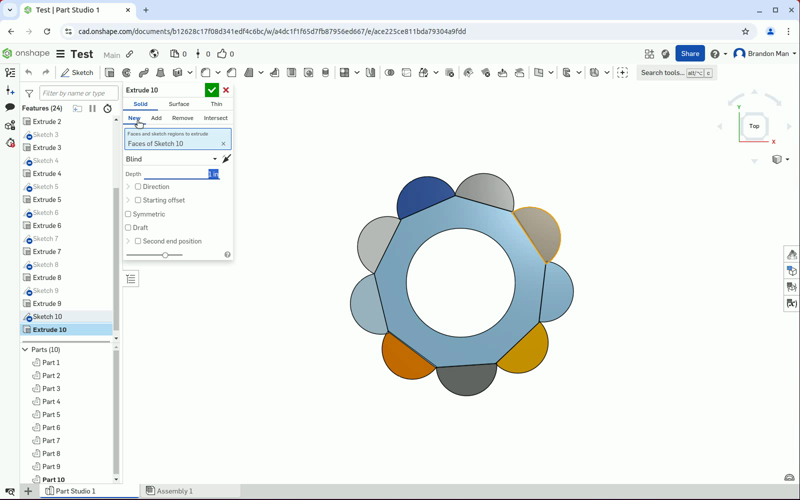
text(6.018)
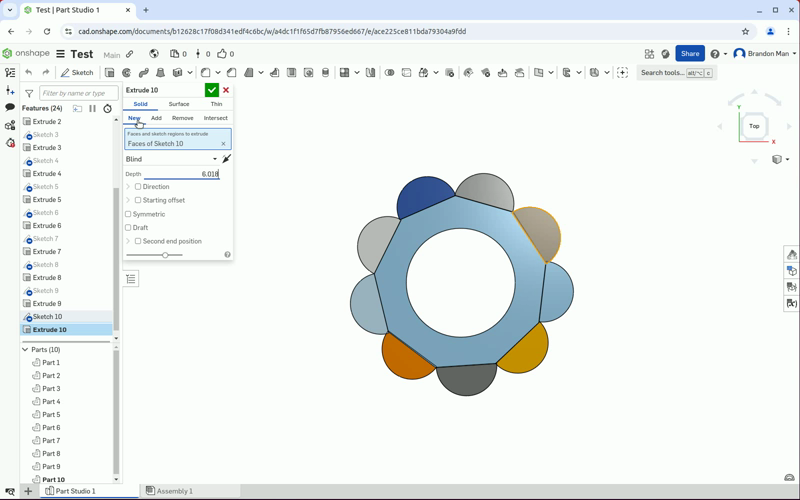
key(enter)
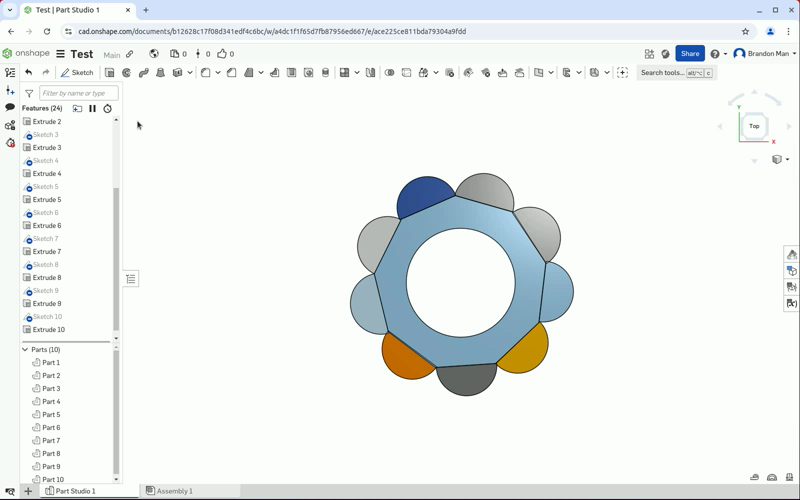
key(shift+h)
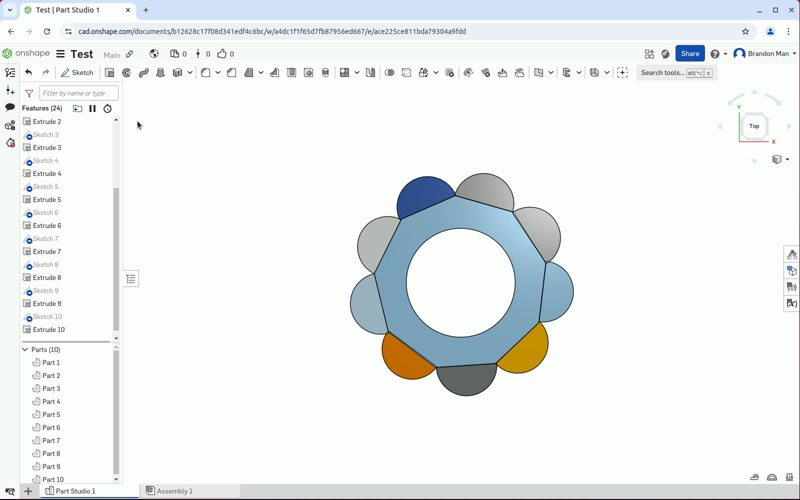
key(shift+h)
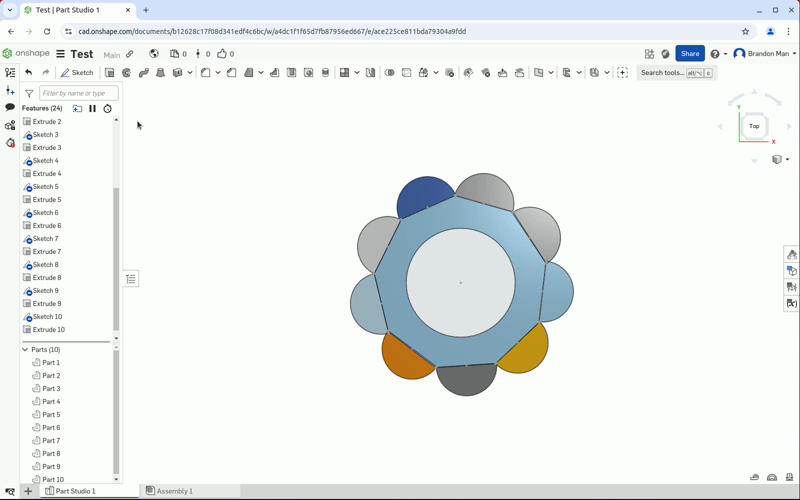
key(shift+7)
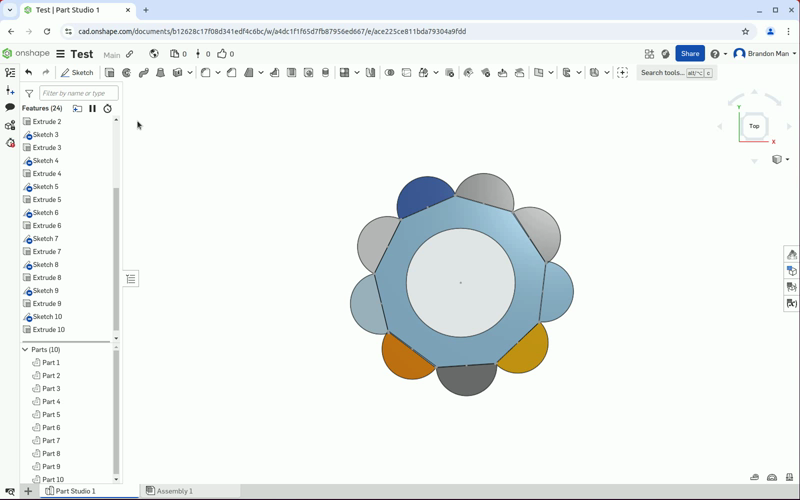
key(up, 3)
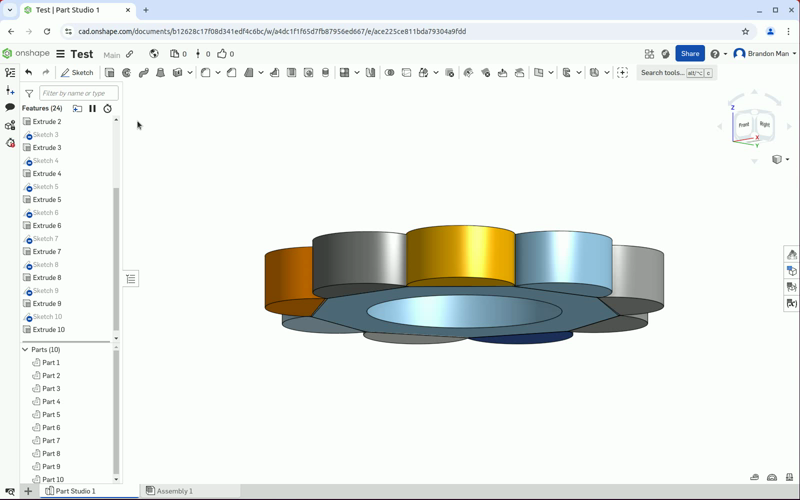
key(left, 3)
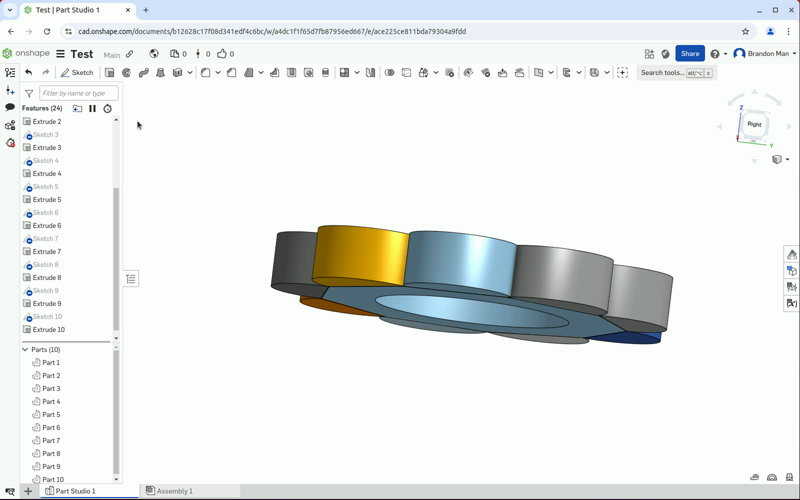
key(right, 3)
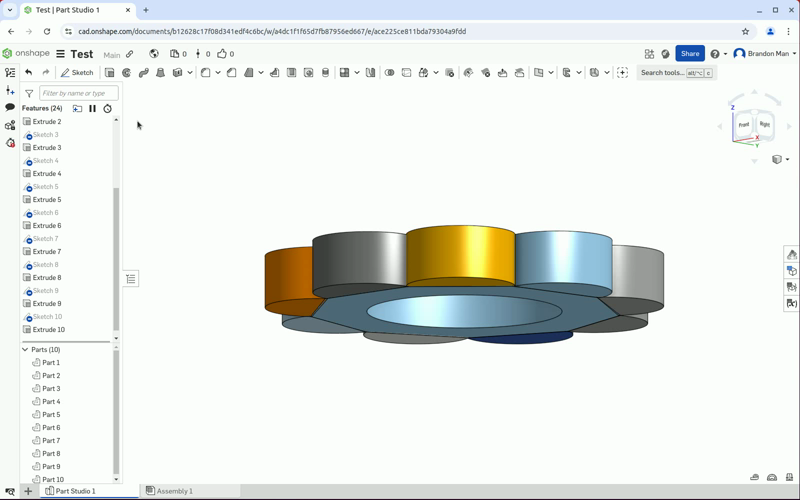
key(down, 3)
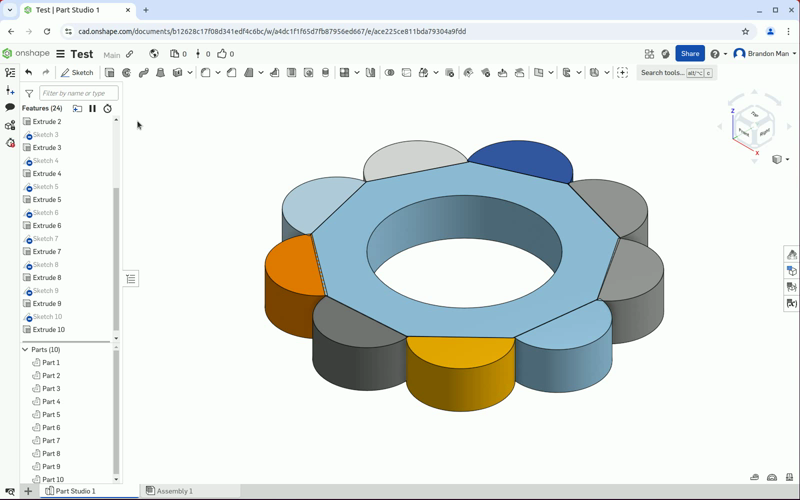
mouse_move(69, 85)
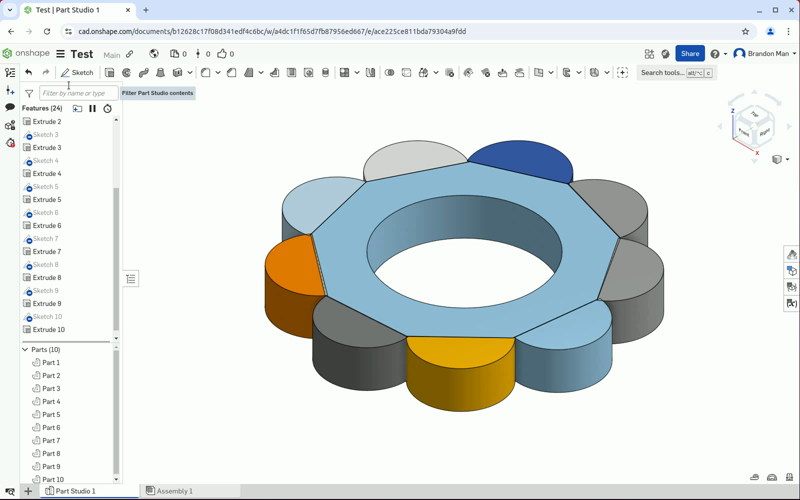
click(69, 85)